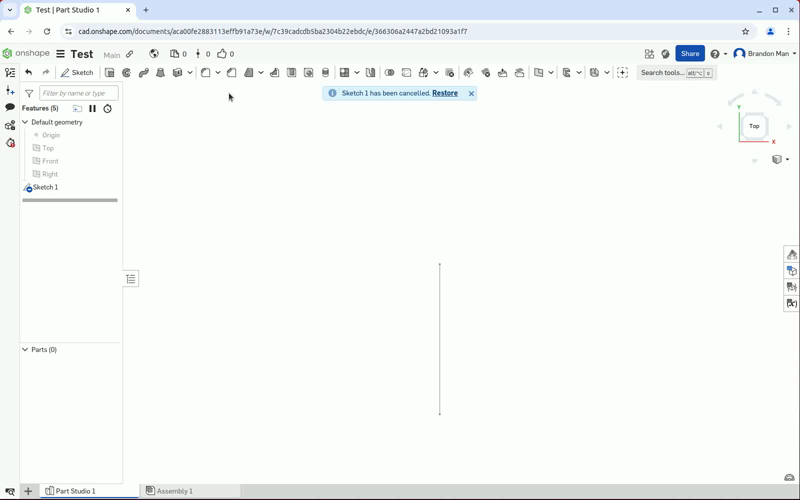
key(shift+h)
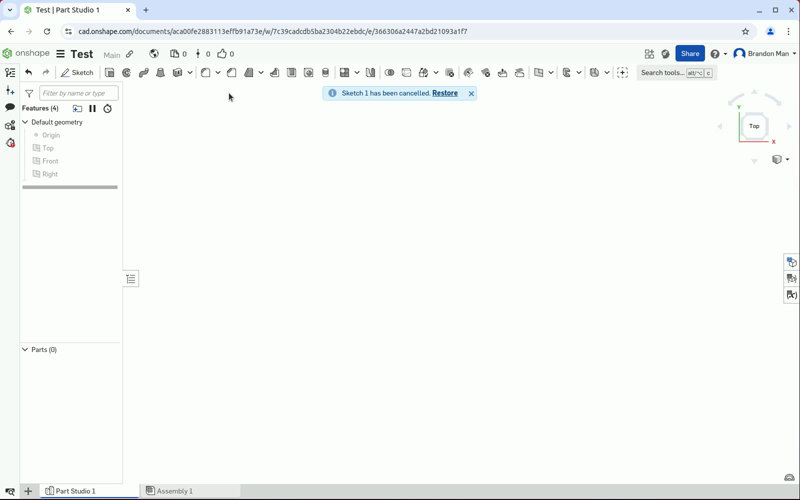
mouse_move(73, 352)
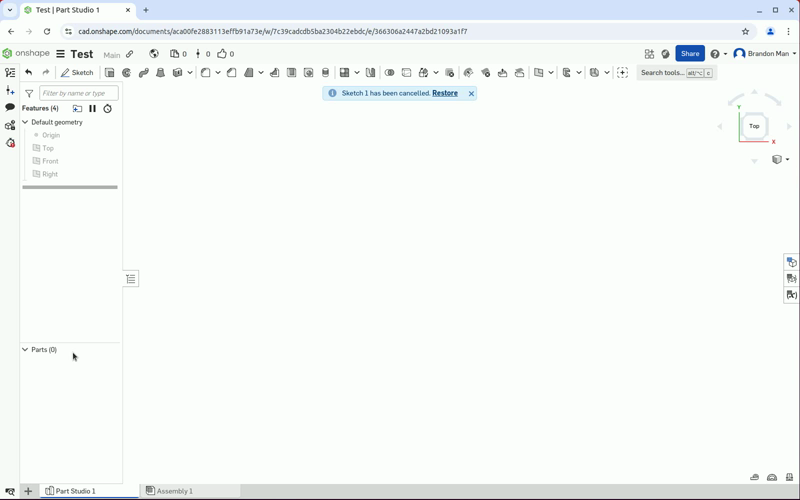
key(y)
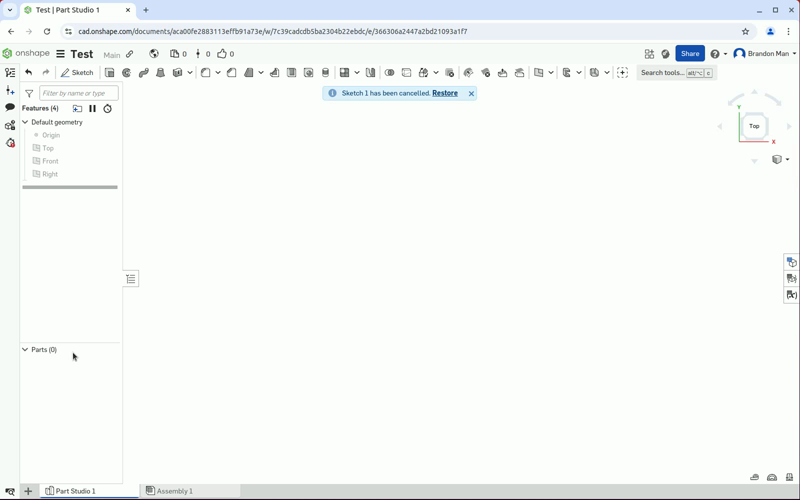
key(shift+p)
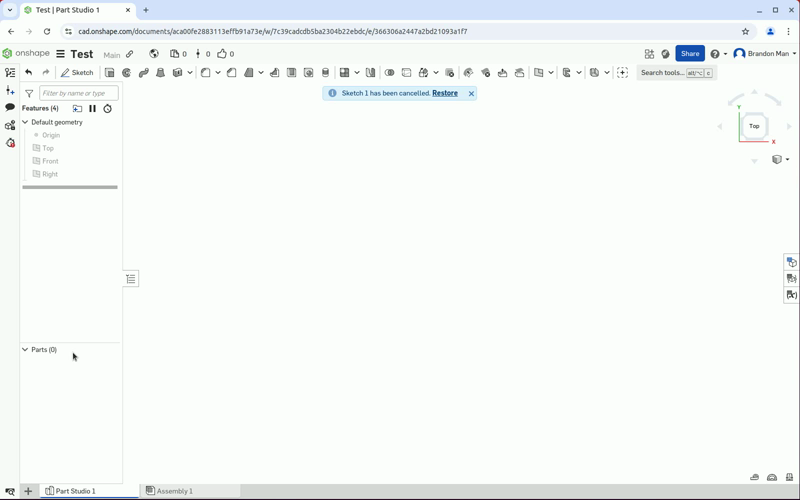
key(space)
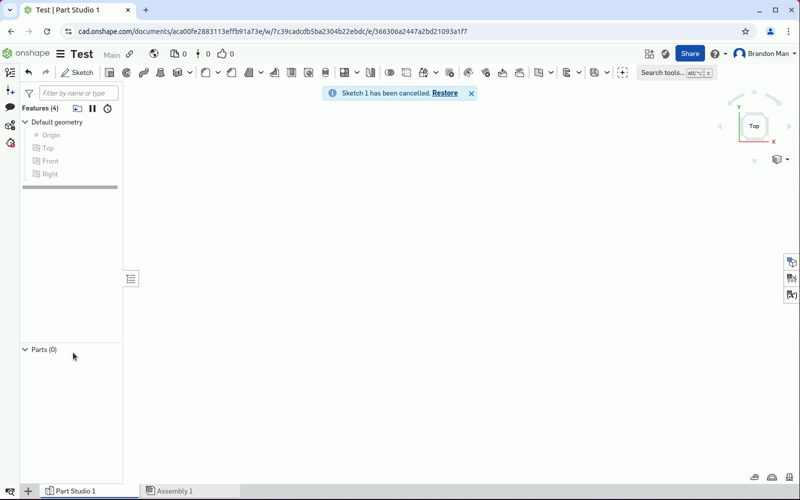
key_down(shift)
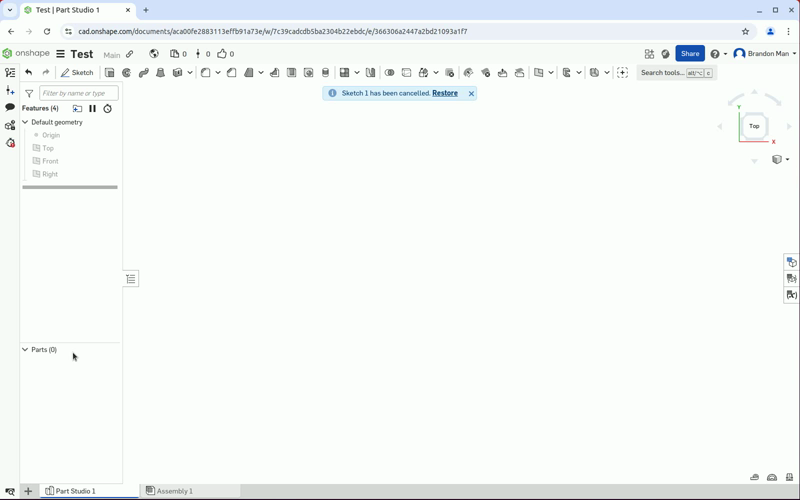
key(up)
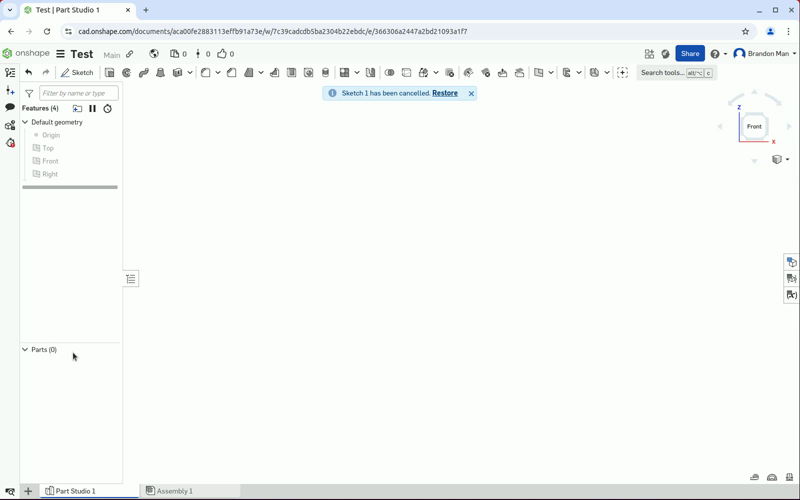
key_up(shift)
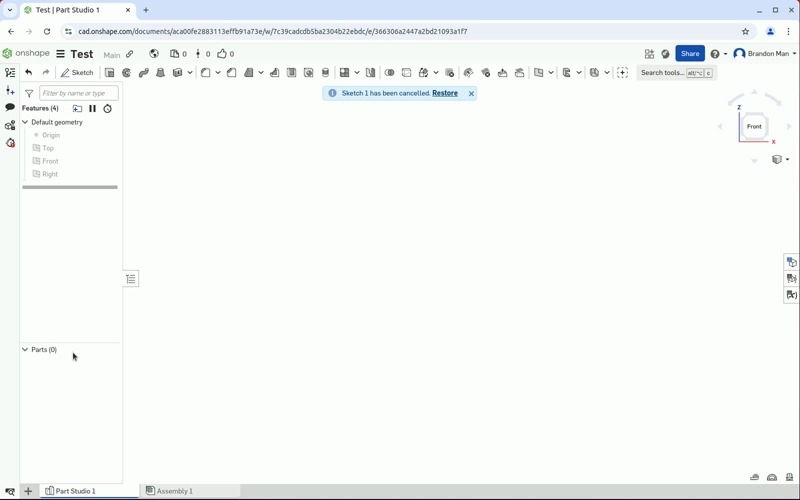
mouse_move(73, 352)
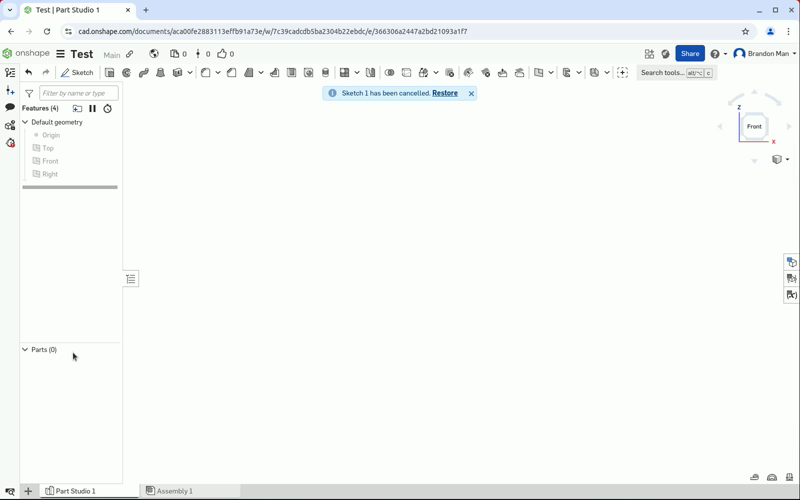
key(shift+y)
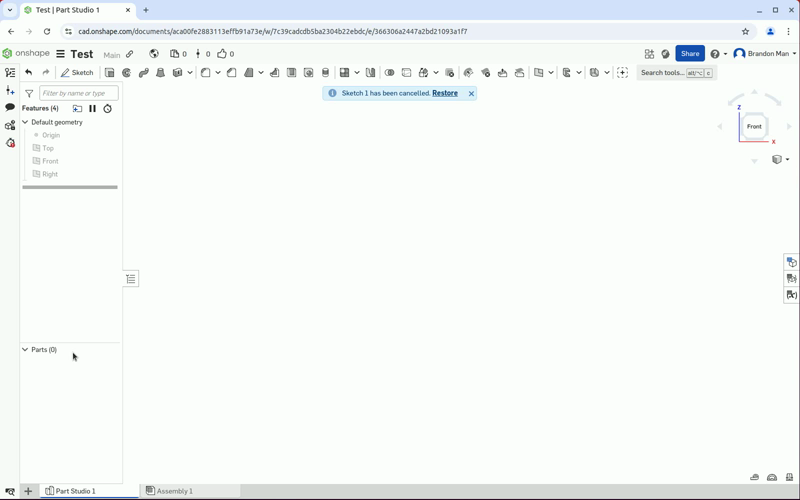
key(shift+s)
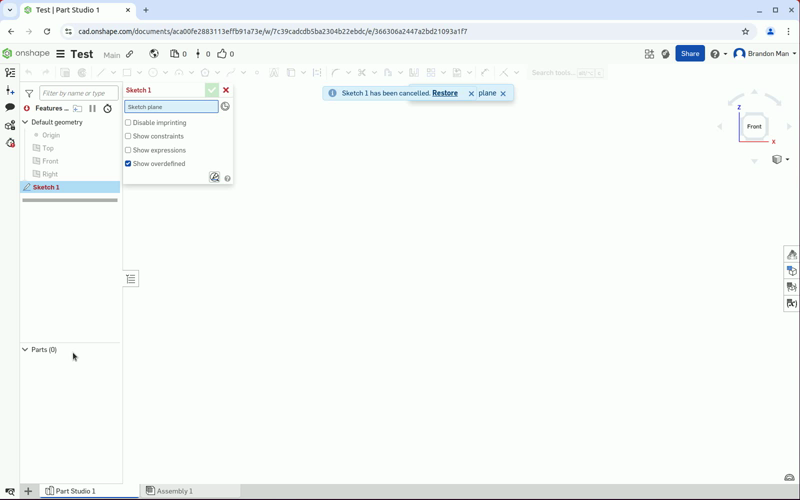
mouse_move(73, 163)
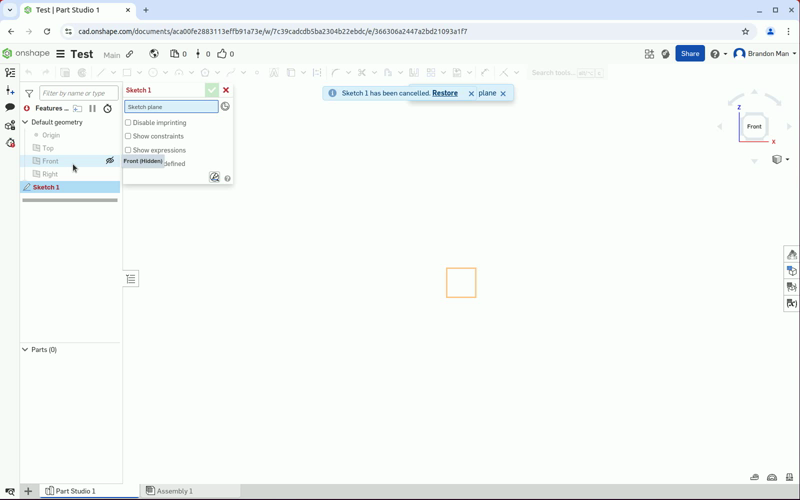
click(73, 163)
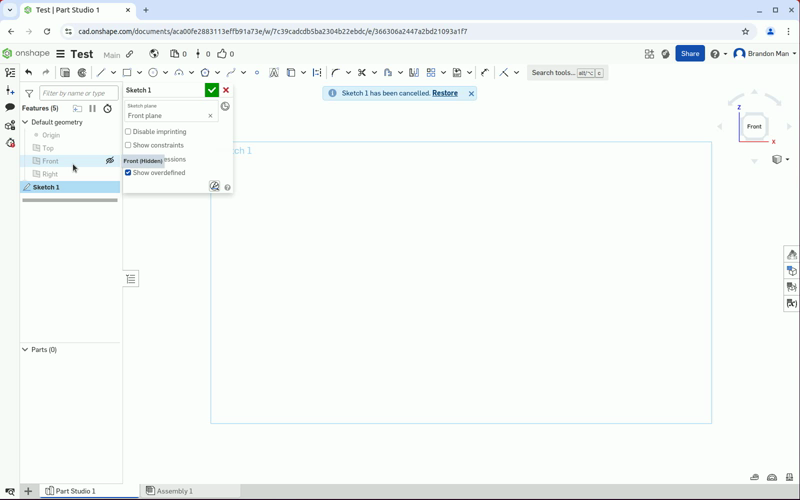
mouse_move(73, 352)
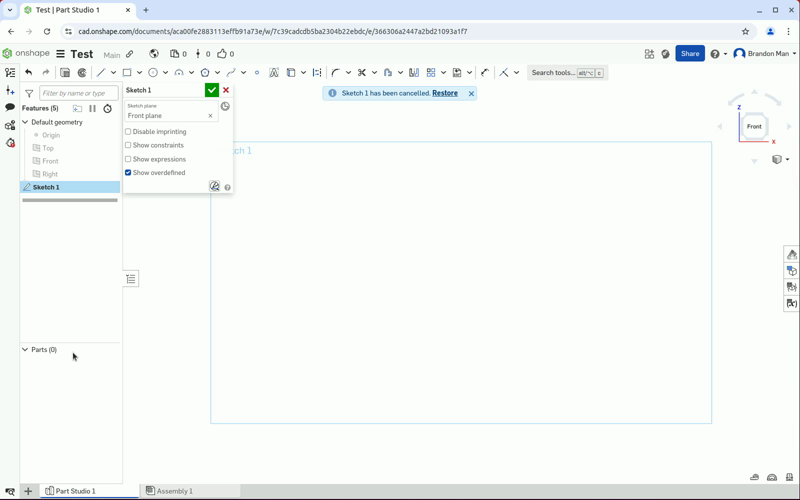
key(y)
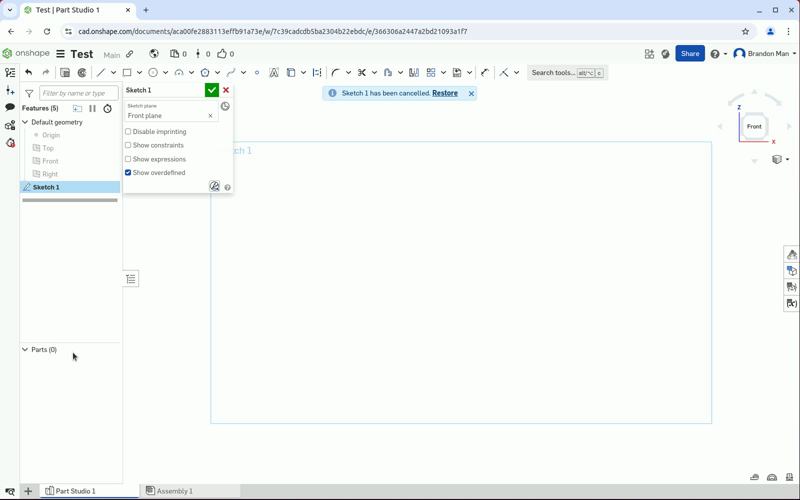
key(l)
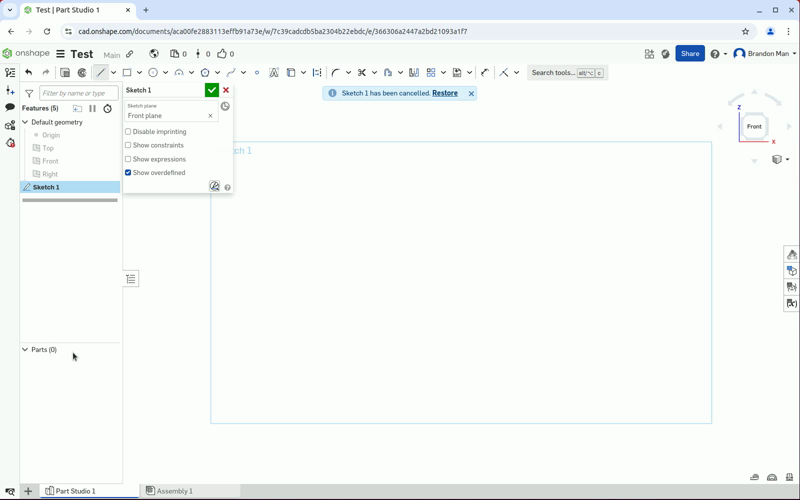
key_down(shift)
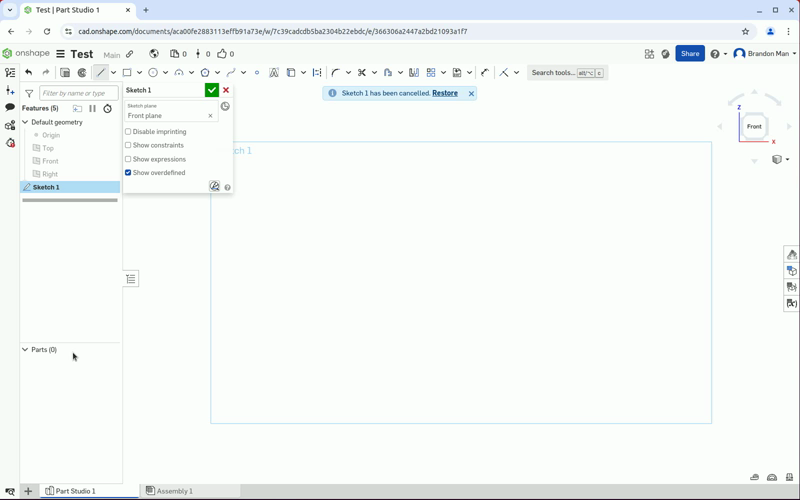
mouse_move(436, 282)
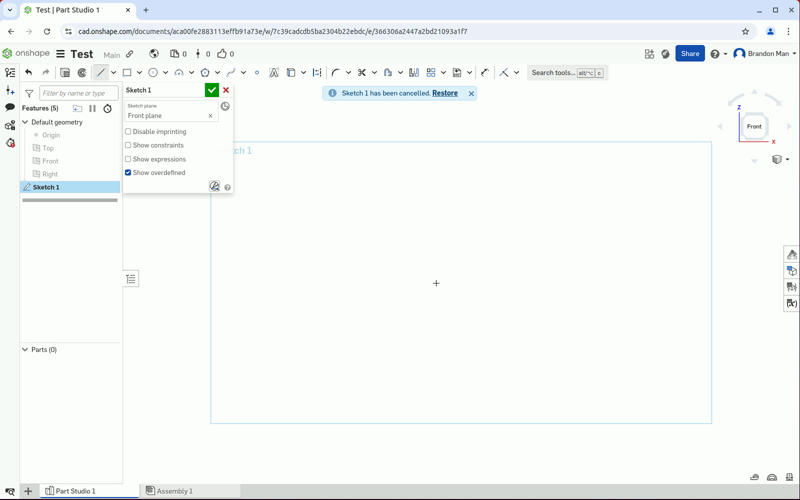
click(436, 282)
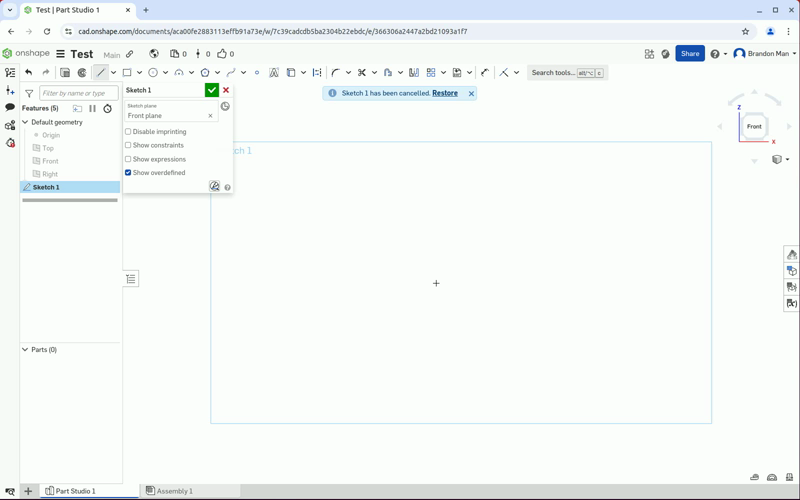
key_up(shift)
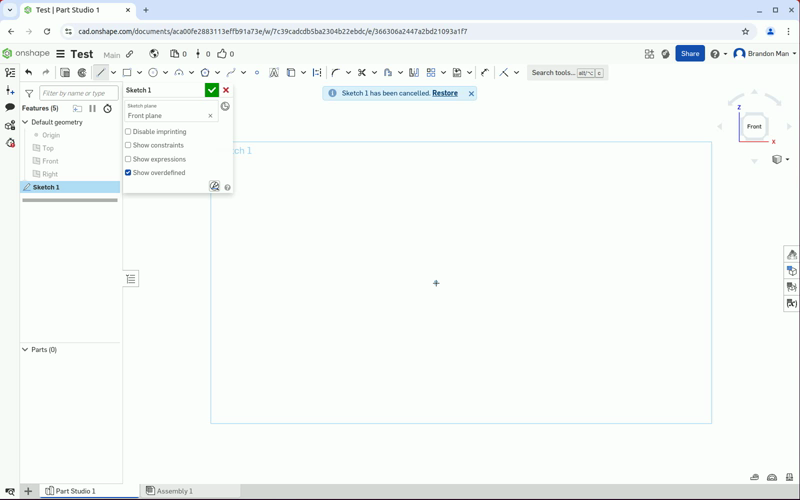
key_down(shift)
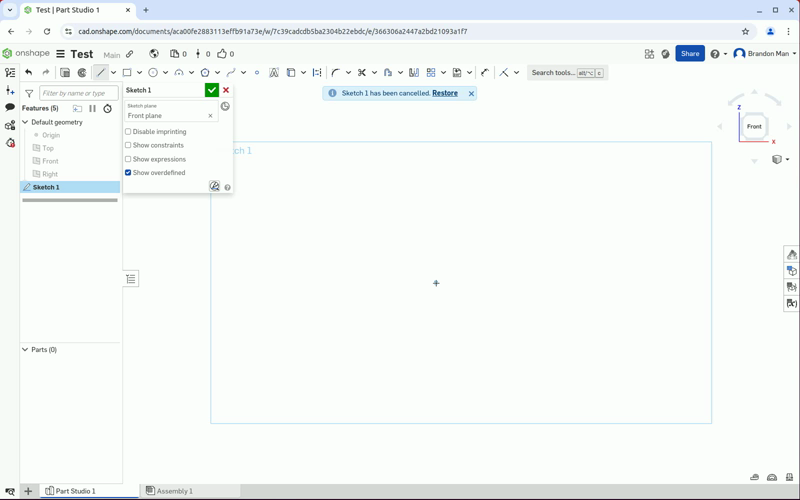
mouse_move(466, 282)
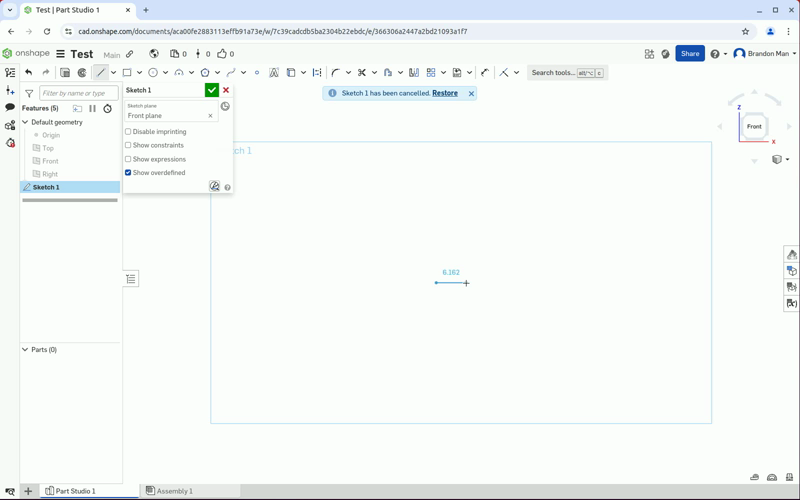
mouse_move(437, 276)
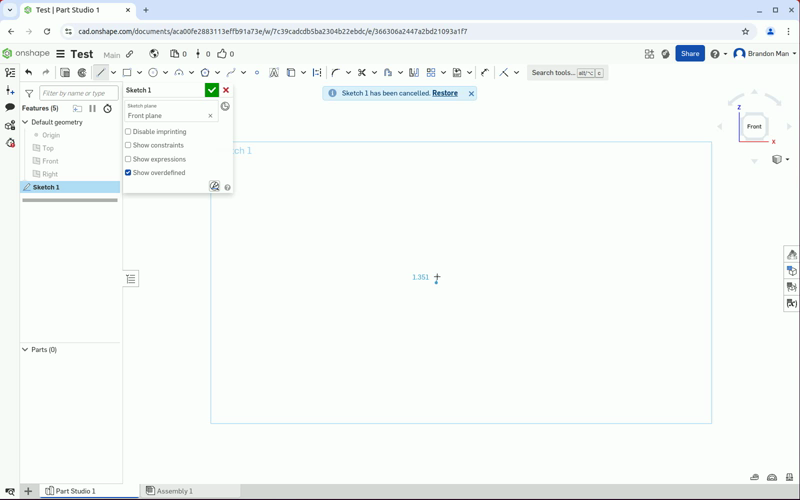
scroll(6)
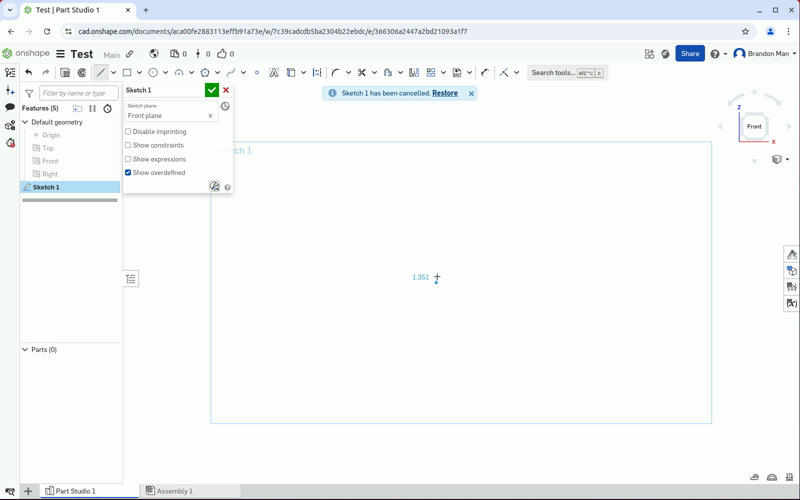
scroll(6)
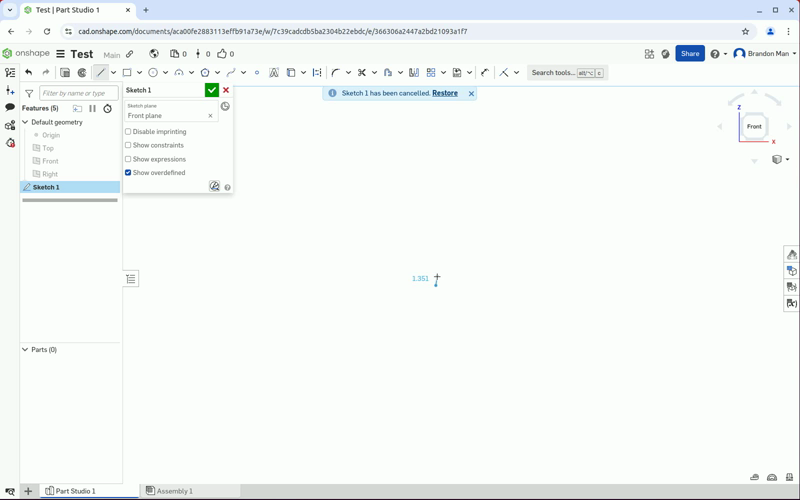
scroll(6)
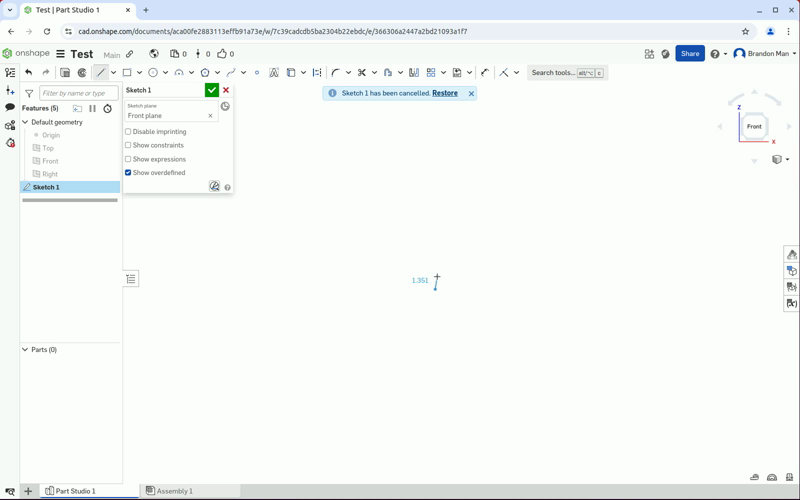
scroll(6)
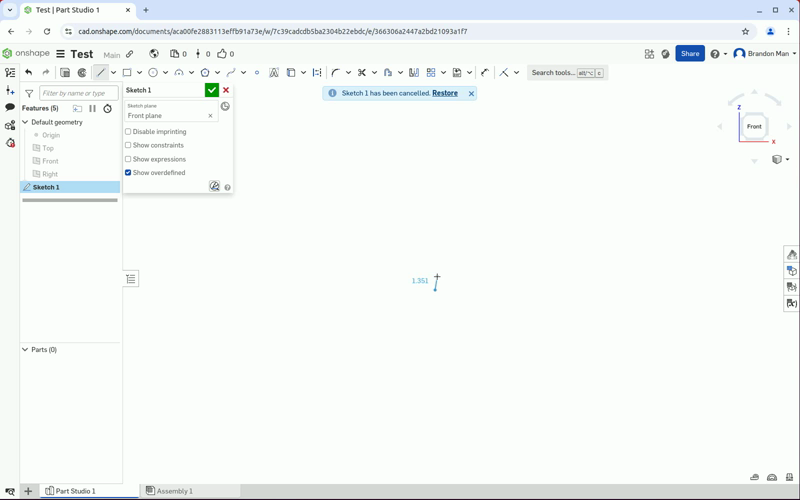
scroll(6)
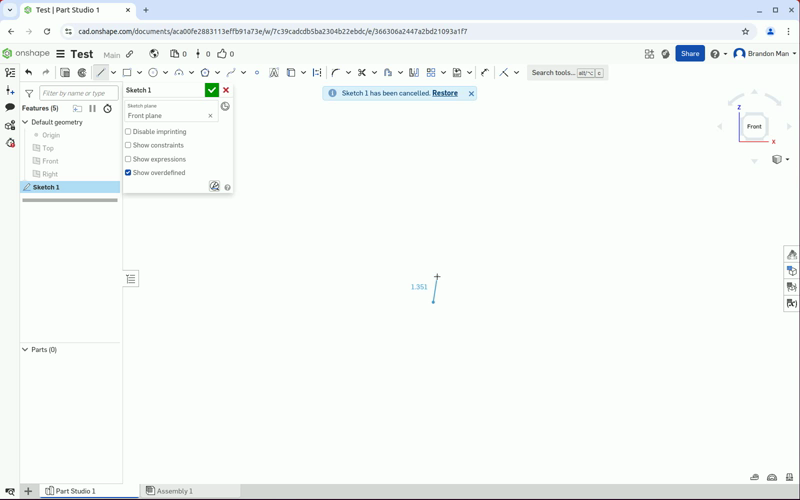
scroll(6)
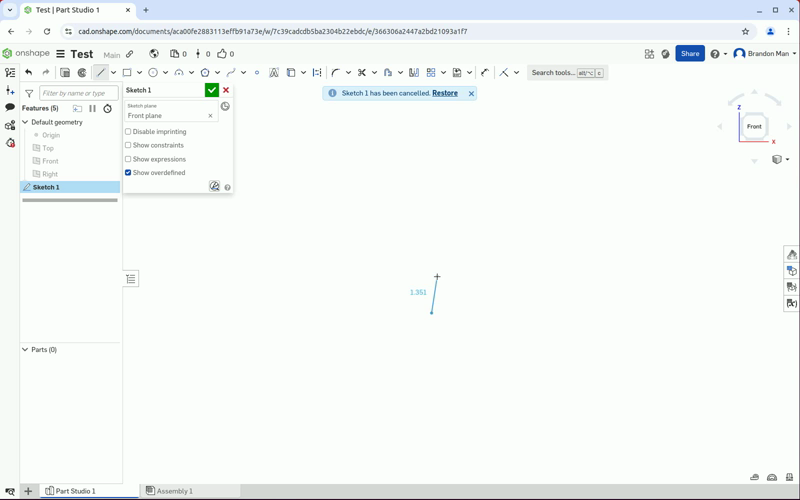
scroll(6)
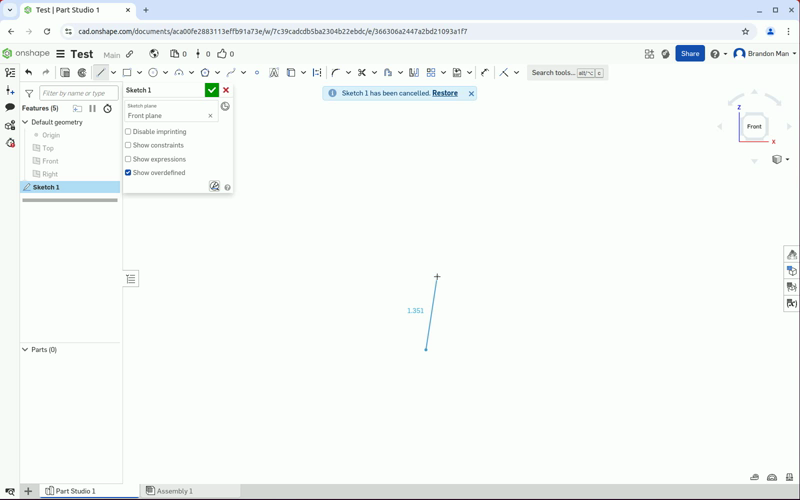
click(437, 276)
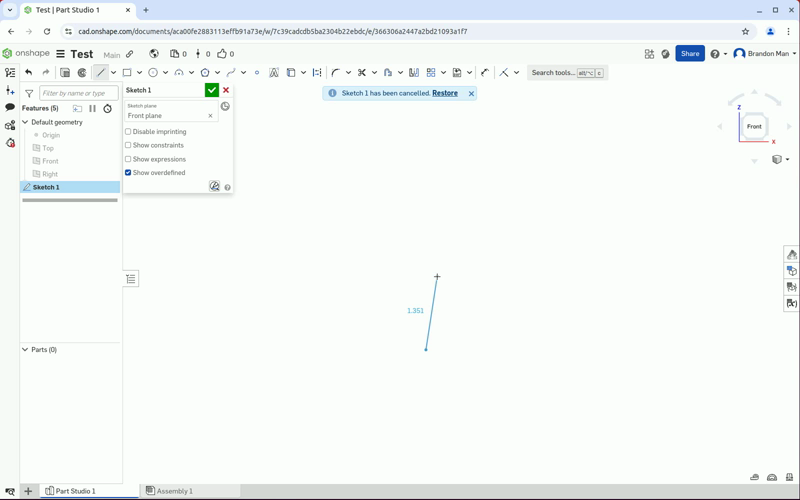
scroll(-6)
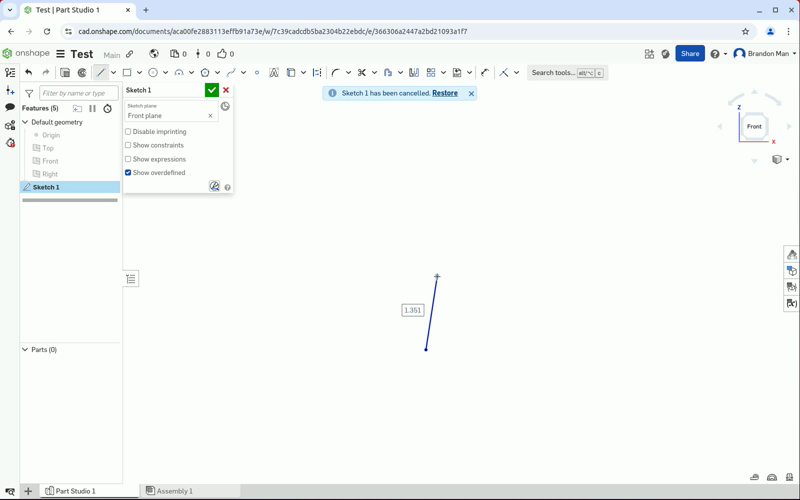
scroll(-6)
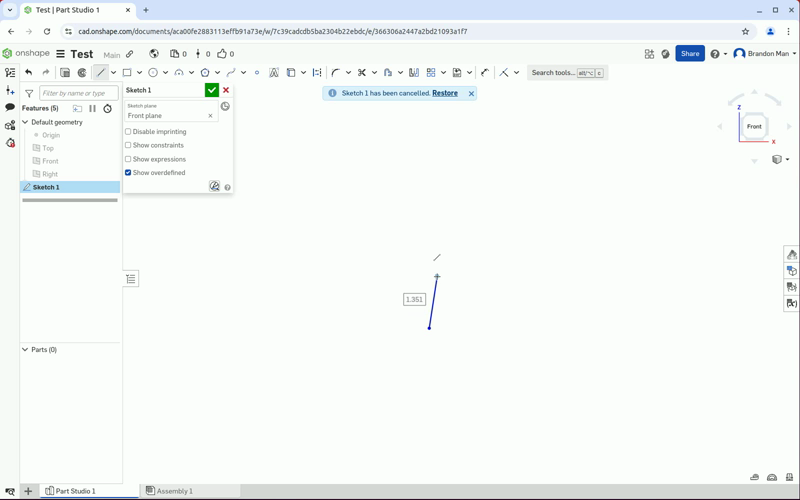
scroll(-6)
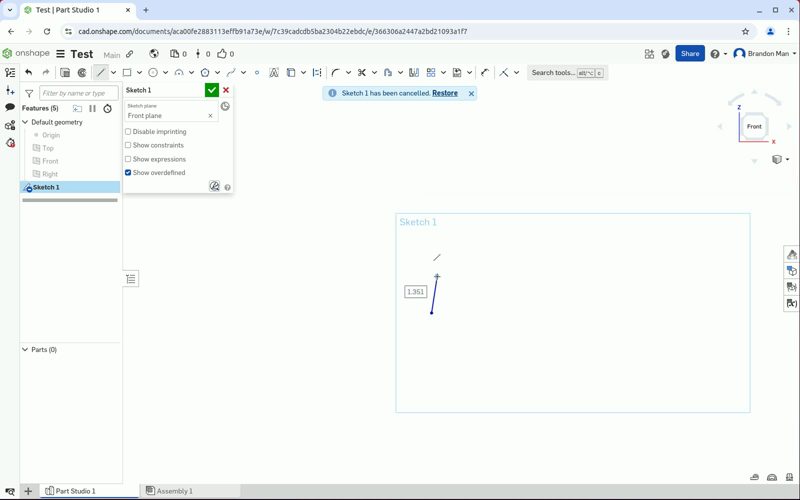
scroll(-6)
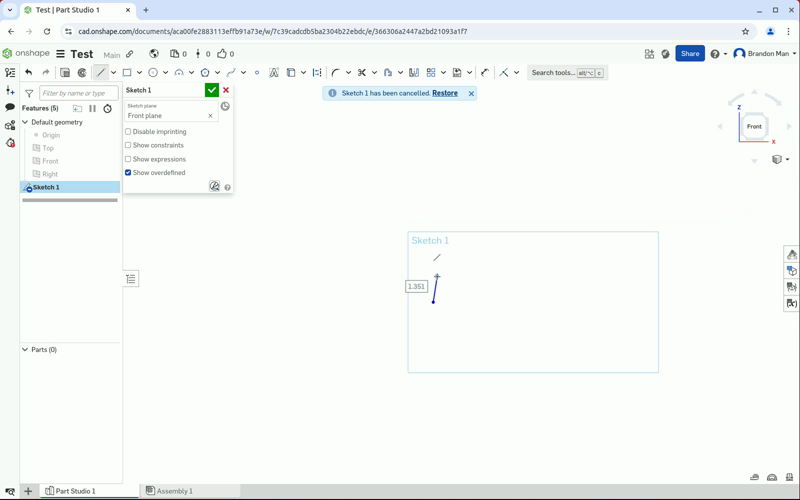
scroll(-6)
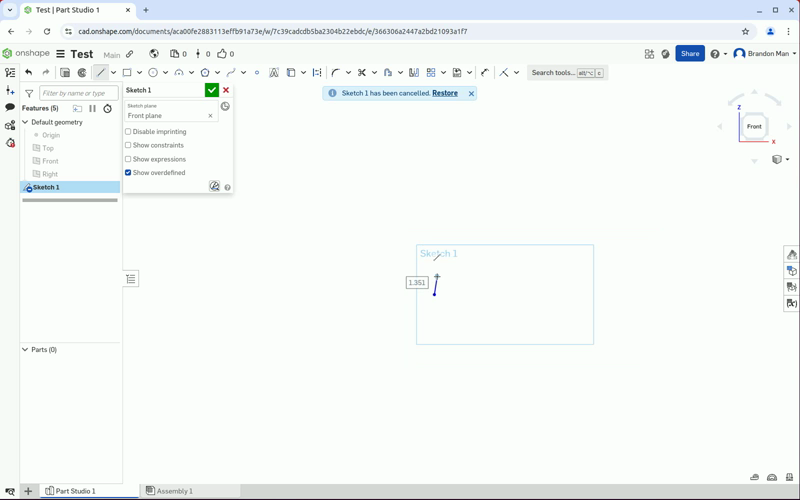
scroll(-6)
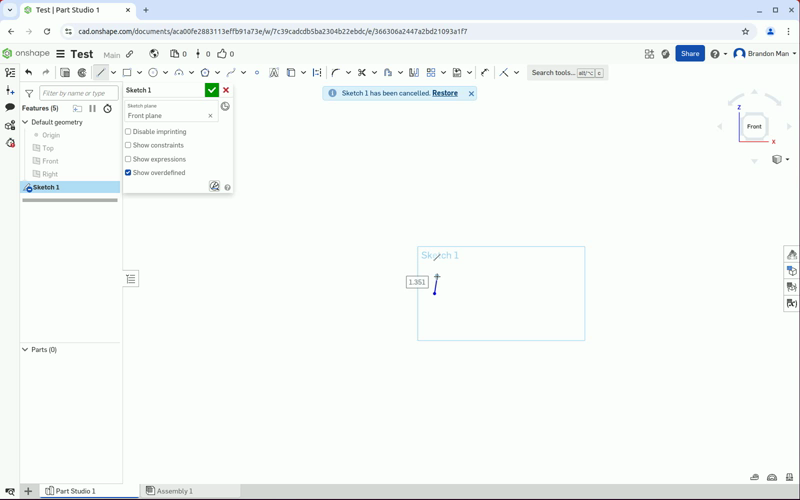
scroll(-6)
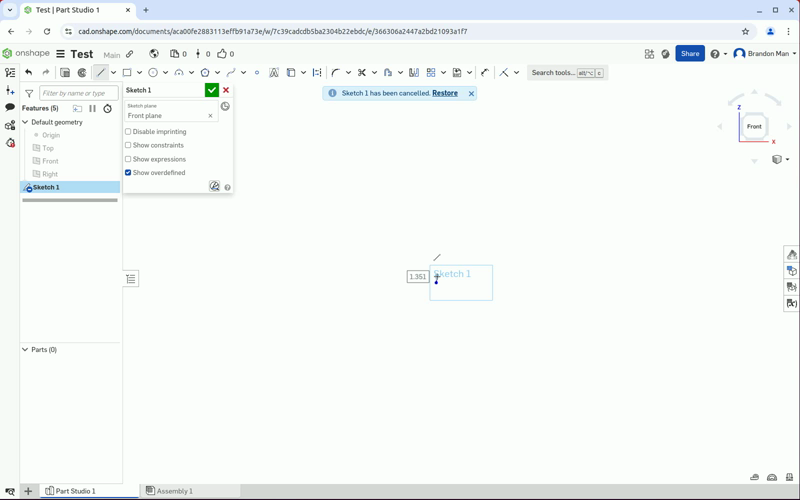
key_up(shift)
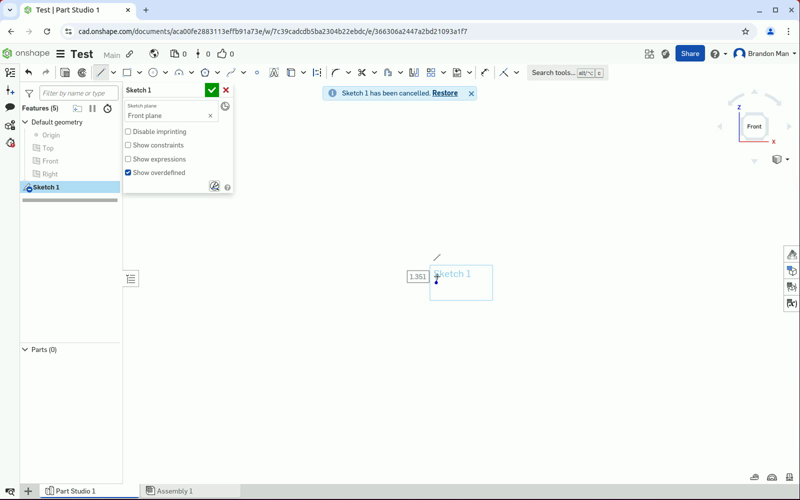
key(esc)
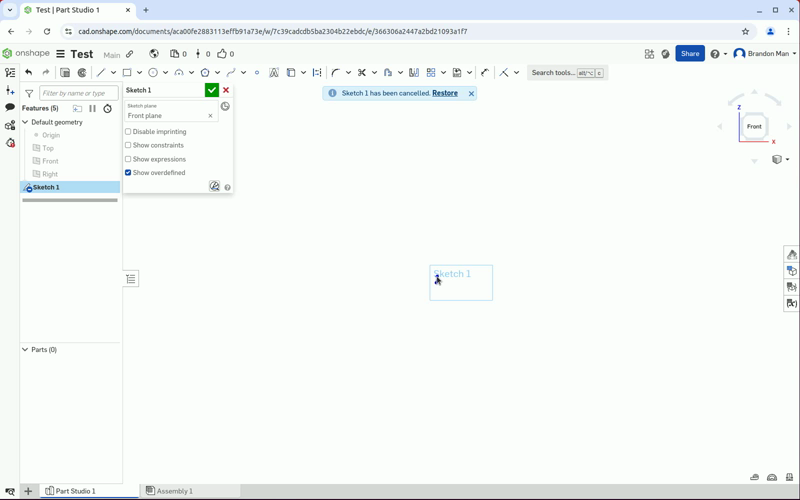
key(a)
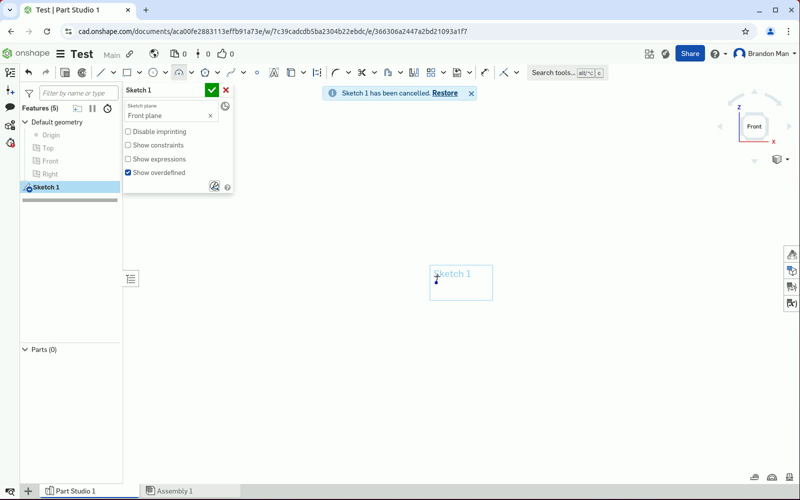
mouse_move(437, 276)
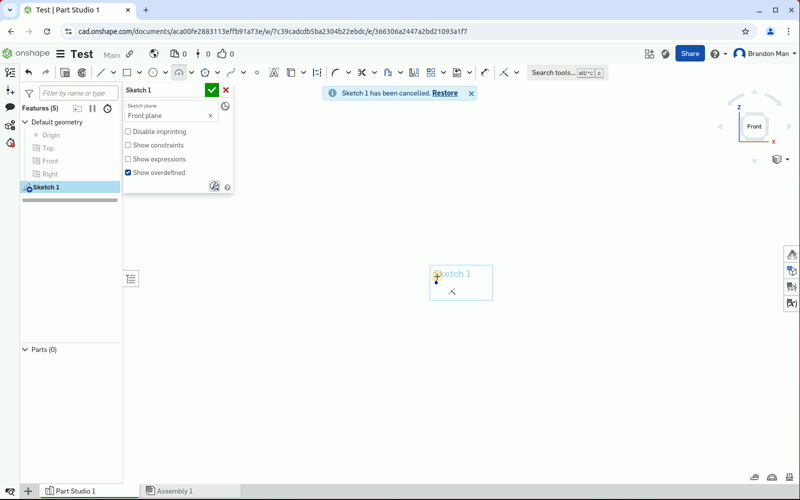
click(437, 276)
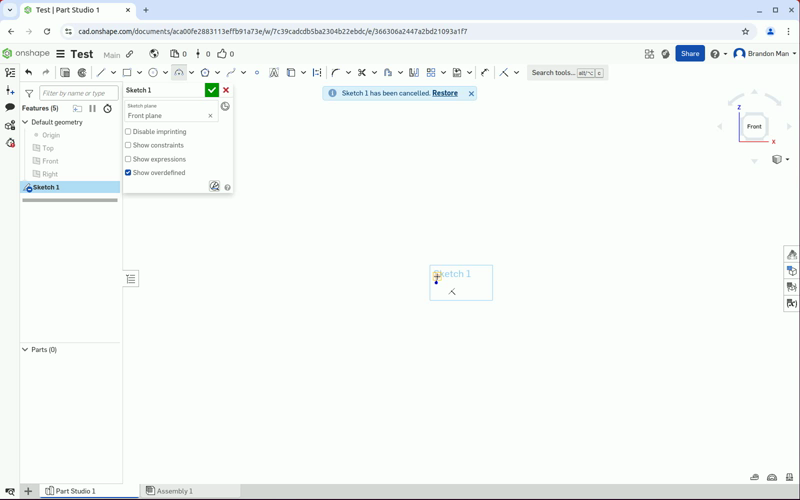
mouse_move(436, 282)
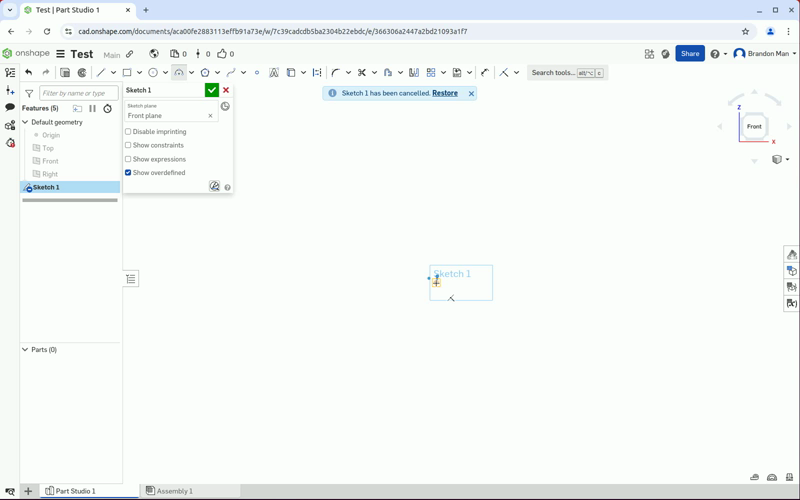
scroll(6)
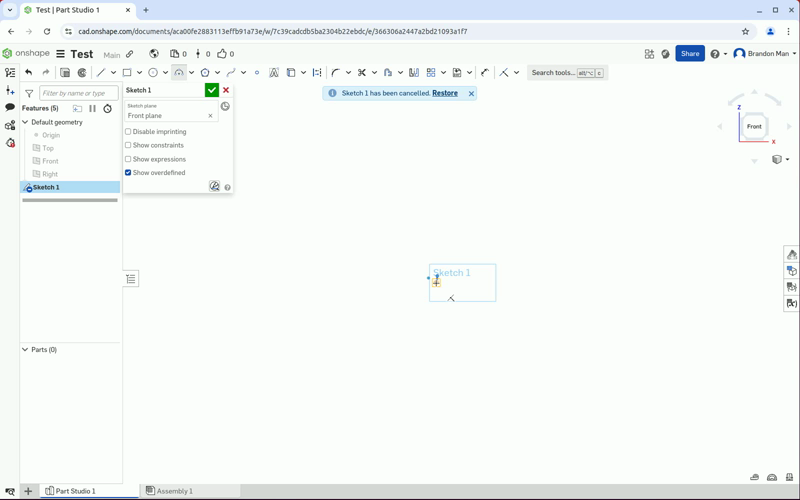
scroll(6)
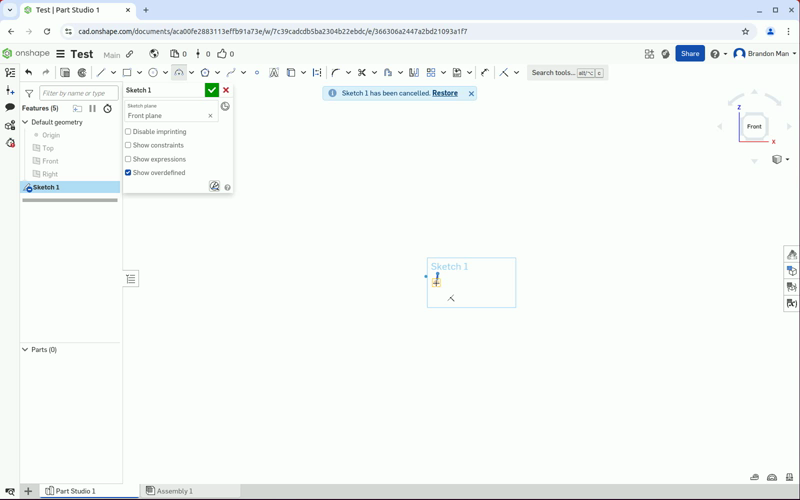
scroll(6)
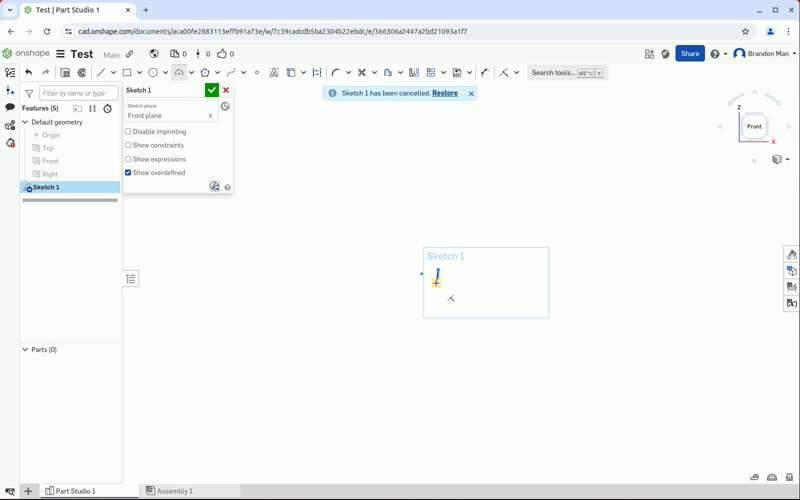
scroll(6)
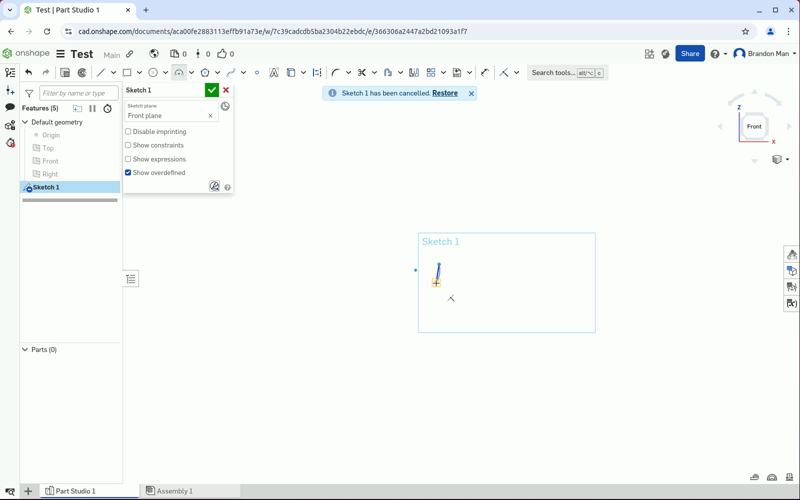
scroll(6)
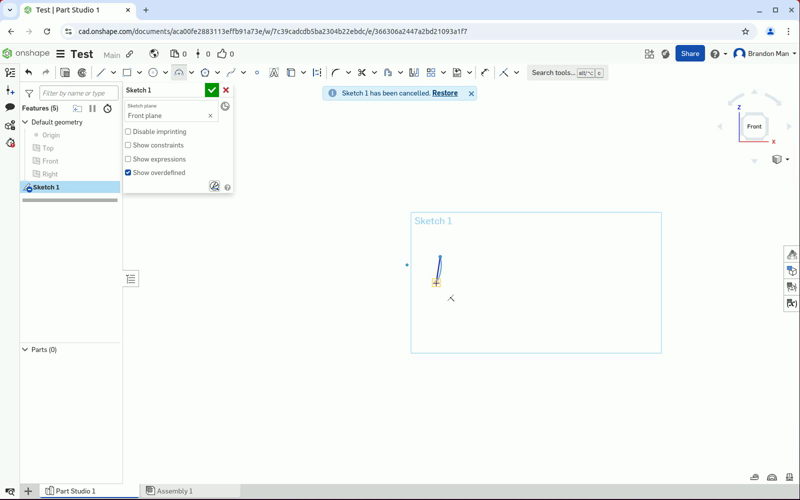
scroll(6)
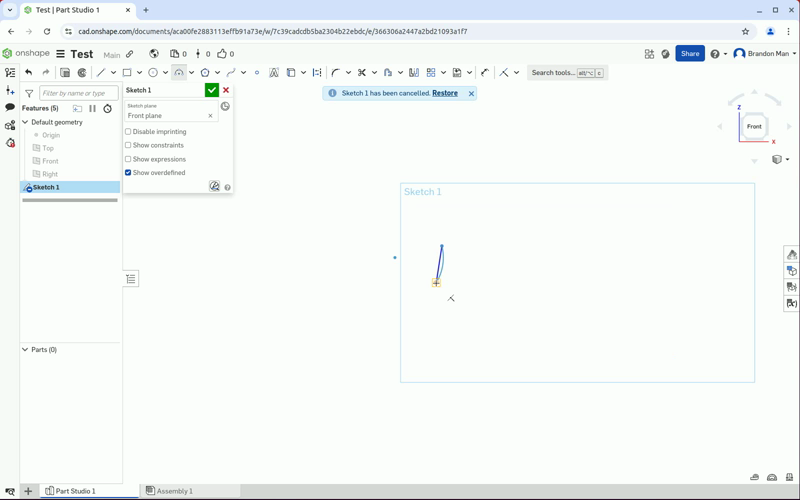
scroll(6)
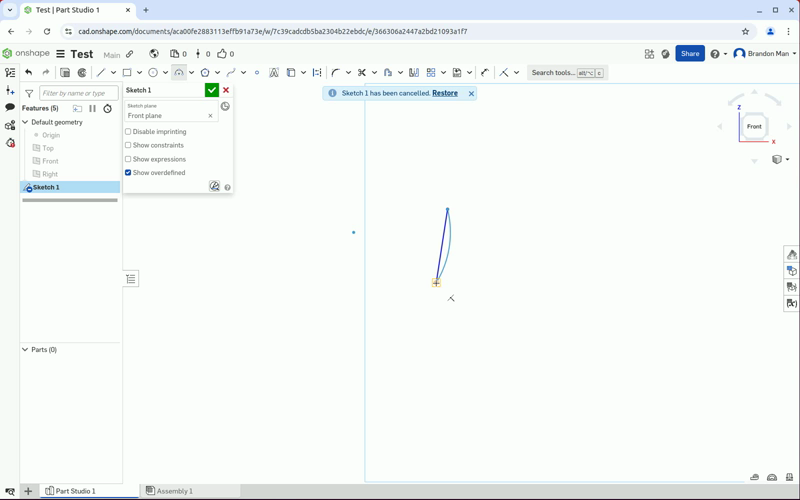
click(436, 282)
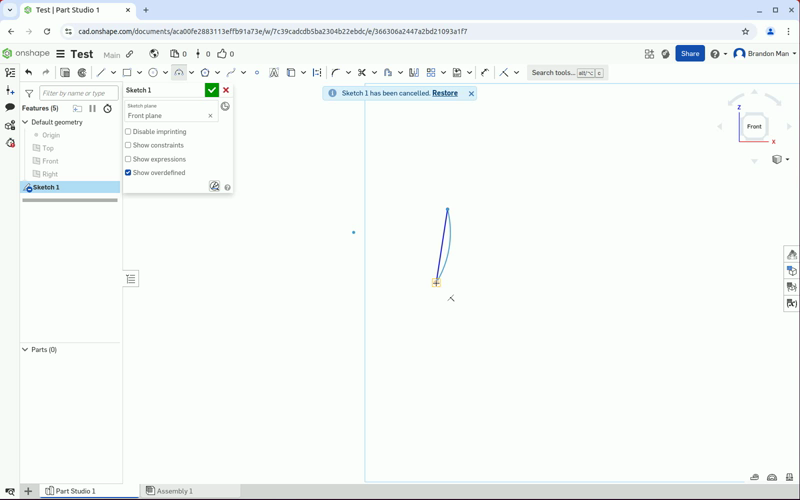
scroll(-6)
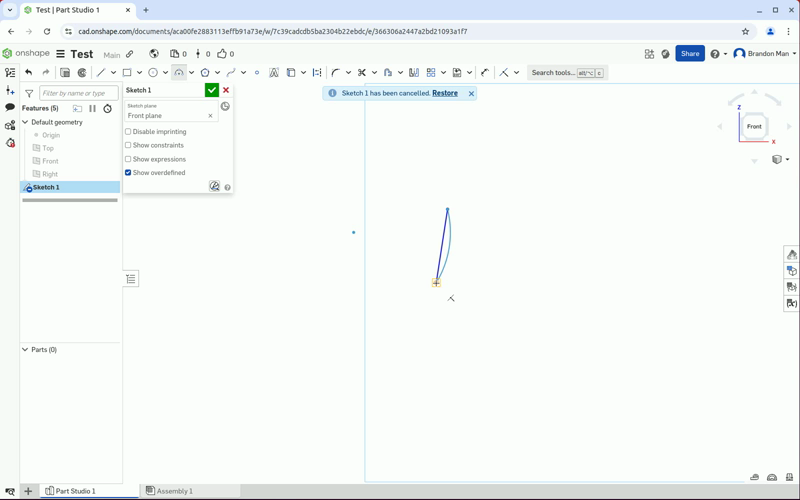
scroll(-6)
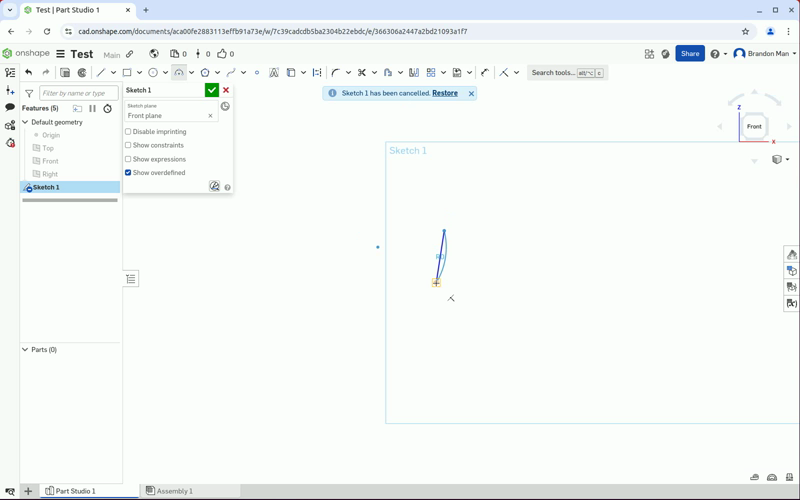
scroll(-6)
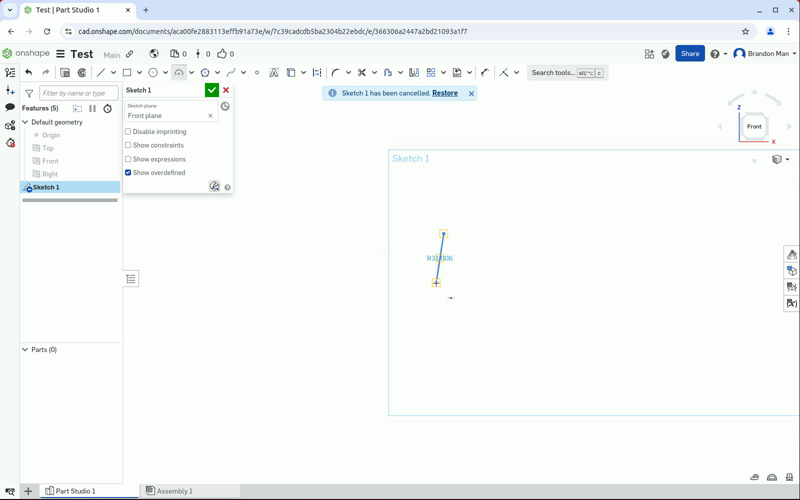
scroll(-6)
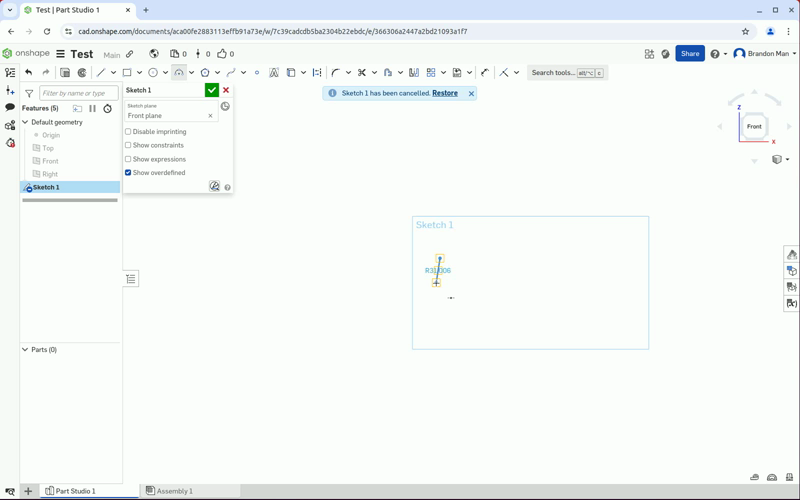
scroll(-6)
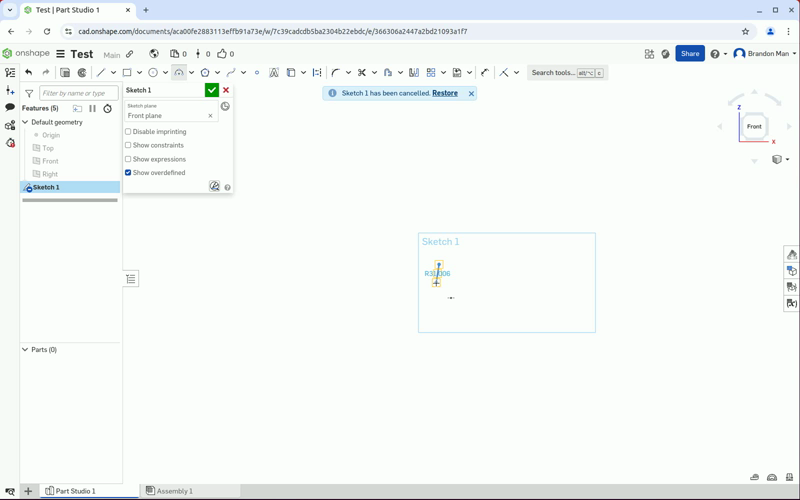
scroll(-6)
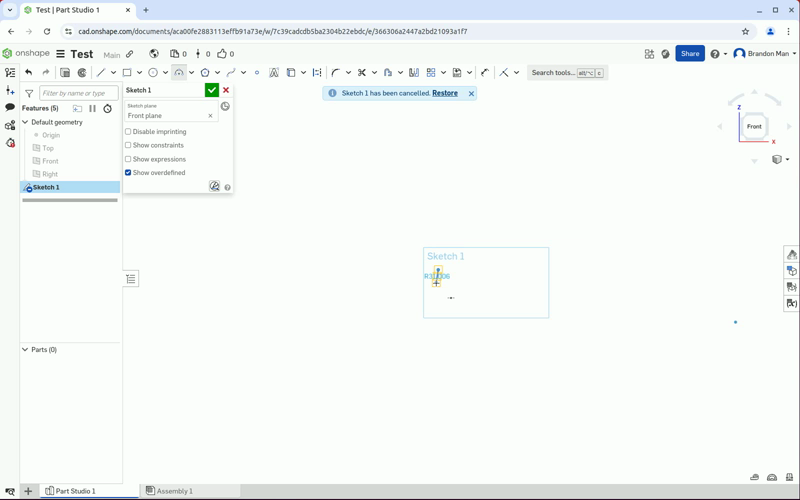
scroll(-6)
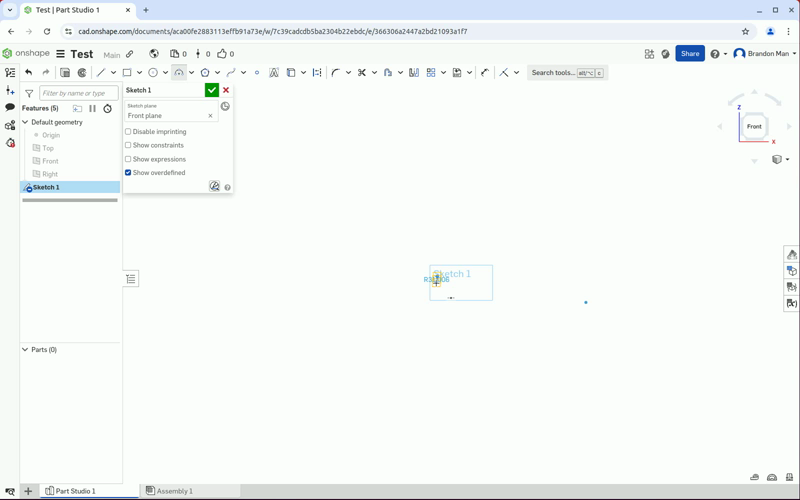
key_down(shift)
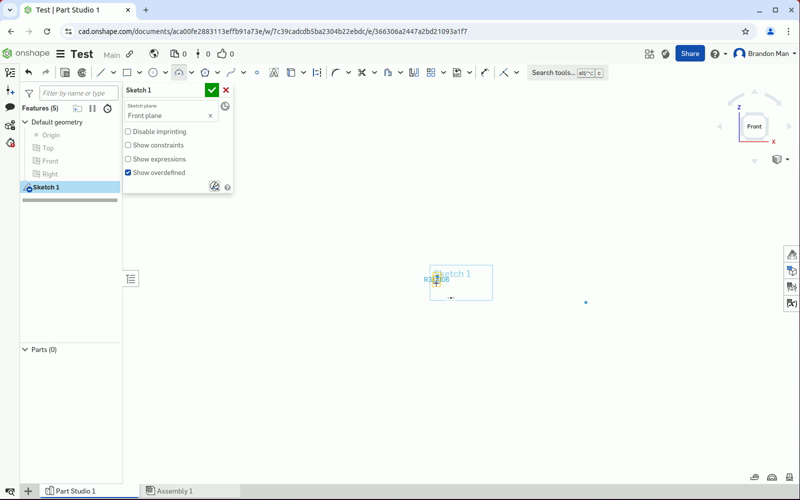
mouse_move(435, 279)
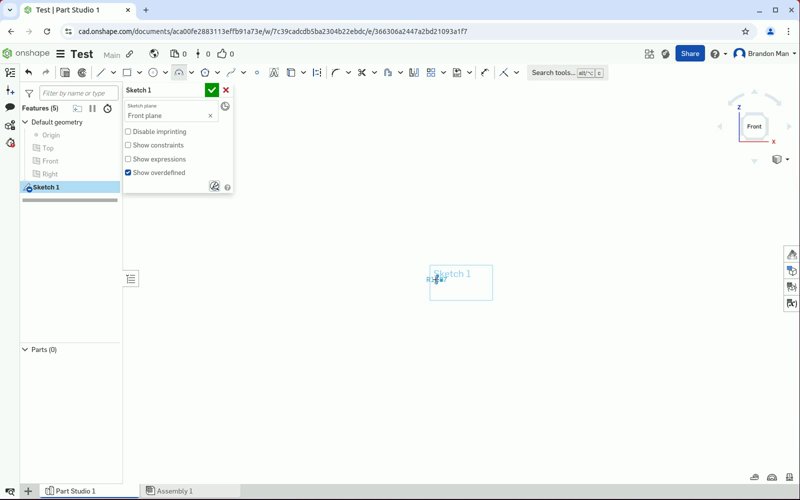
scroll(6)
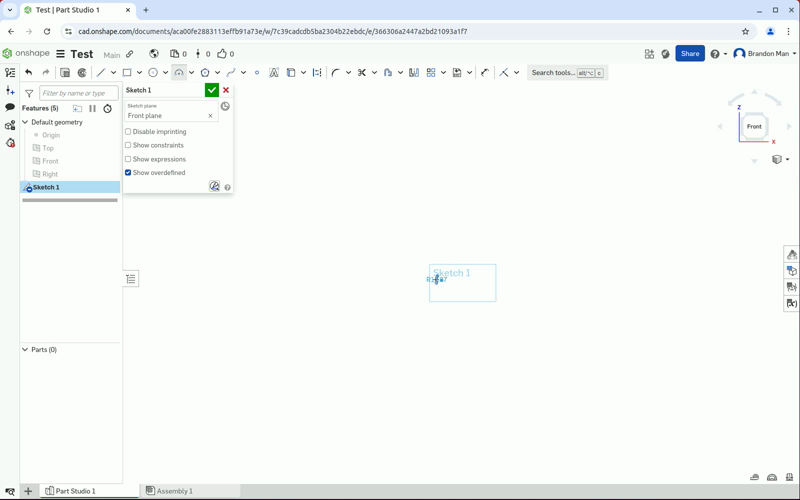
scroll(6)
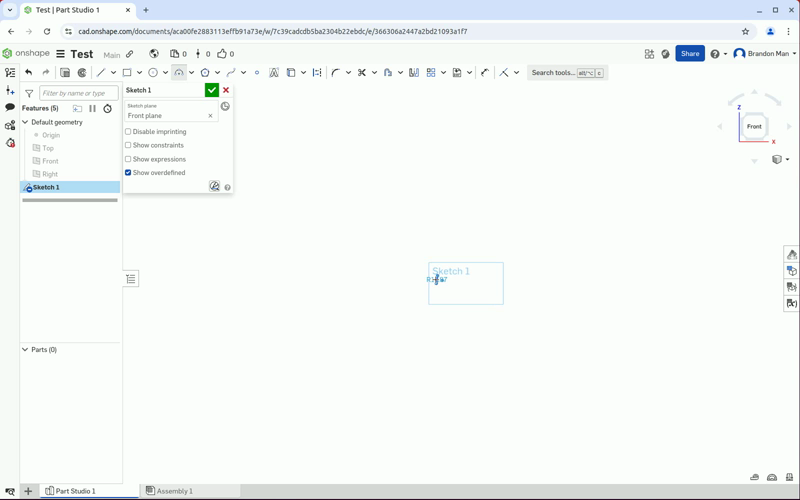
scroll(6)
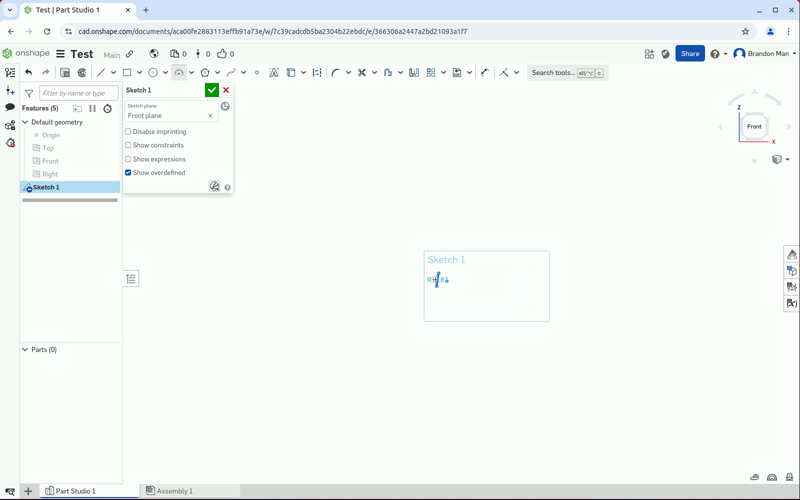
scroll(6)
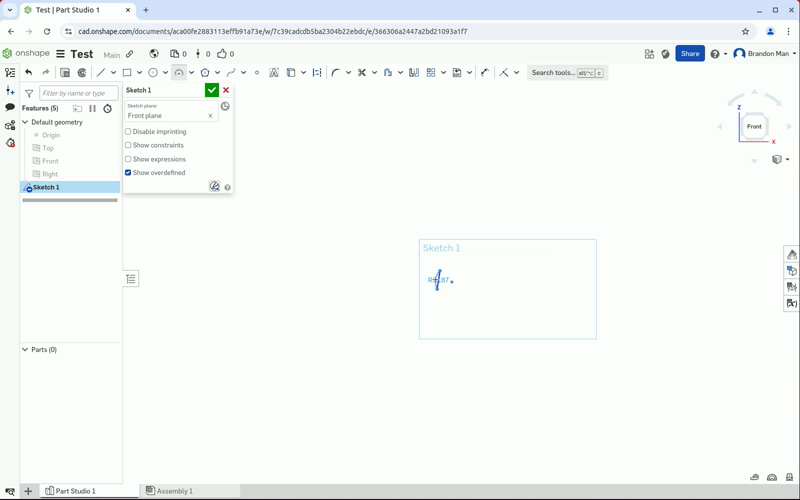
scroll(6)
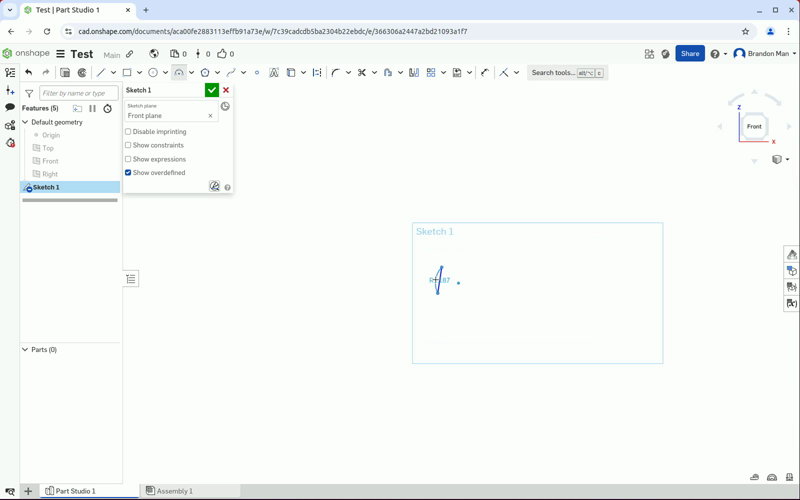
scroll(6)
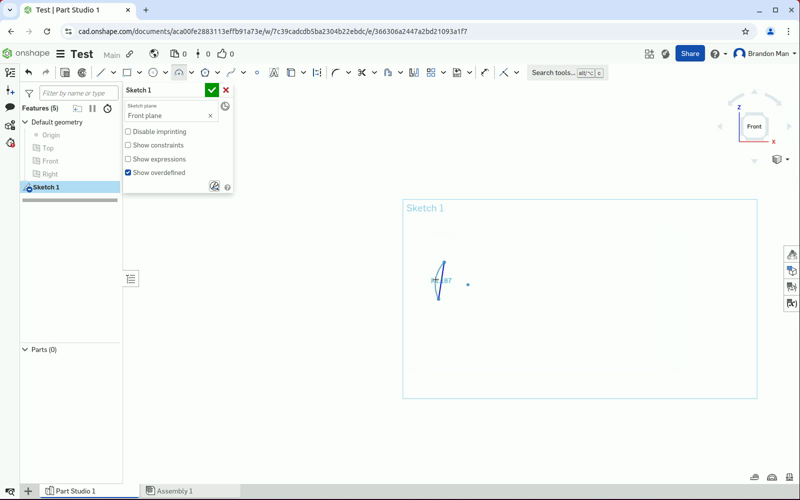
scroll(6)
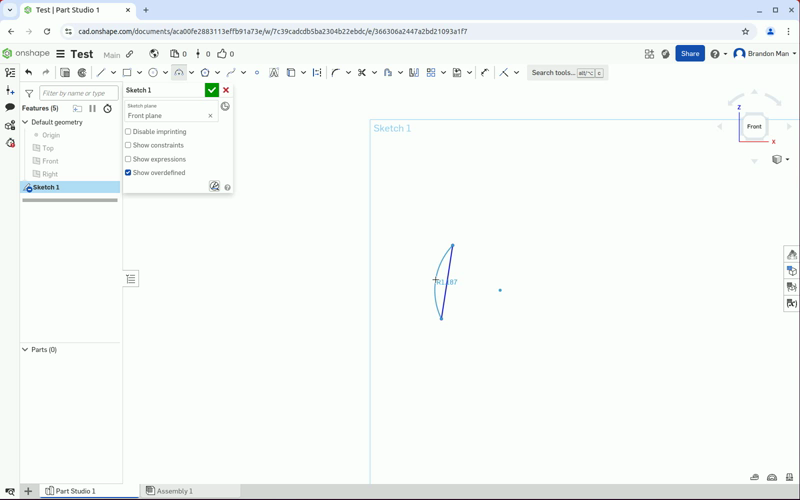
click(435, 279)
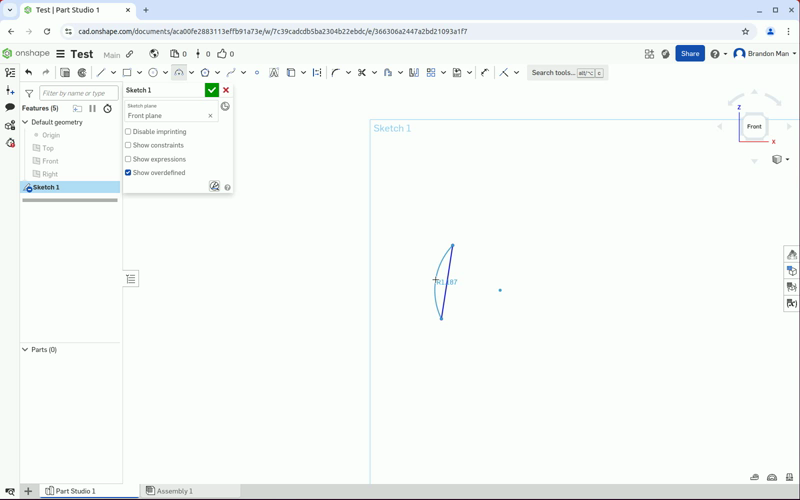
scroll(-6)
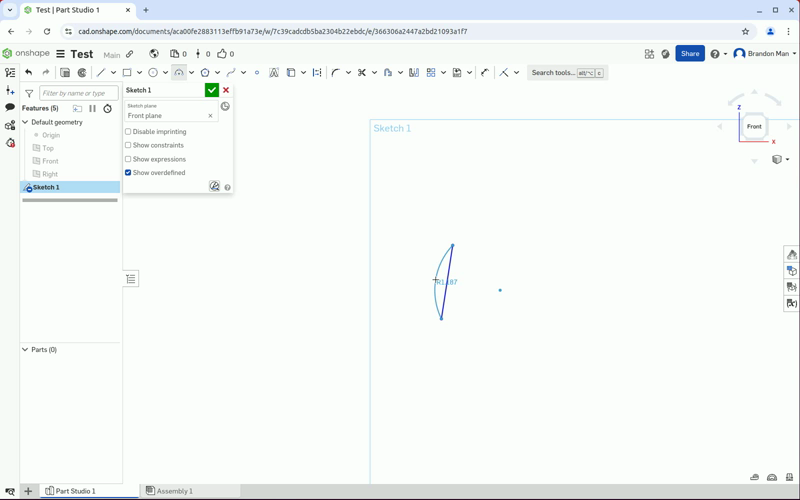
scroll(-6)
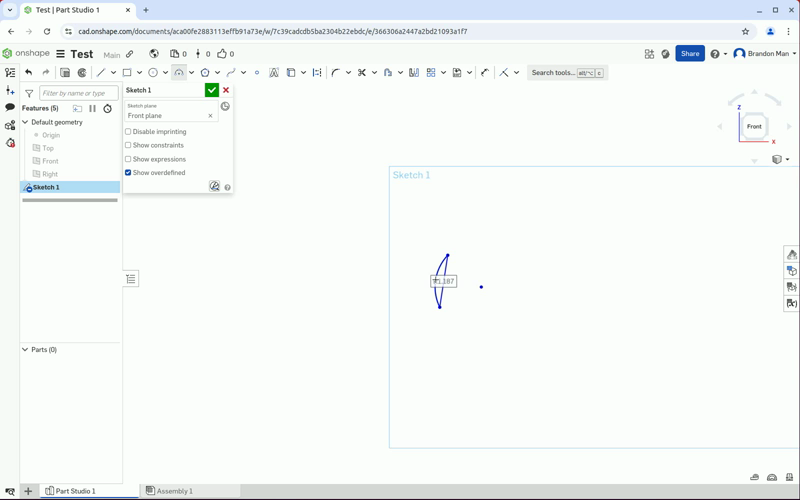
scroll(-6)
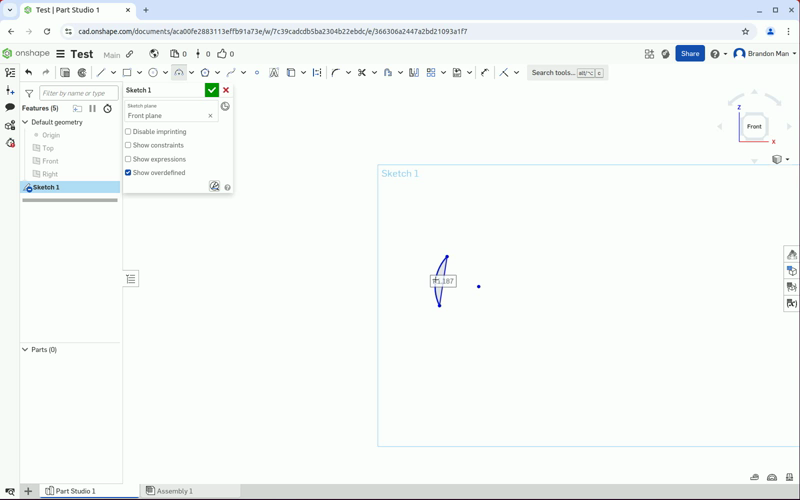
scroll(-6)
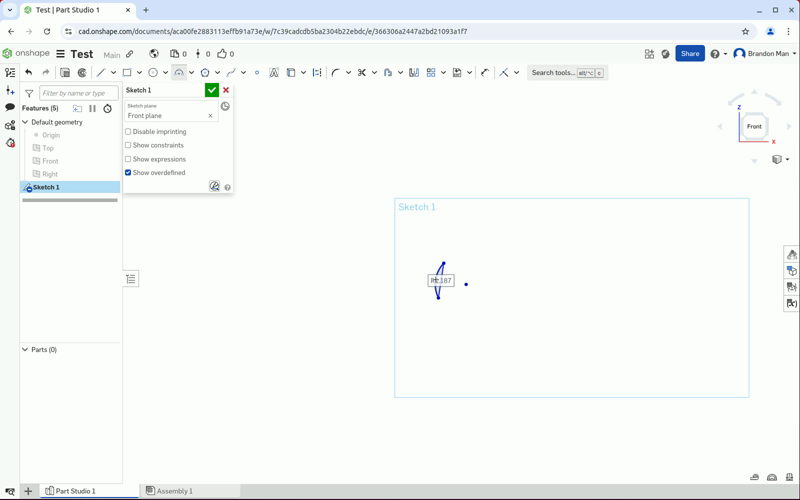
scroll(-6)
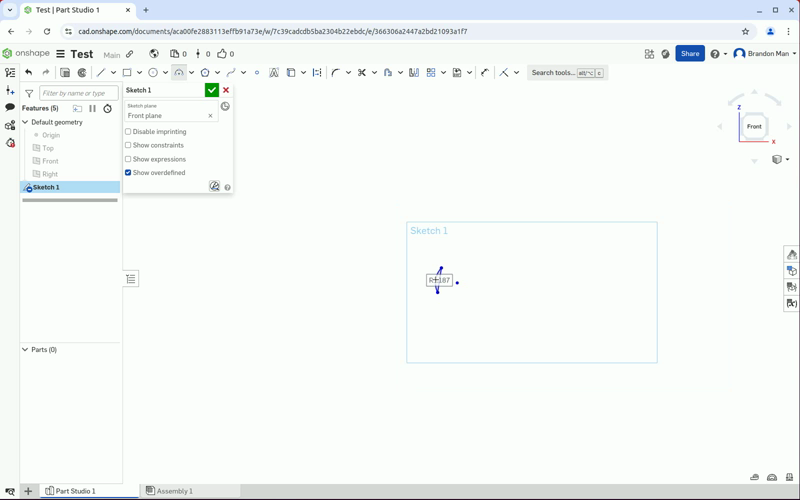
scroll(-6)
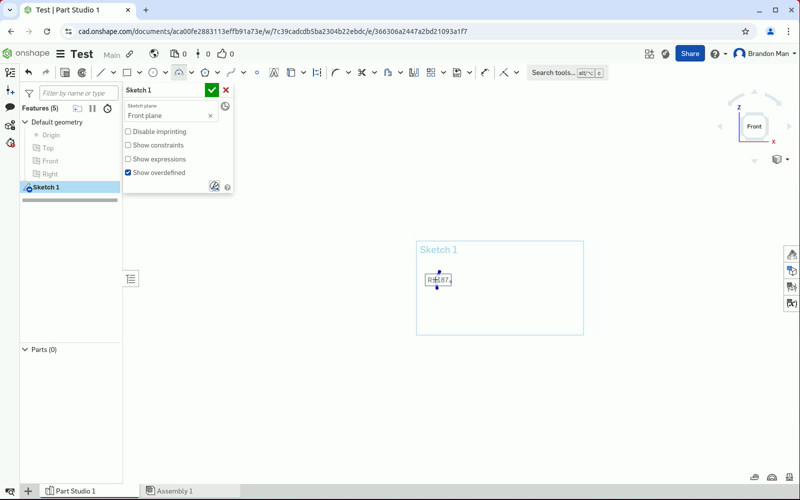
scroll(-6)
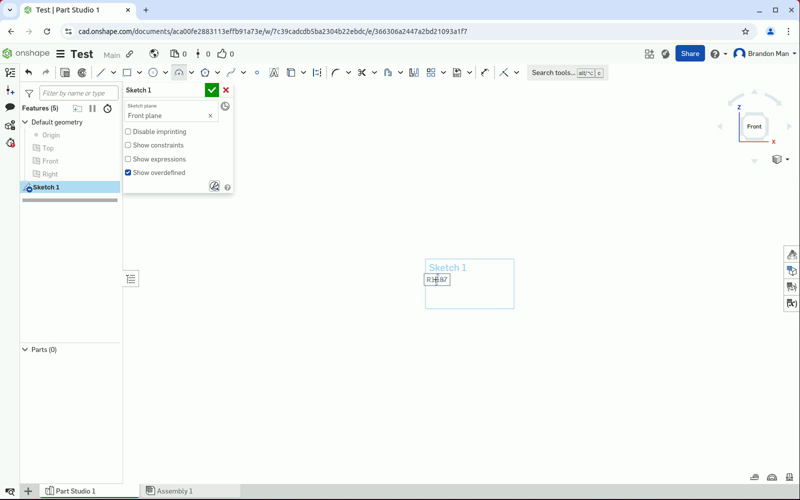
key_up(shift)
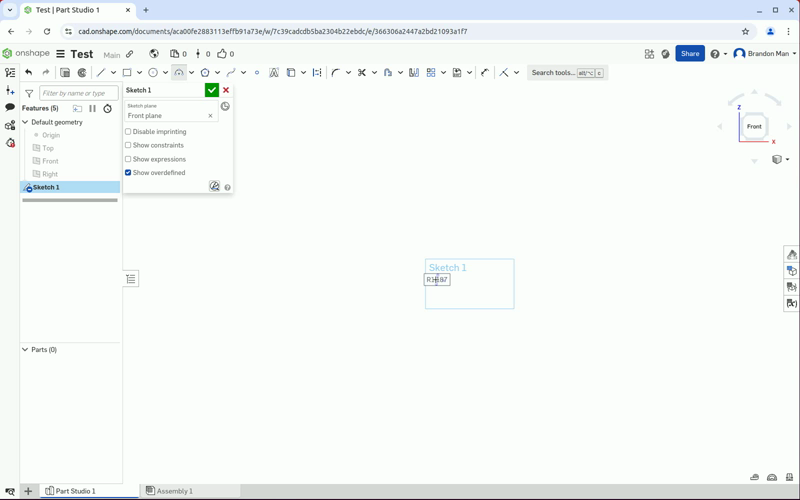
key(esc)
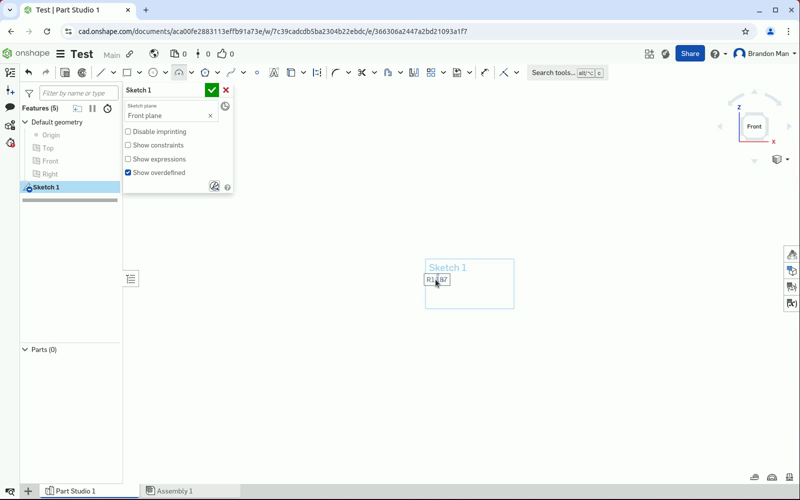
mouse_move(436, 279)
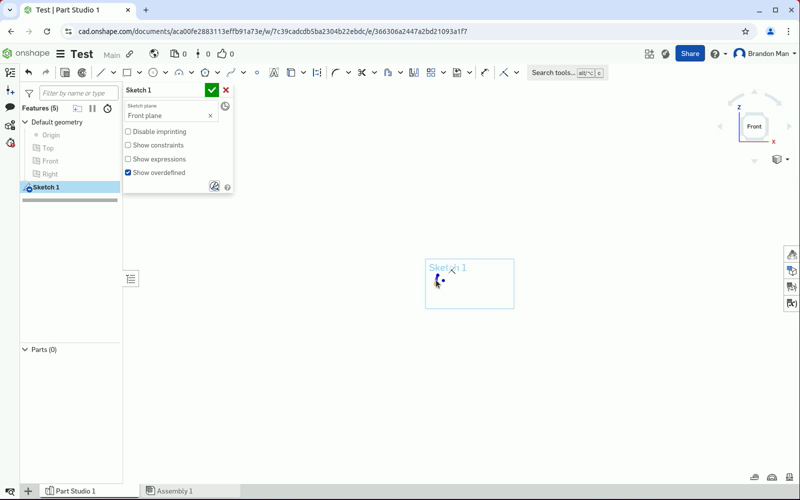
scroll(6)
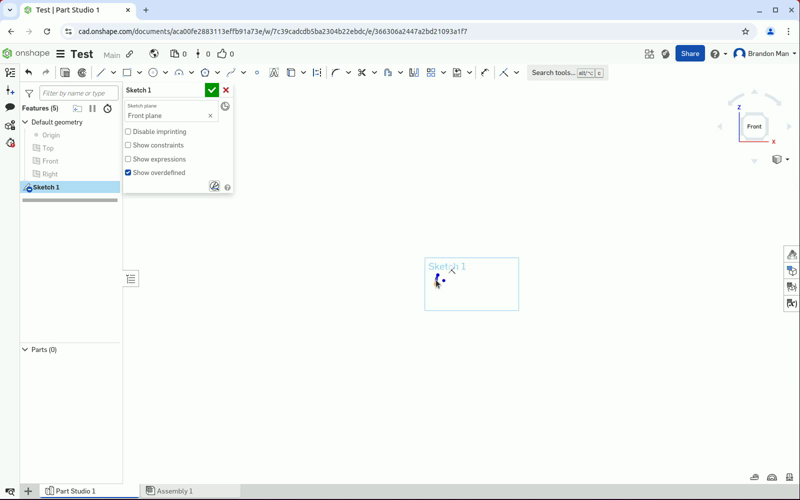
scroll(6)
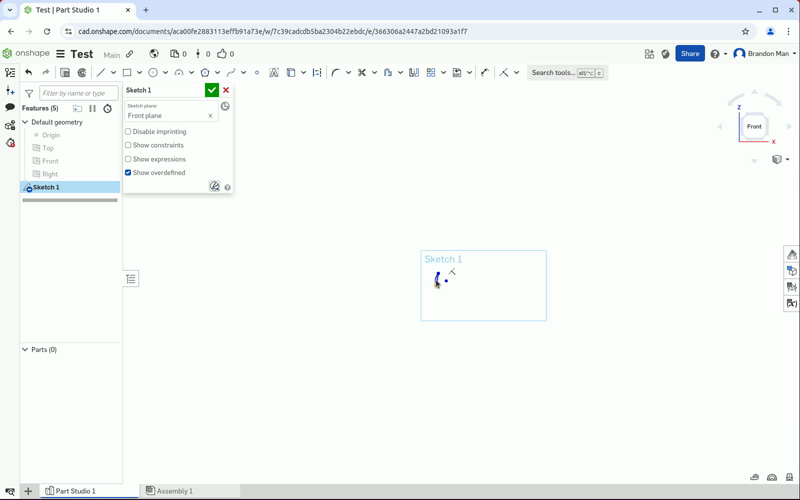
scroll(6)
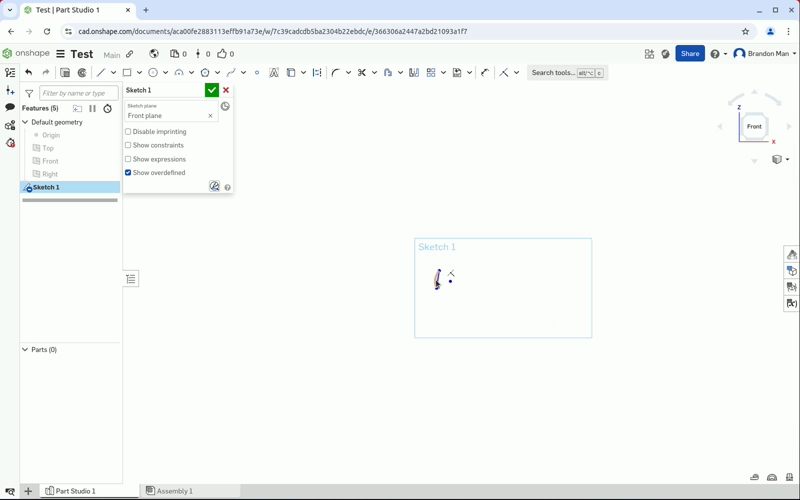
scroll(6)
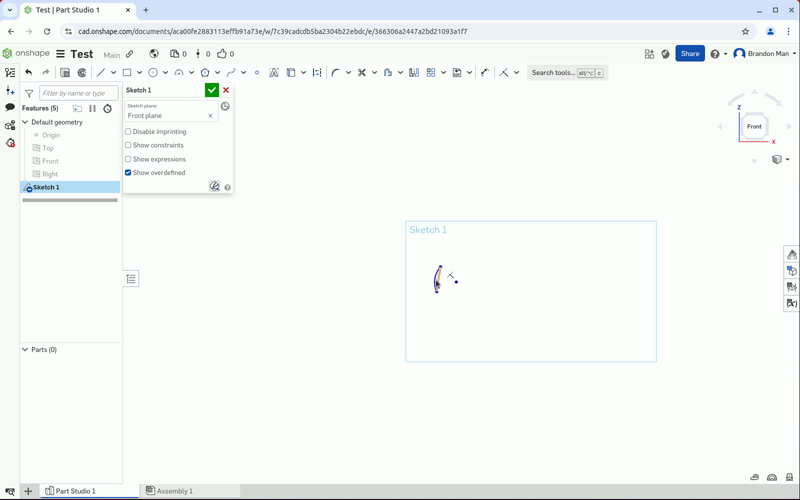
scroll(6)
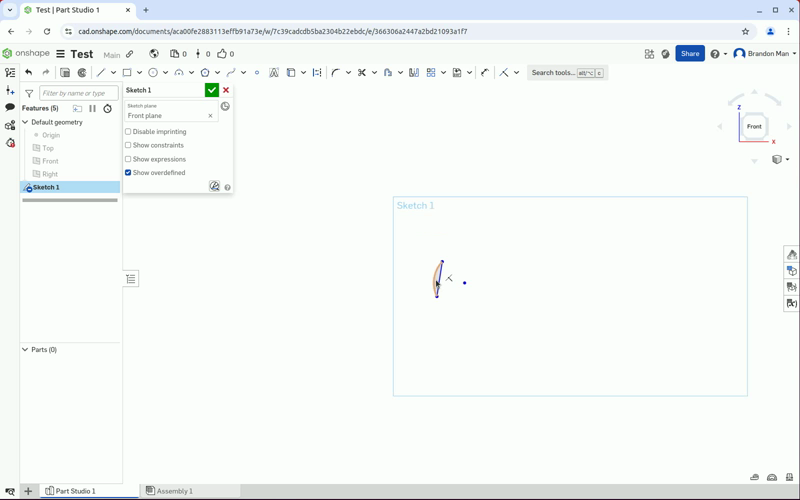
scroll(6)
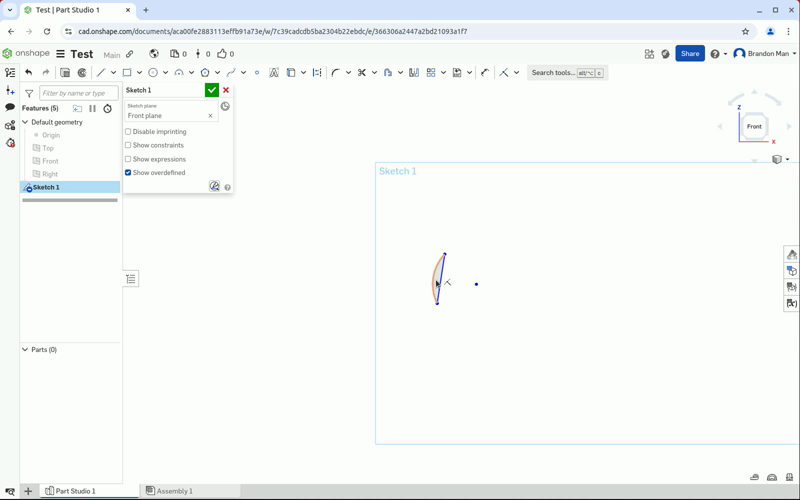
scroll(6)
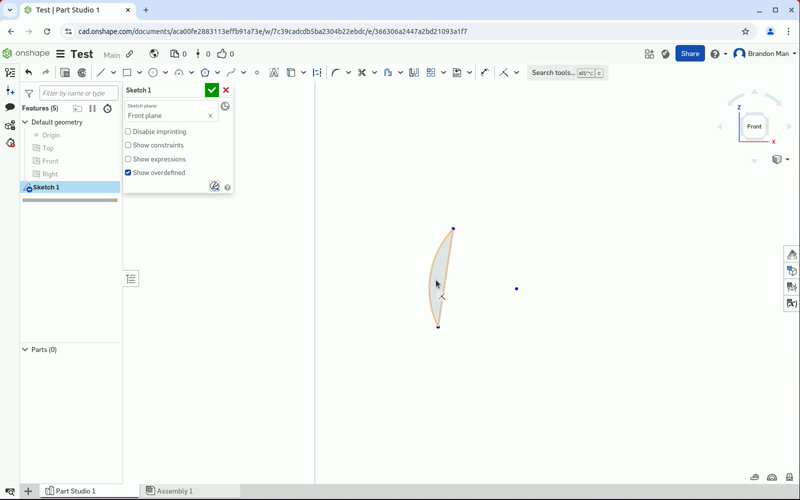
click(436, 279)
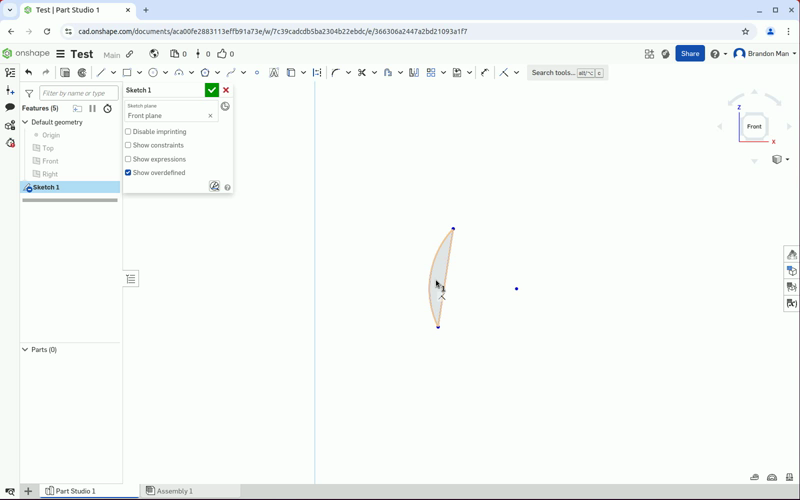
scroll(-6)
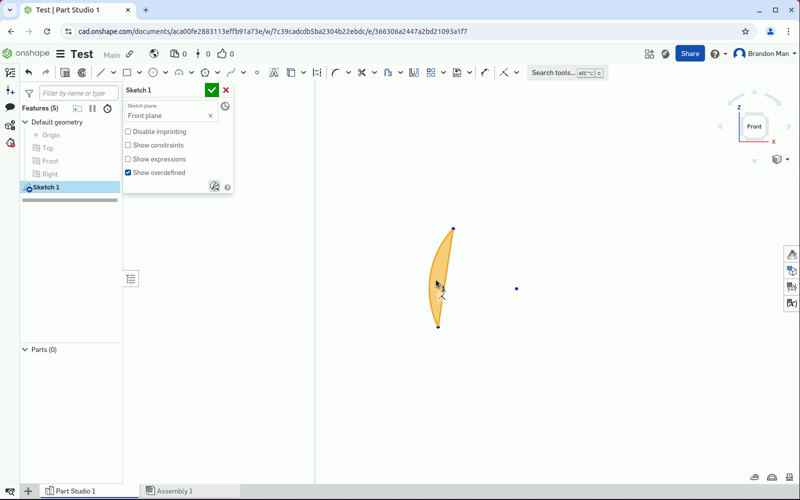
scroll(-6)
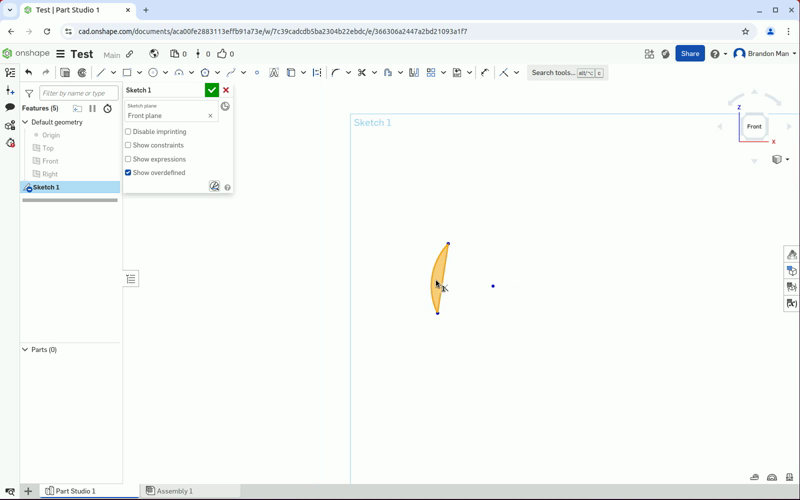
scroll(-6)
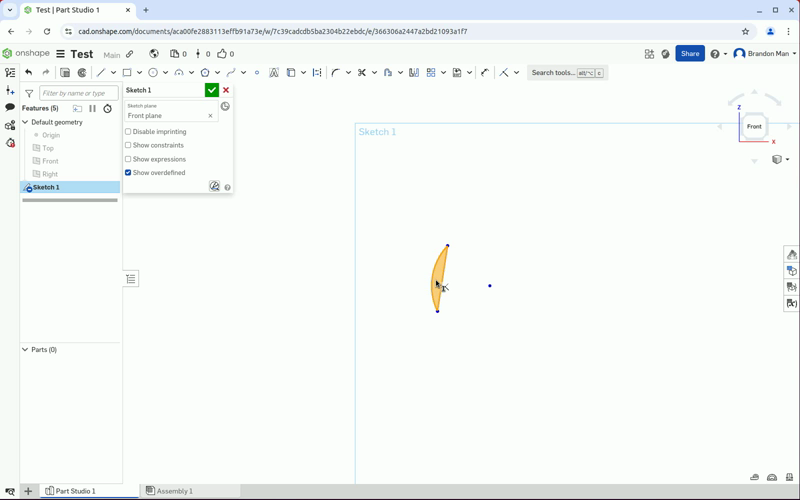
scroll(-6)
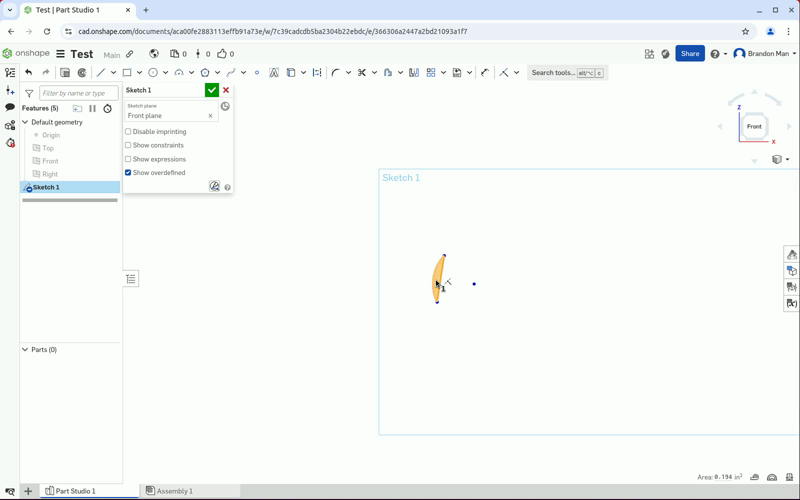
scroll(-6)
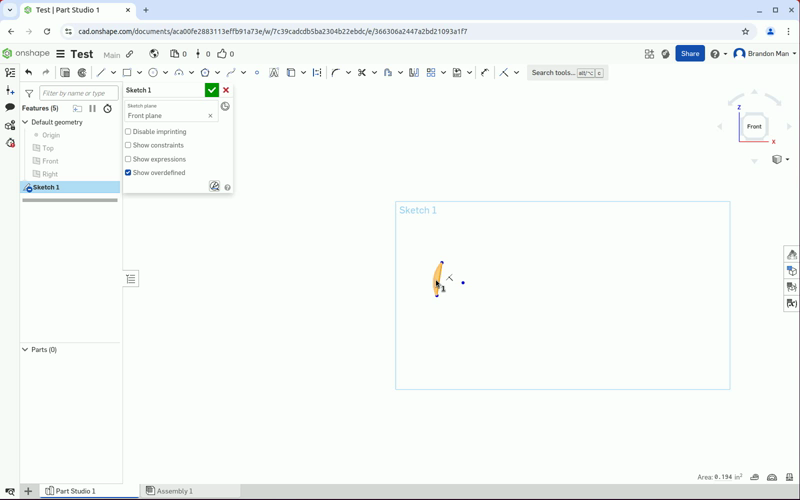
scroll(-6)
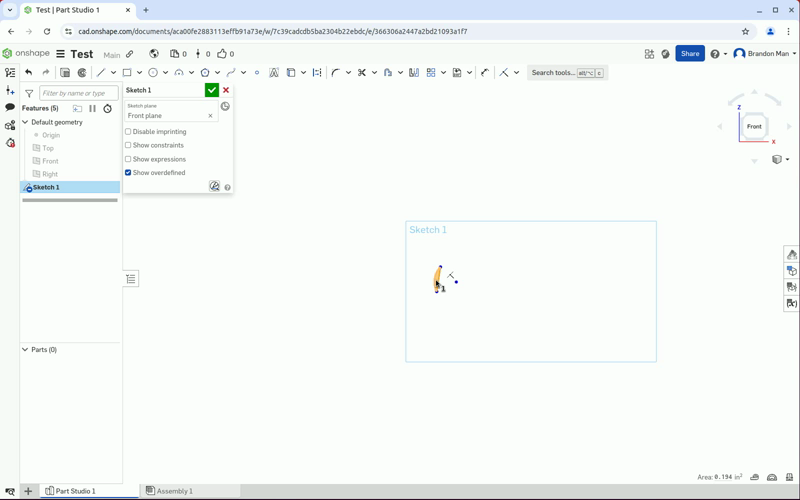
scroll(-6)
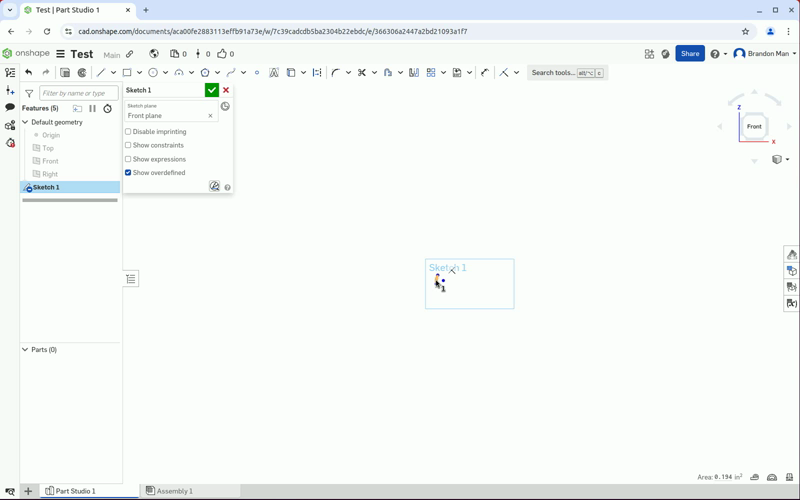
mouse_move(73, 352)
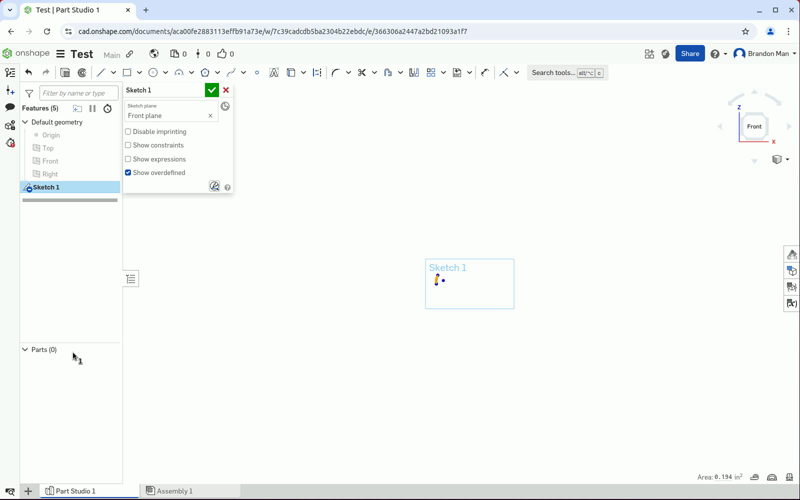
key(shift+y)
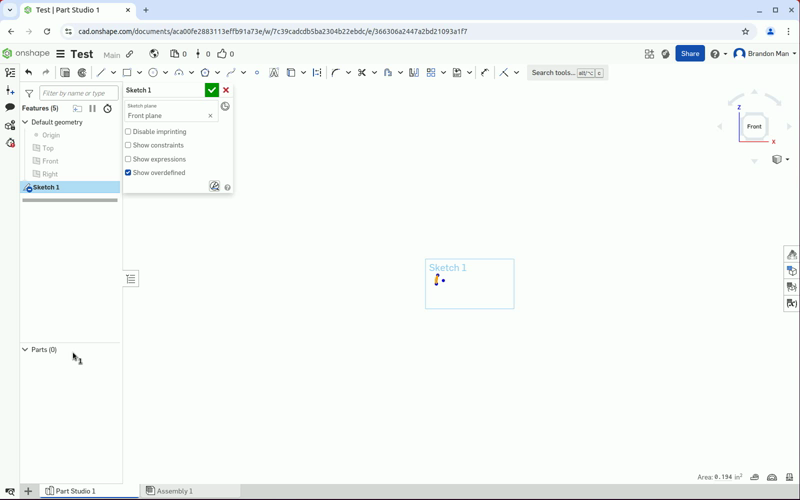
key(shift+e)
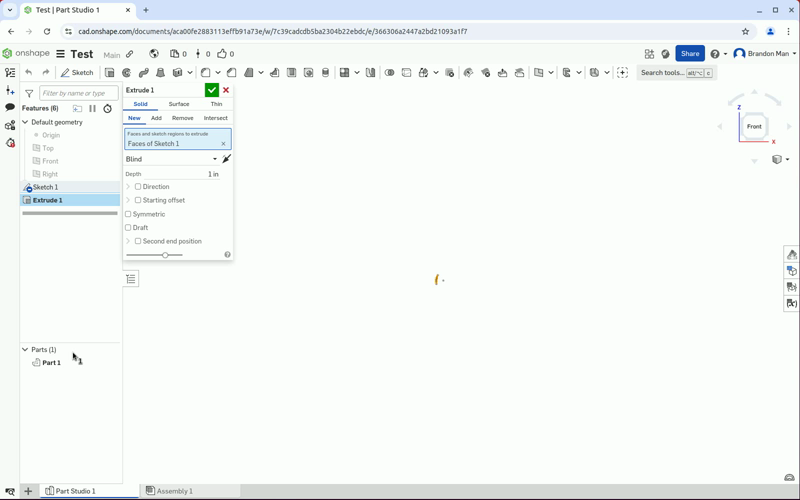
mouse_move(143, 106)
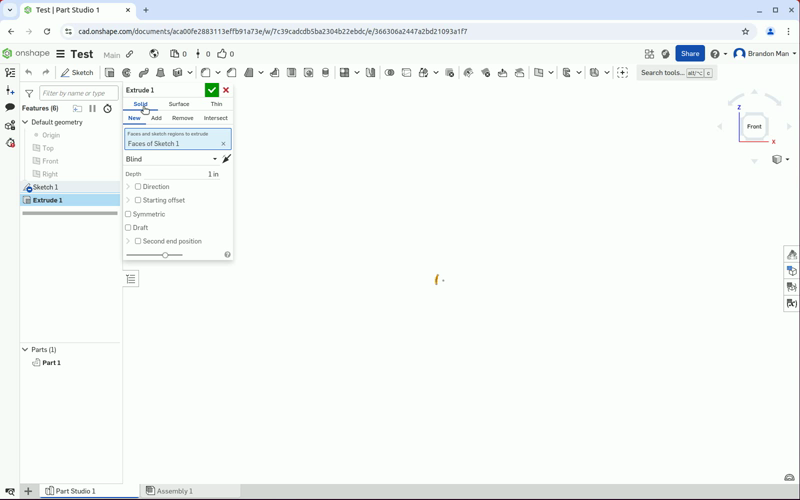
click(143, 106)
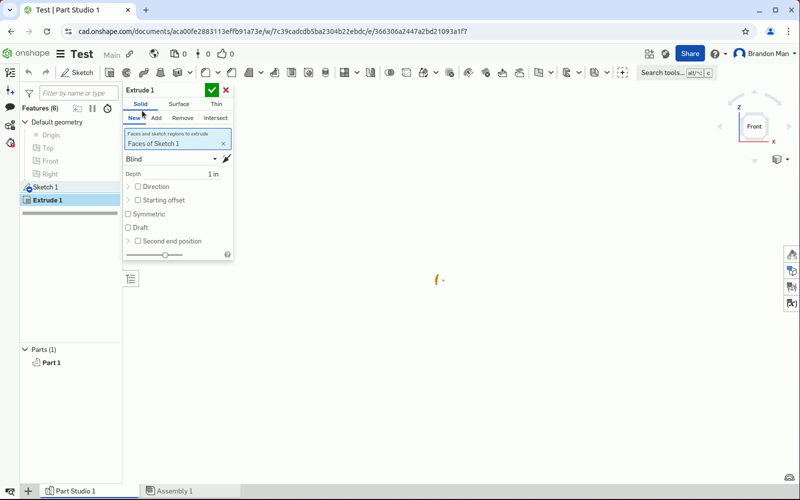
mouse_move(137, 120)
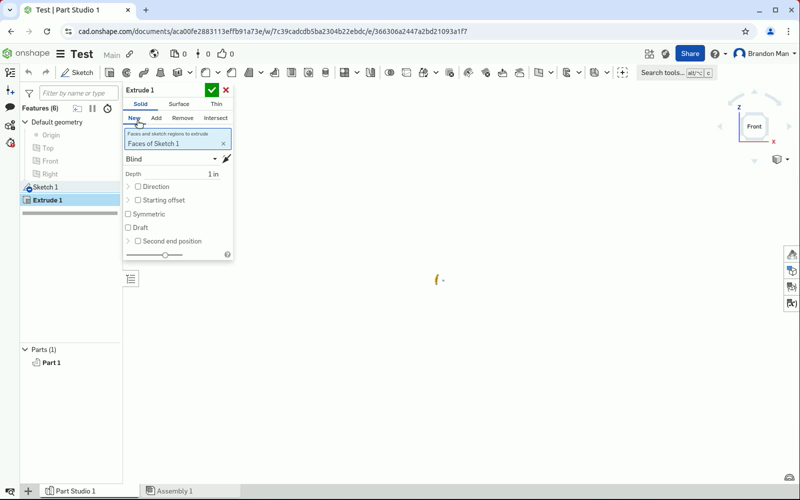
click(137, 120)
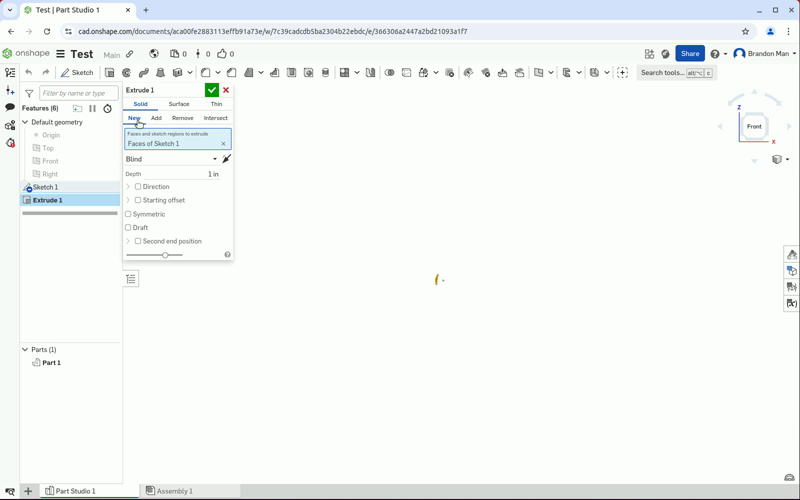
key(tab, 4)
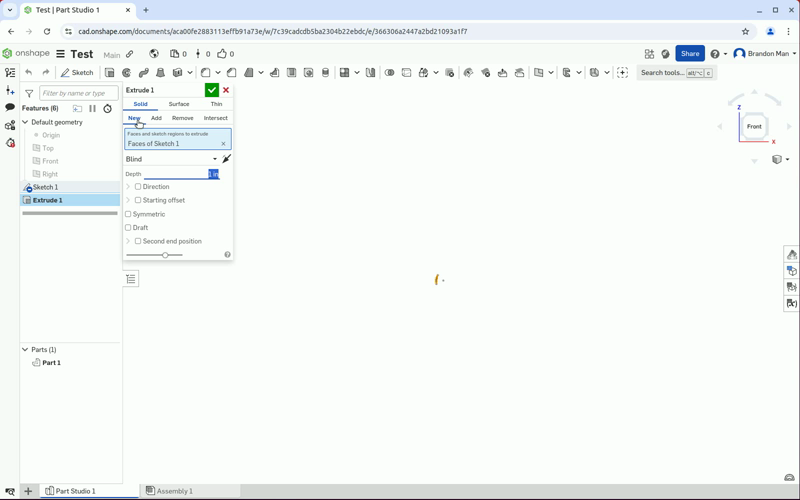
text(0.963)
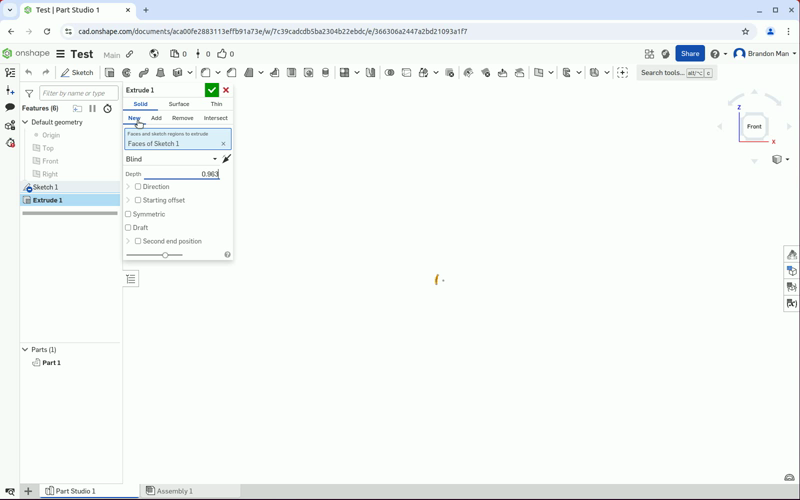
key(enter)
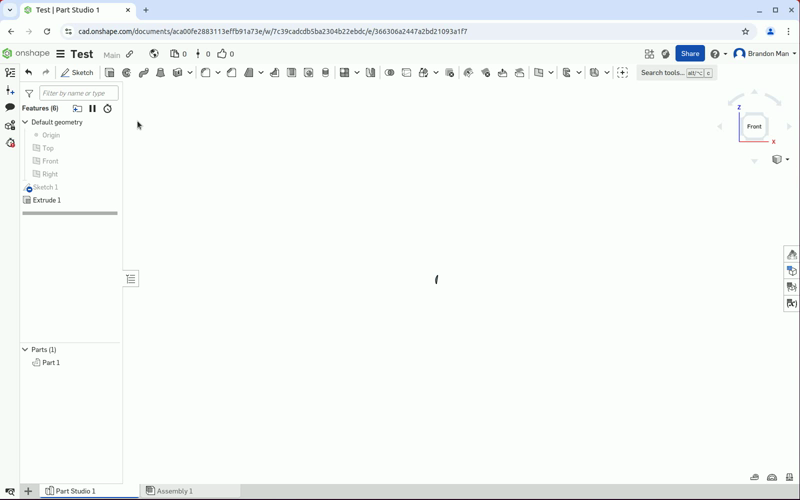
key(shift+h)
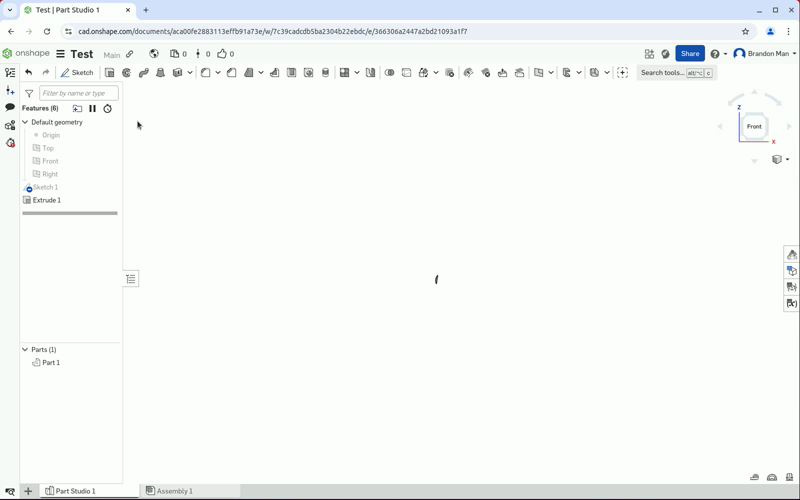
key(shift+h)
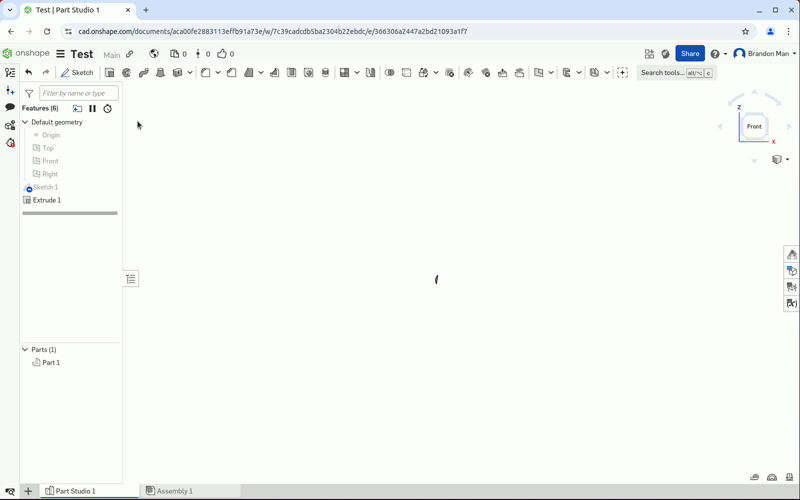
mouse_move(73, 189)
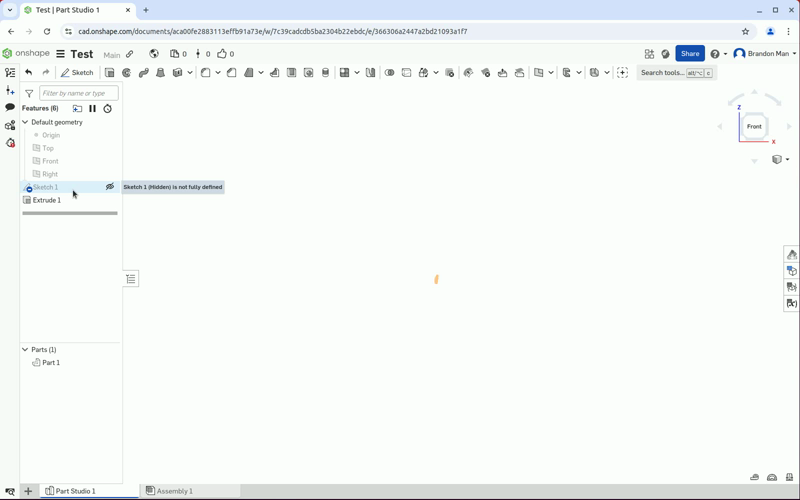
click(73, 189)
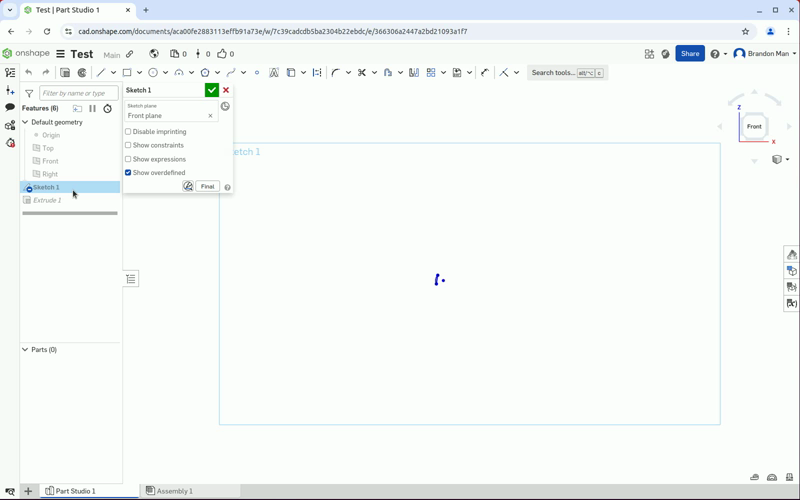
mouse_move(229, 92)
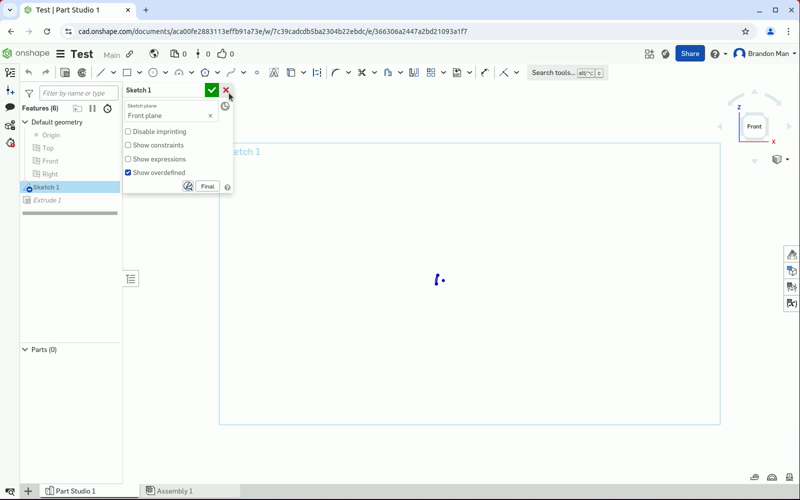
click(229, 92)
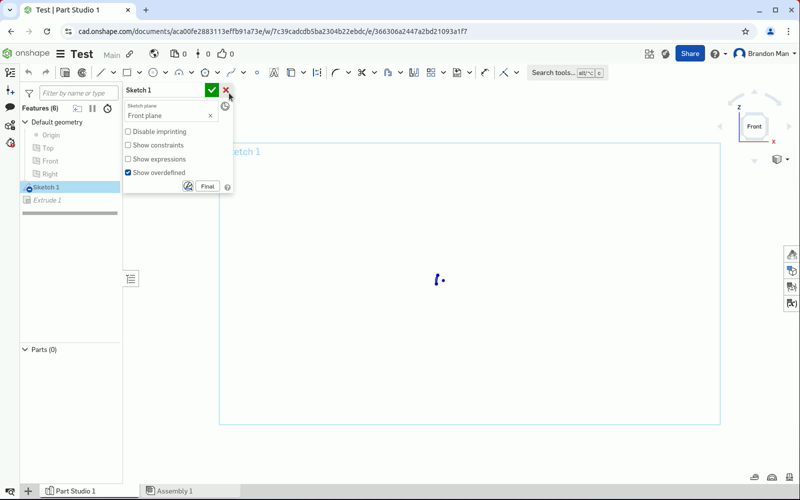
key(shift+s)
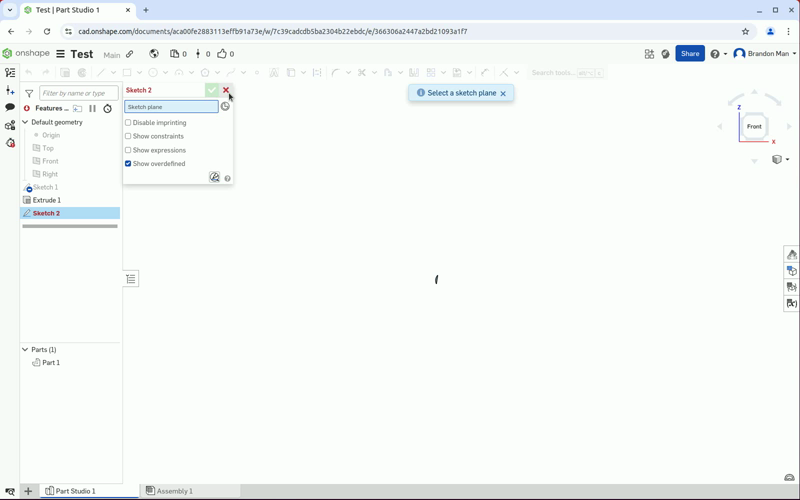
mouse_move(73, 163)
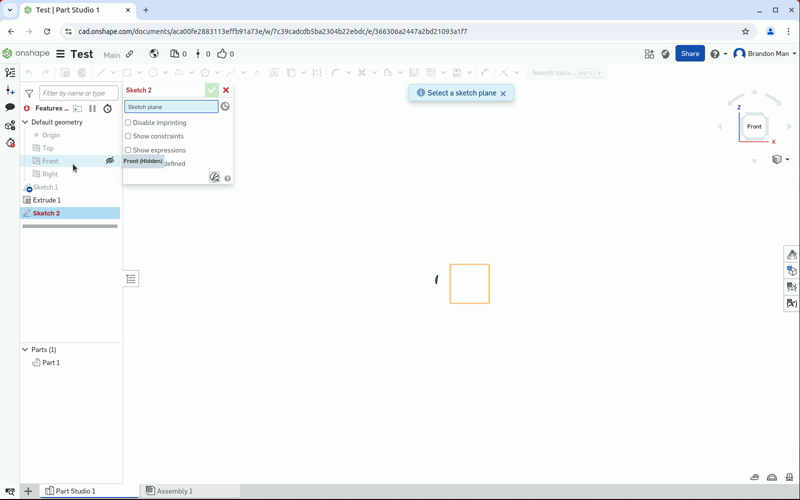
click(73, 163)
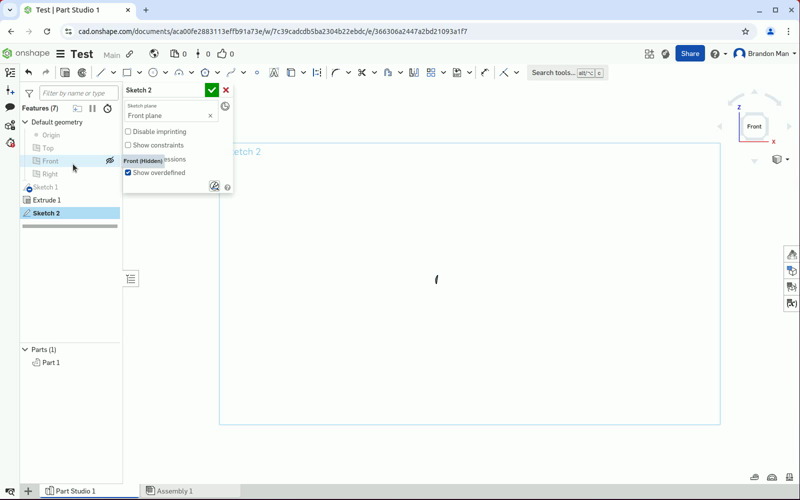
mouse_move(73, 352)
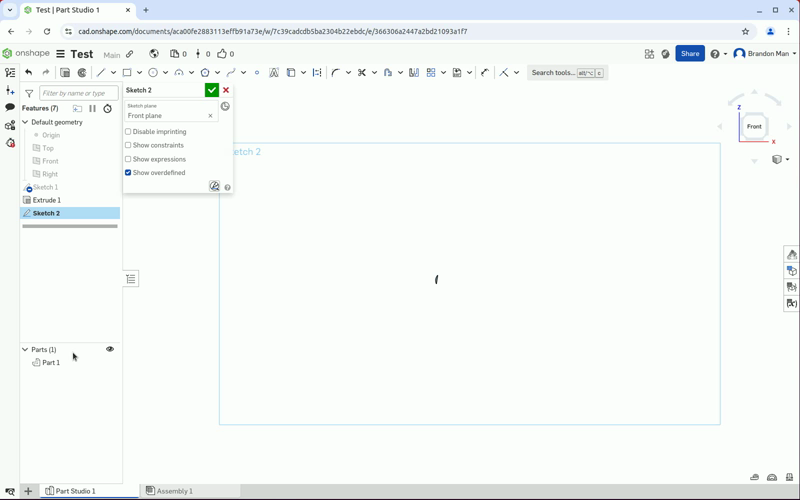
key(y)
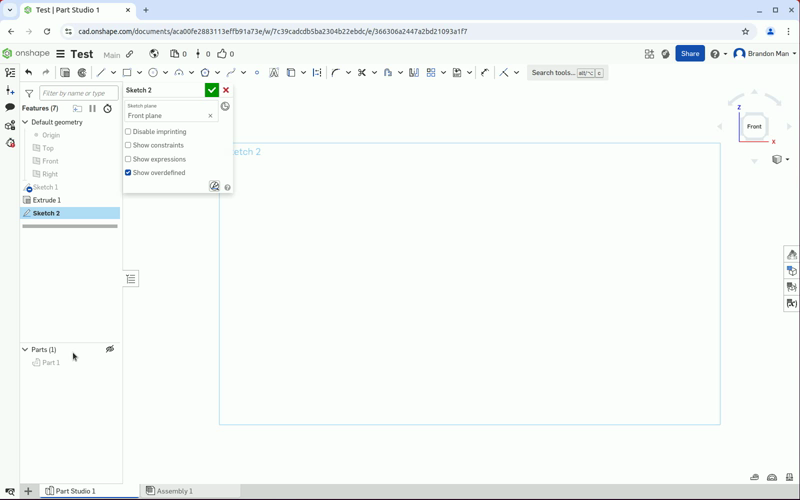
key(a)
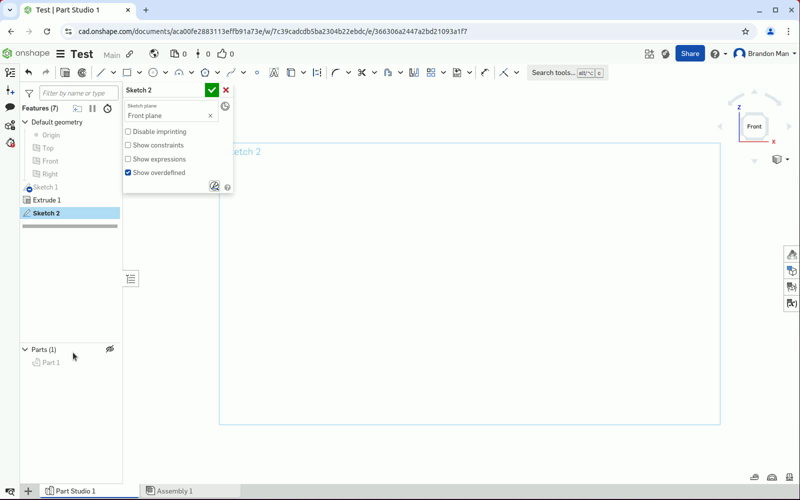
key_down(shift)
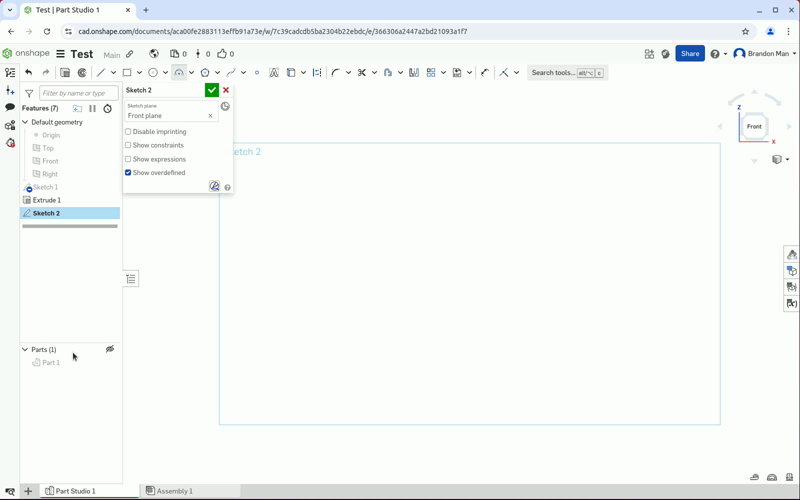
mouse_move(436, 282)
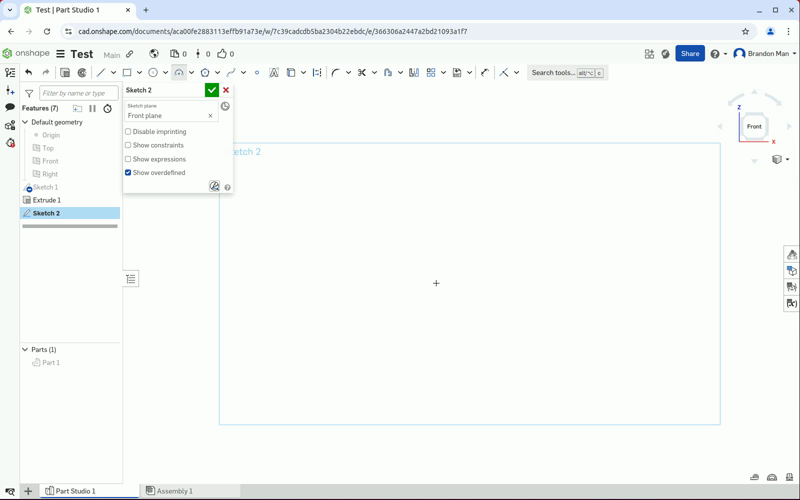
click(436, 282)
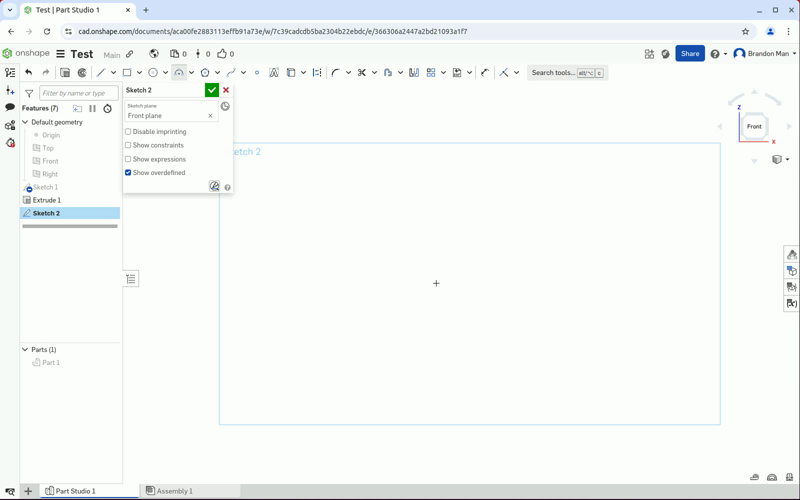
key_up(shift)
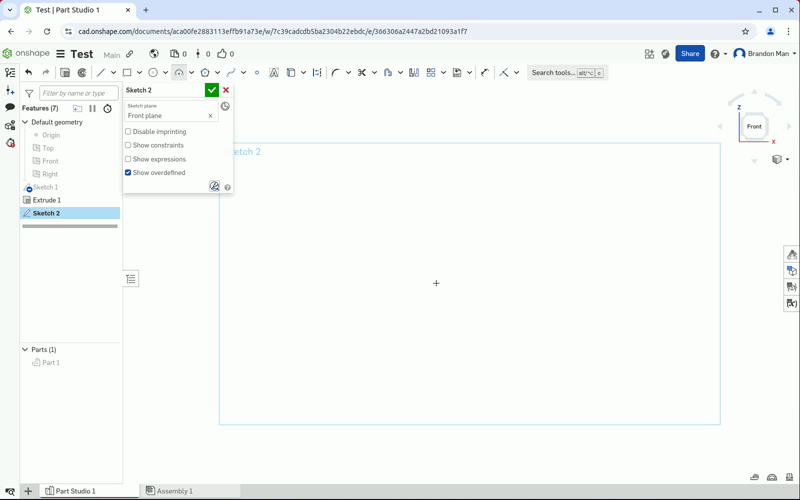
key_down(shift)
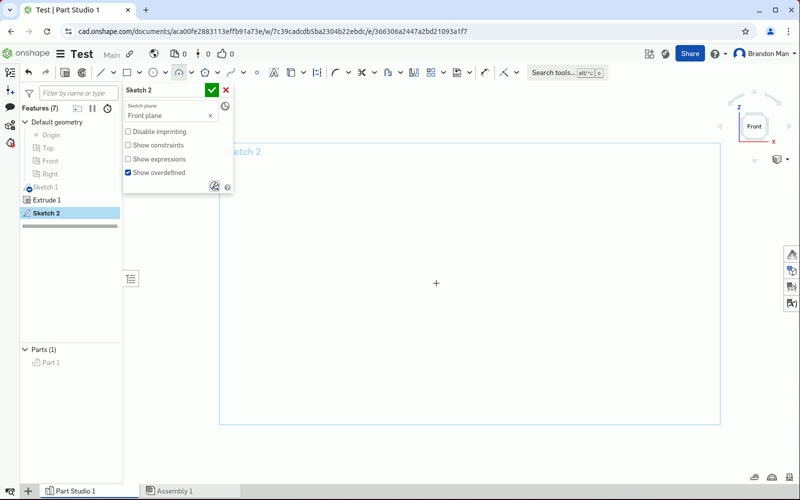
mouse_move(437, 289)
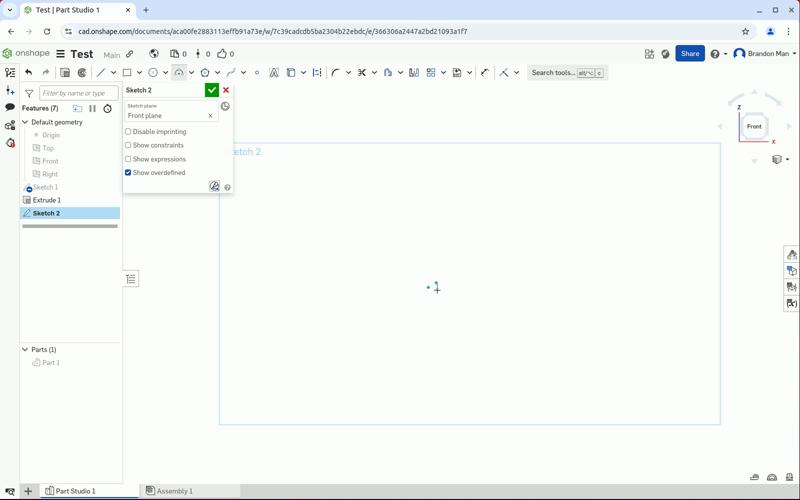
scroll(6)
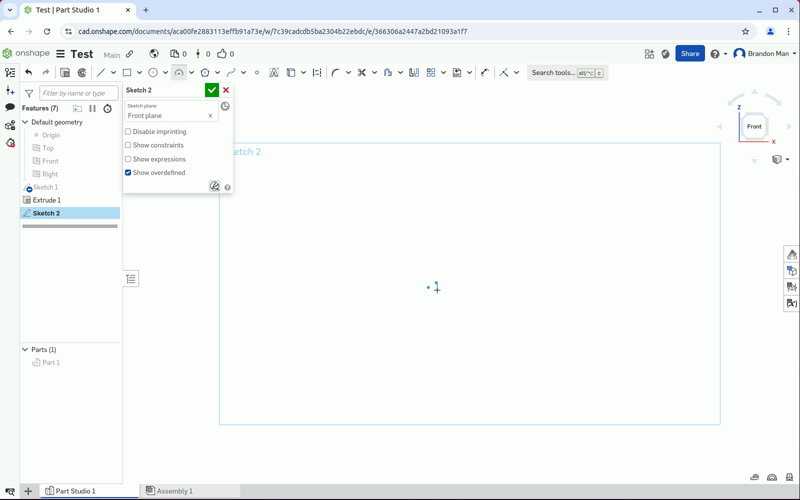
scroll(6)
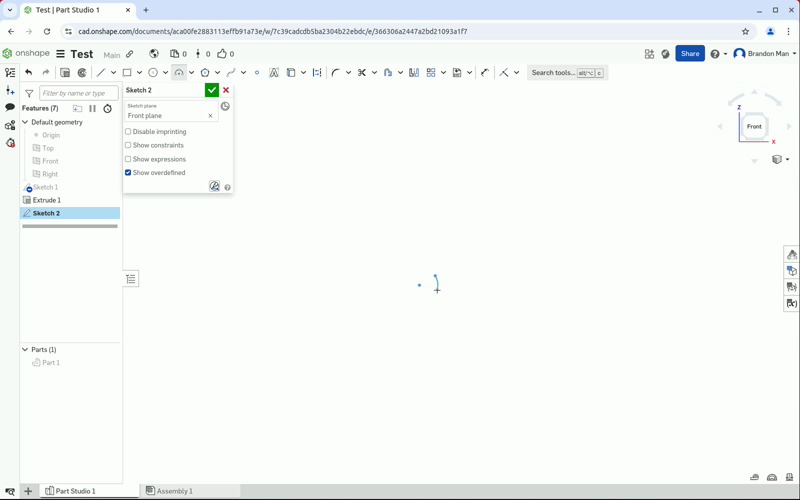
scroll(6)
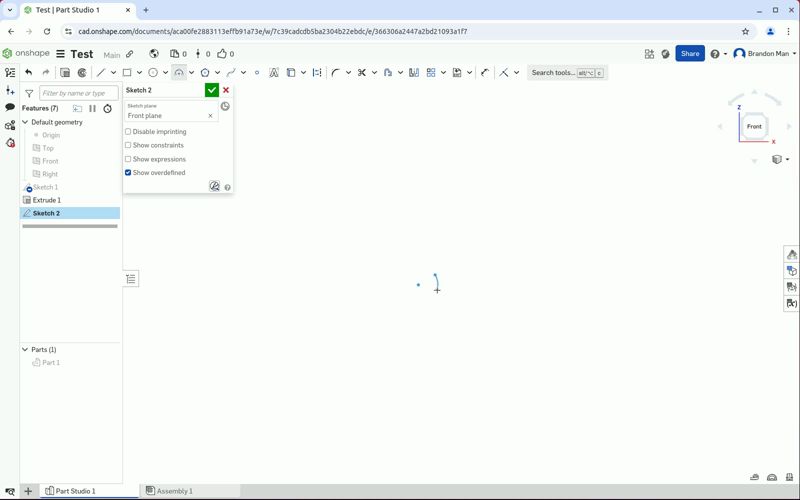
scroll(6)
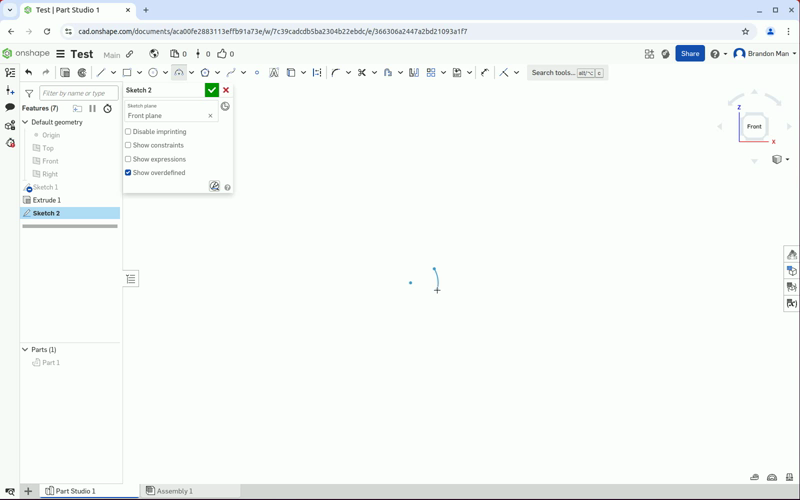
scroll(6)
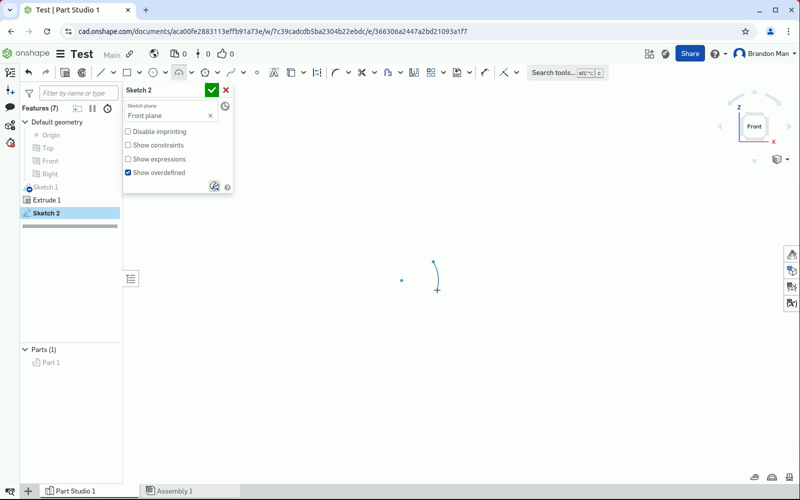
scroll(6)
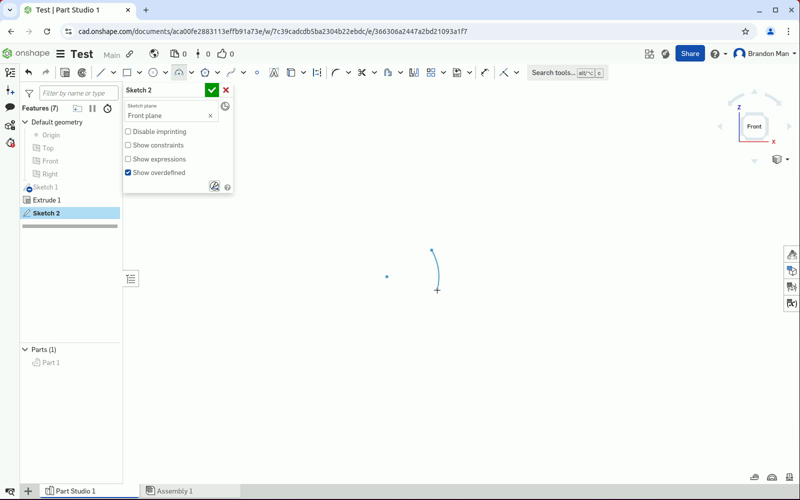
scroll(6)
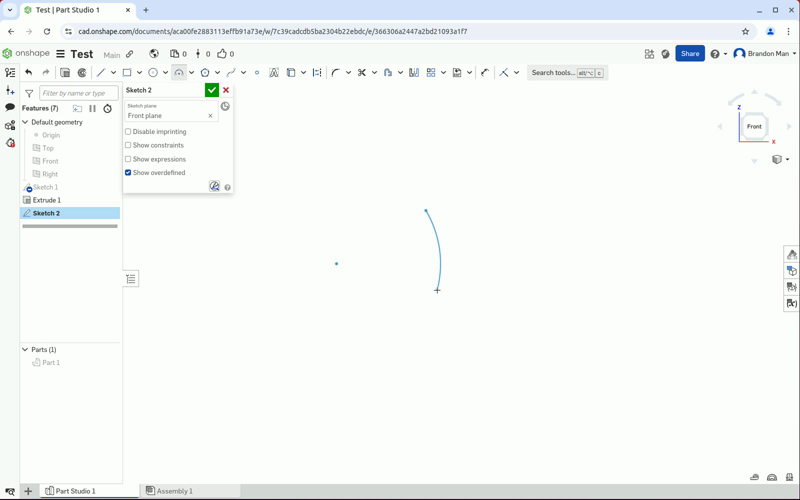
click(437, 289)
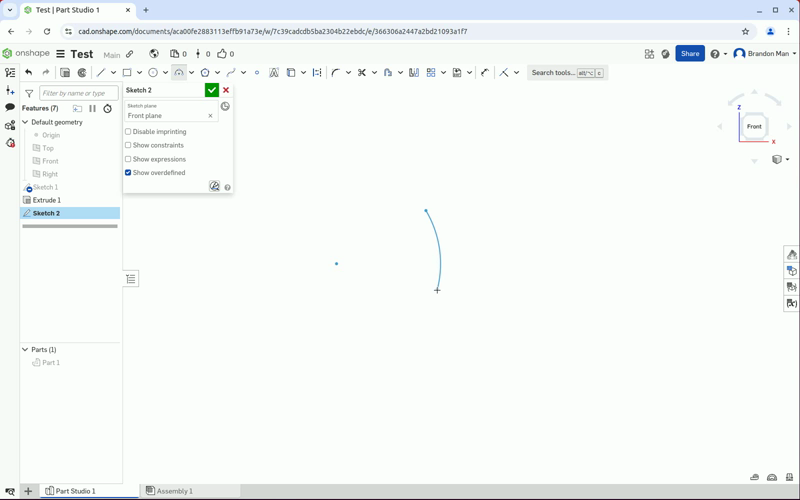
scroll(-6)
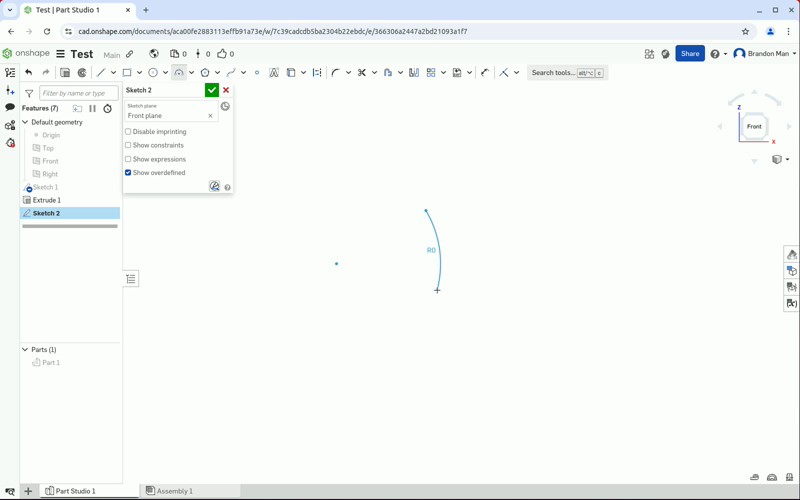
scroll(-6)
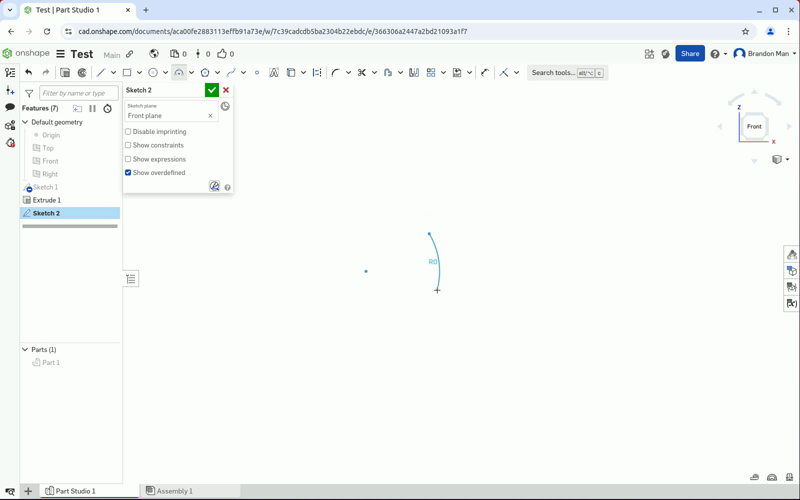
scroll(-6)
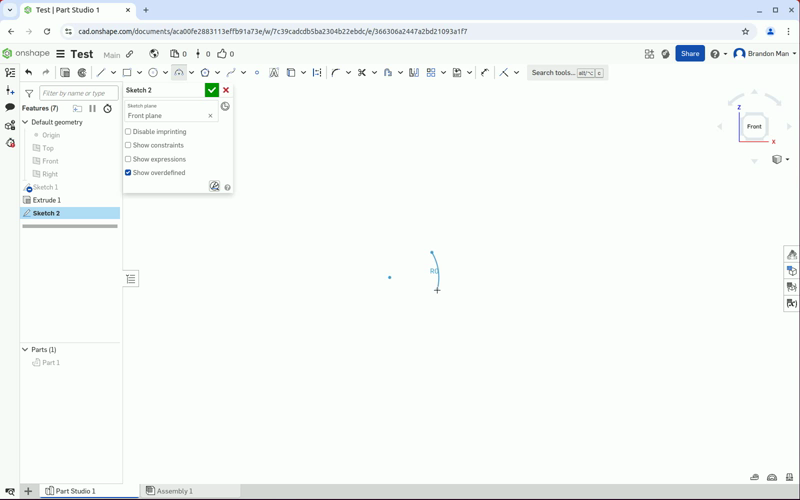
scroll(-6)
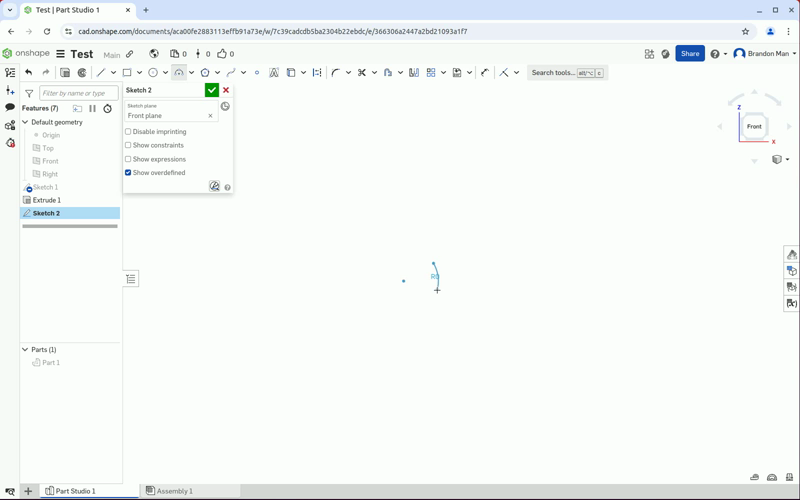
scroll(-6)
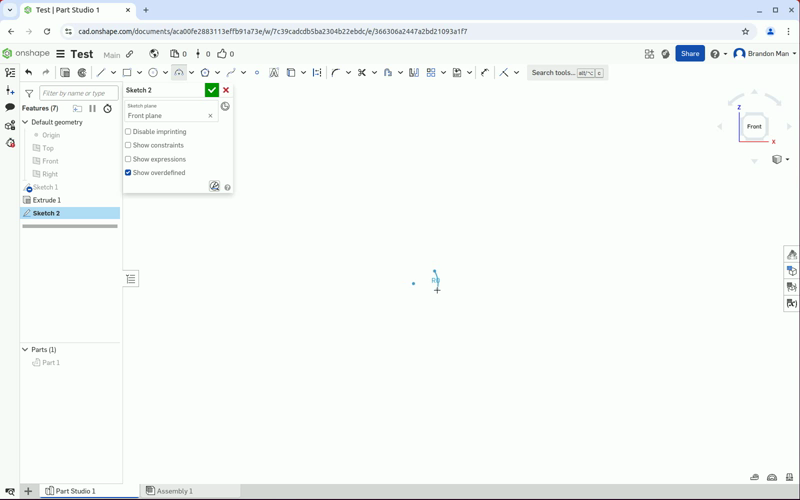
scroll(-6)
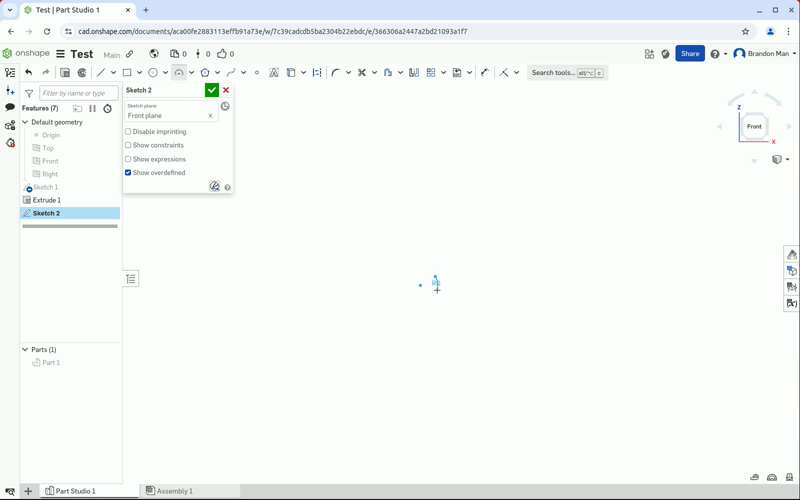
scroll(-6)
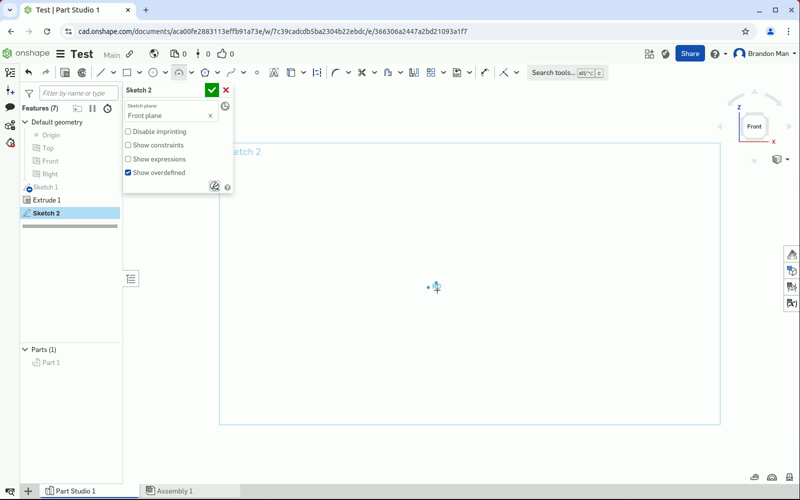
mouse_move(435, 286)
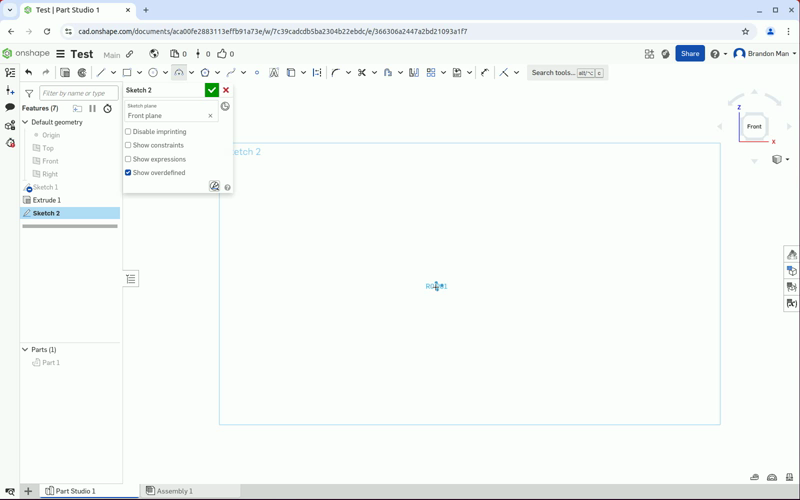
scroll(6)
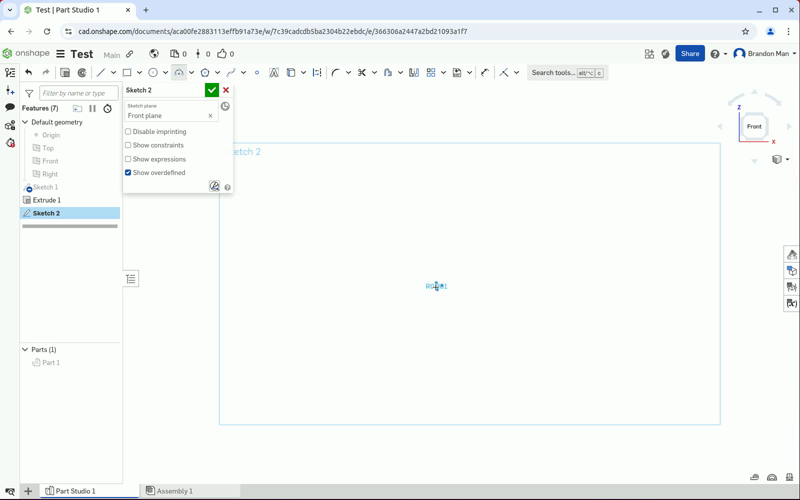
scroll(6)
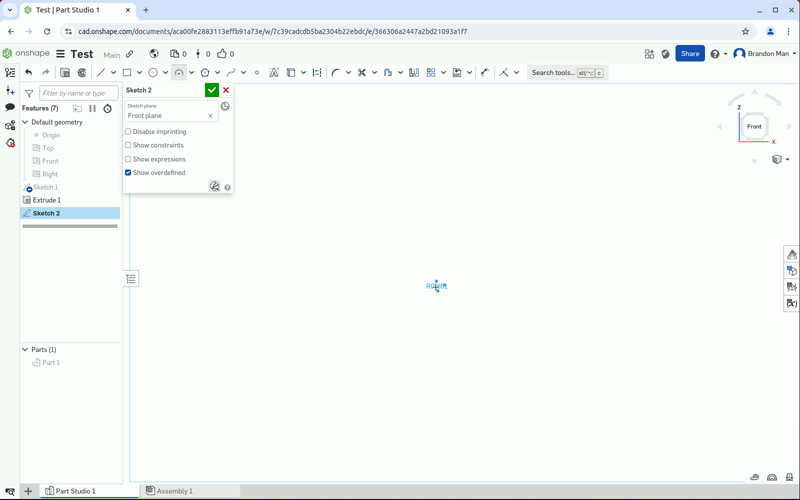
scroll(6)
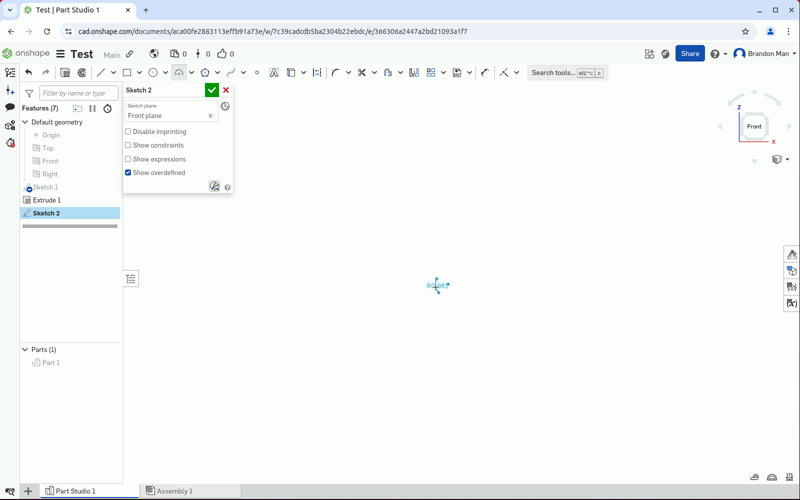
scroll(6)
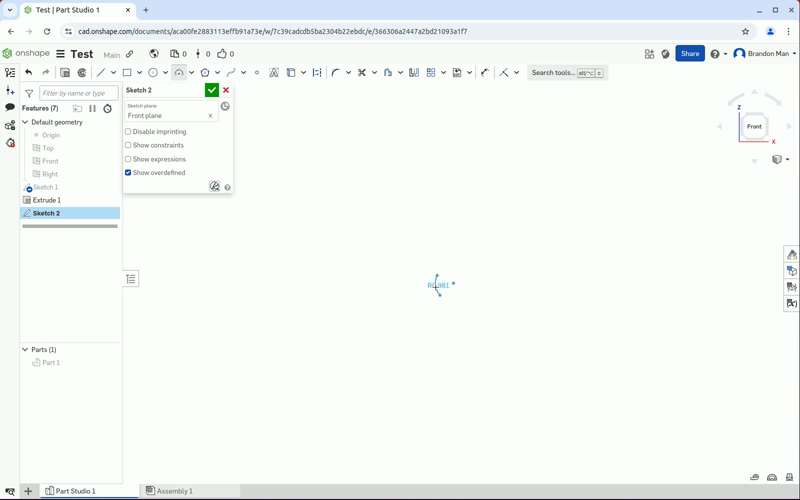
scroll(6)
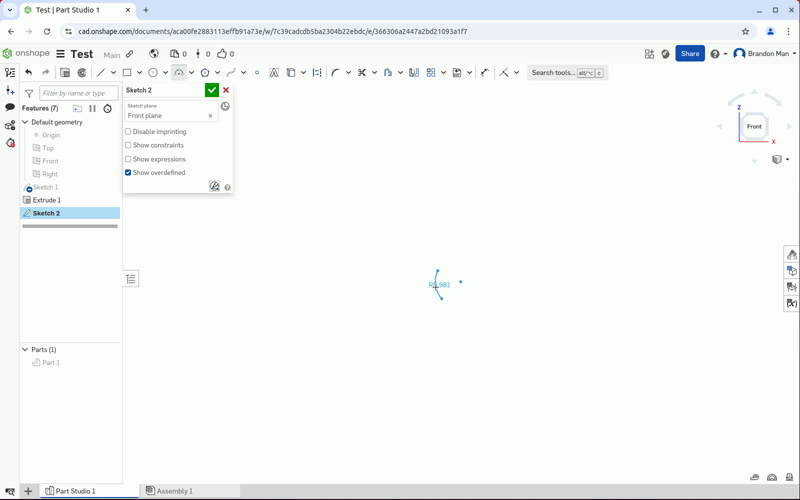
scroll(6)
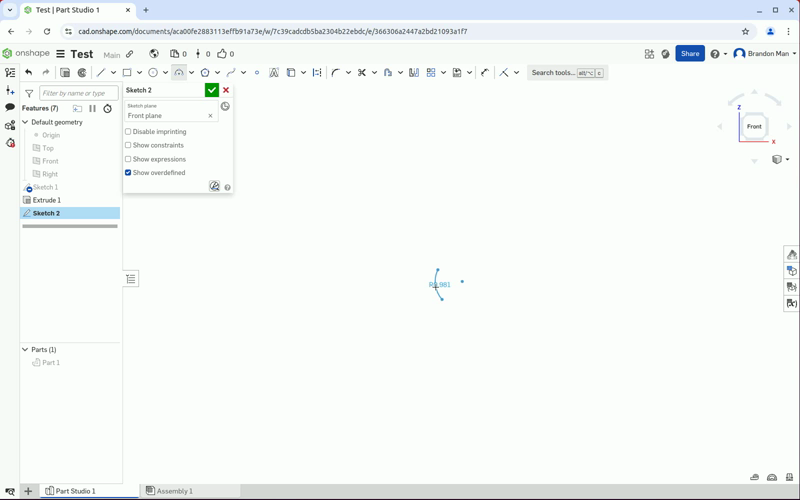
scroll(6)
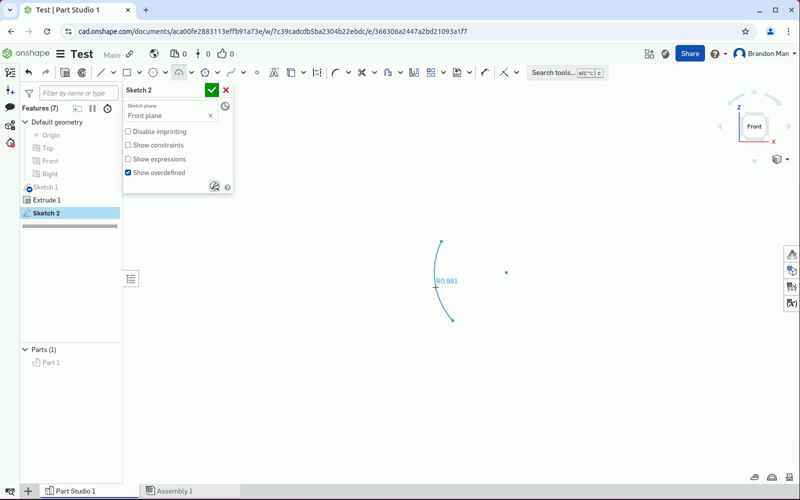
click(435, 286)
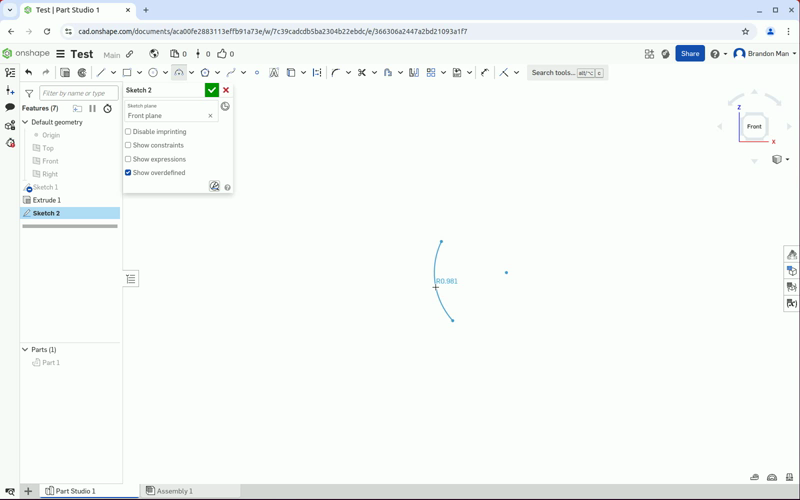
scroll(-6)
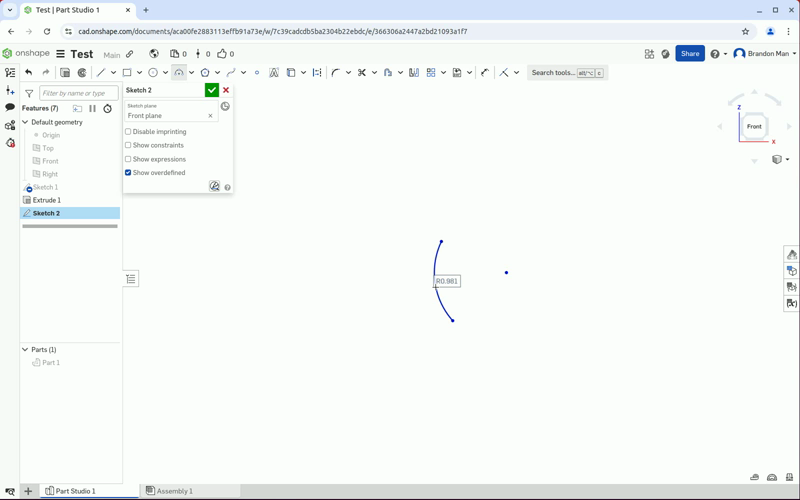
scroll(-6)
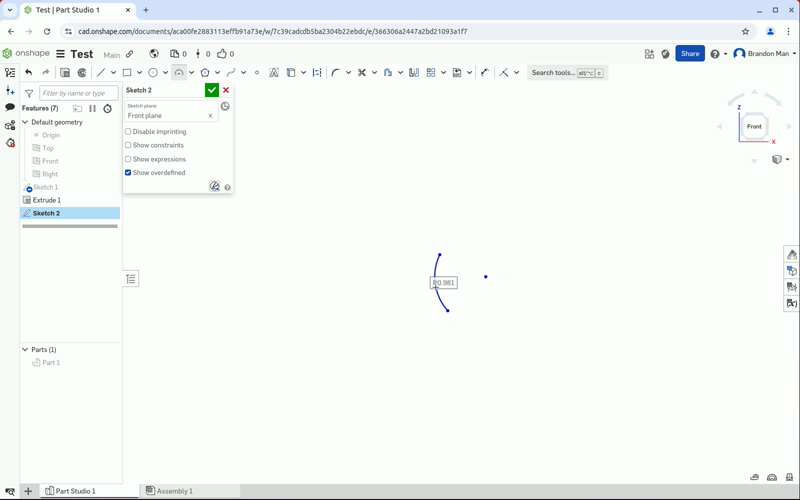
scroll(-6)
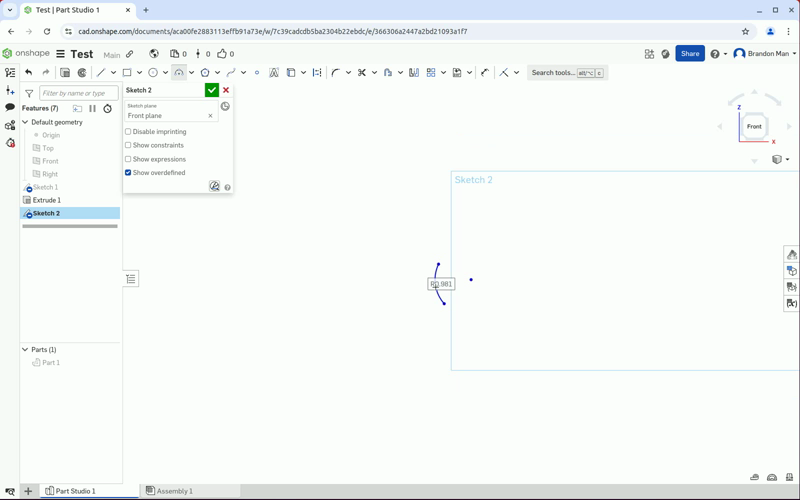
scroll(-6)
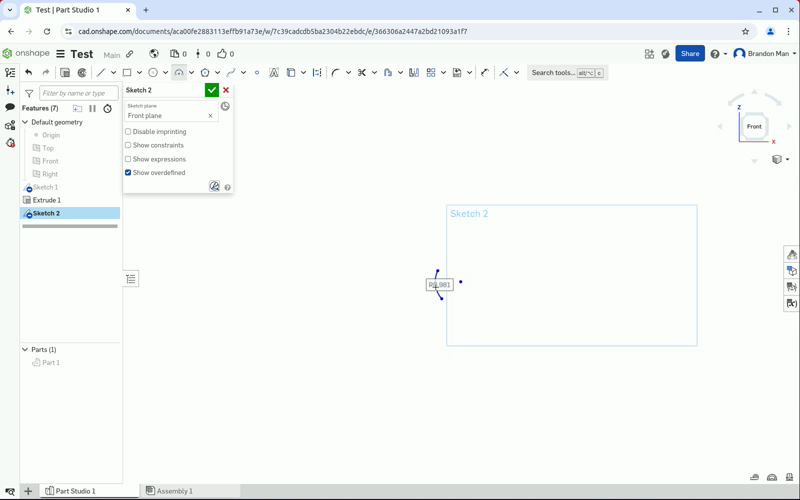
scroll(-6)
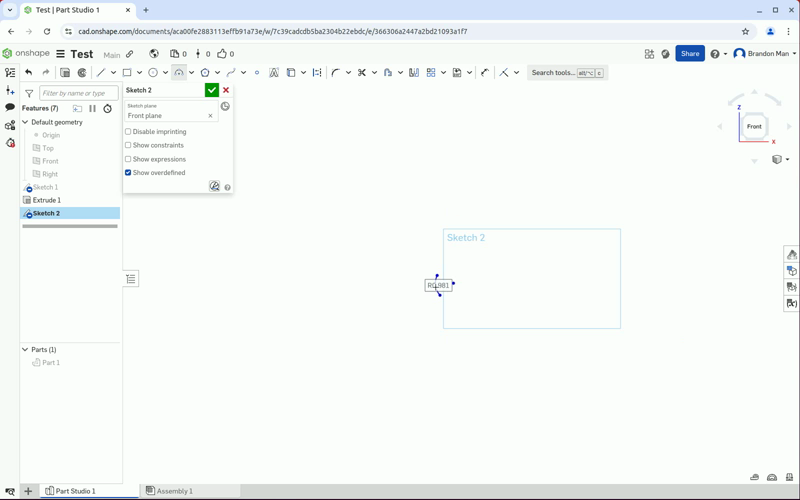
scroll(-6)
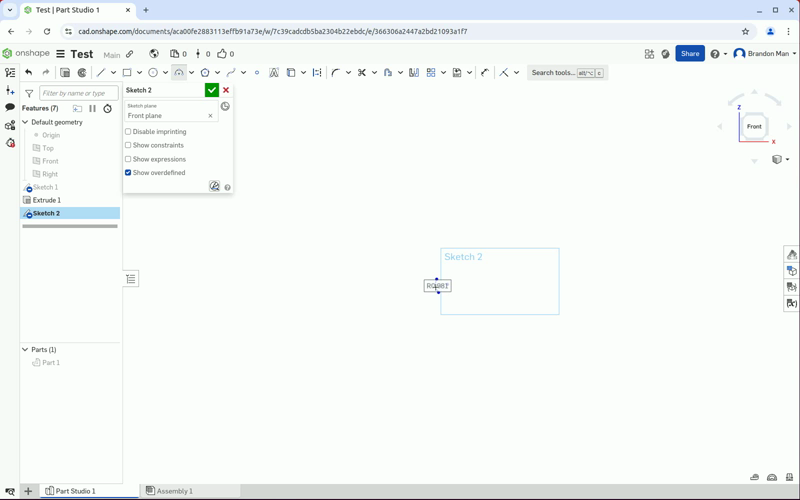
scroll(-6)
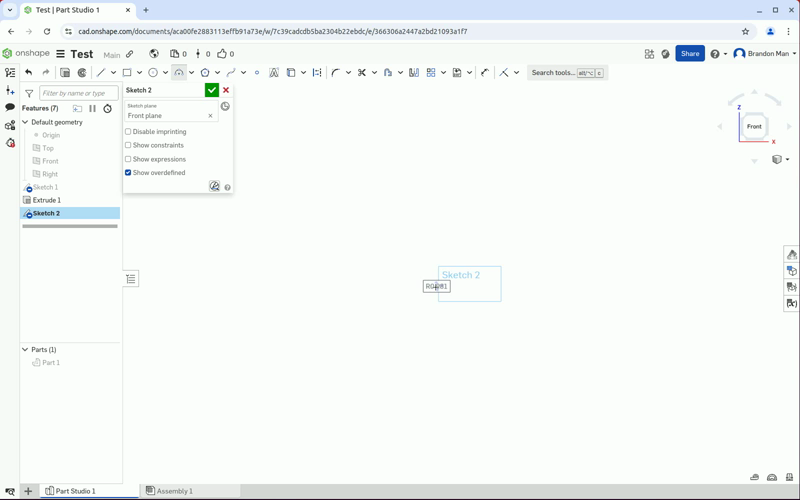
key_up(shift)
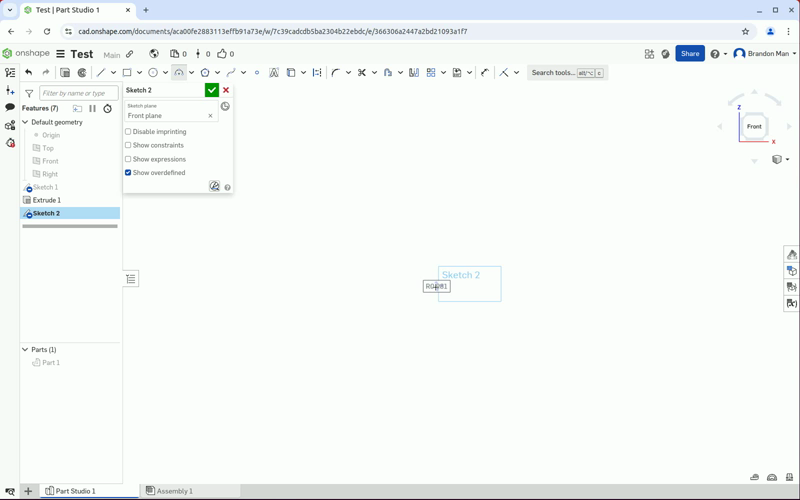
key(esc)
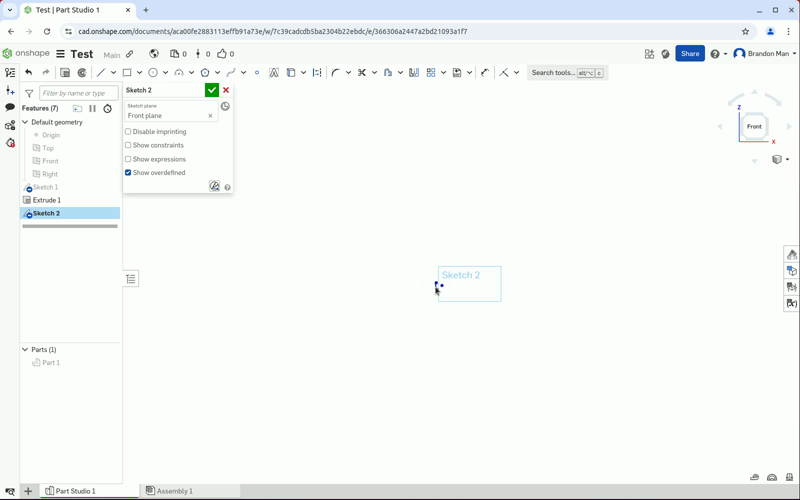
key(l)
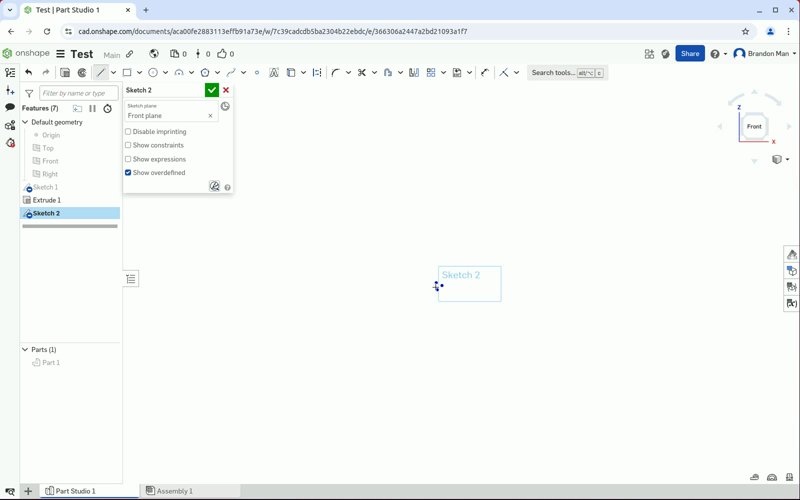
mouse_move(437, 289)
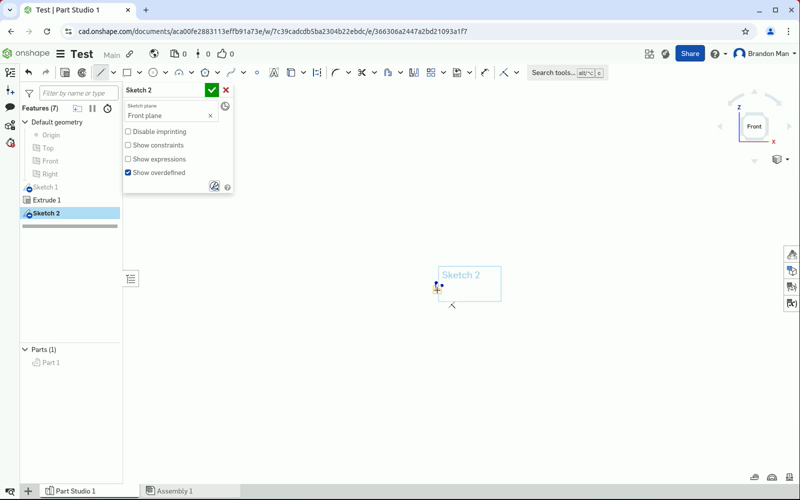
scroll(6)
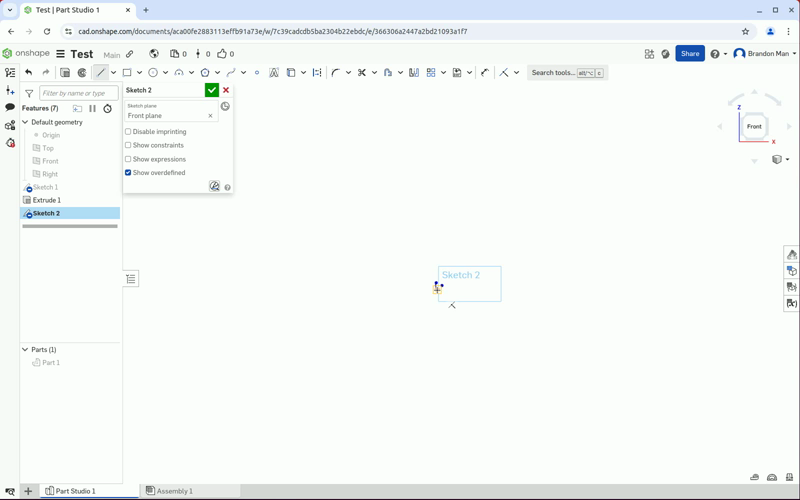
scroll(6)
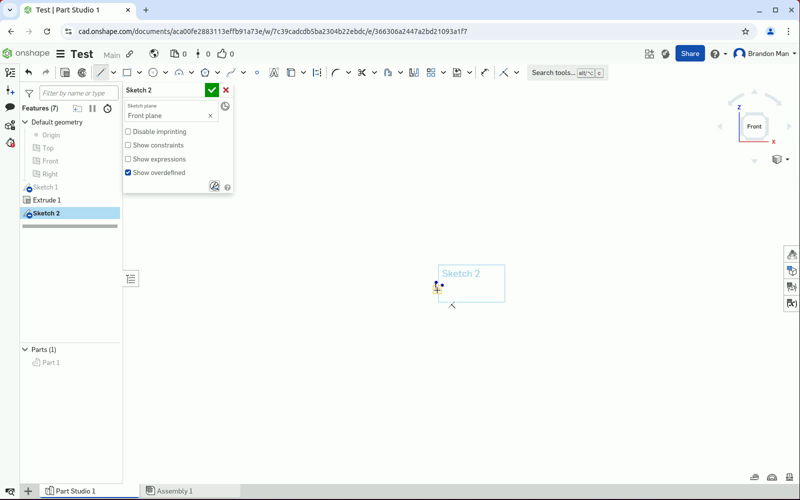
scroll(6)
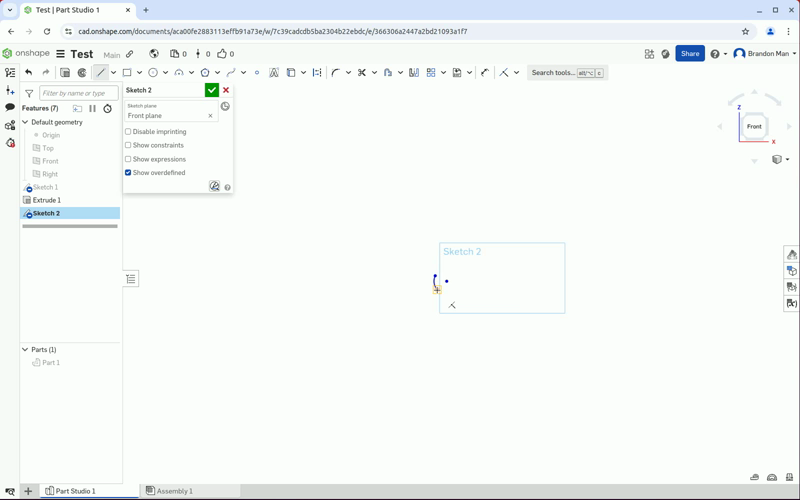
scroll(6)
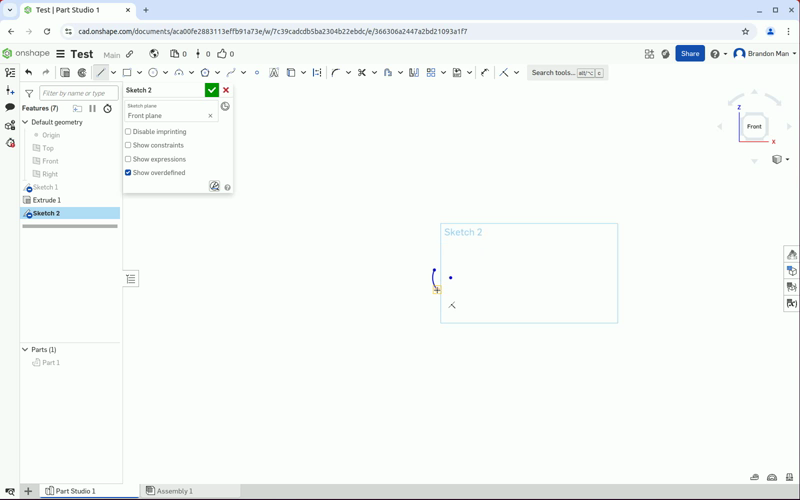
scroll(6)
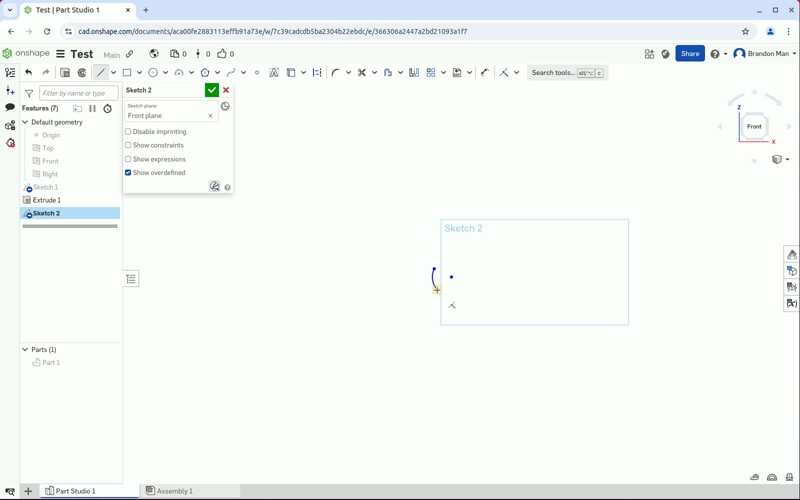
scroll(6)
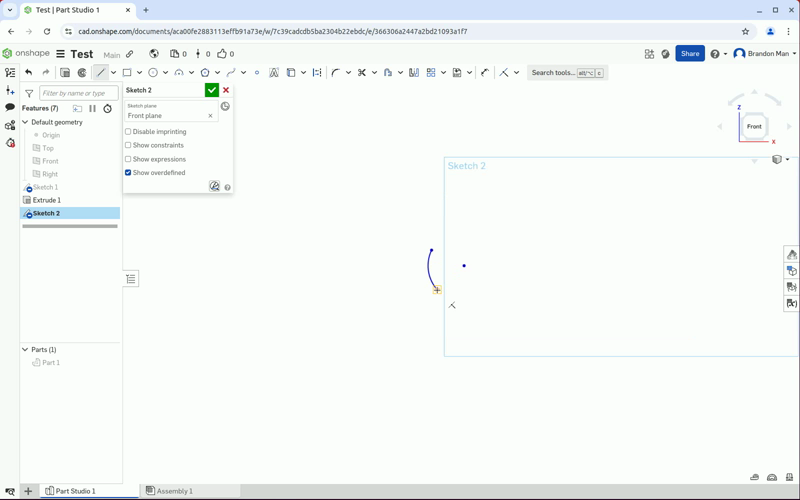
scroll(6)
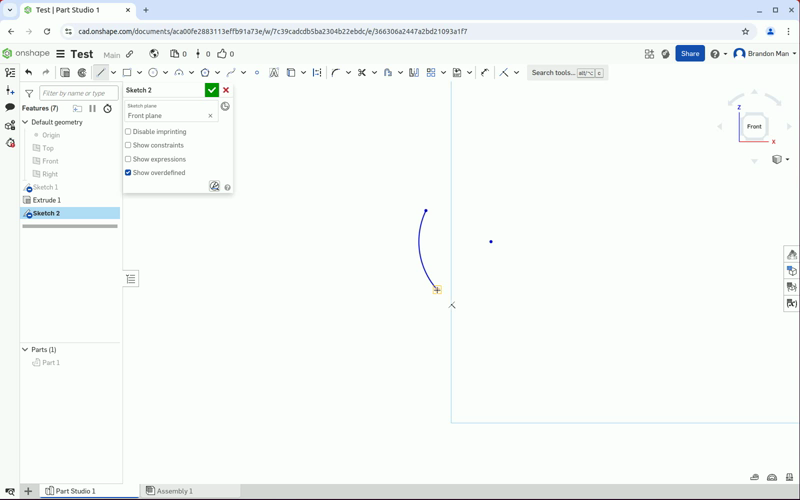
click(437, 289)
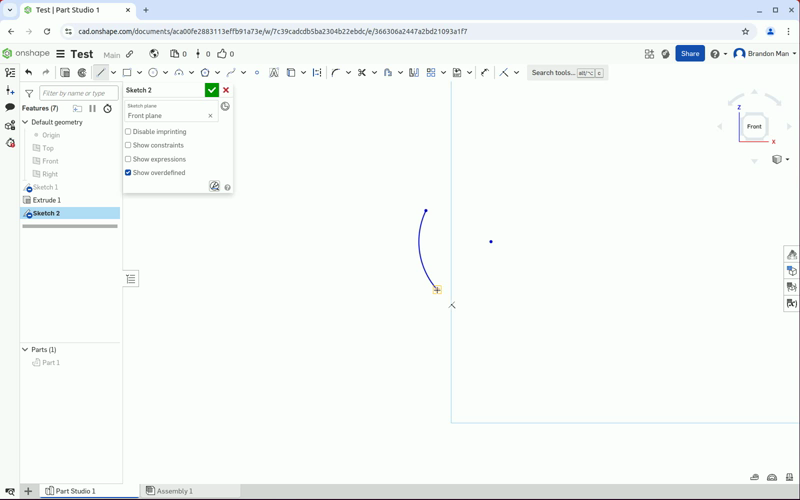
scroll(-6)
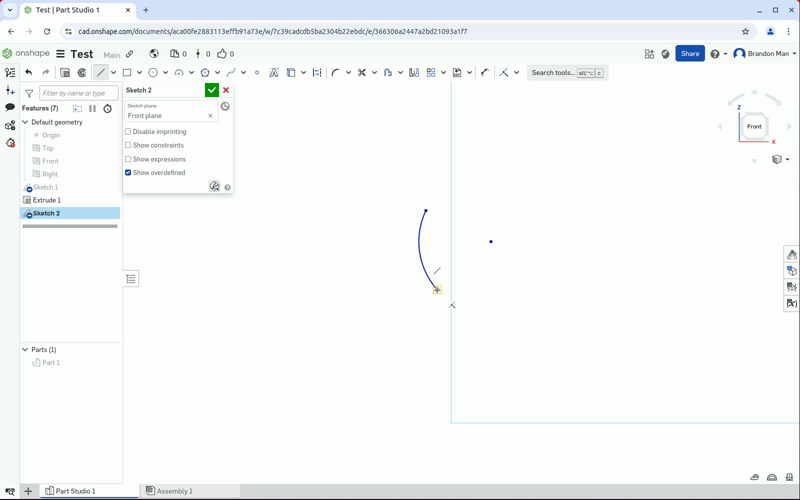
scroll(-6)
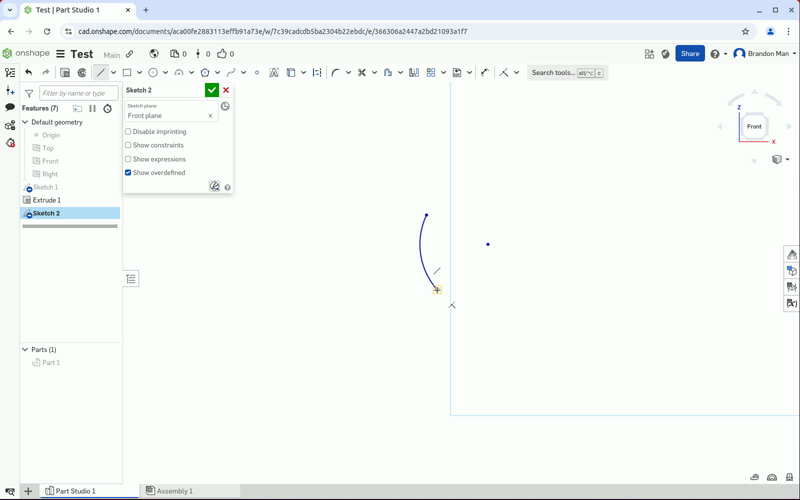
scroll(-6)
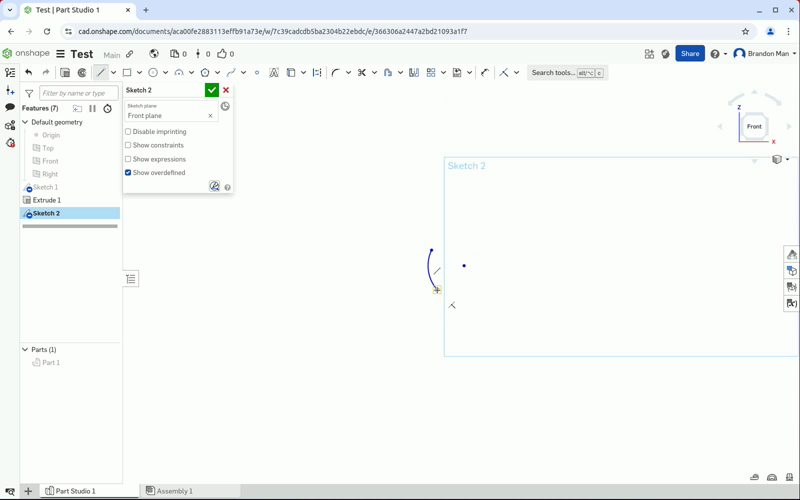
scroll(-6)
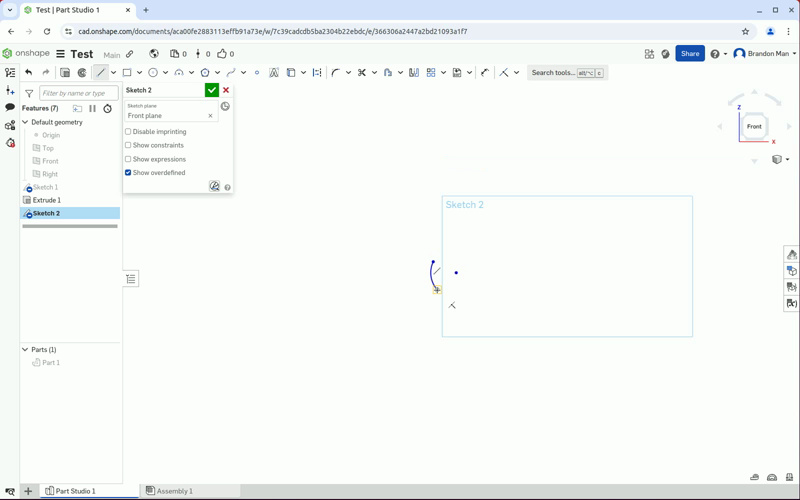
scroll(-6)
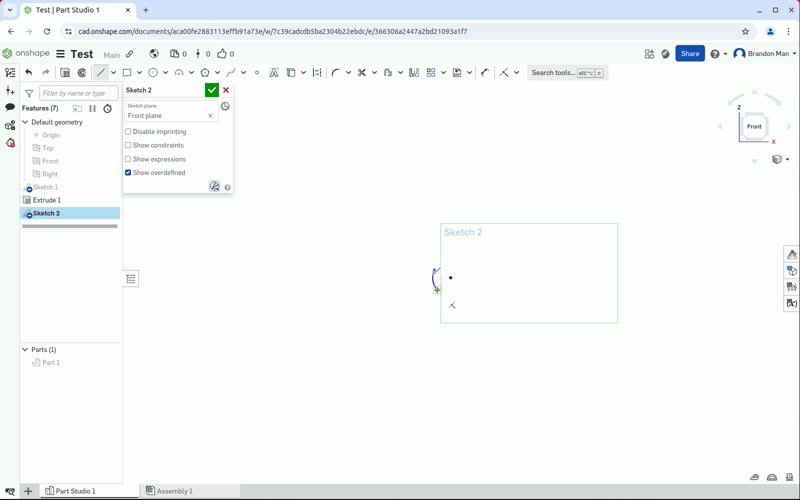
scroll(-6)
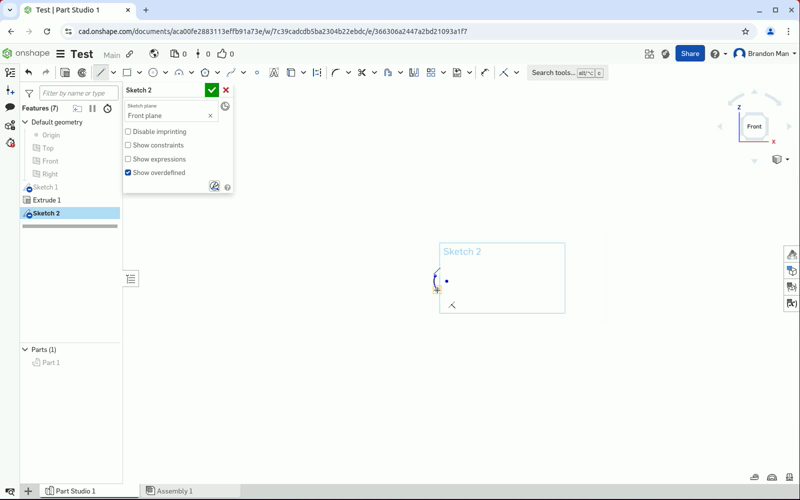
scroll(-6)
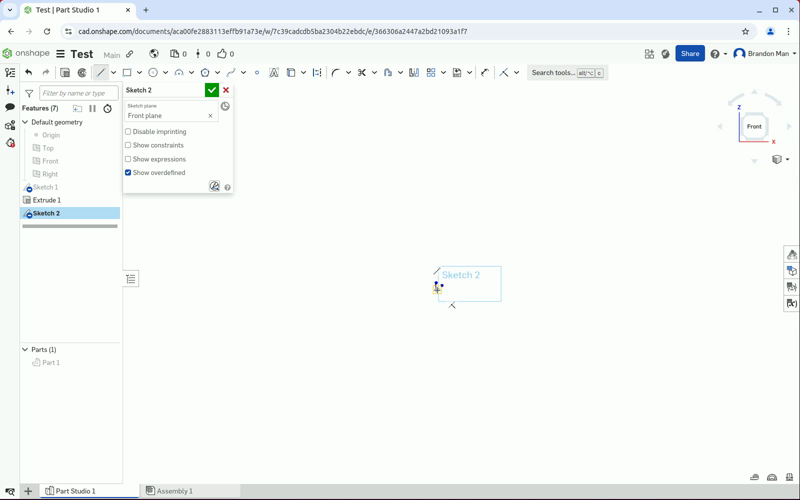
mouse_move(467, 289)
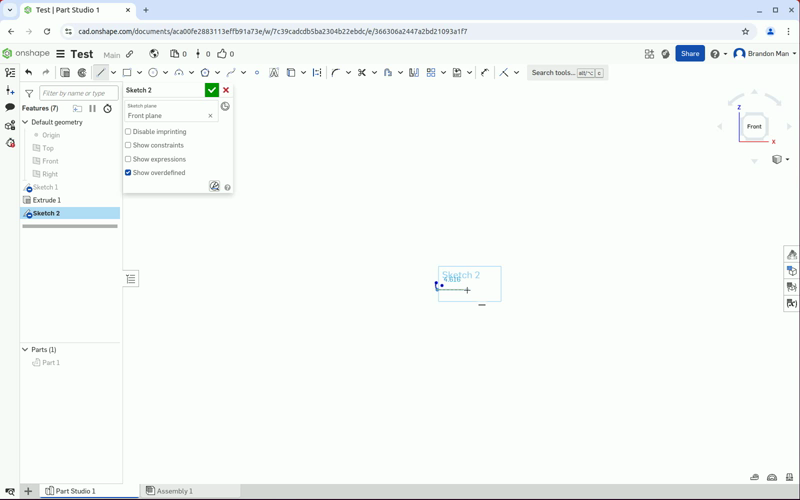
key_down(shift)
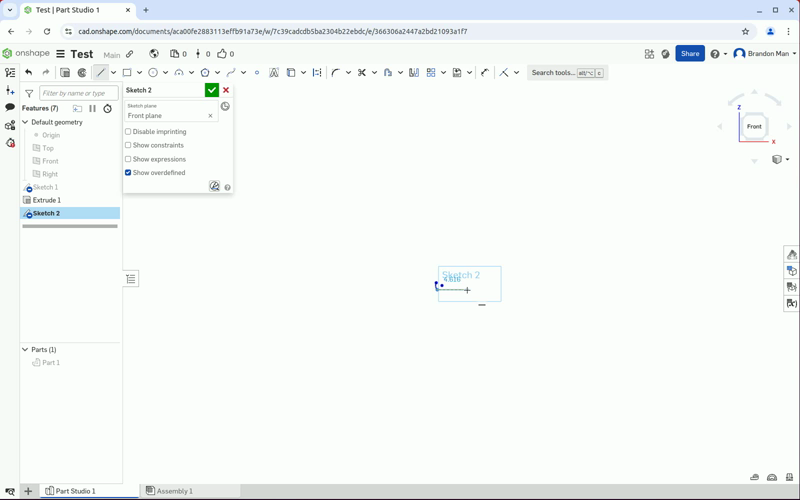
mouse_move(436, 282)
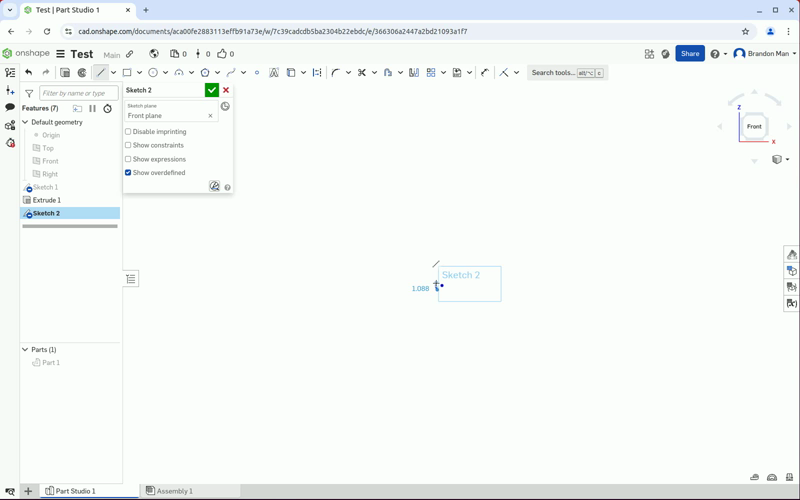
scroll(6)
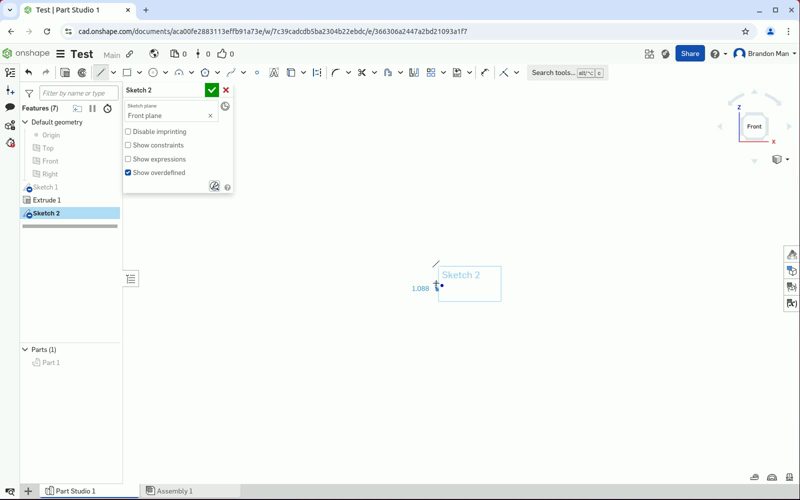
scroll(6)
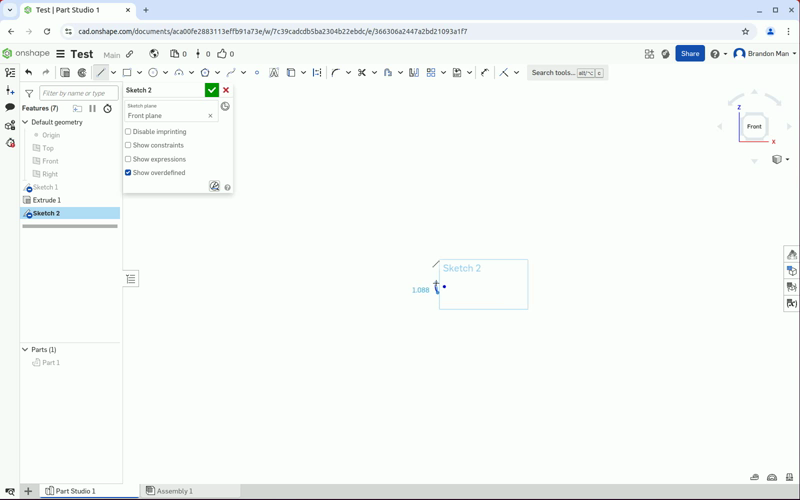
scroll(6)
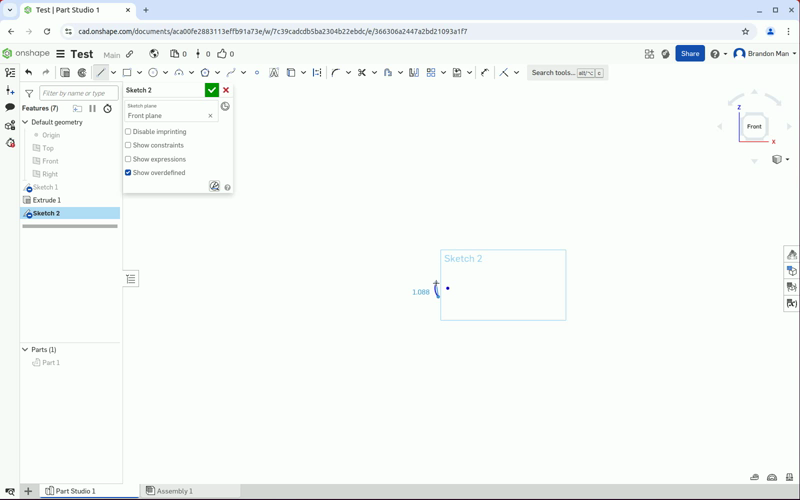
scroll(6)
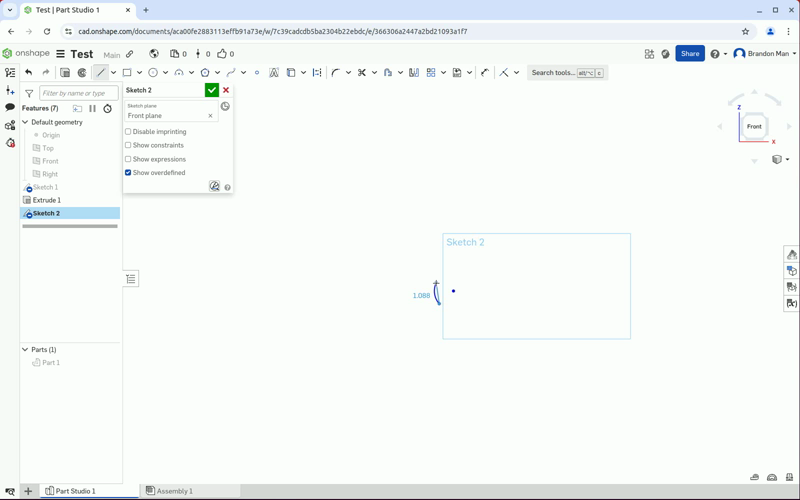
scroll(6)
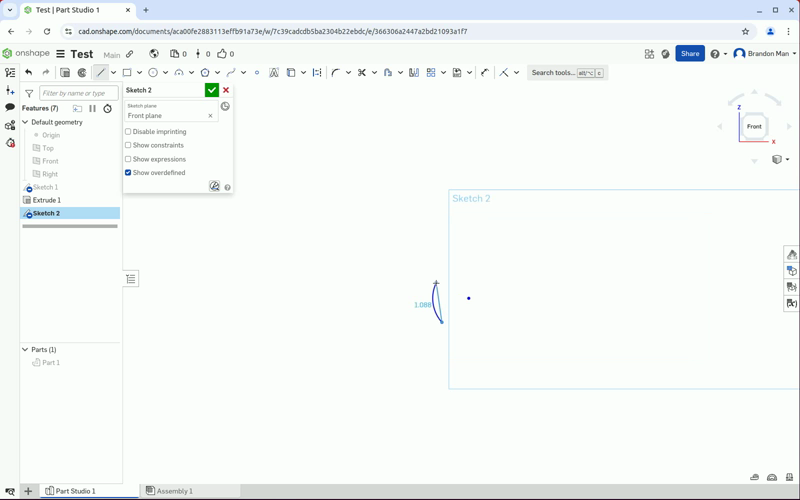
scroll(6)
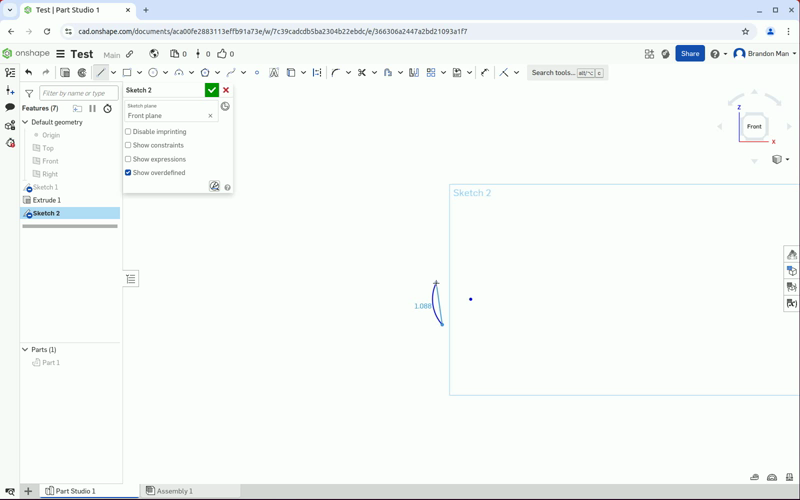
scroll(6)
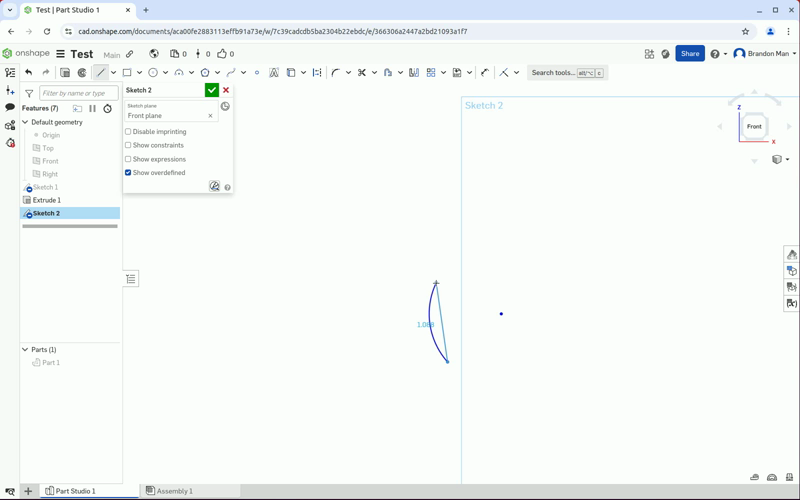
key_up(shift)
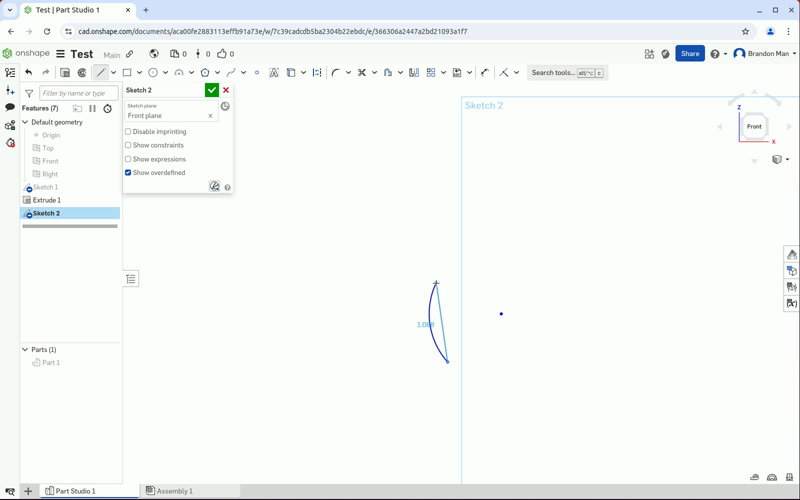
click(436, 282)
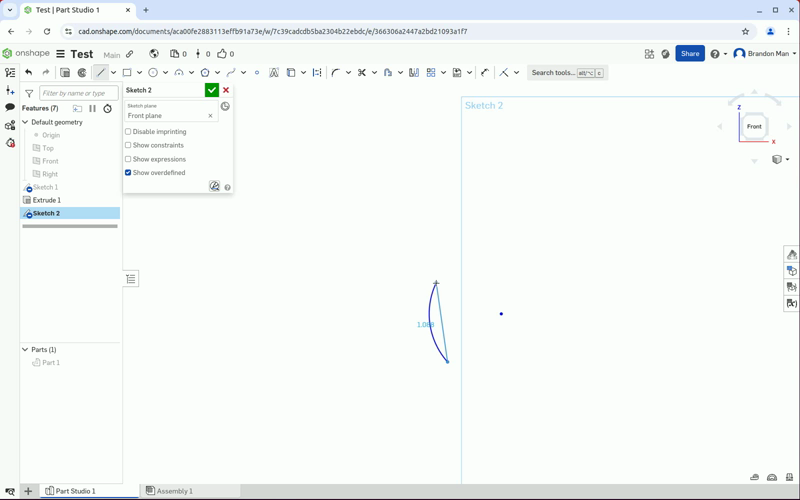
scroll(-6)
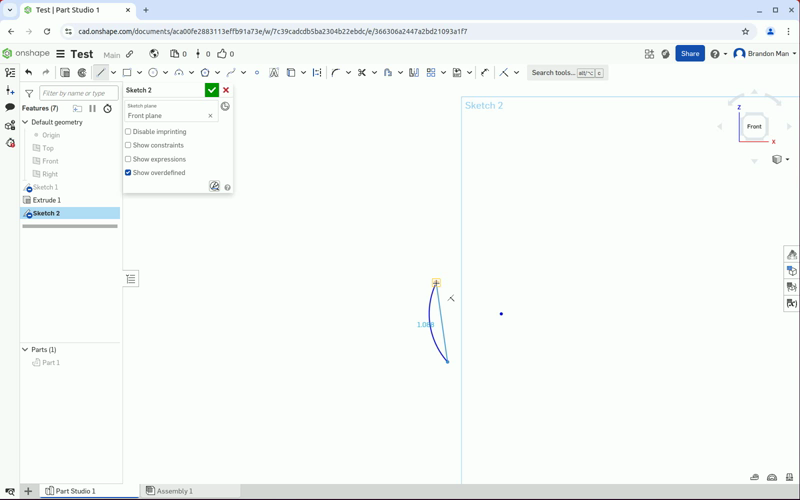
scroll(-6)
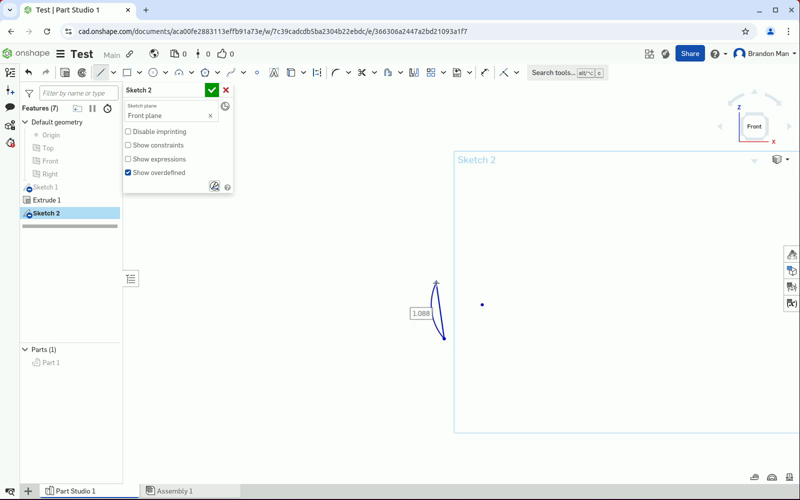
scroll(-6)
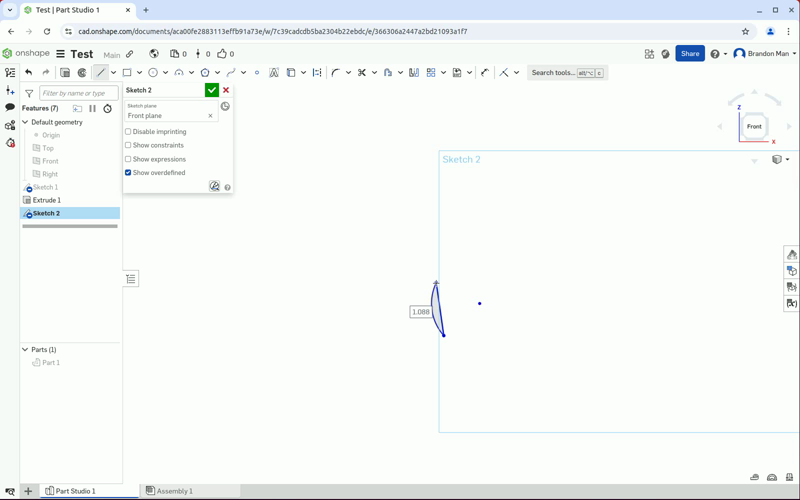
scroll(-6)
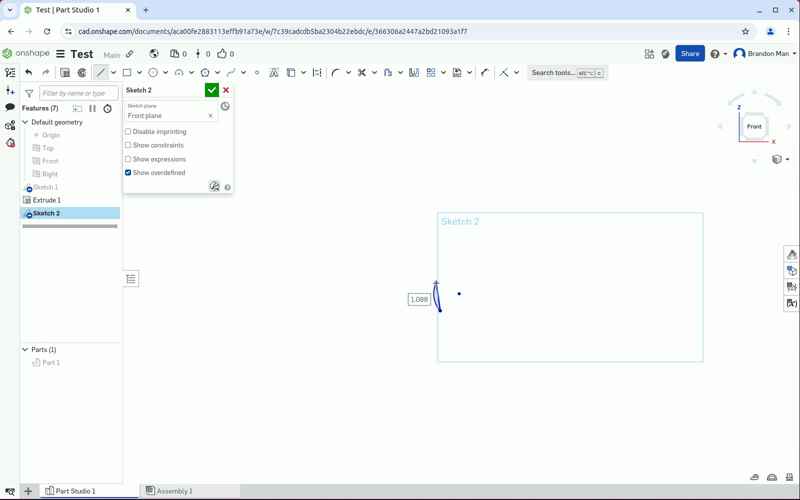
scroll(-6)
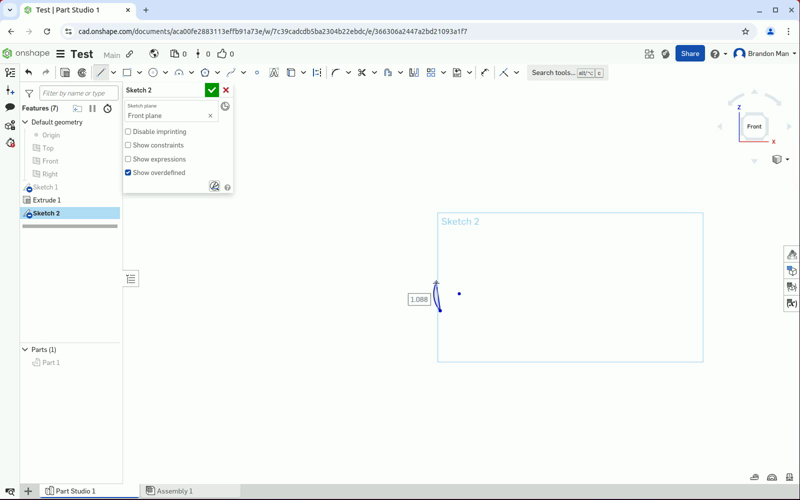
scroll(-6)
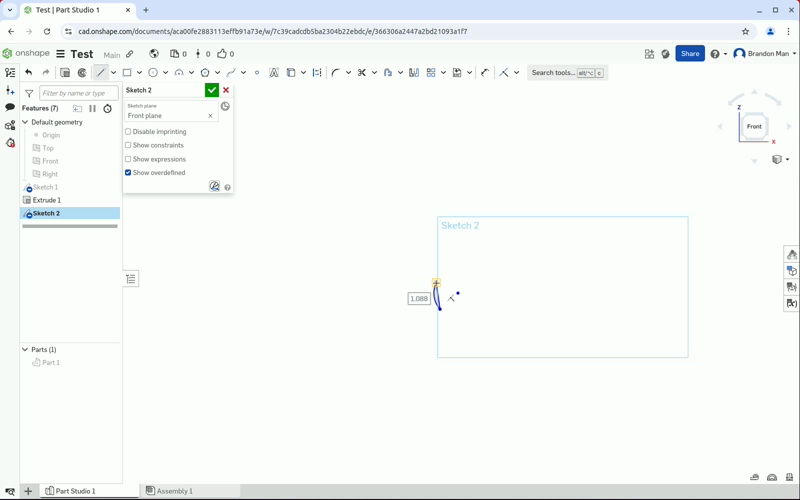
scroll(-6)
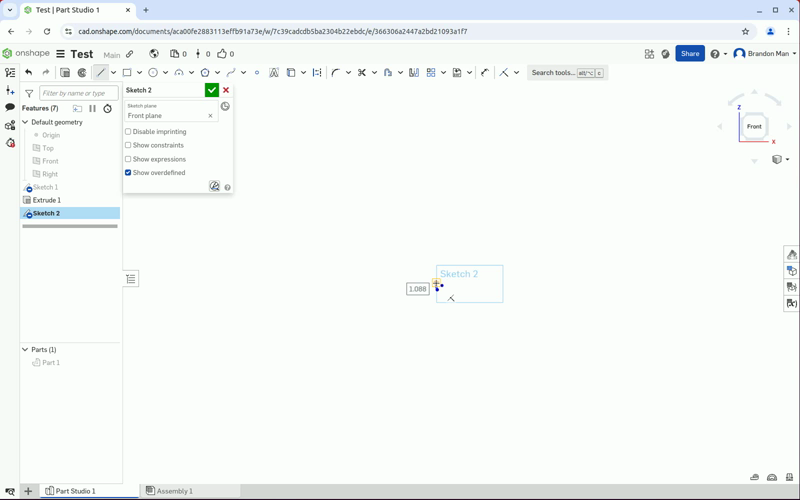
key(esc)
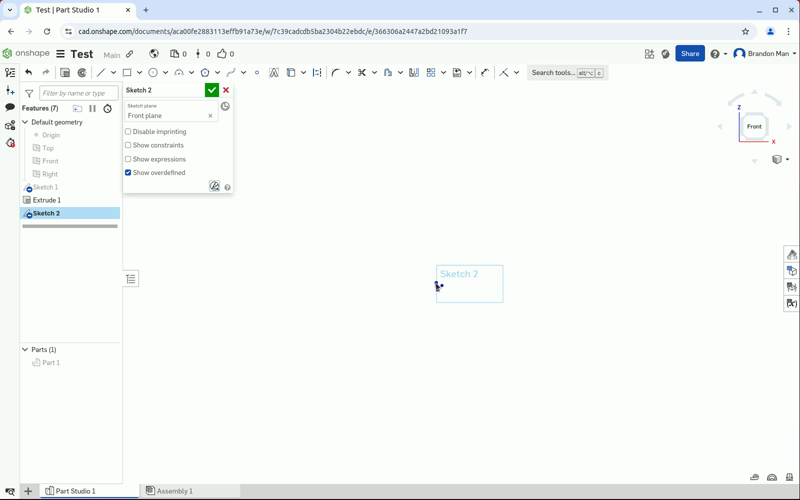
mouse_move(436, 284)
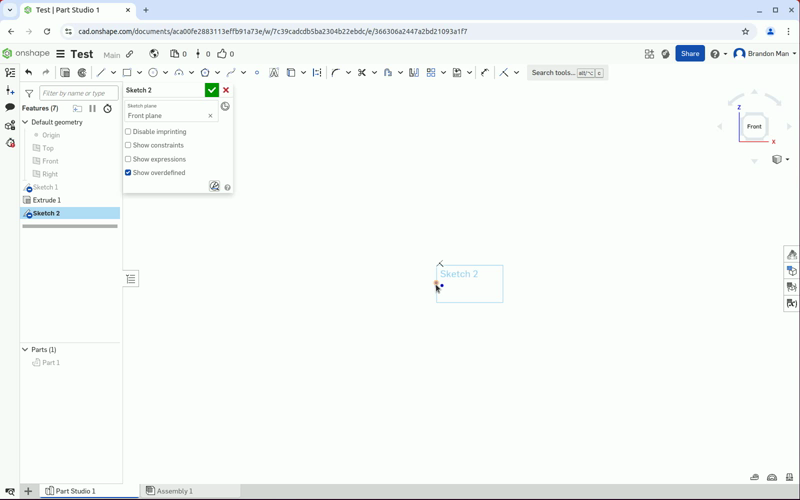
scroll(6)
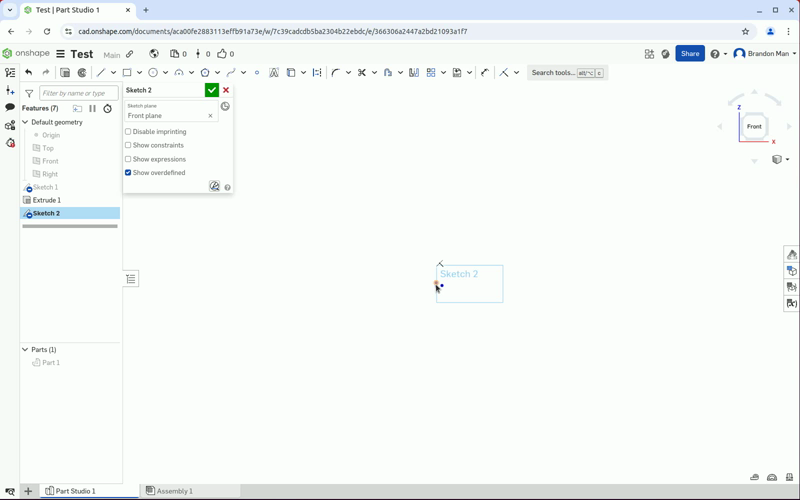
scroll(6)
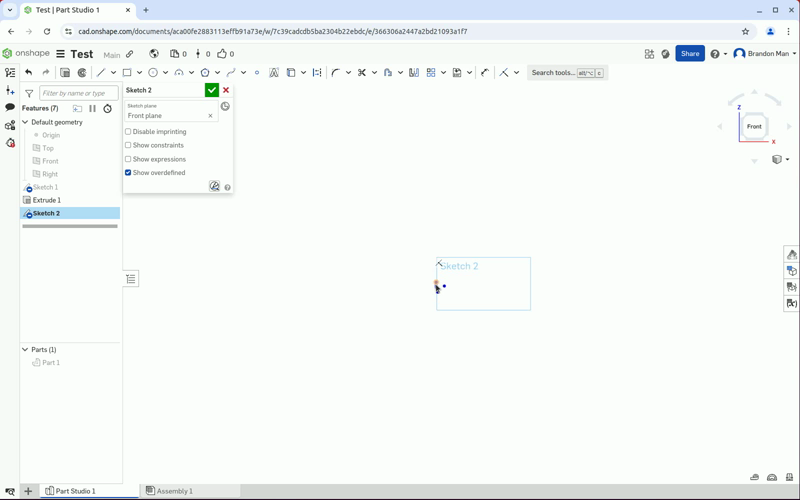
scroll(6)
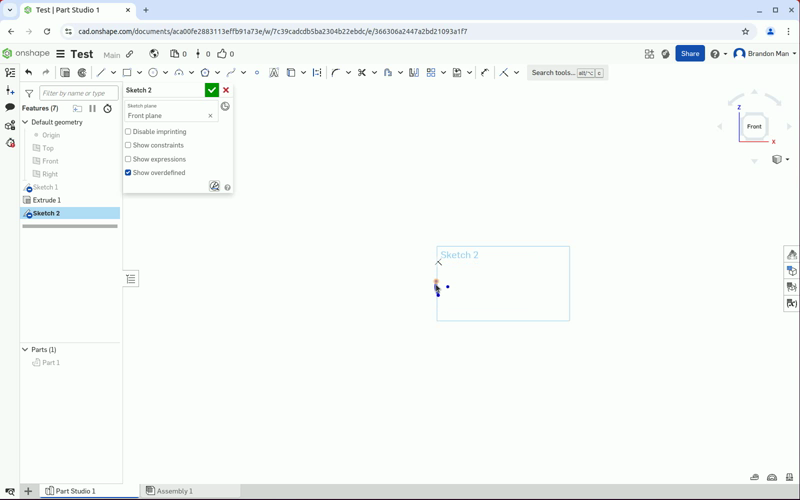
scroll(6)
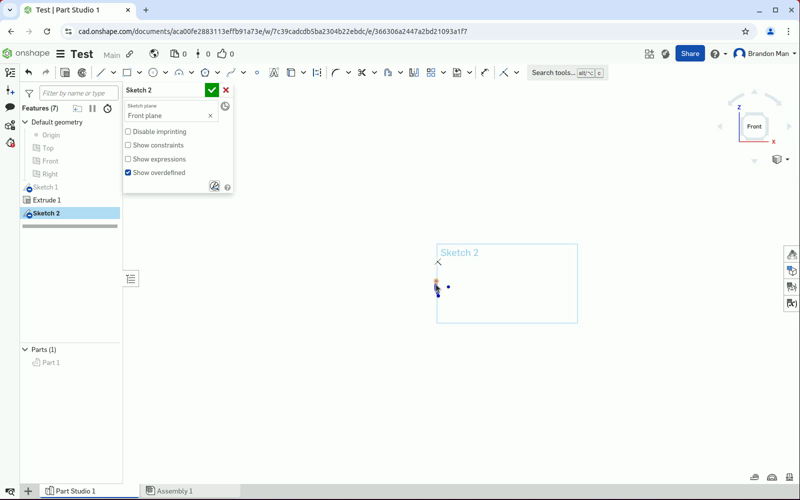
scroll(6)
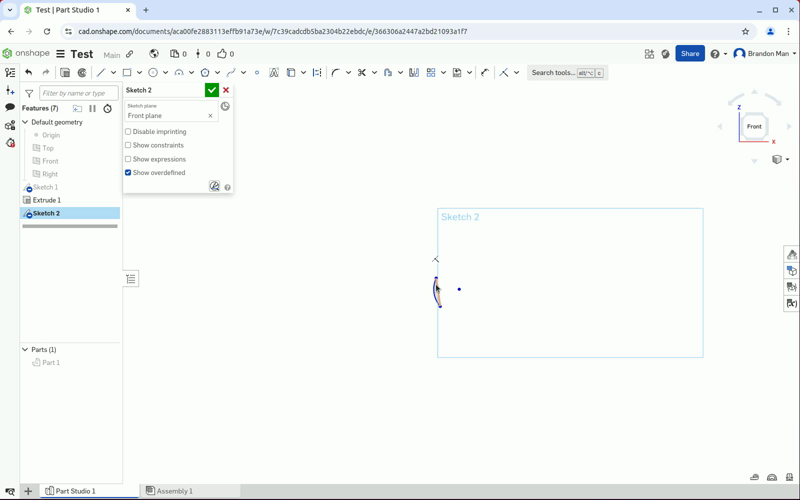
scroll(6)
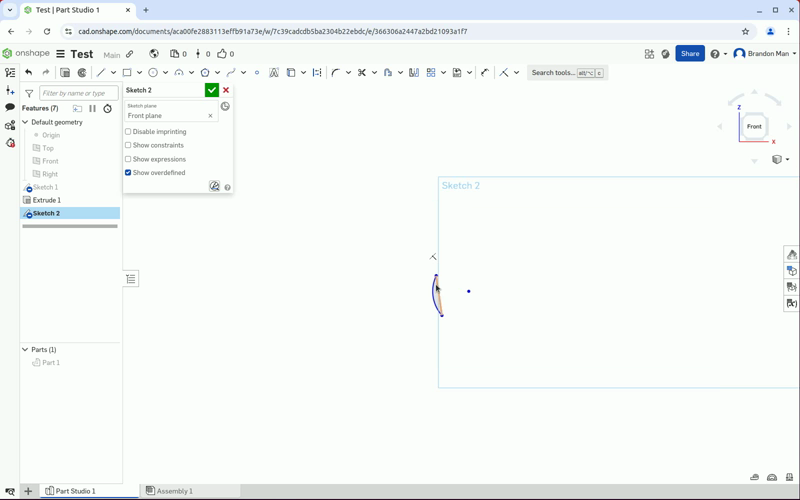
scroll(6)
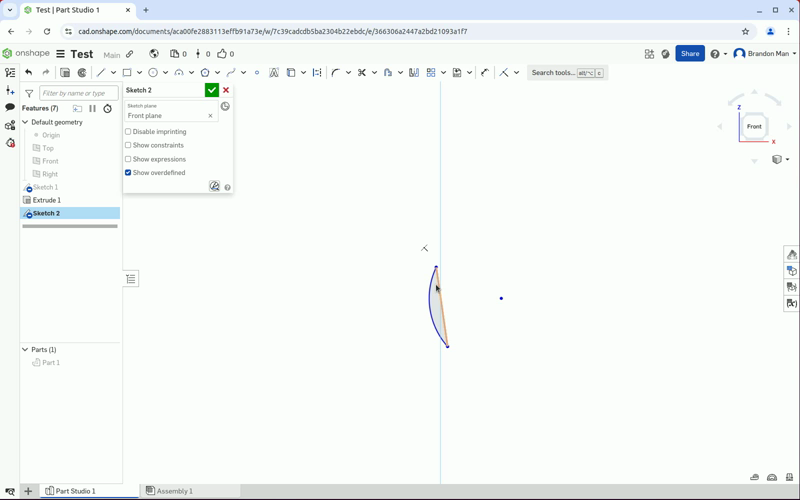
click(436, 284)
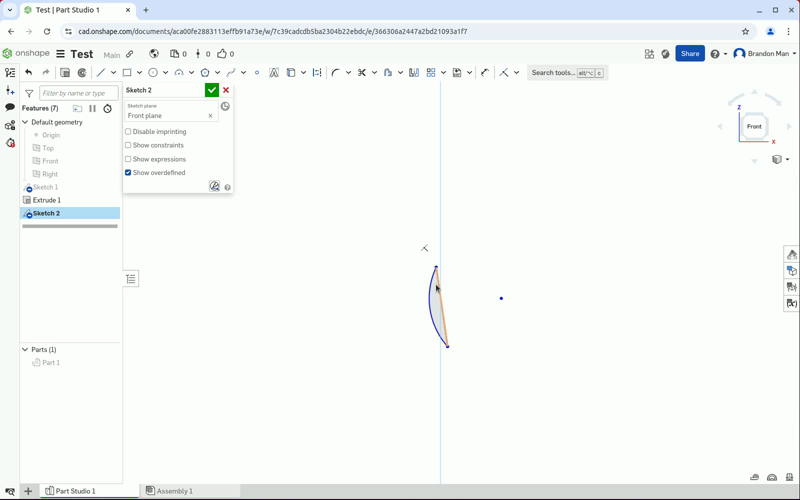
scroll(-6)
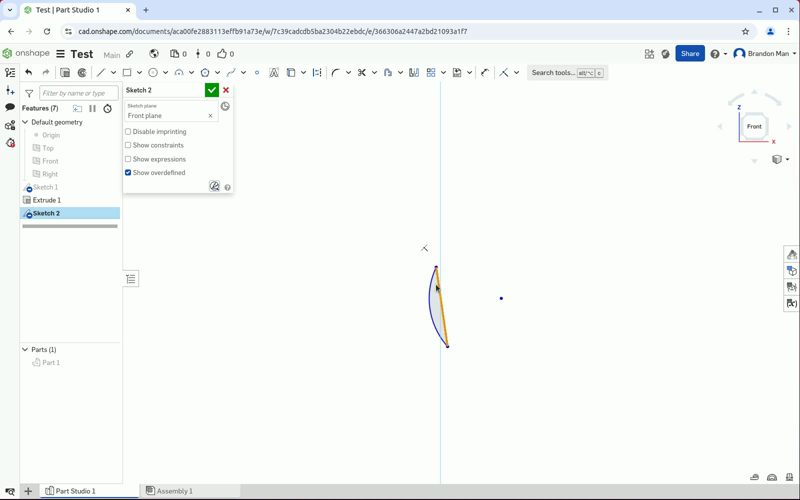
scroll(-6)
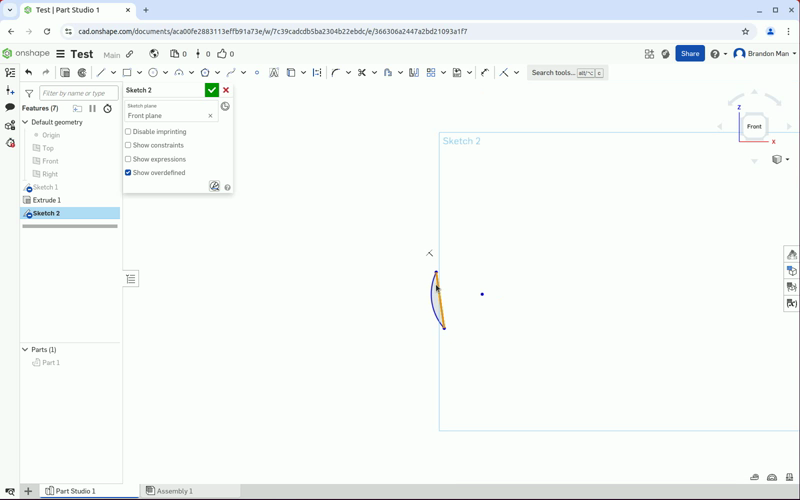
scroll(-6)
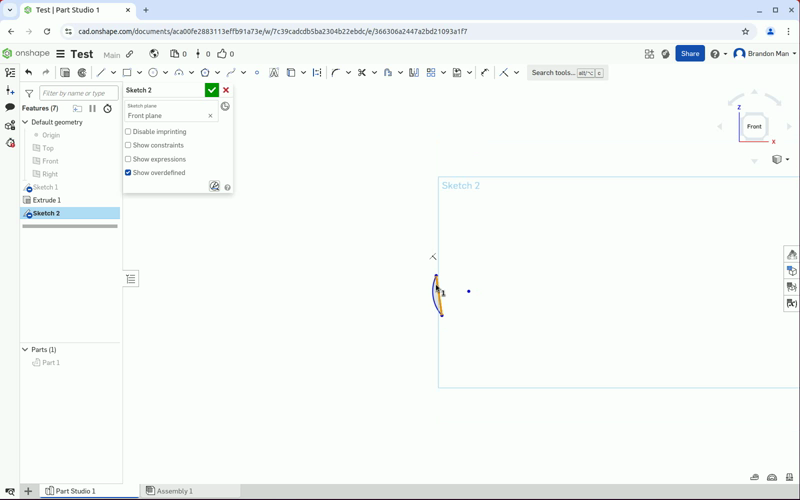
scroll(-6)
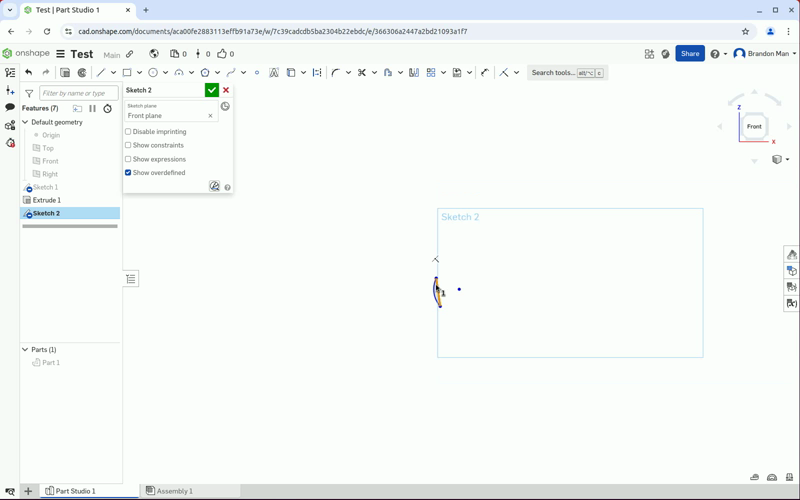
scroll(-6)
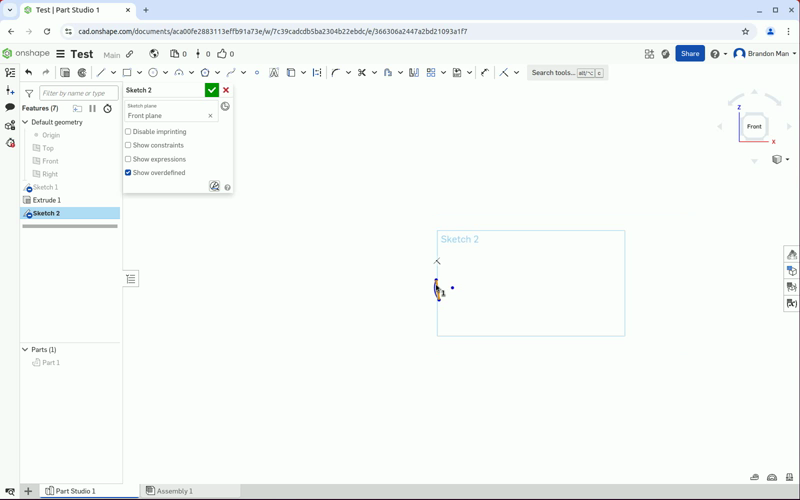
scroll(-6)
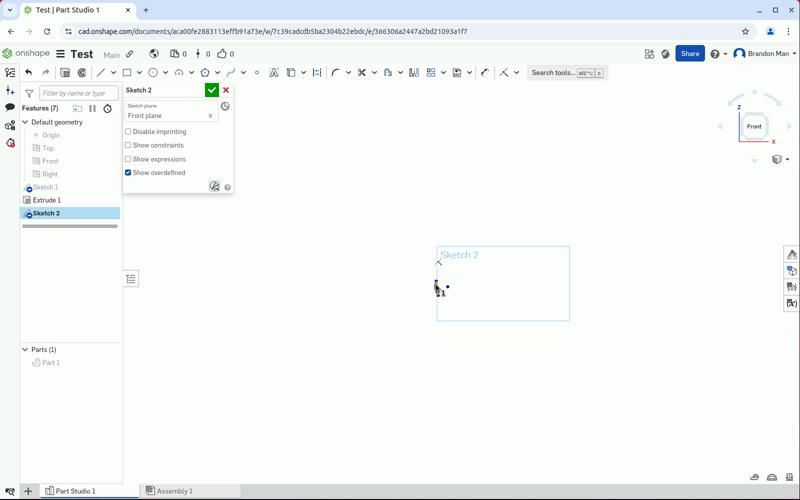
scroll(-6)
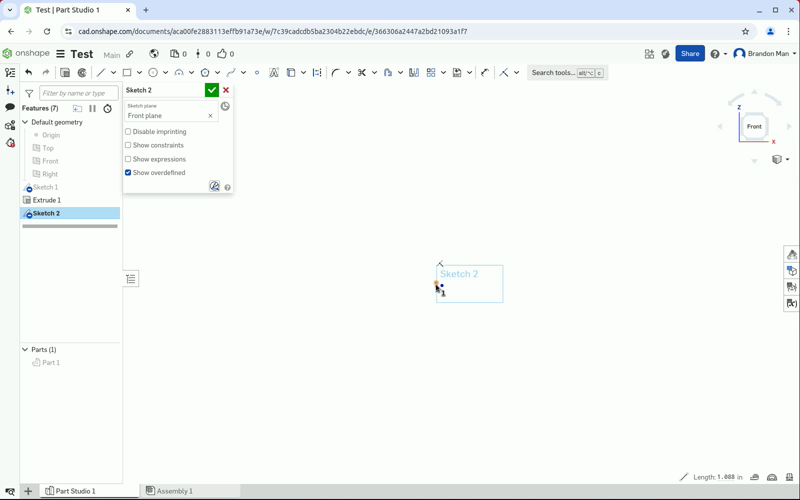
mouse_move(73, 352)
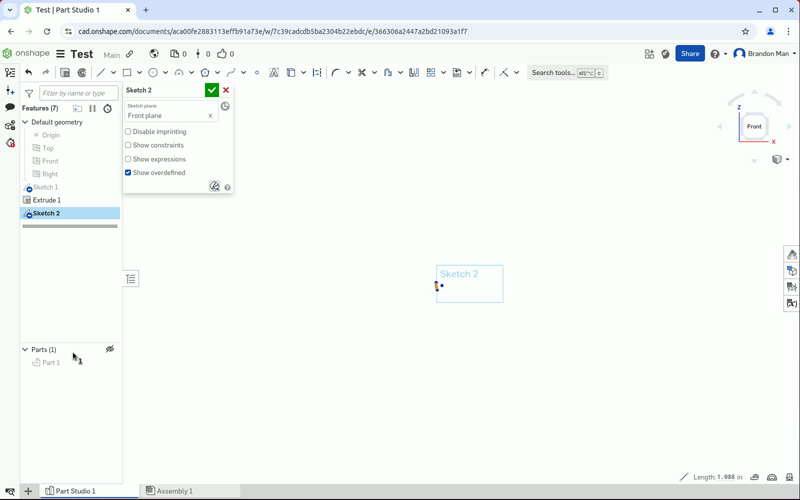
key(shift+y)
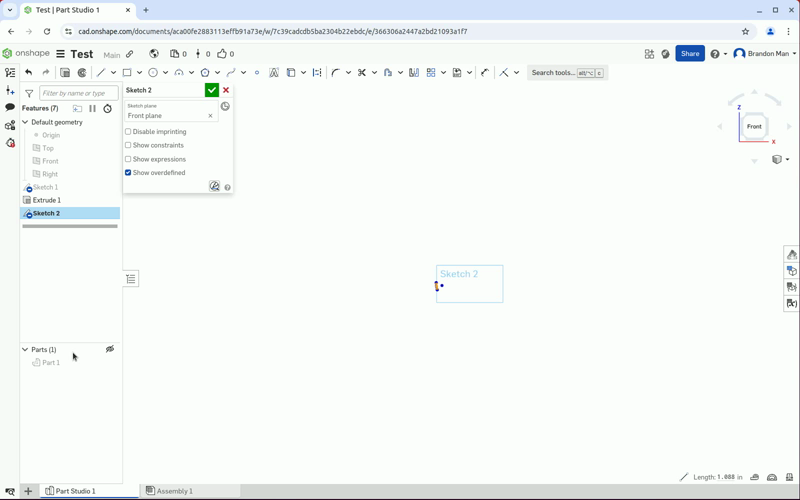
key(shift+e)
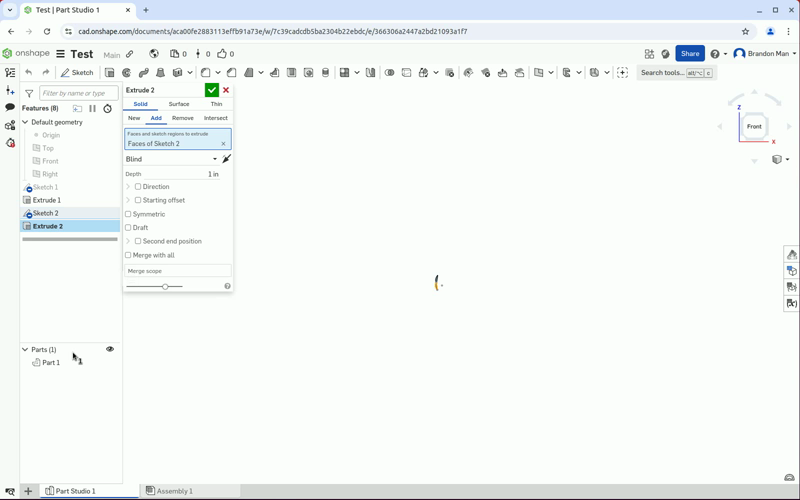
mouse_move(143, 106)
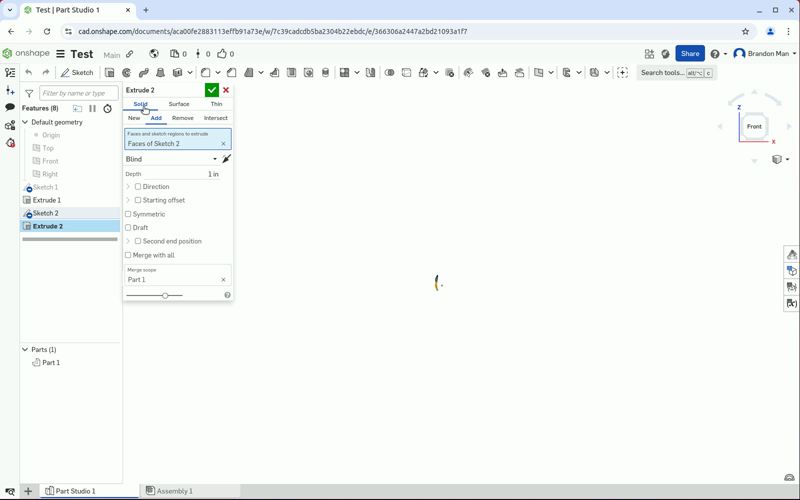
click(143, 106)
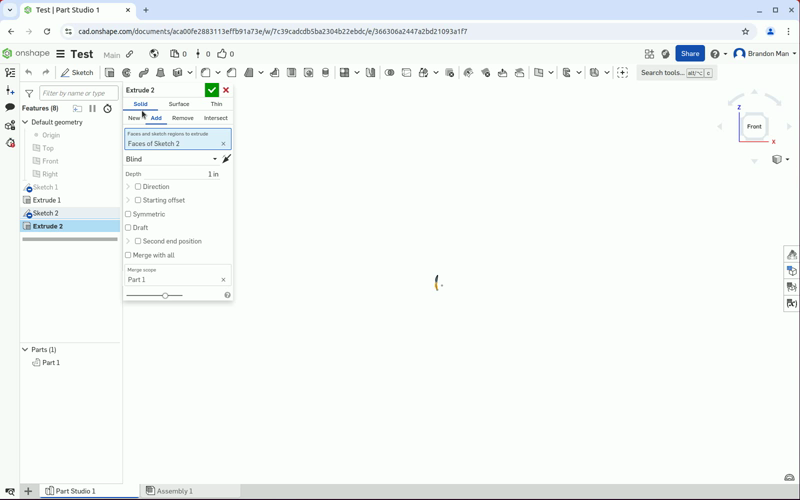
mouse_move(137, 120)
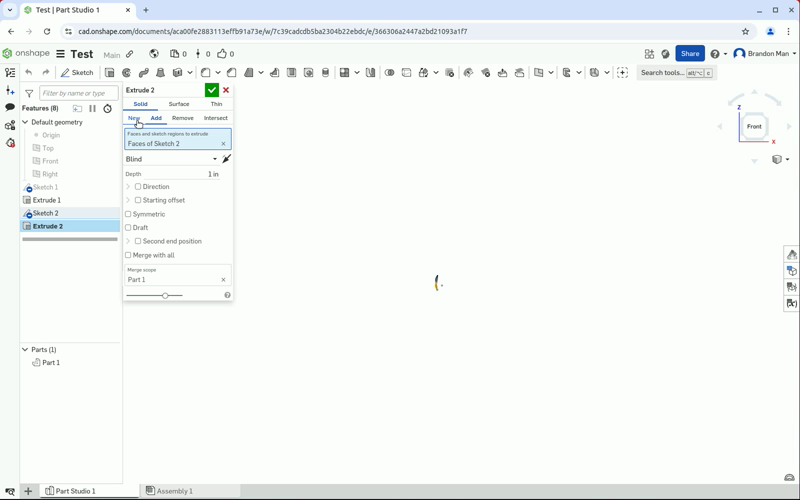
click(137, 120)
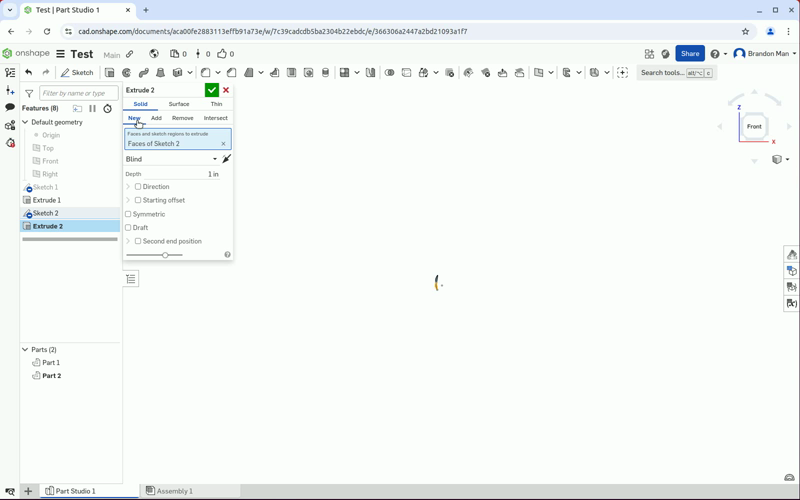
key(tab, 4)
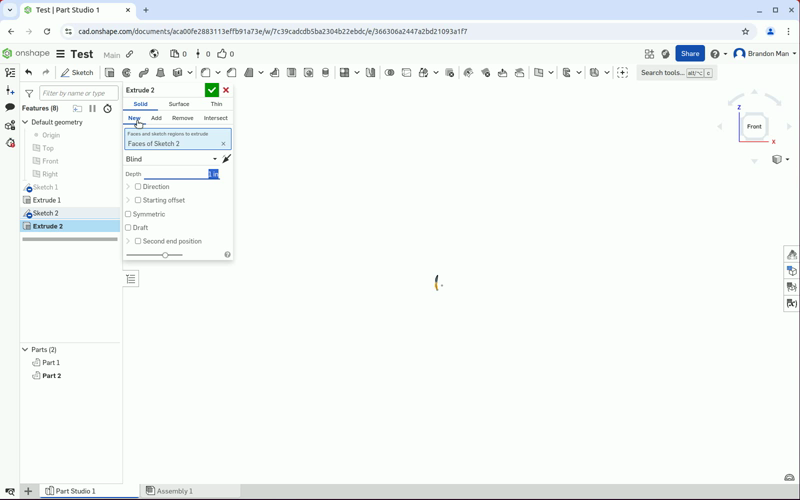
text(0.963)
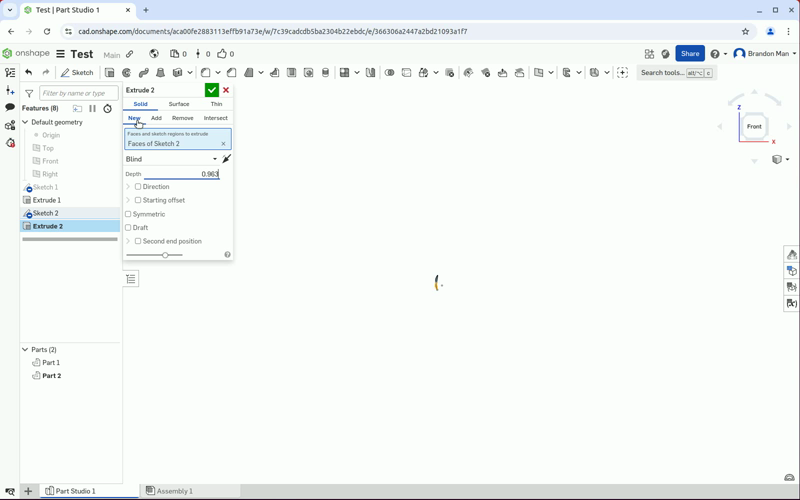
key(enter)
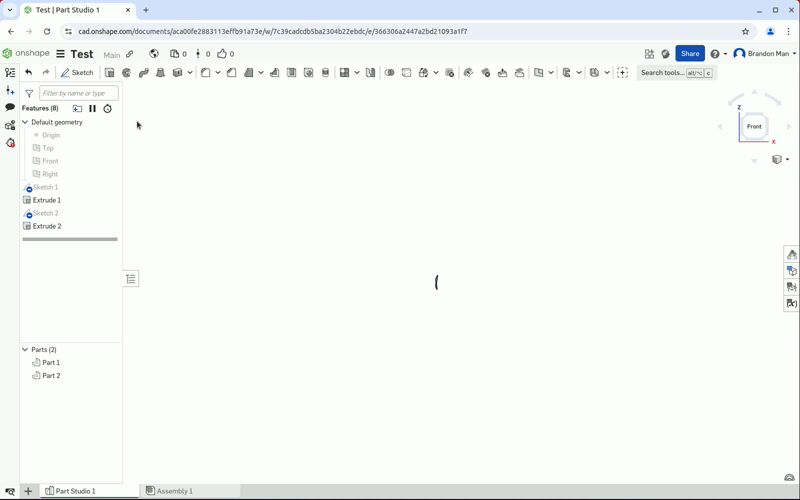
key(shift+h)
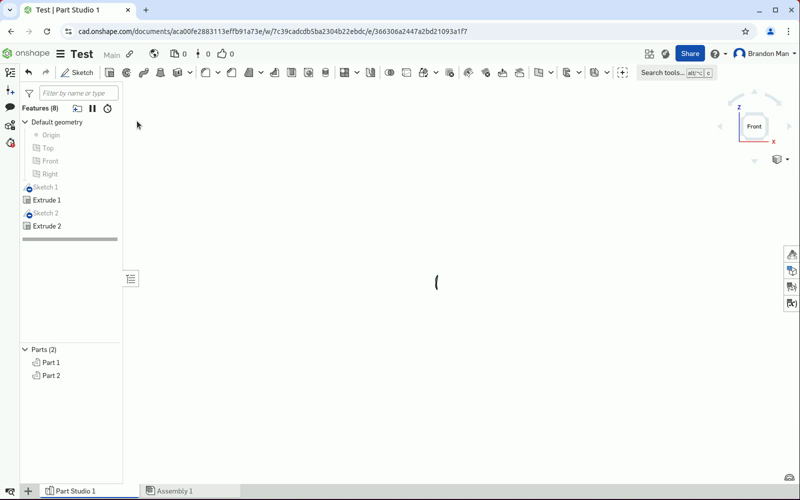
key(shift+h)
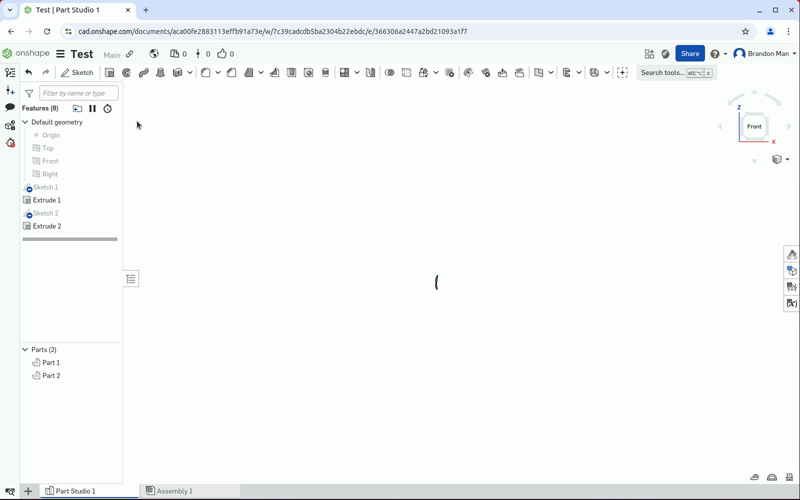
mouse_move(73, 189)
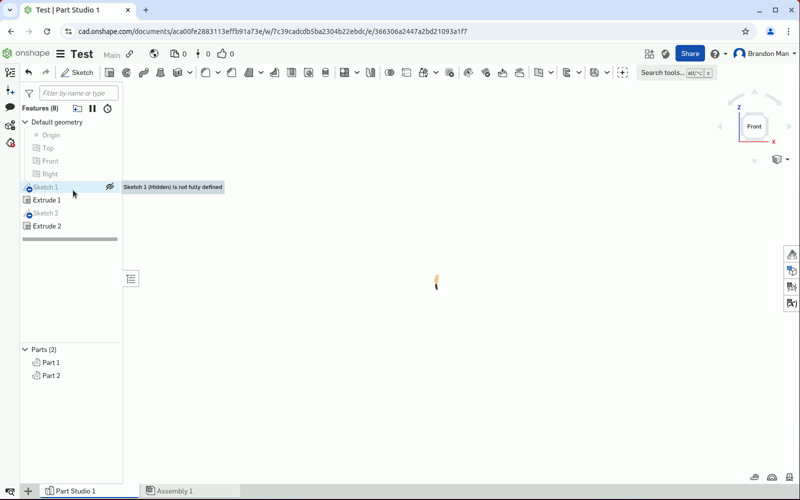
click(73, 189)
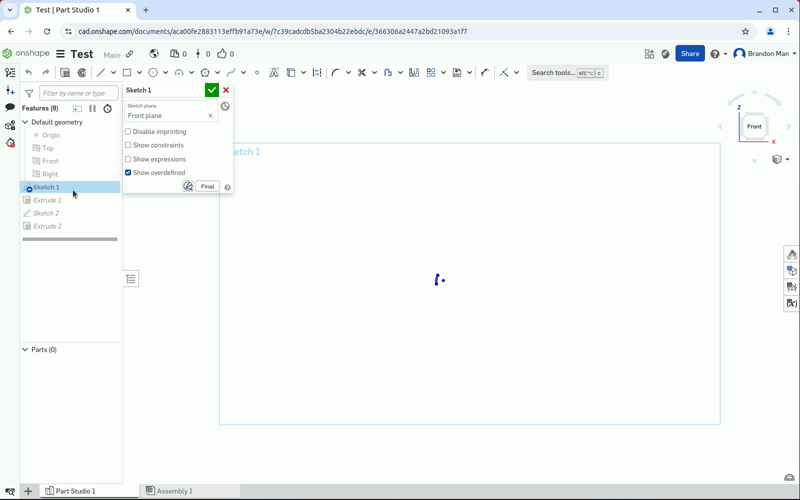
mouse_move(229, 92)
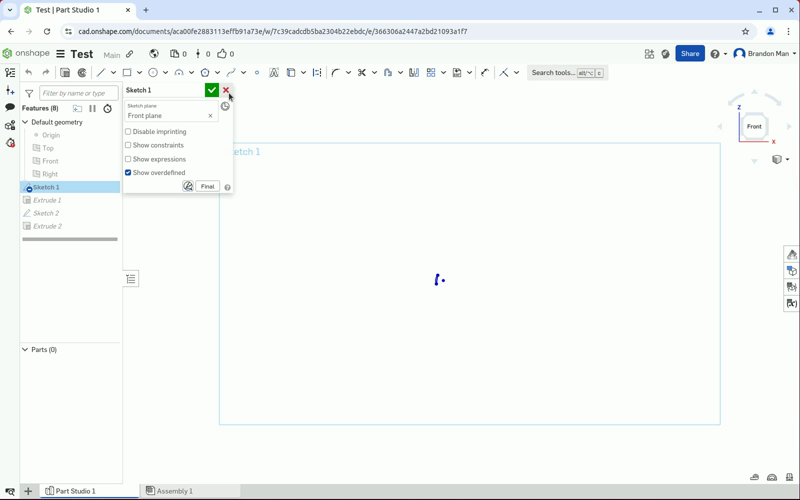
click(229, 92)
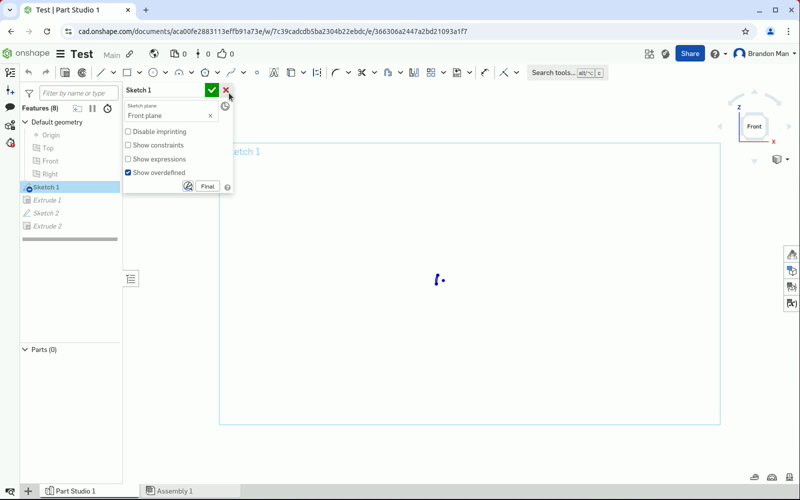
key(shift+s)
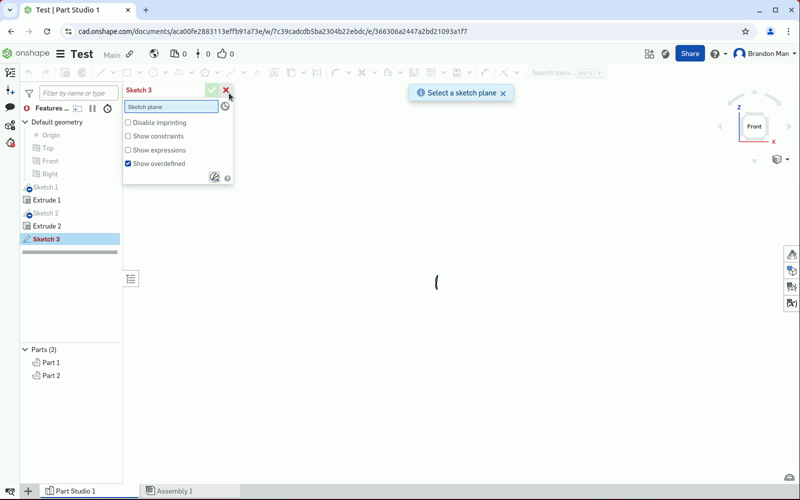
mouse_move(73, 163)
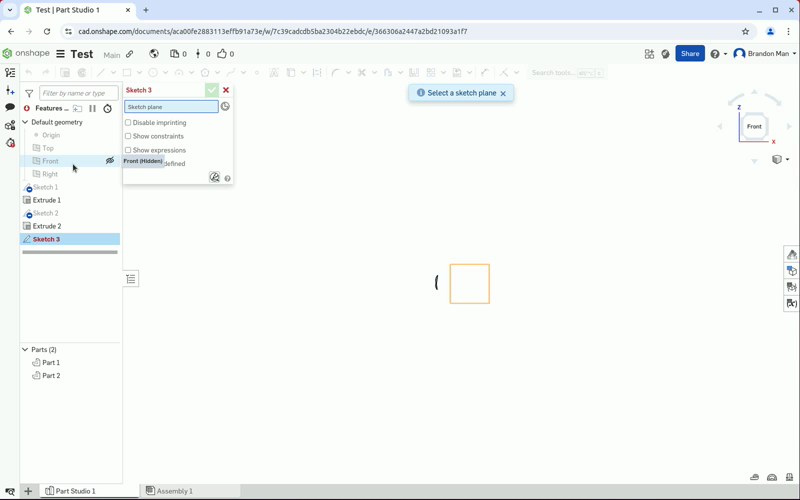
click(73, 163)
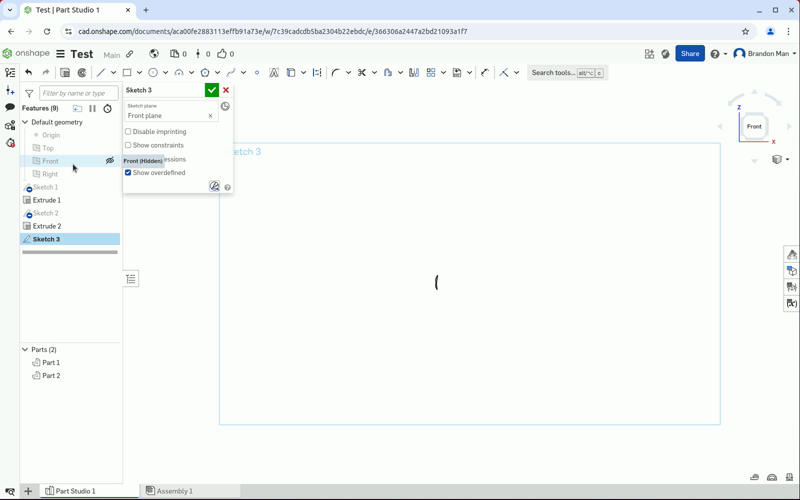
mouse_move(73, 352)
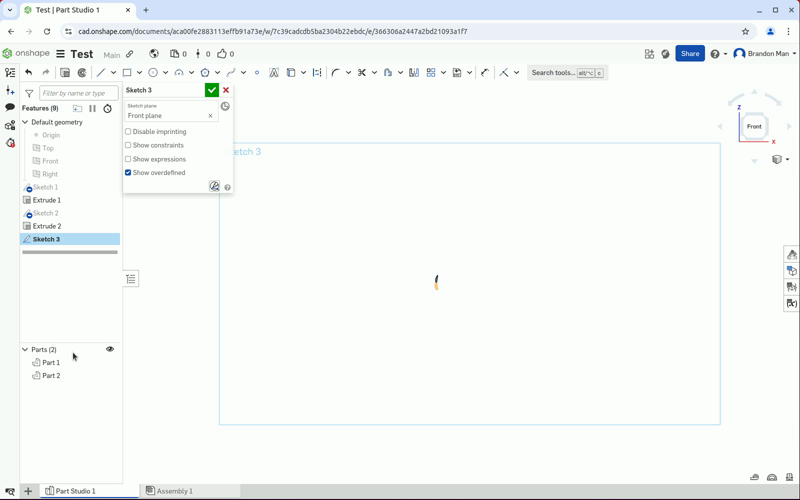
key(y)
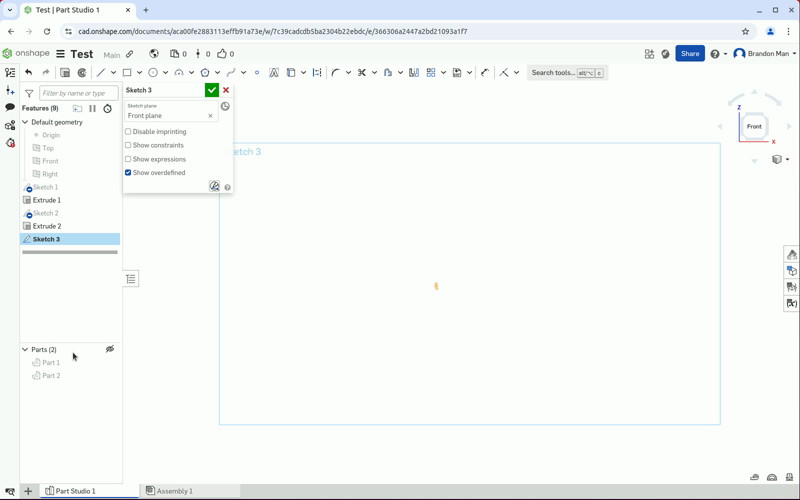
key(c)
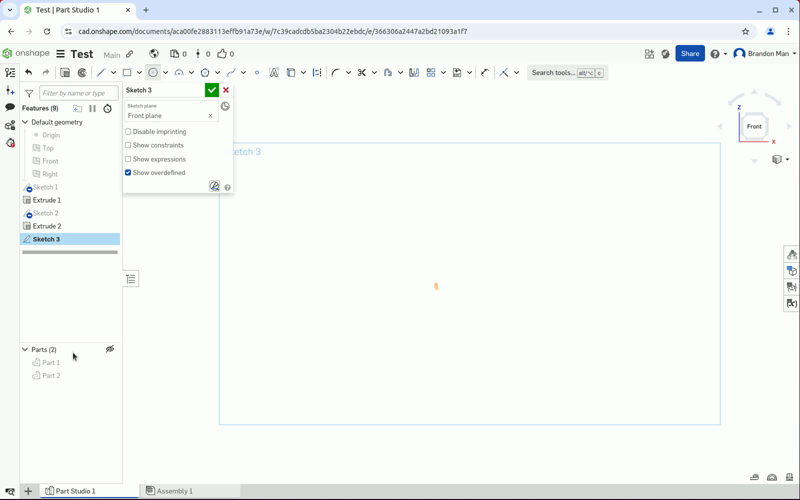
key_down(shift)
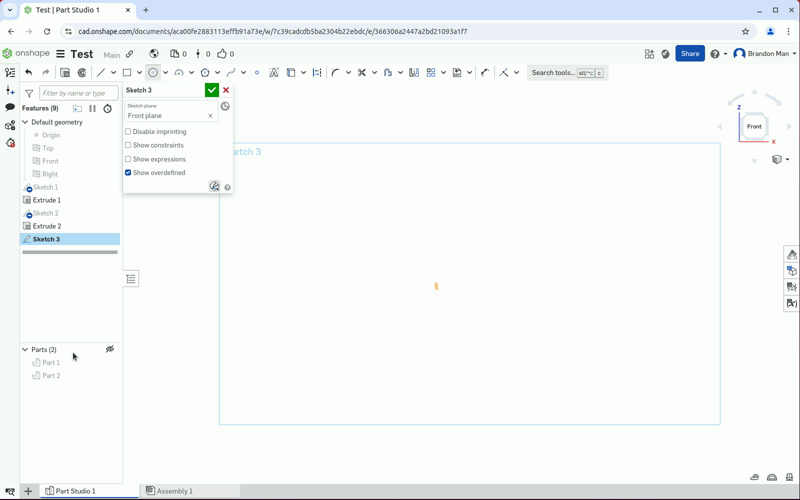
mouse_move(460, 203)
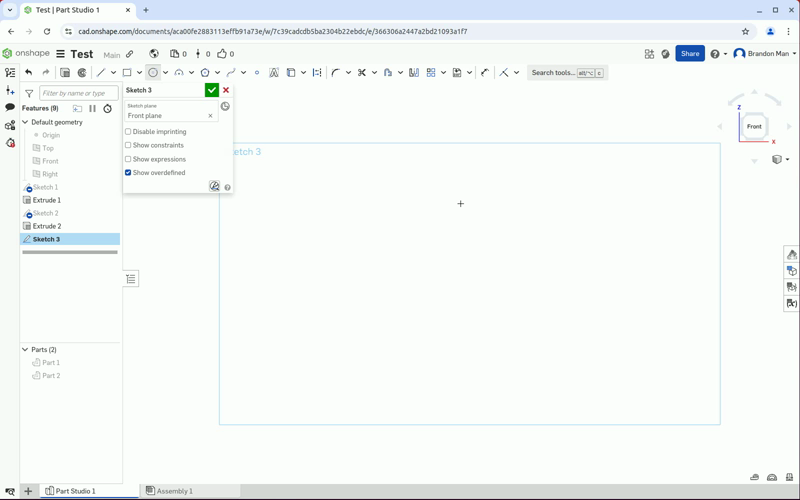
click(460, 203)
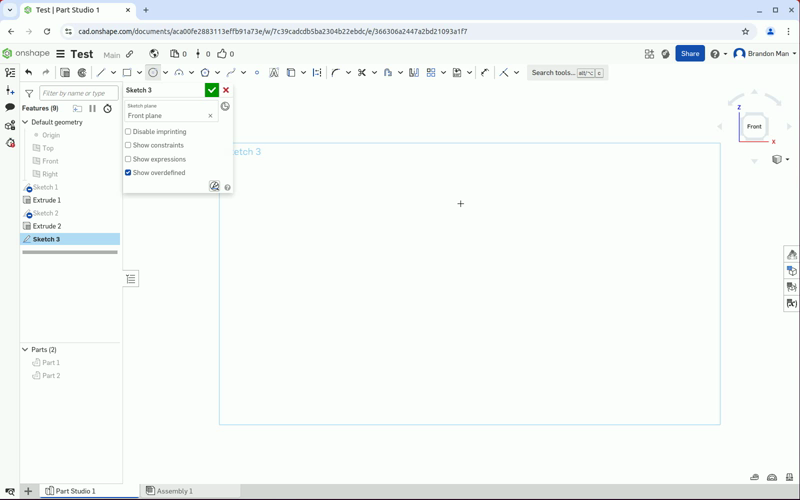
key_up(shift)
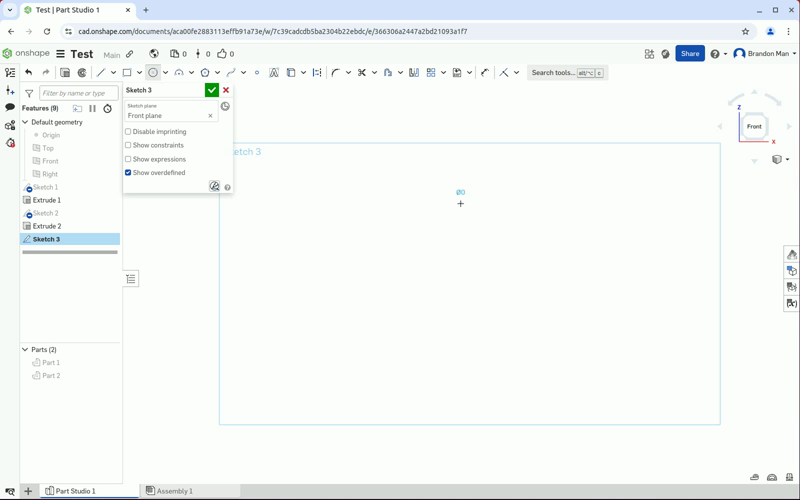
mouse_move(475, 203)
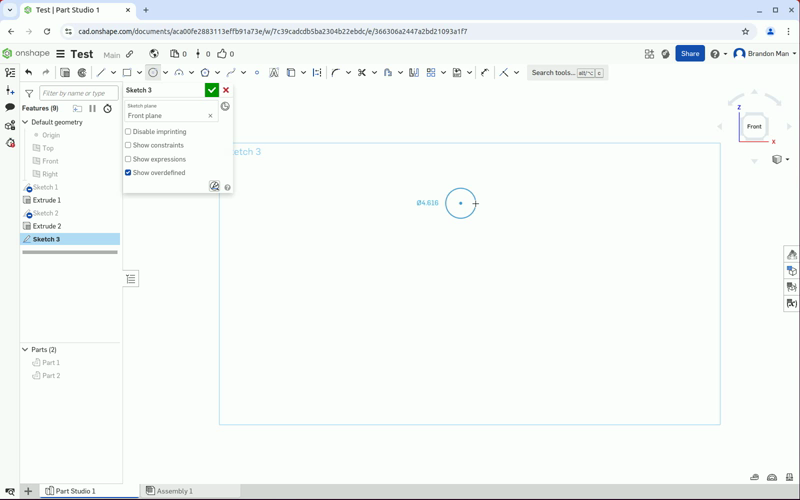
click(475, 203)
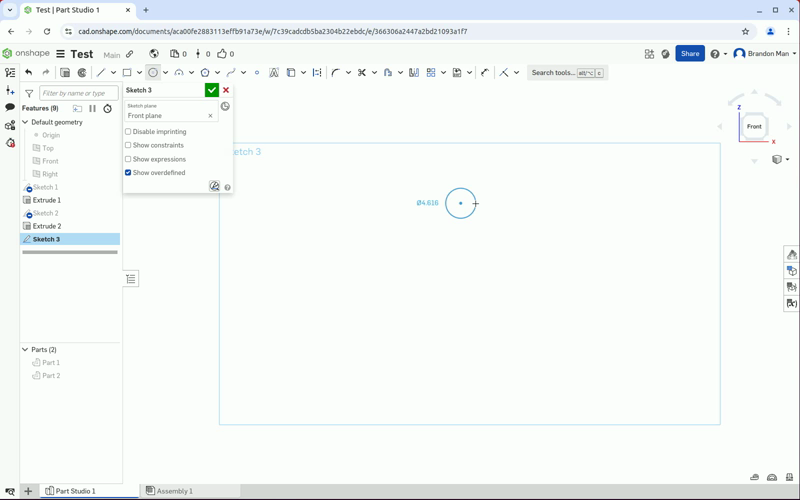
key(esc)
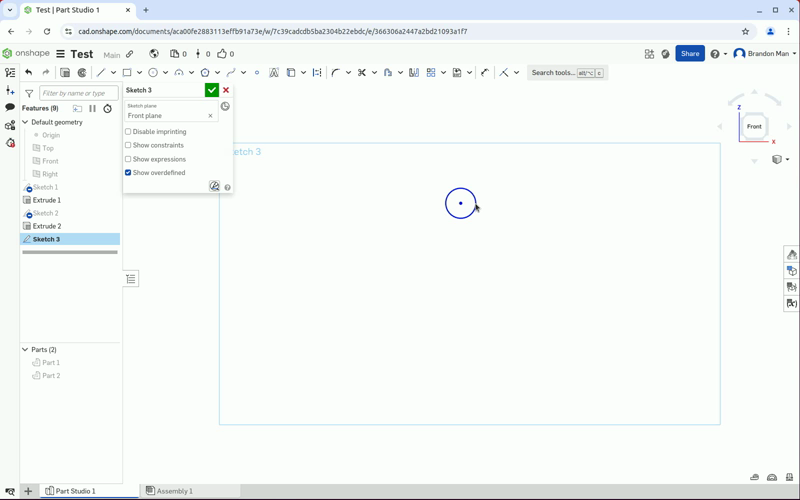
key(c)
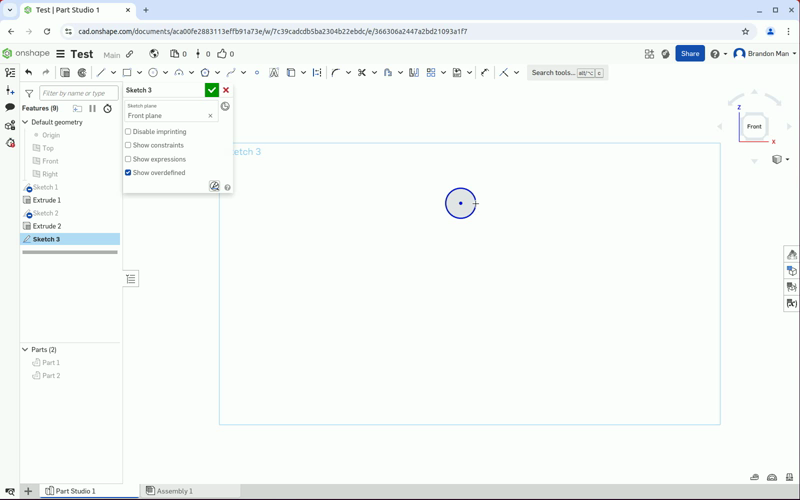
key_down(shift)
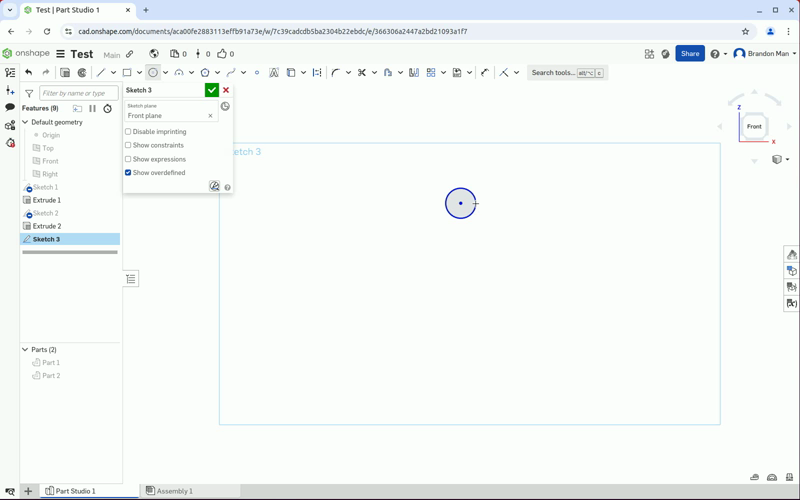
mouse_move(460, 203)
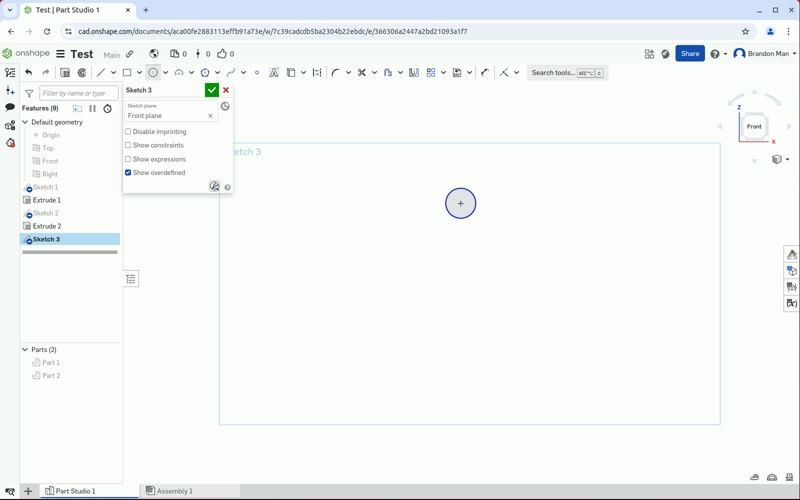
click(460, 203)
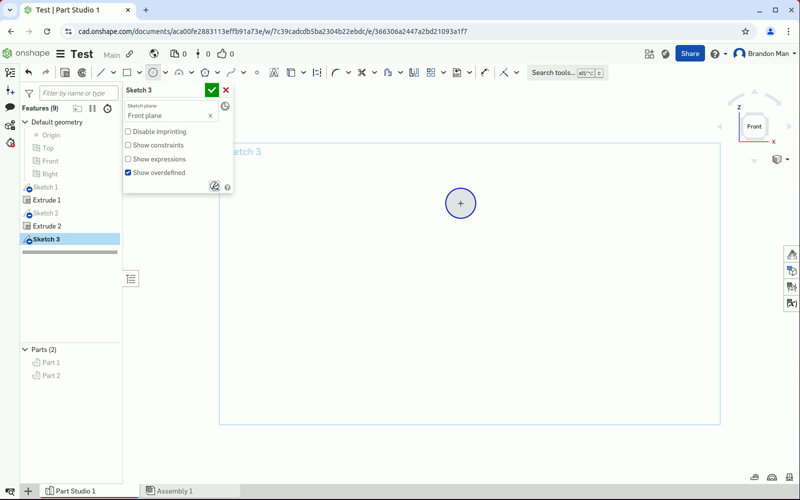
key_up(shift)
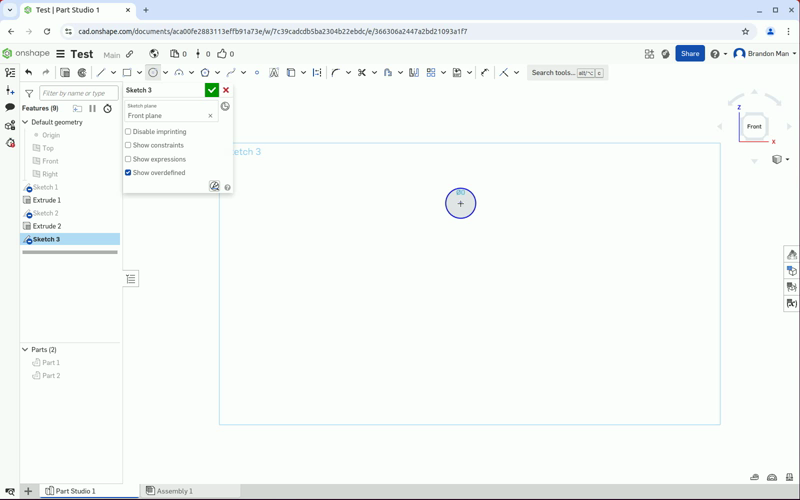
mouse_move(465, 203)
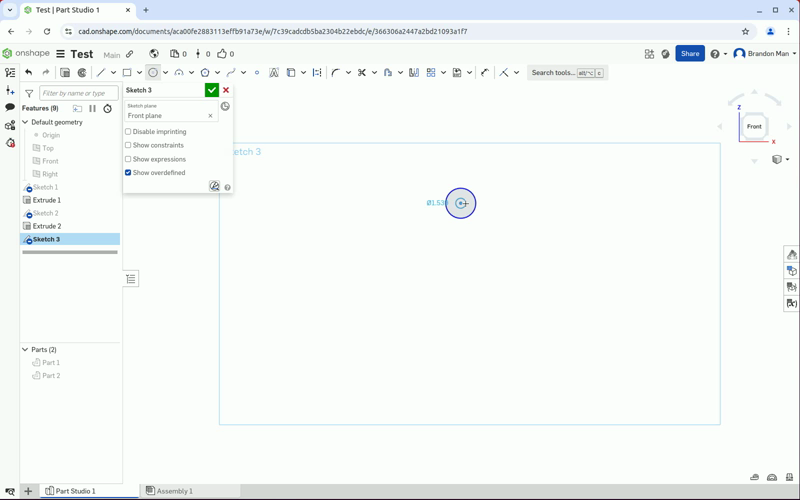
click(465, 203)
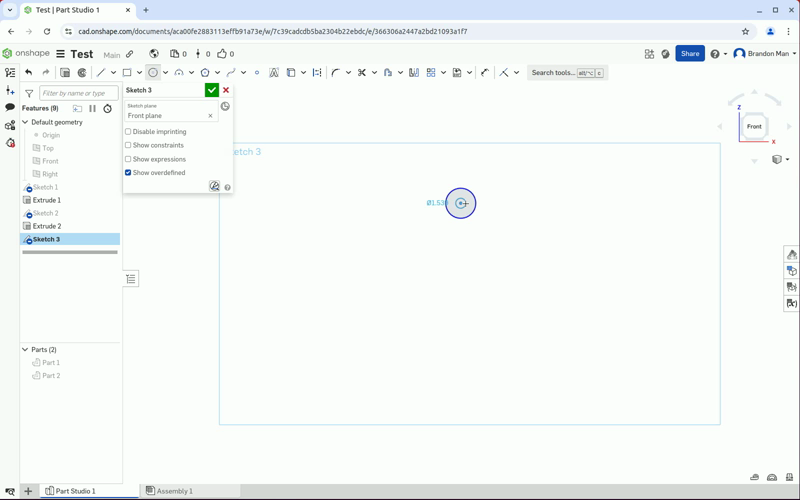
key(esc)
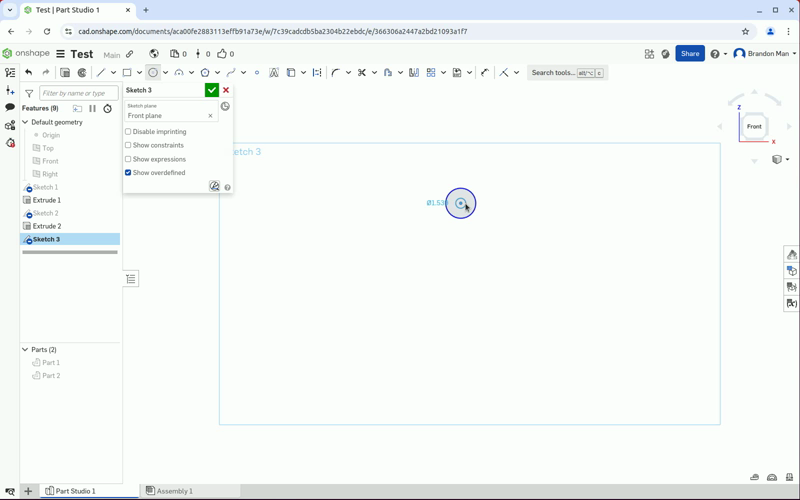
mouse_move(468, 210)
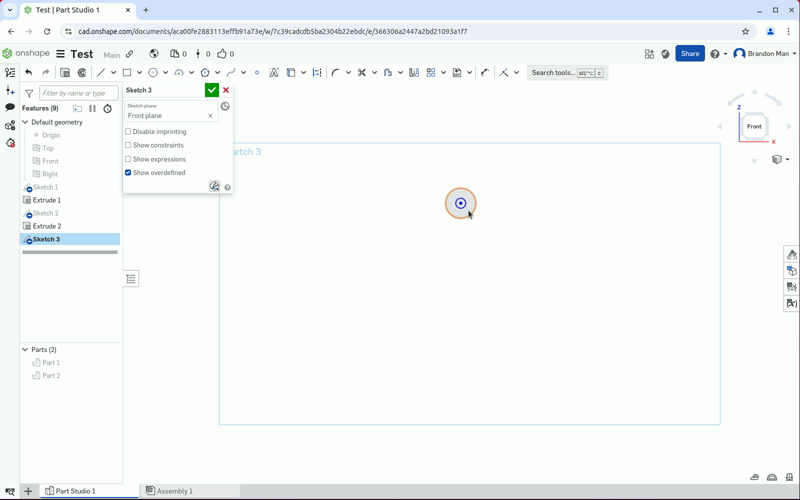
scroll(6)
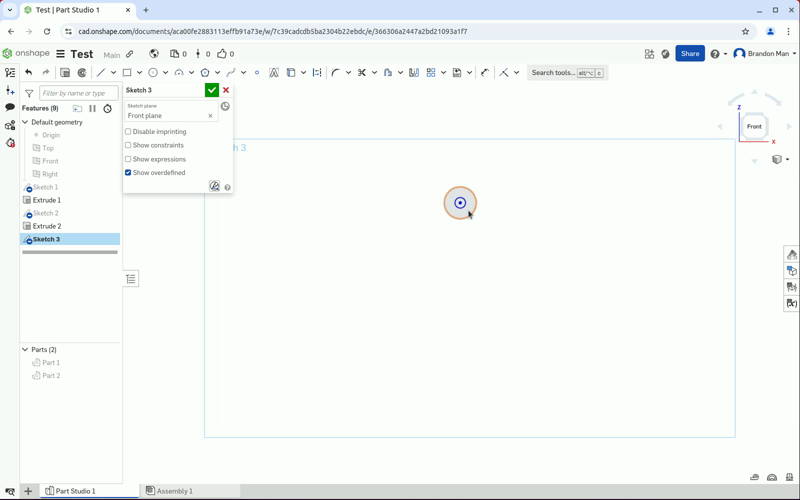
scroll(6)
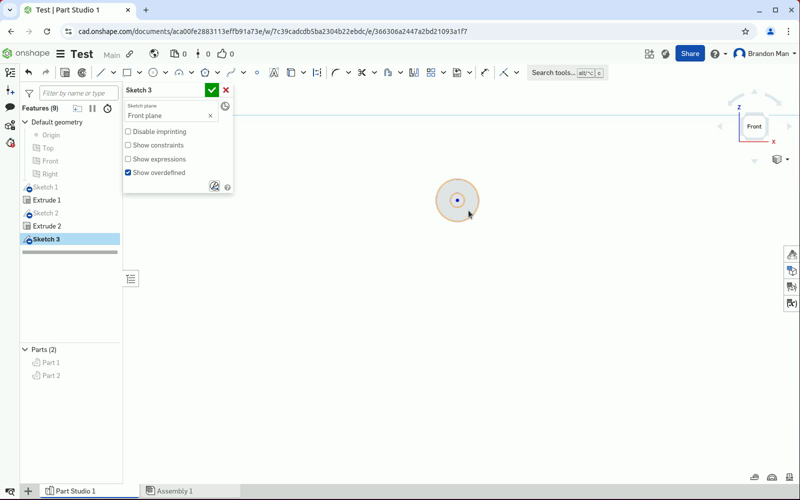
scroll(6)
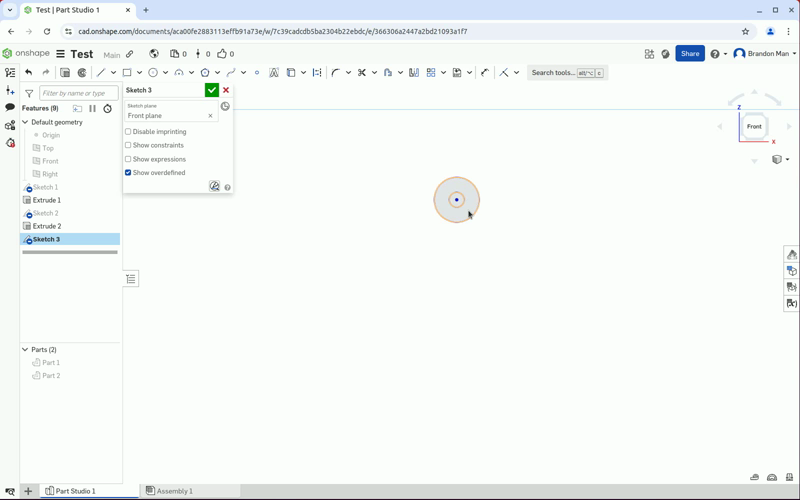
scroll(6)
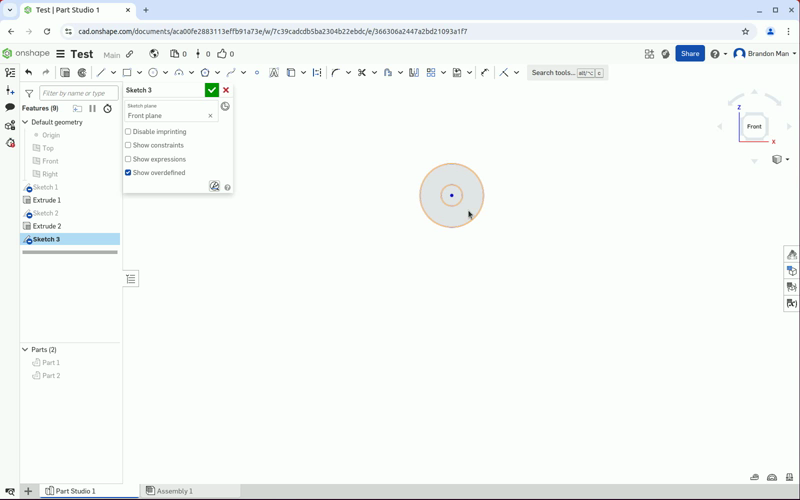
scroll(6)
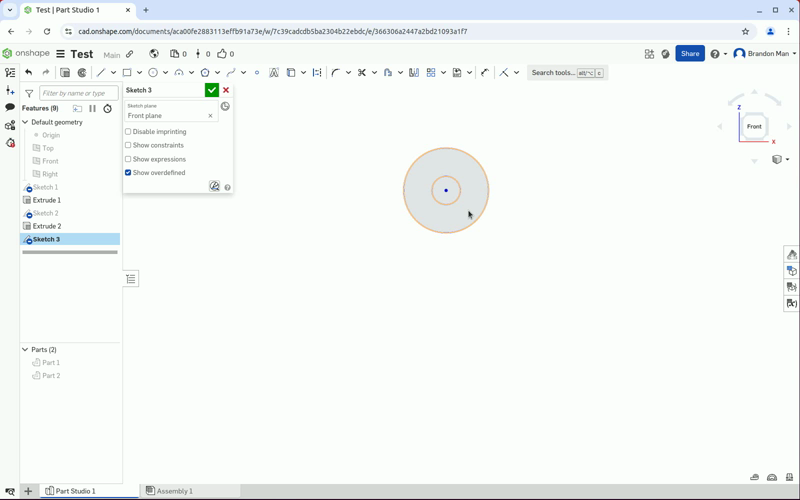
scroll(6)
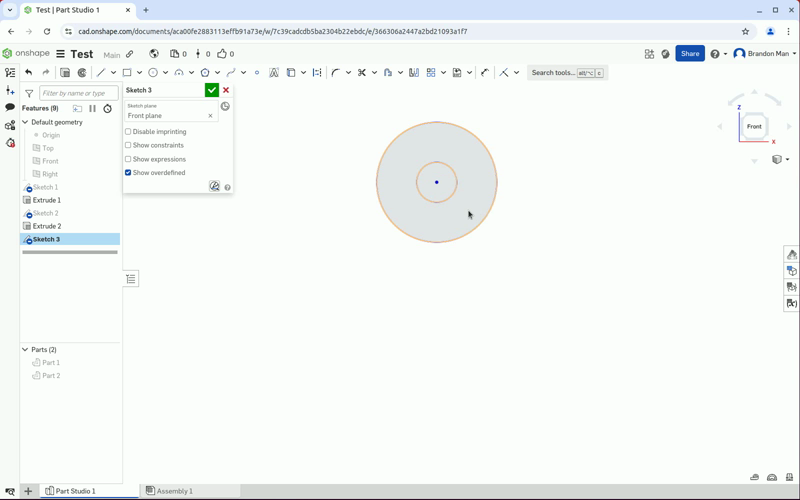
scroll(6)
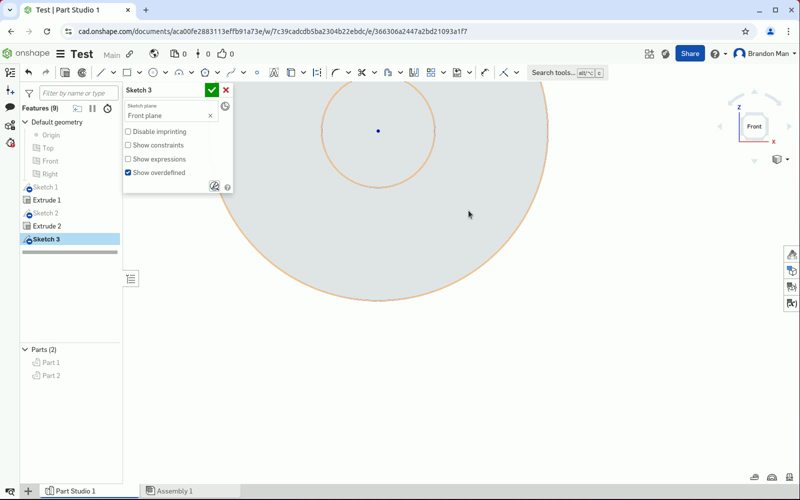
click(468, 210)
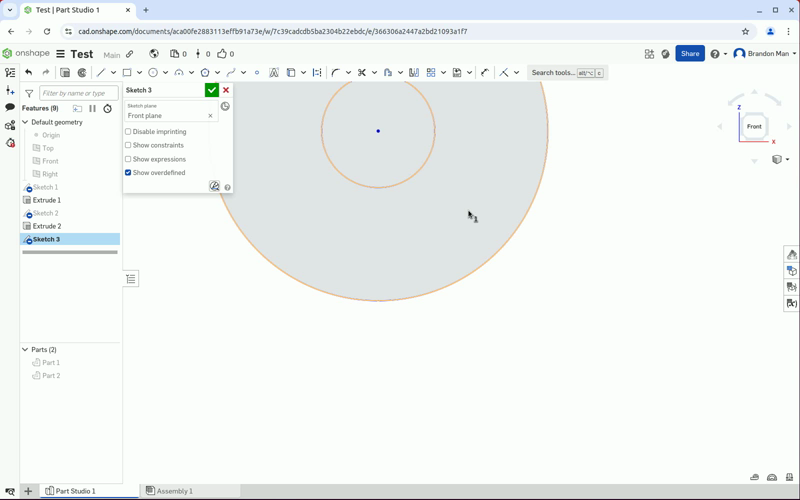
scroll(-6)
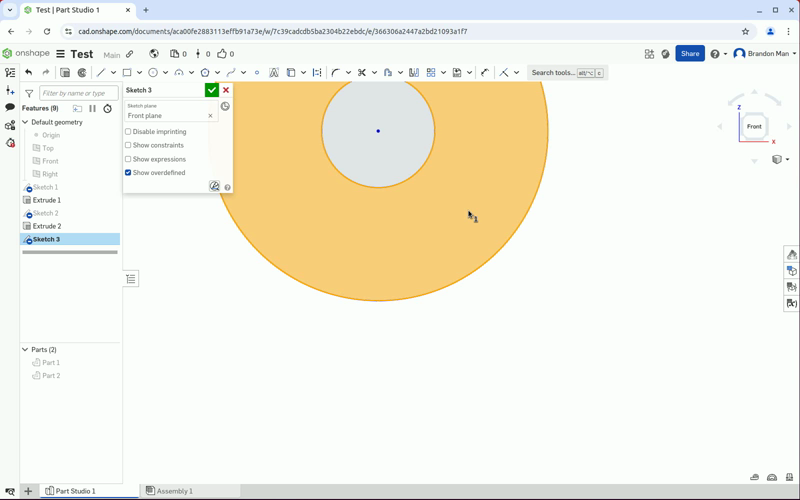
scroll(-6)
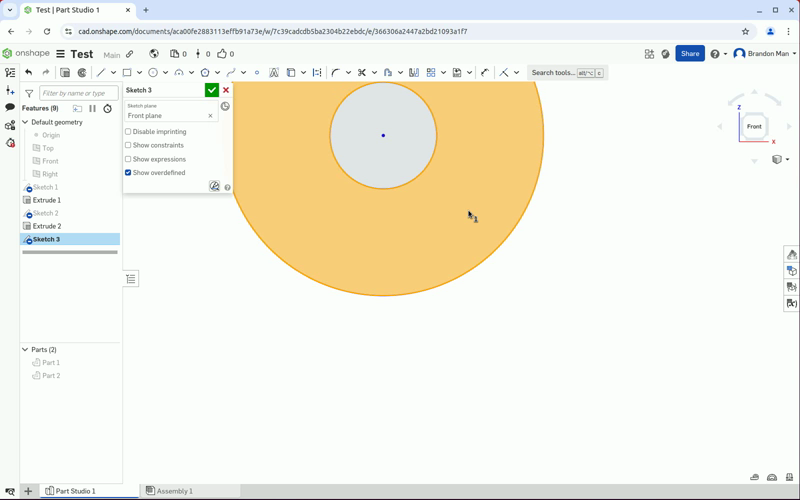
scroll(-6)
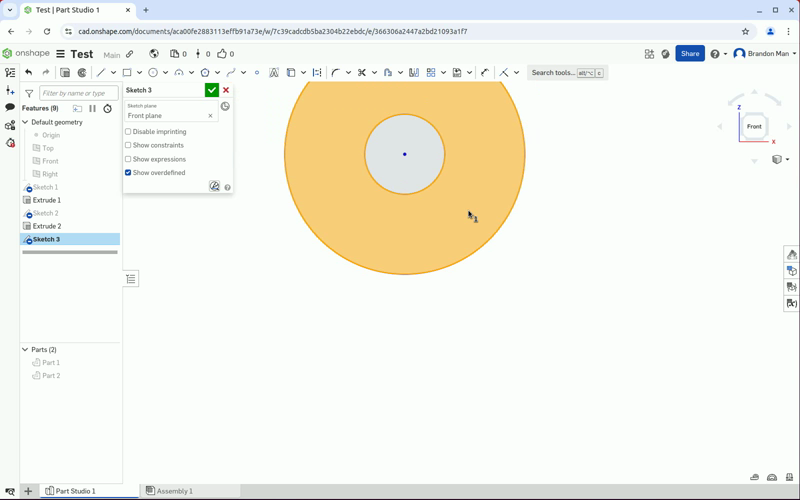
scroll(-6)
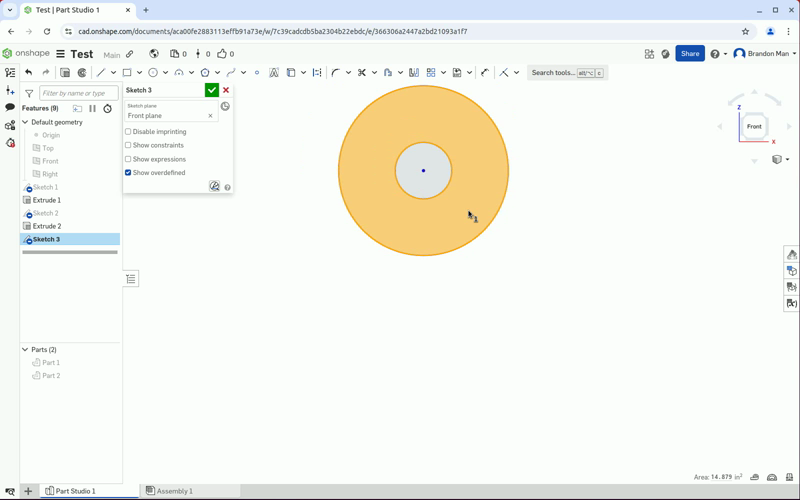
scroll(-6)
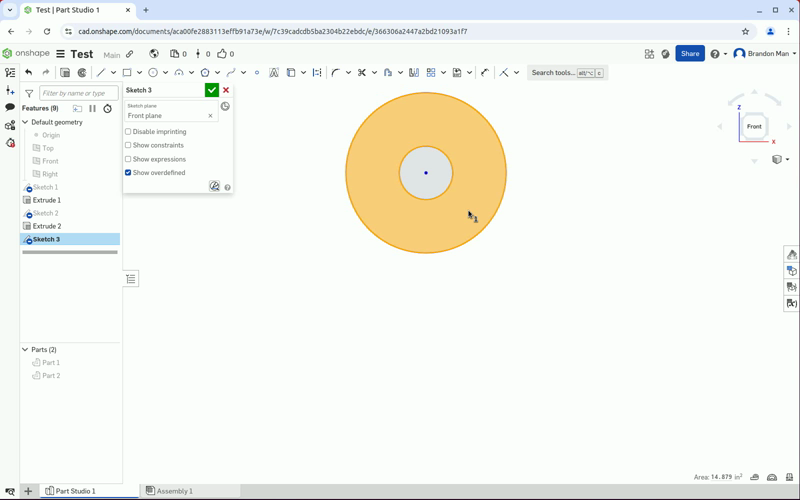
scroll(-6)
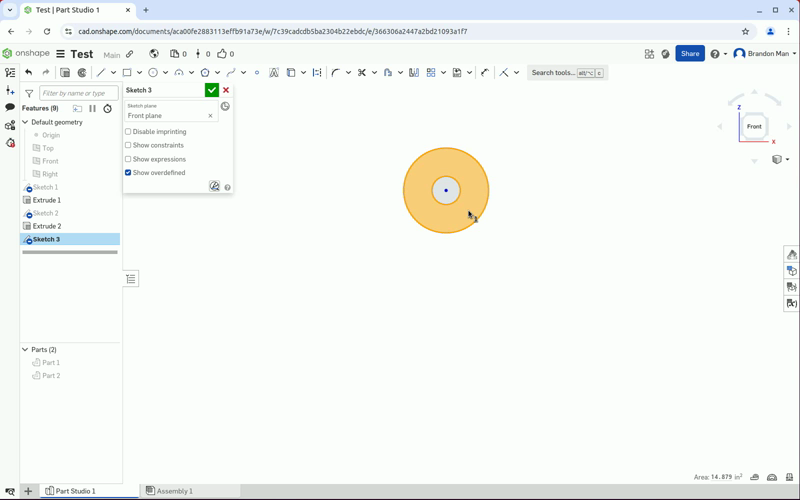
scroll(-6)
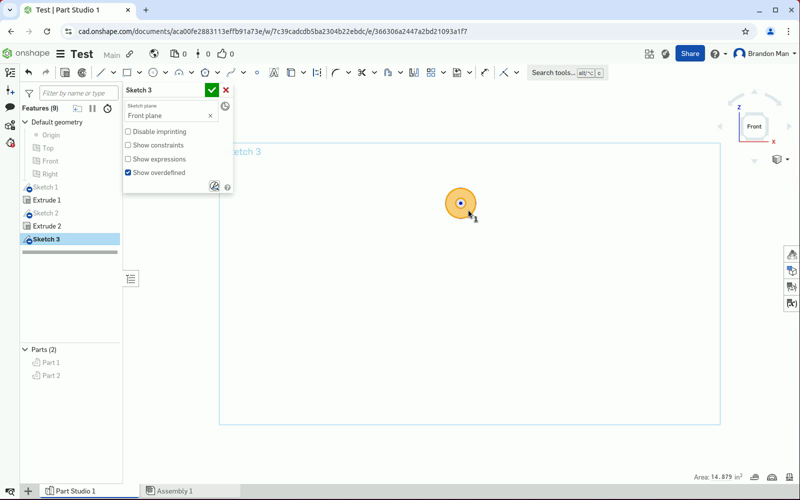
mouse_move(73, 352)
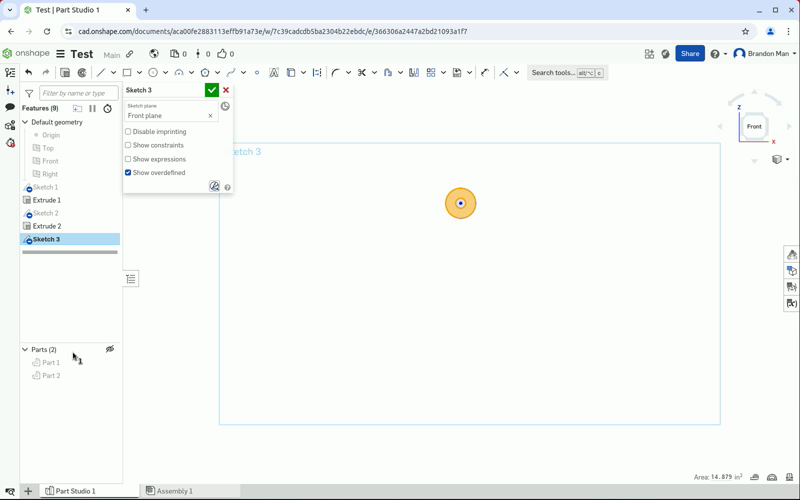
key(shift+y)
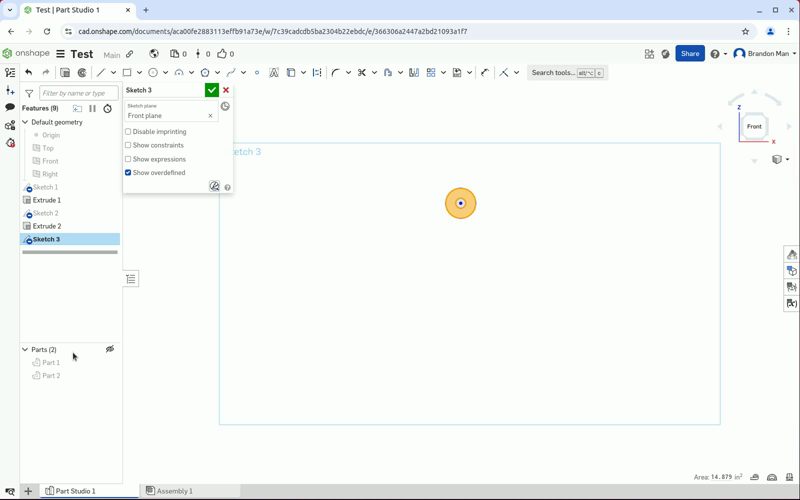
key(shift+e)
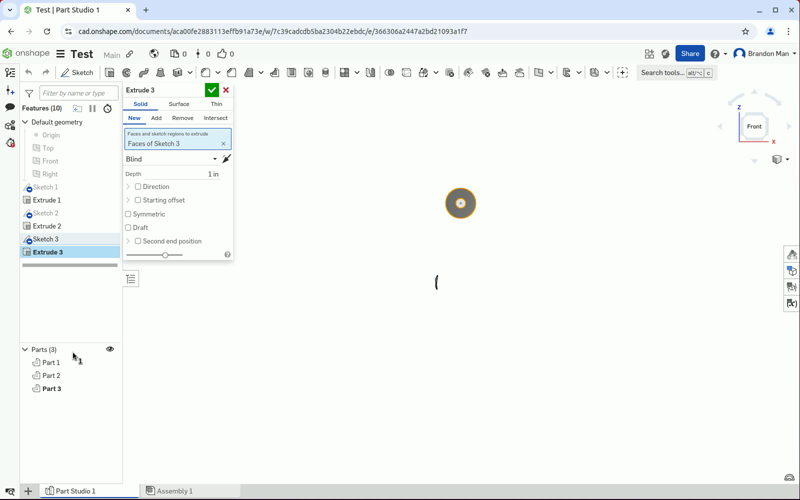
mouse_move(143, 106)
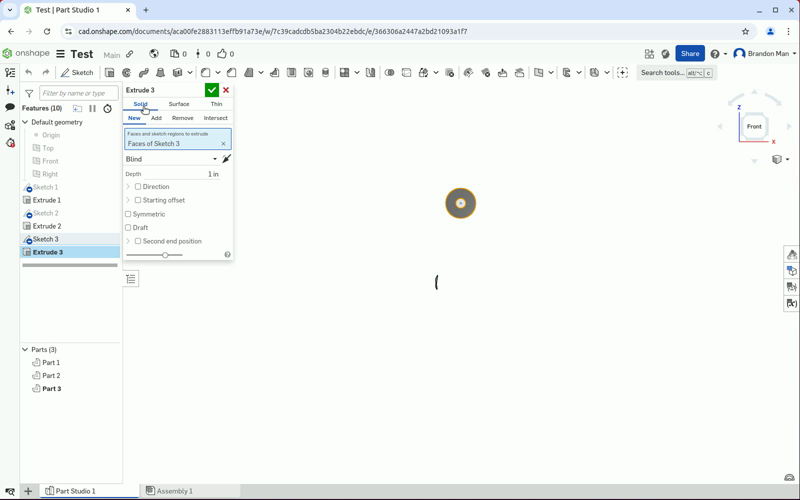
click(143, 106)
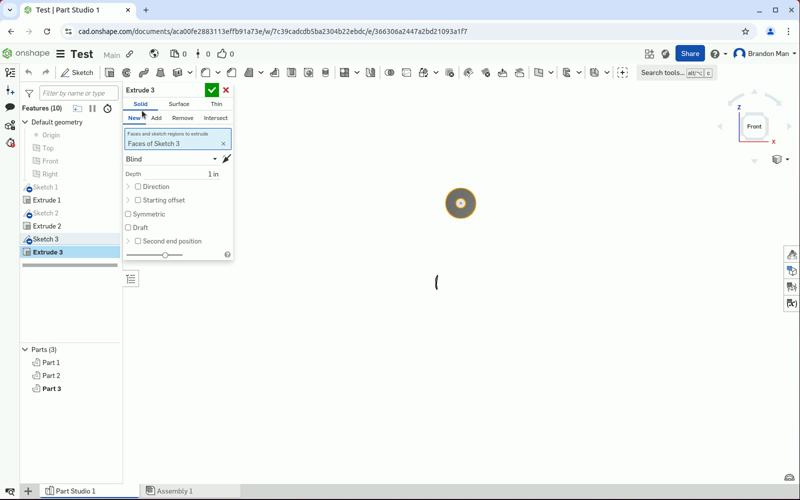
mouse_move(137, 120)
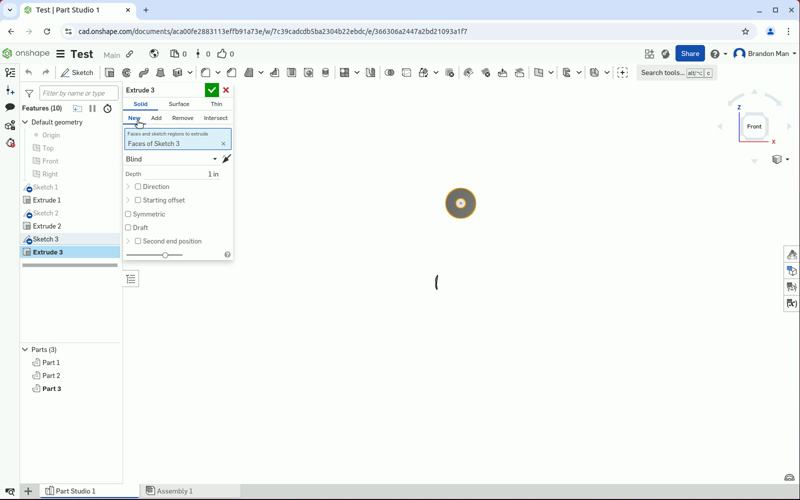
click(137, 120)
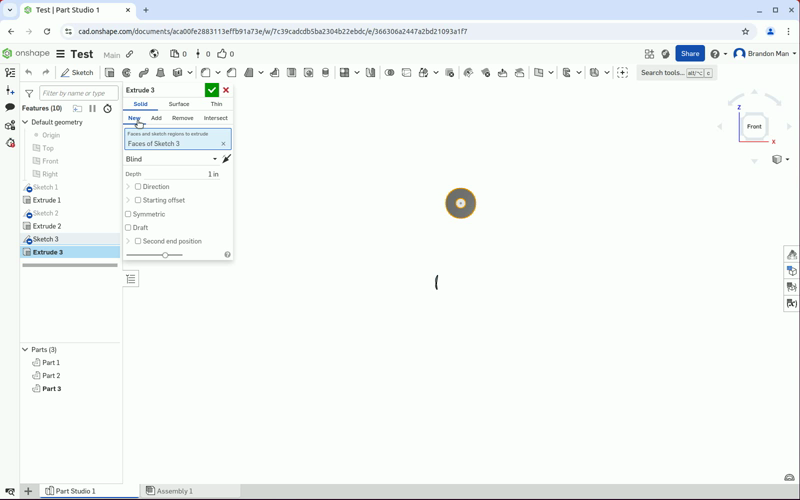
key(tab, 4)
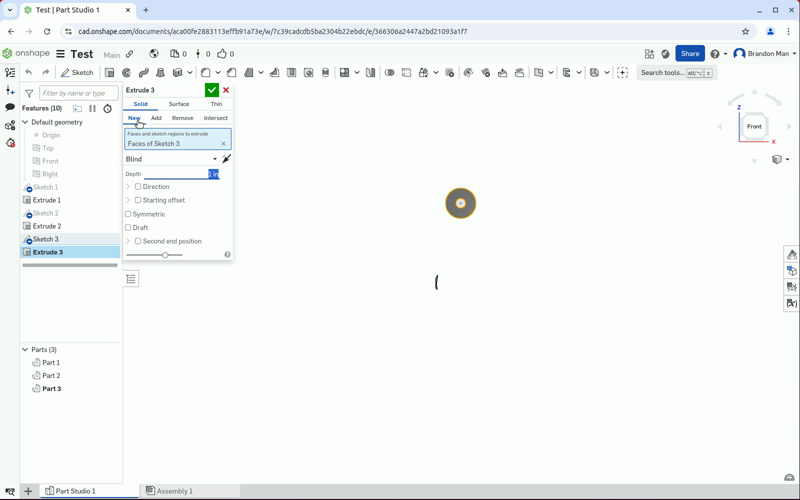
text(0.963)
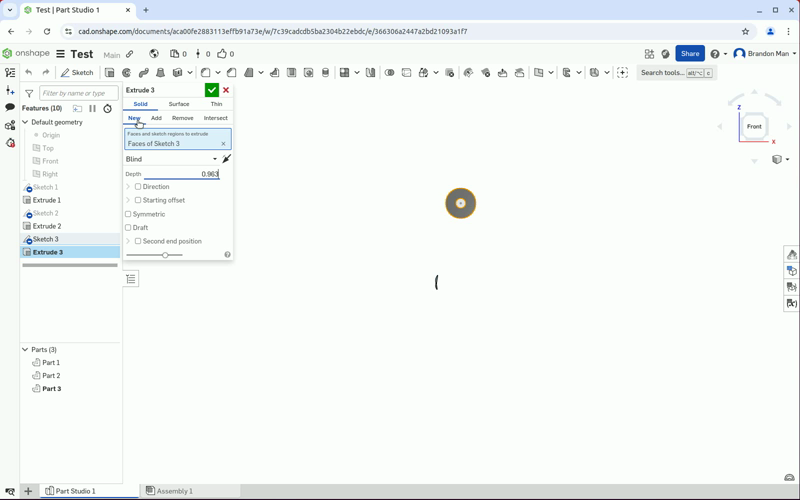
key(enter)
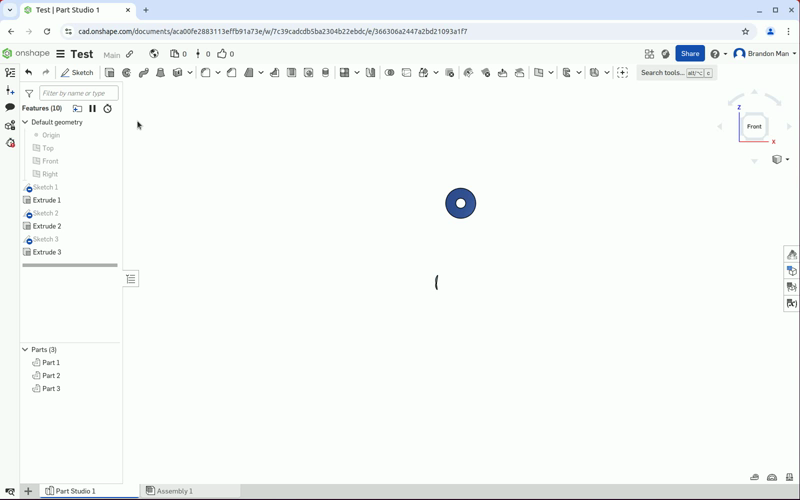
key(shift+h)
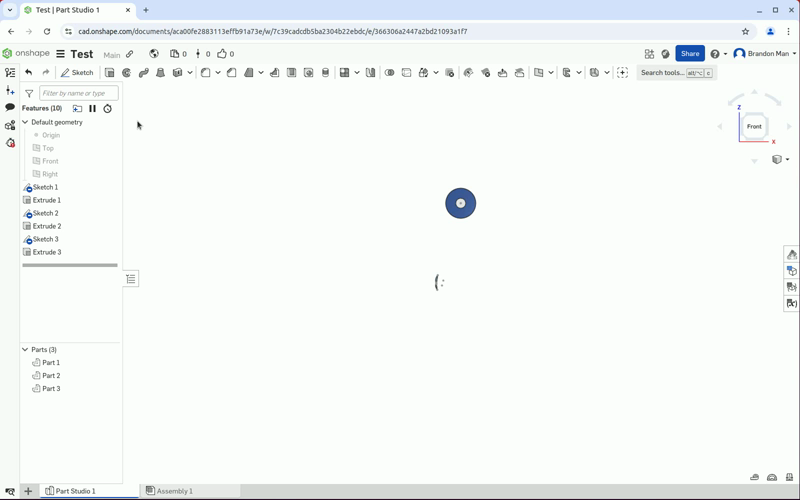
key(shift+h)
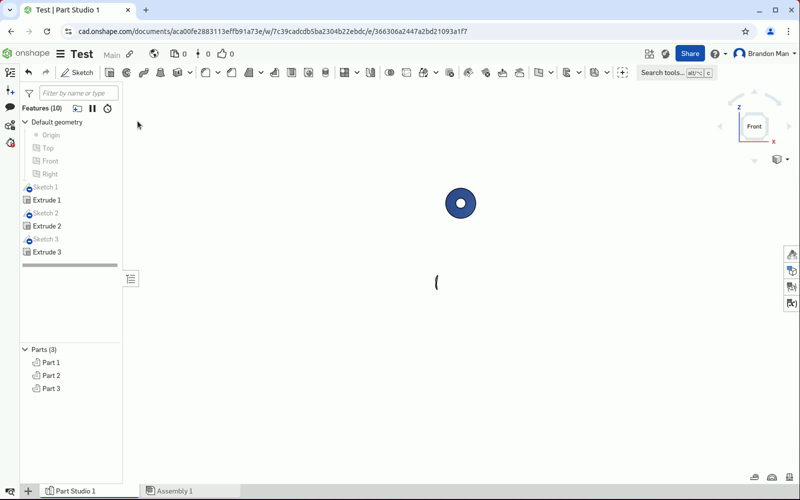
mouse_move(73, 189)
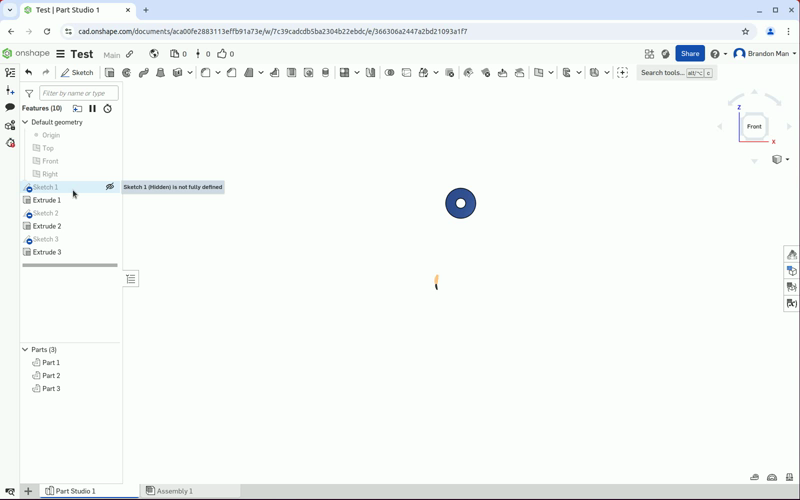
click(73, 189)
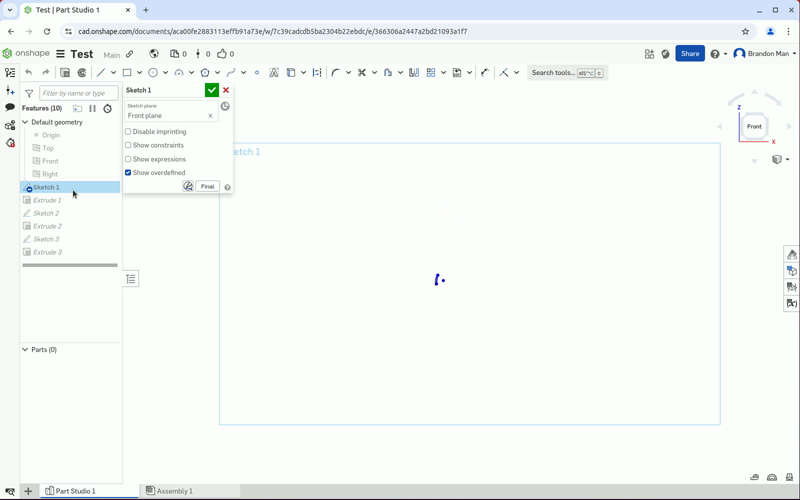
mouse_move(229, 92)
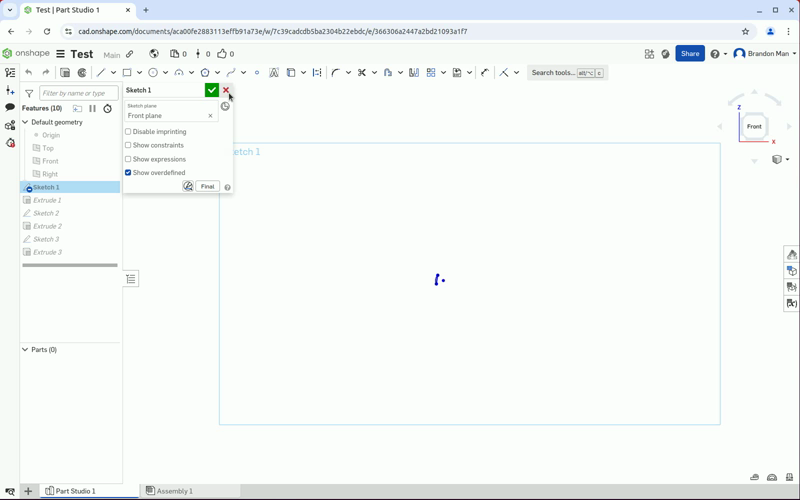
click(229, 92)
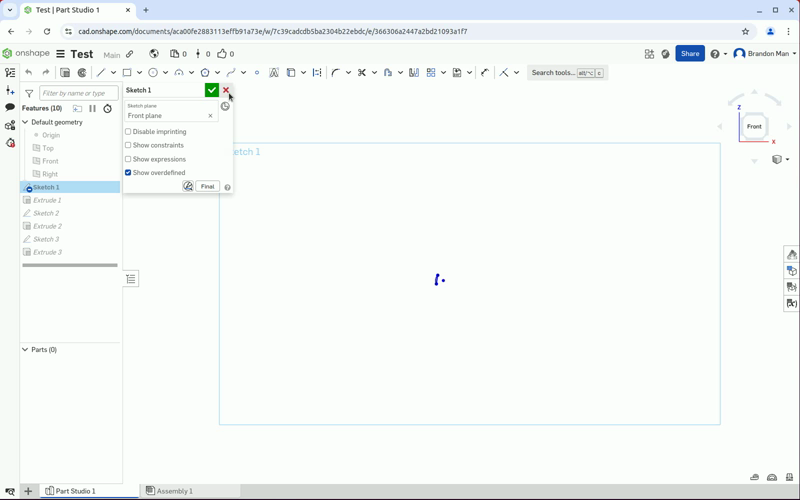
key(shift+s)
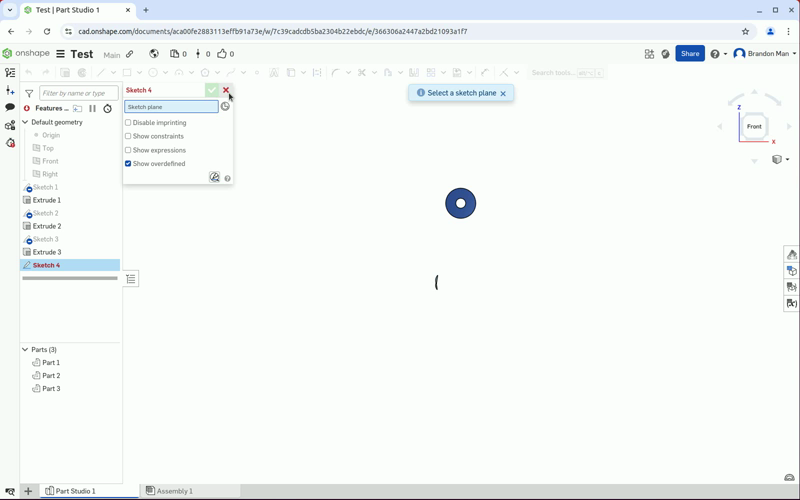
mouse_move(73, 163)
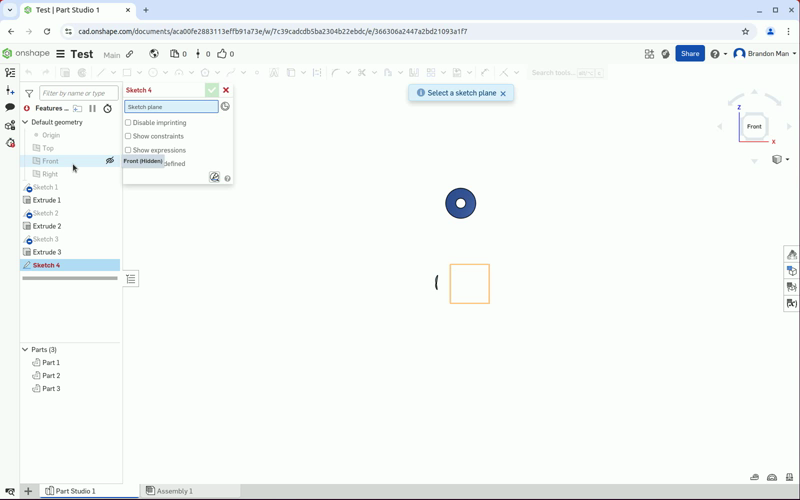
click(73, 163)
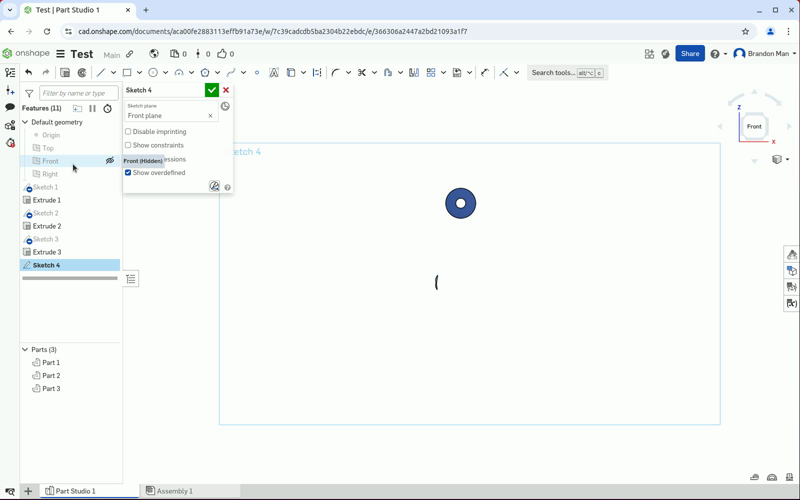
mouse_move(73, 352)
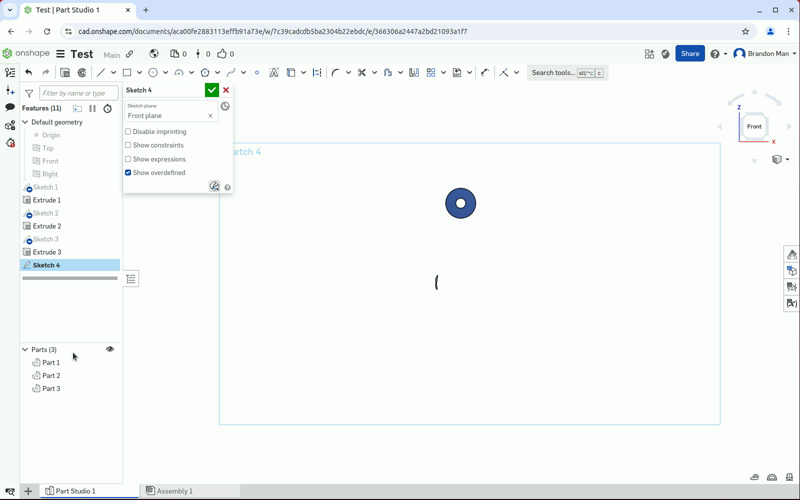
key(y)
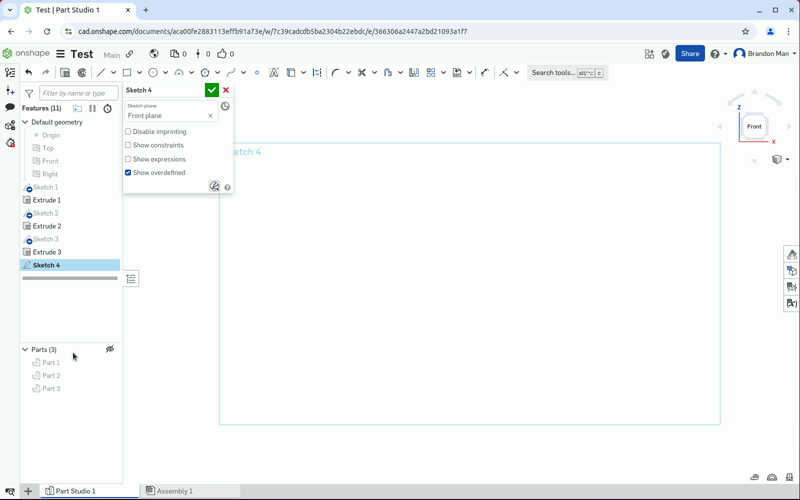
key(c)
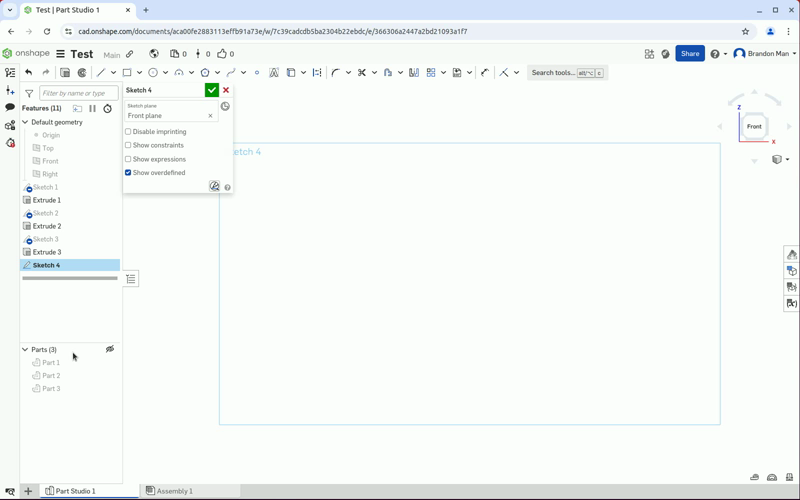
key_down(shift)
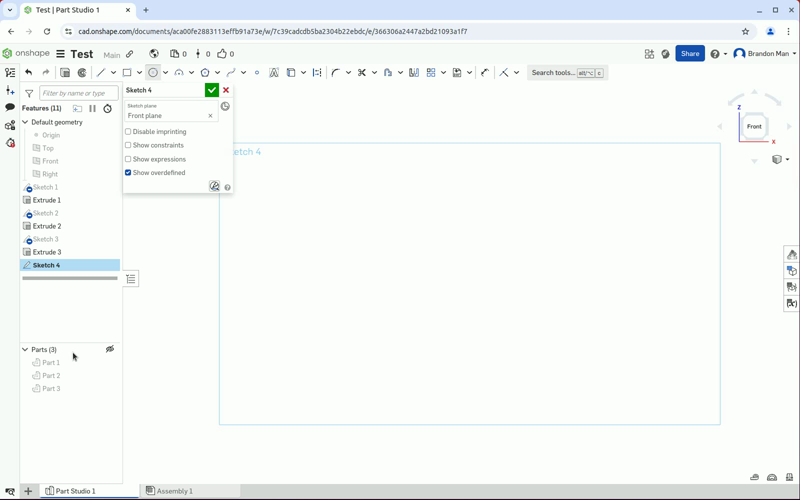
mouse_move(460, 382)
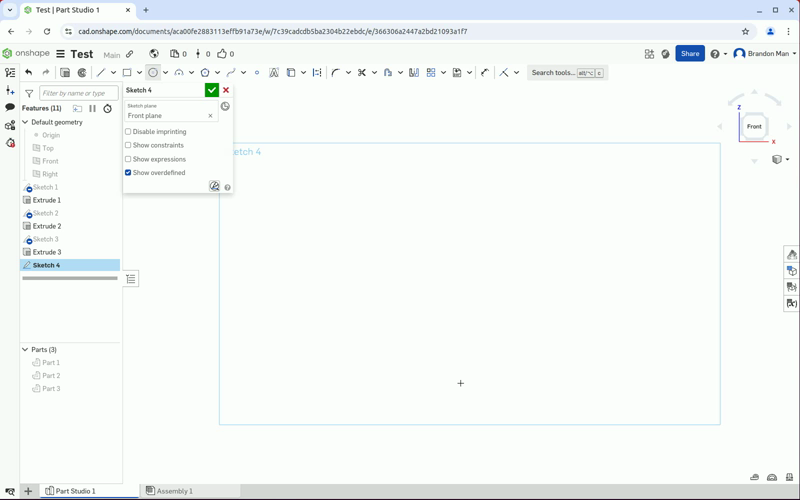
click(460, 382)
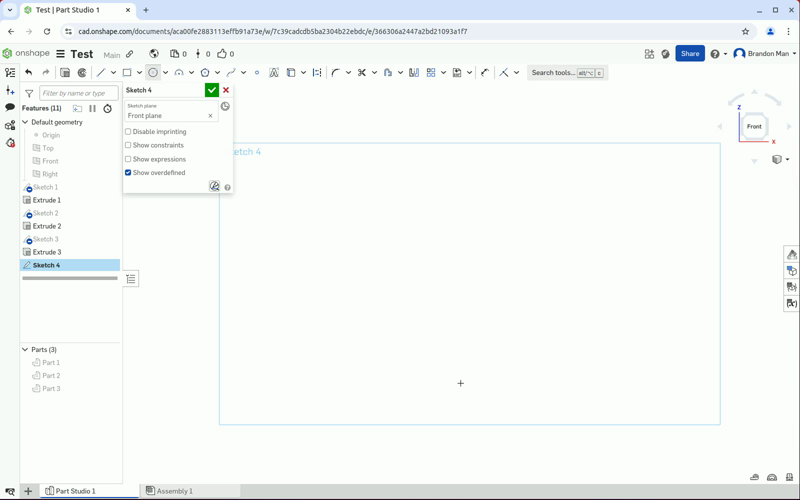
key_up(shift)
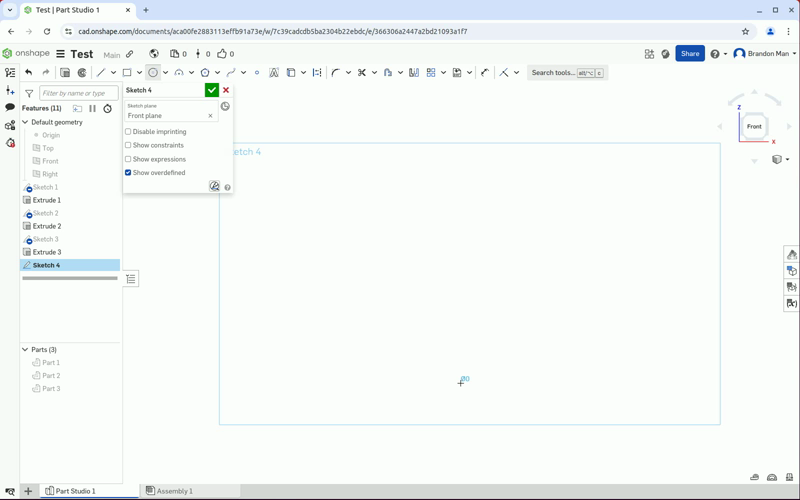
mouse_move(473, 382)
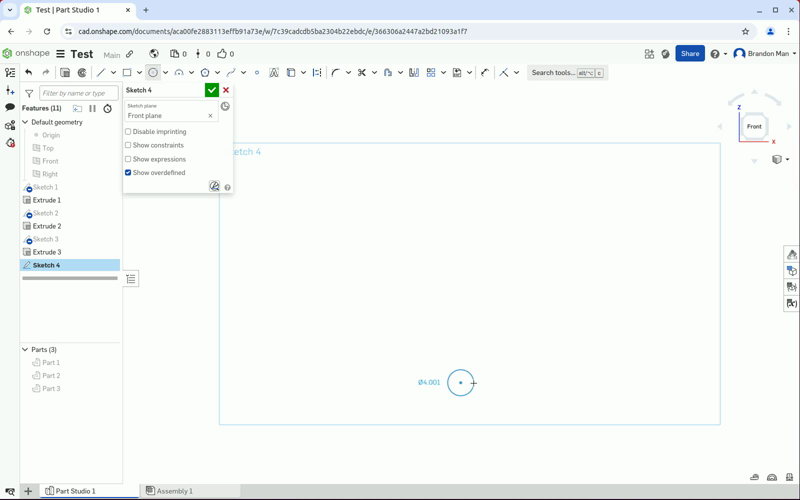
click(473, 382)
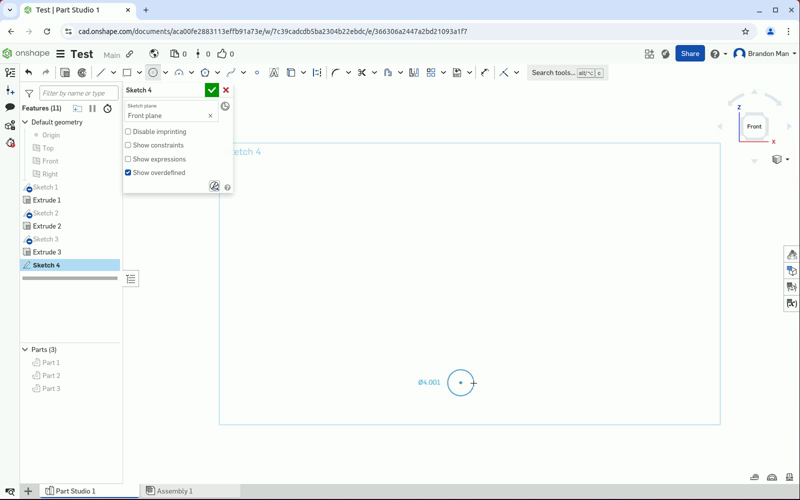
key(esc)
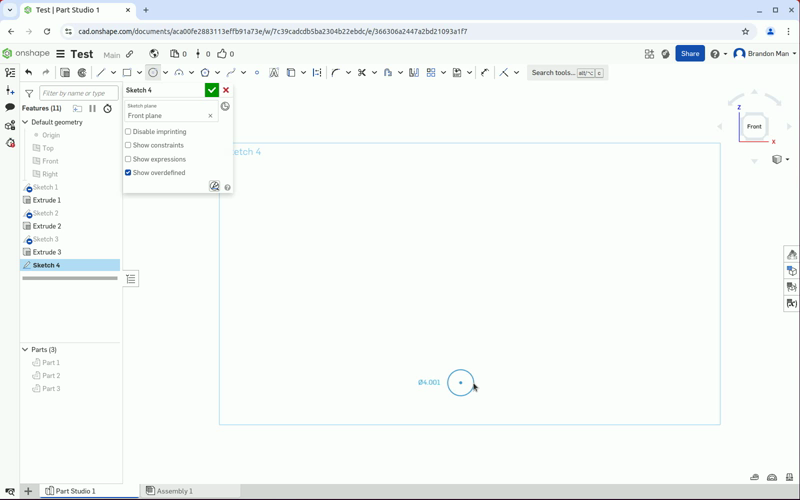
key(c)
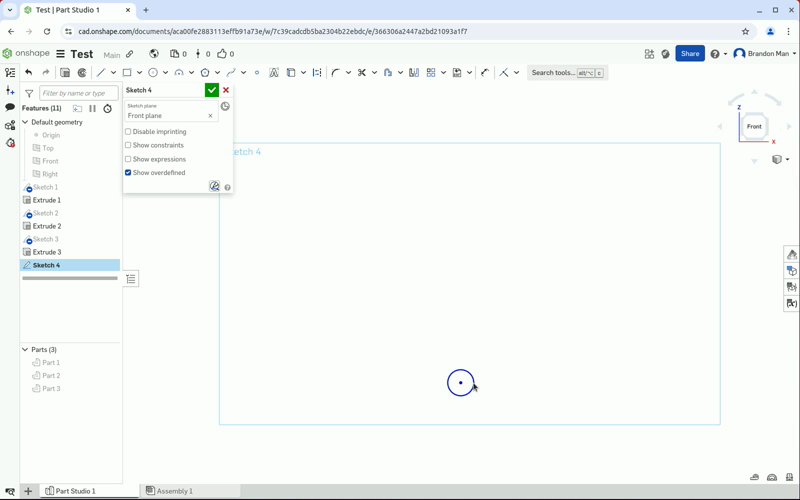
key_down(shift)
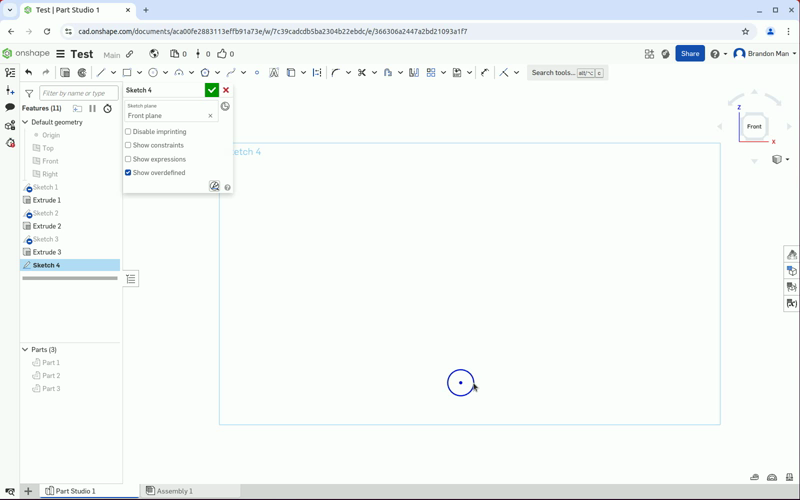
mouse_move(460, 382)
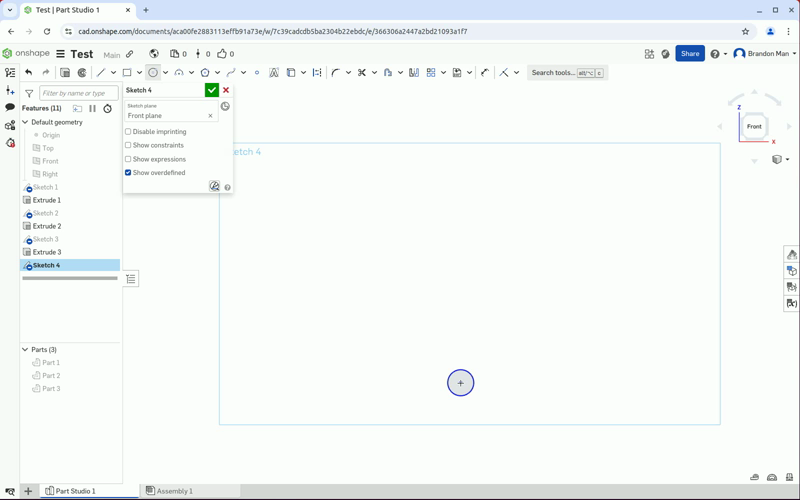
click(460, 382)
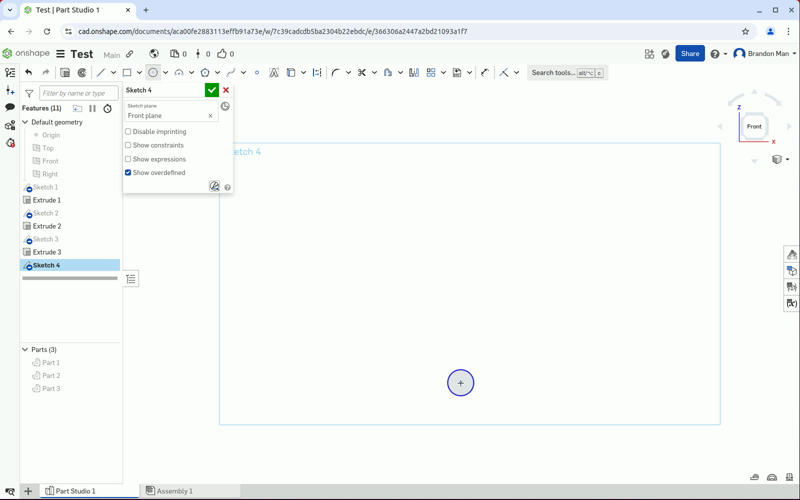
key_up(shift)
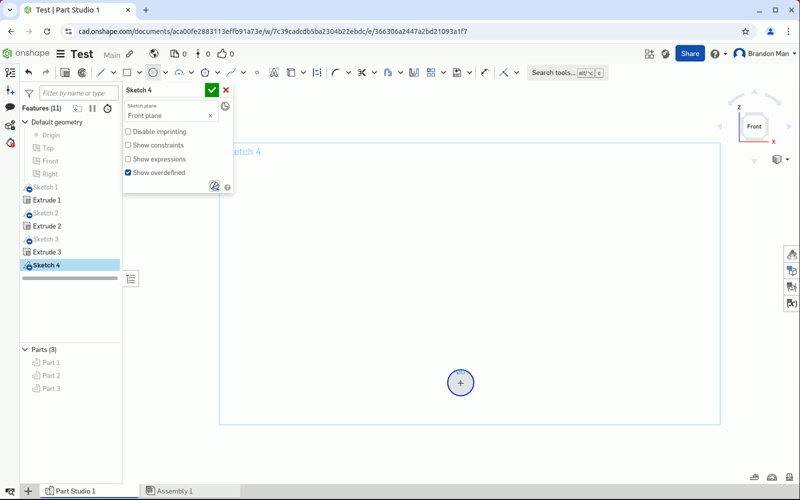
mouse_move(465, 382)
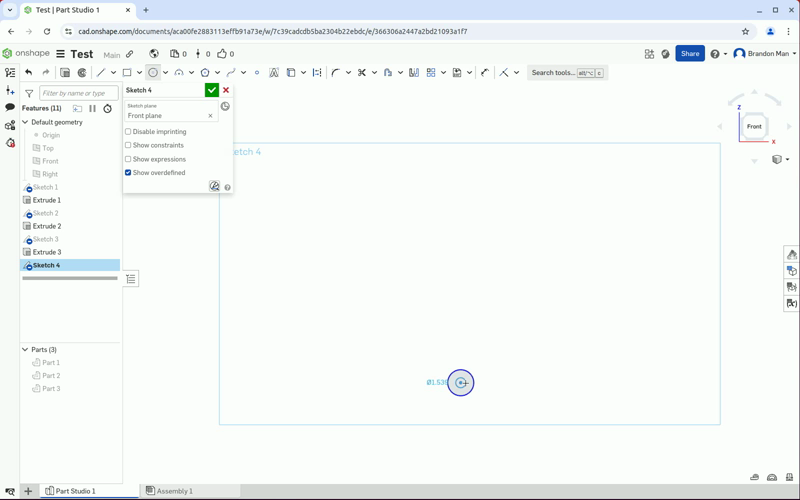
click(465, 382)
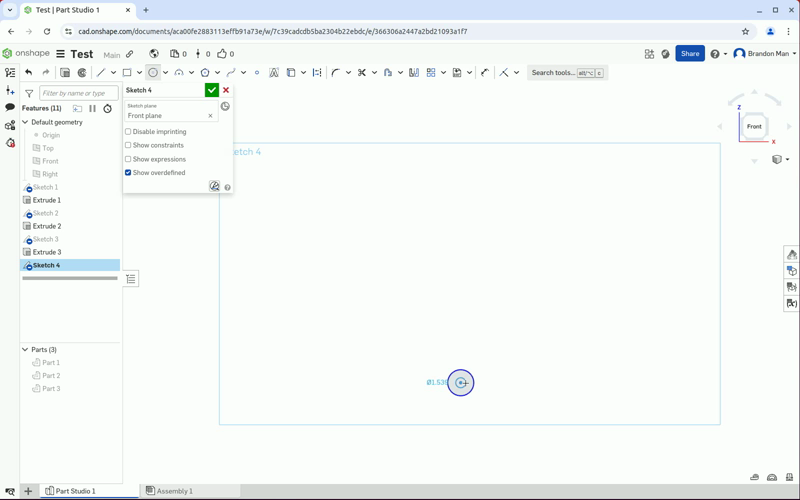
key(esc)
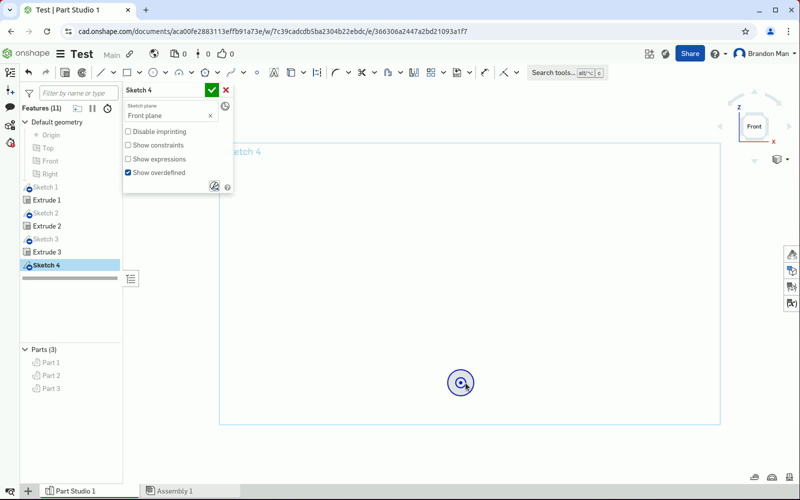
mouse_move(457, 376)
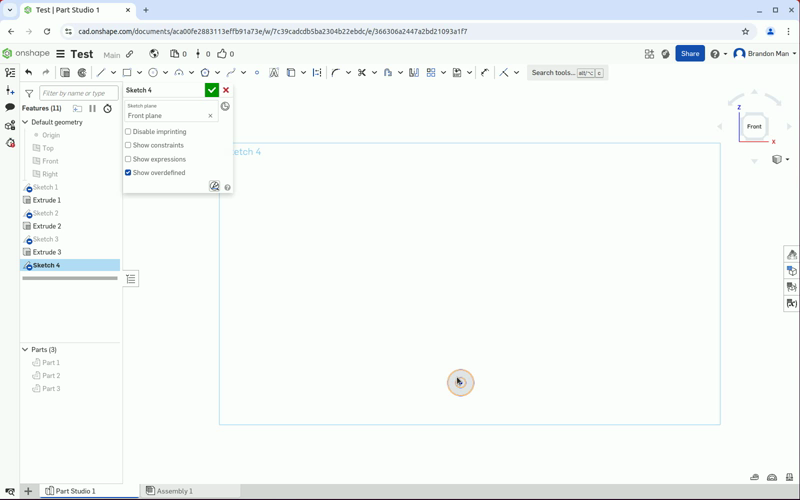
scroll(6)
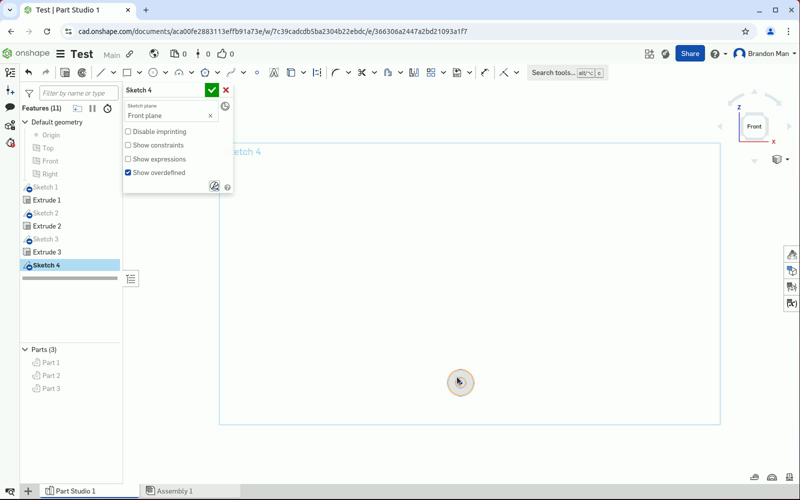
scroll(6)
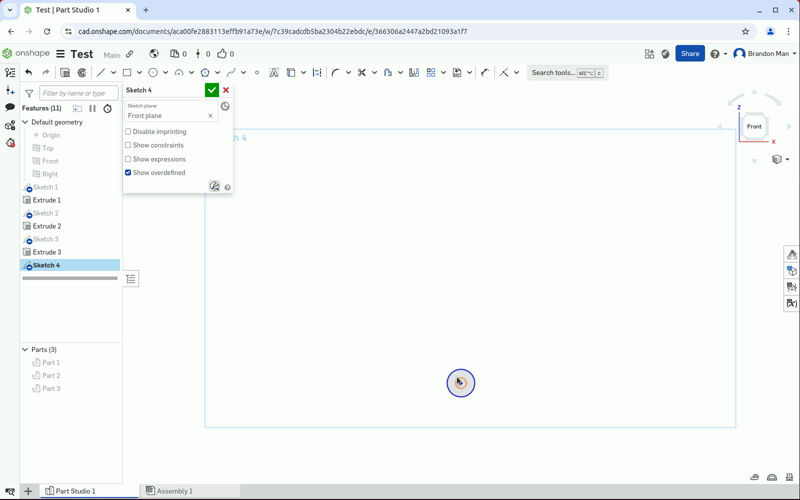
scroll(6)
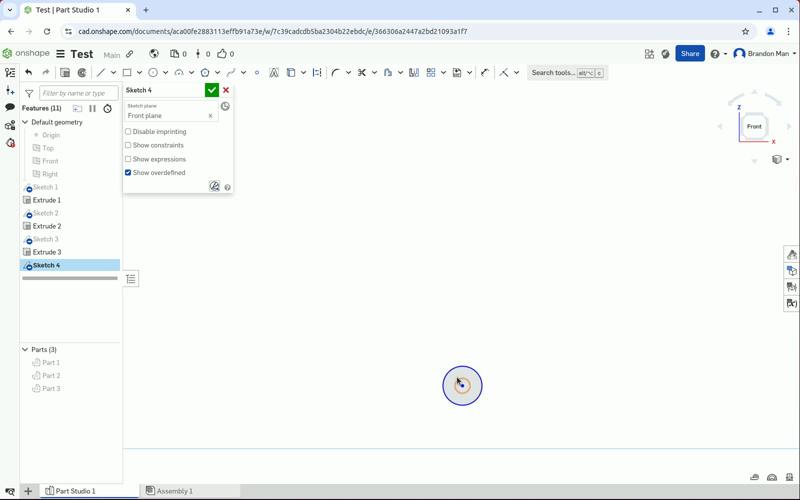
scroll(6)
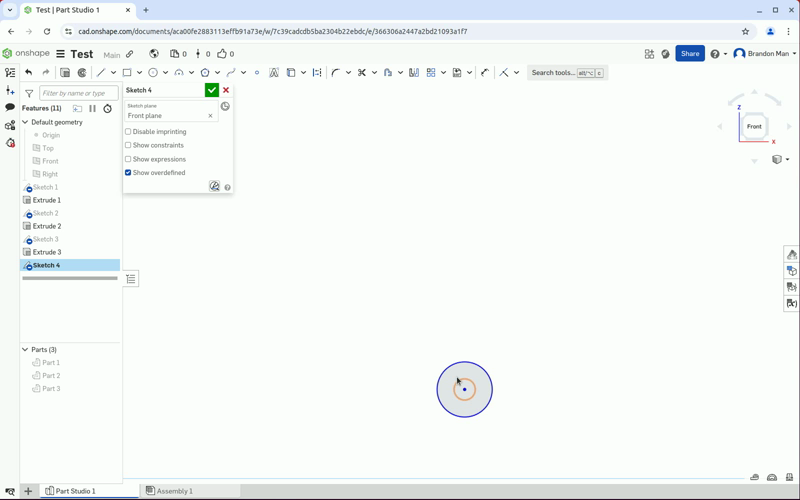
scroll(6)
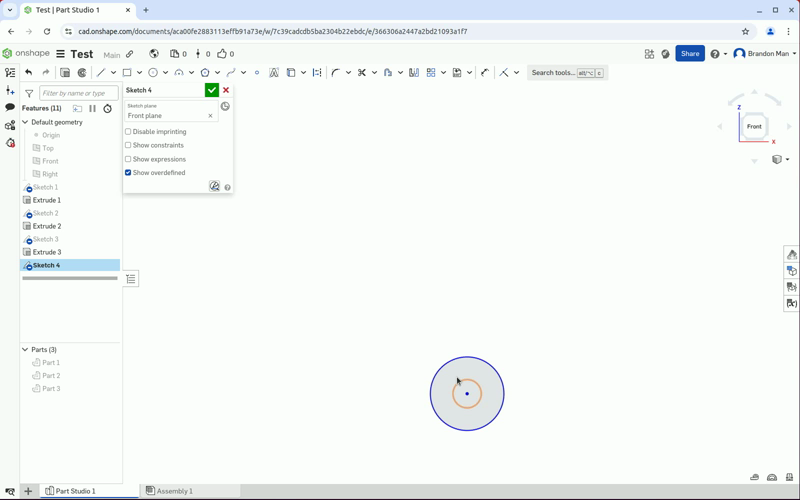
scroll(6)
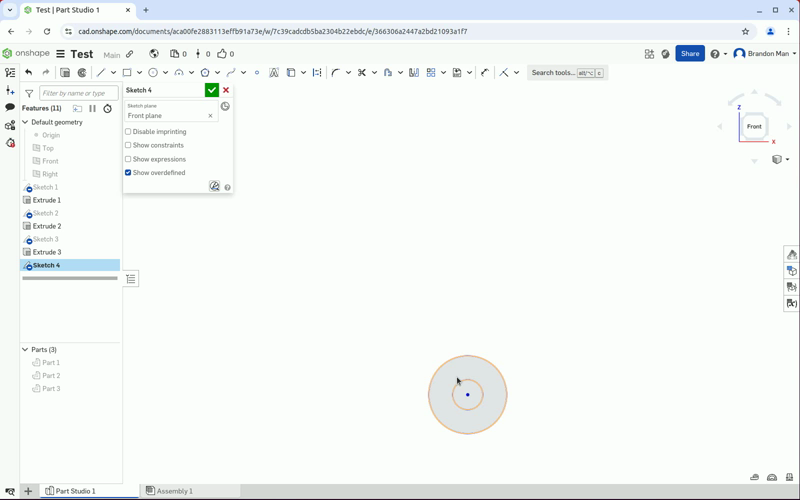
scroll(6)
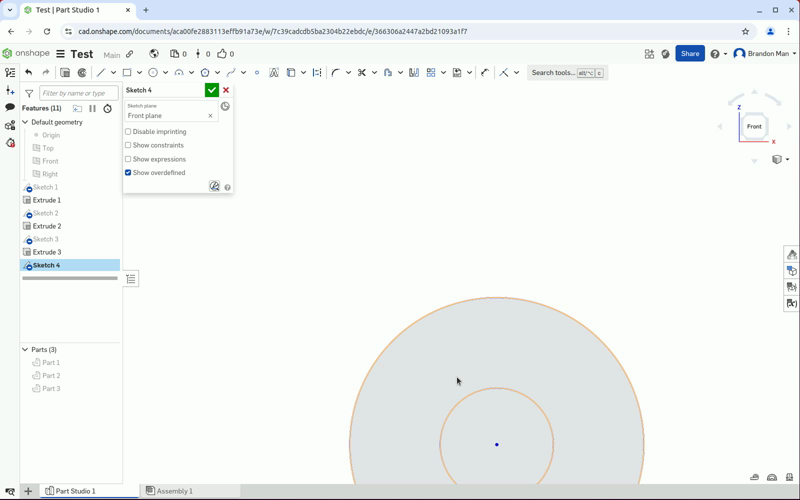
click(457, 376)
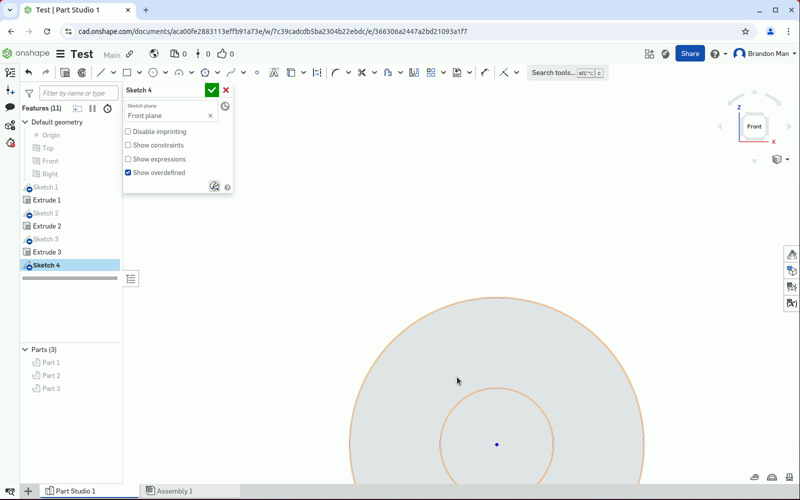
scroll(-6)
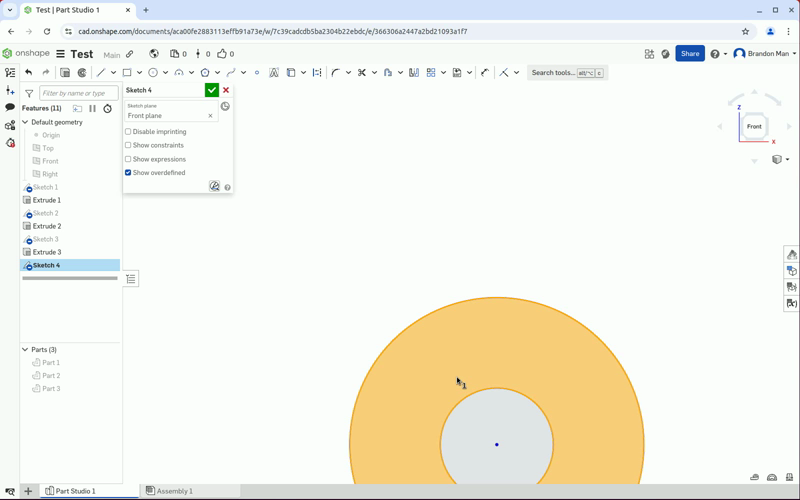
scroll(-6)
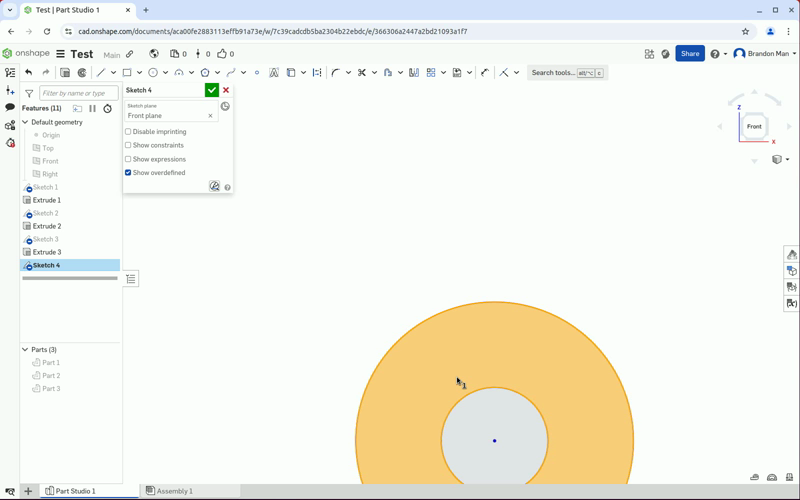
scroll(-6)
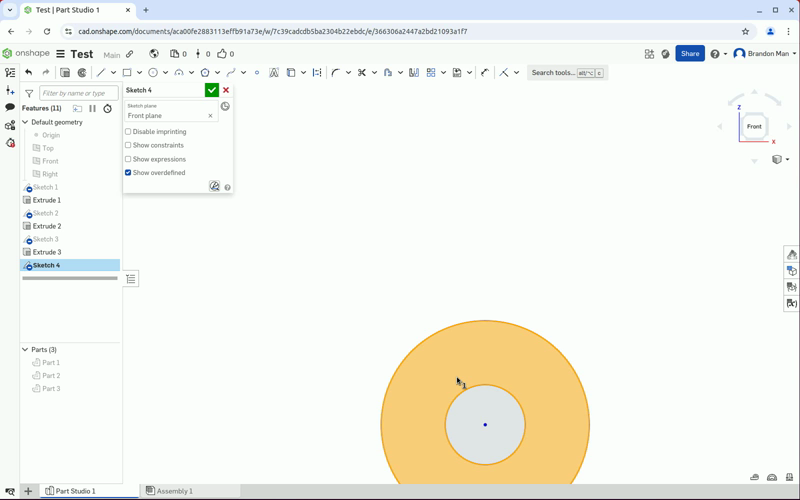
scroll(-6)
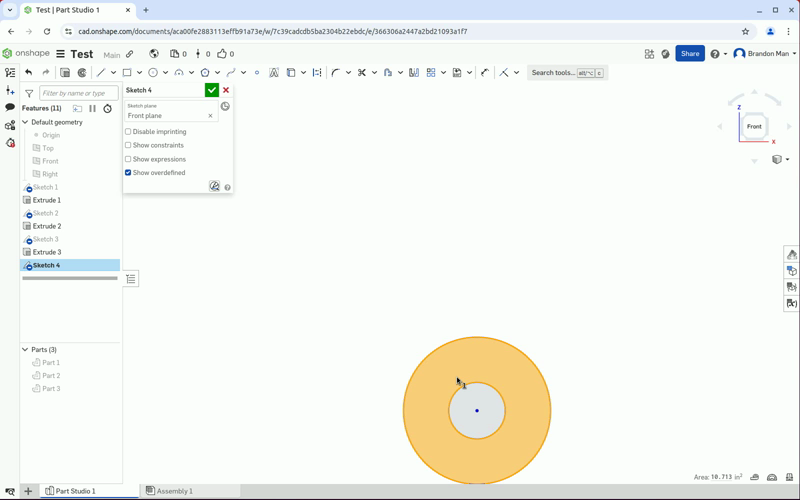
scroll(-6)
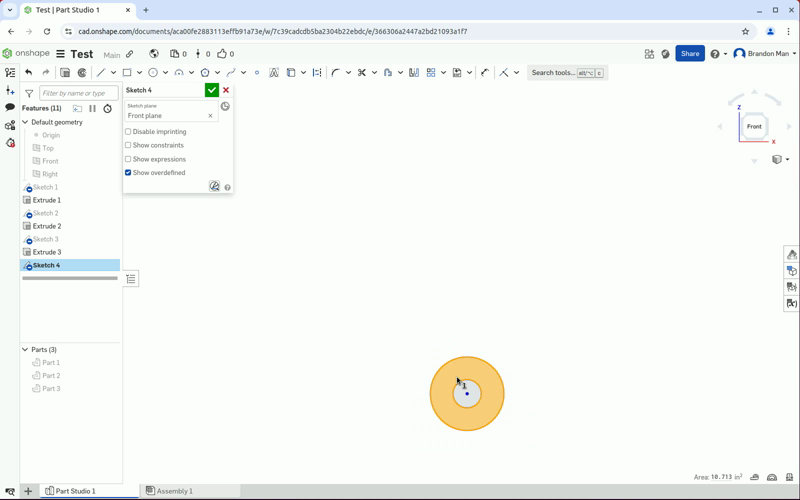
scroll(-6)
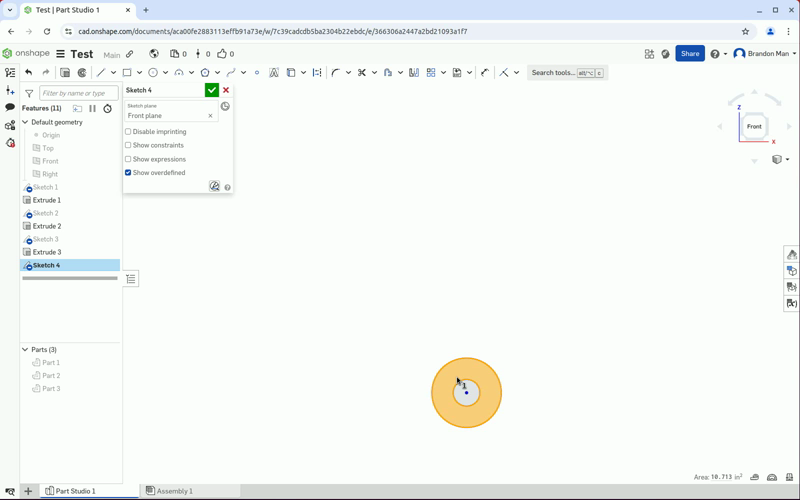
scroll(-6)
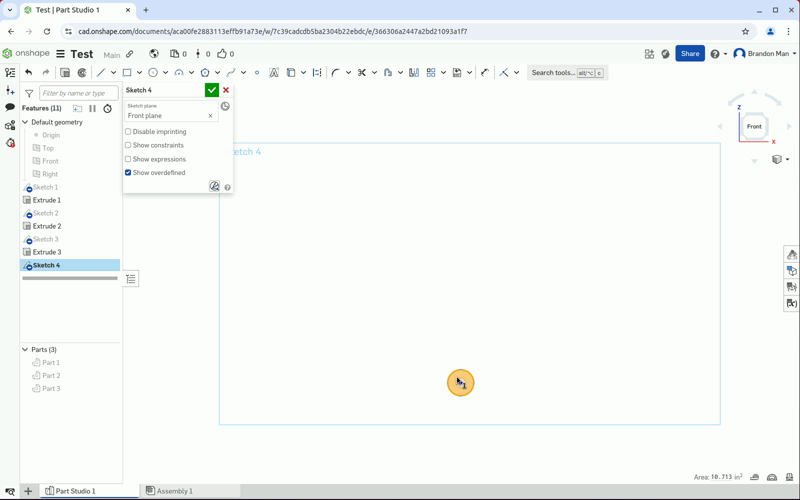
mouse_move(73, 352)
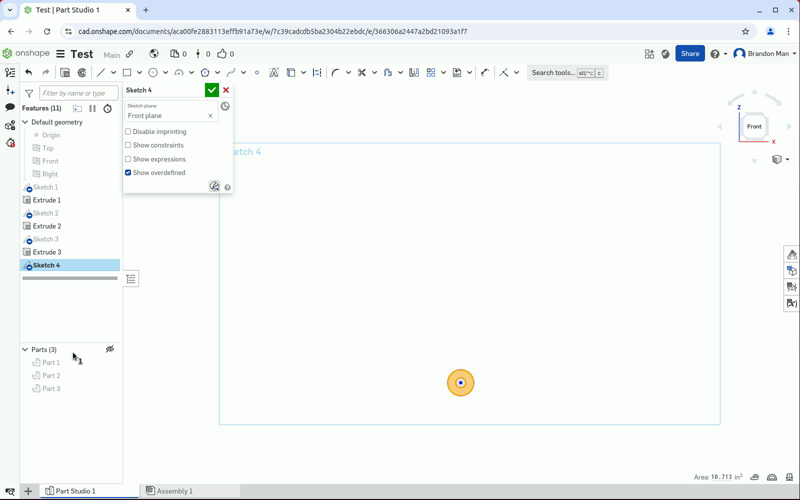
key(shift+y)
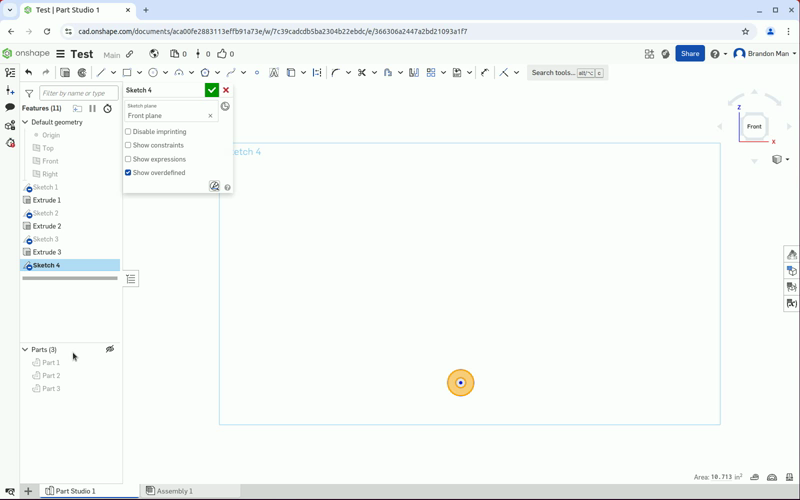
key(shift+e)
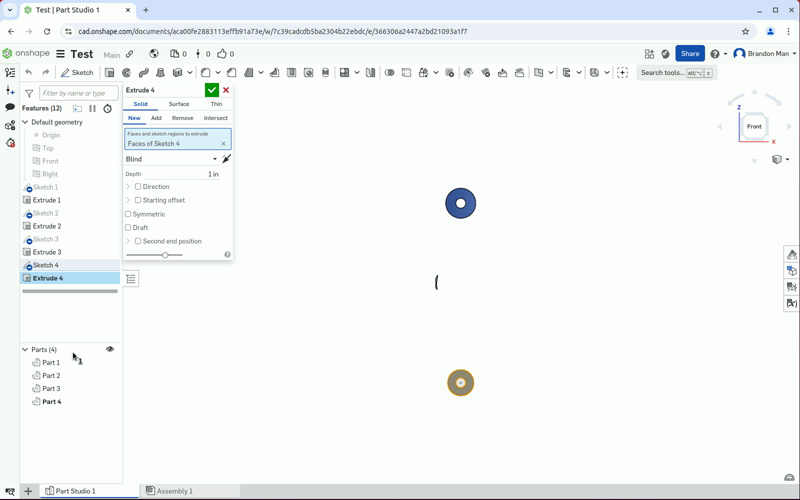
mouse_move(143, 106)
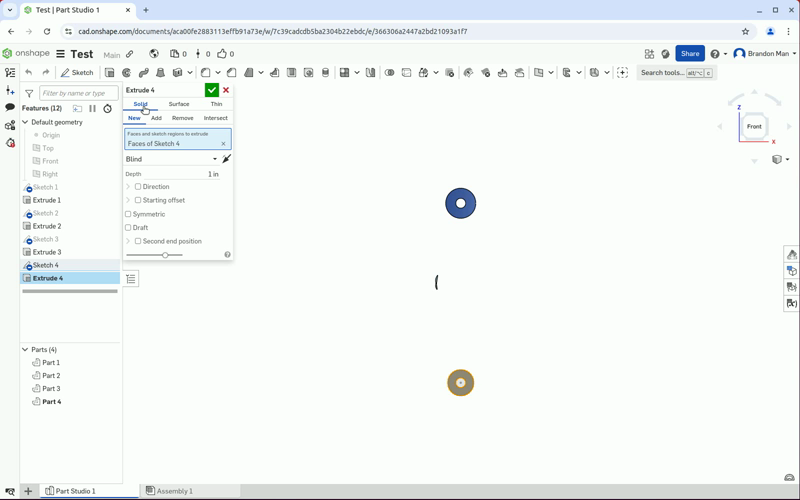
click(143, 106)
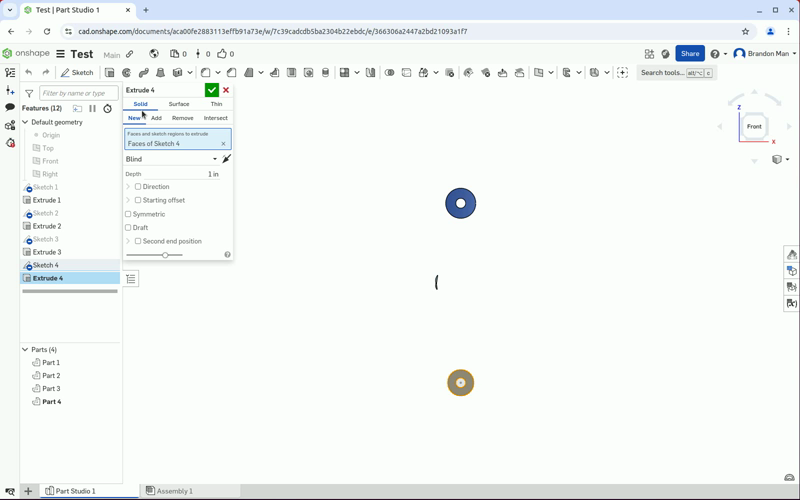
mouse_move(137, 120)
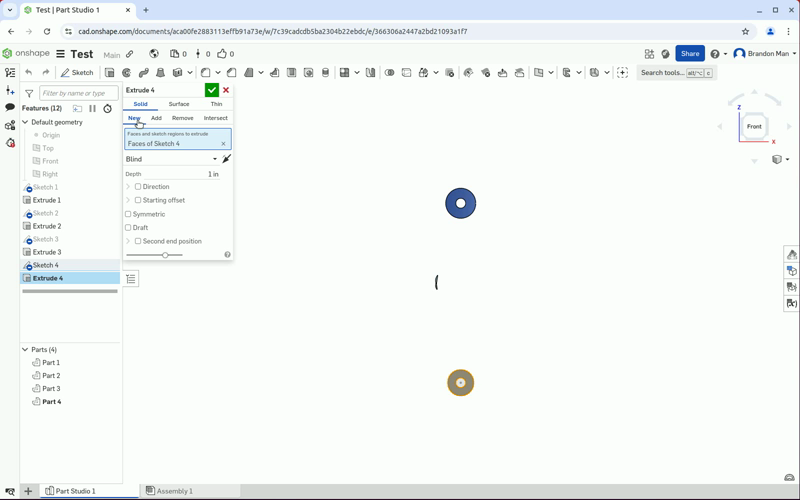
click(137, 120)
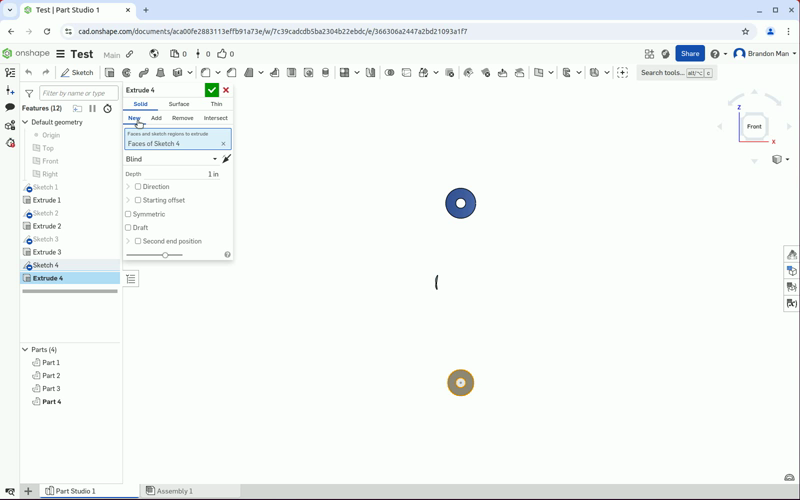
key(tab, 4)
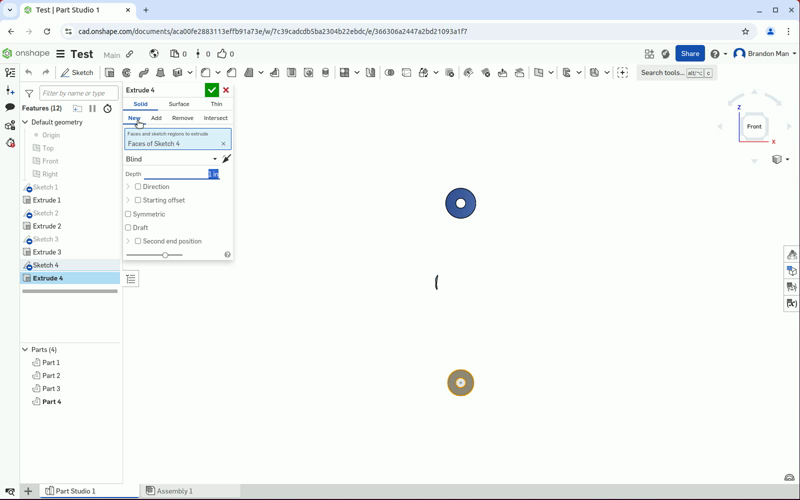
text(0.963)
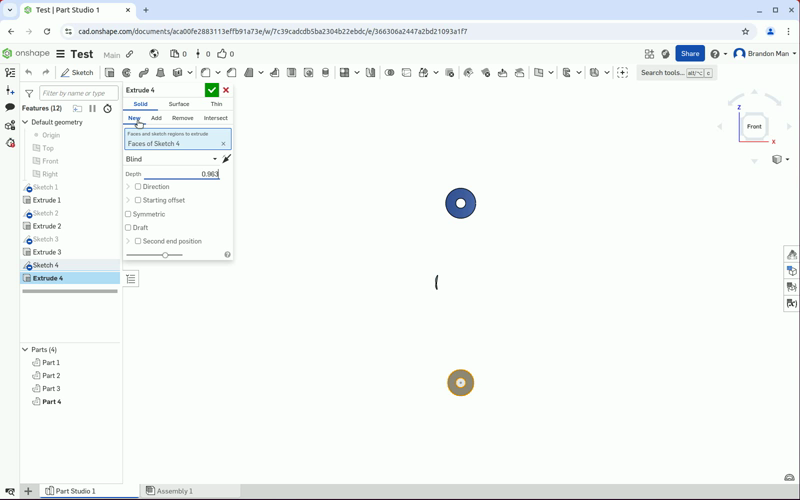
key(enter)
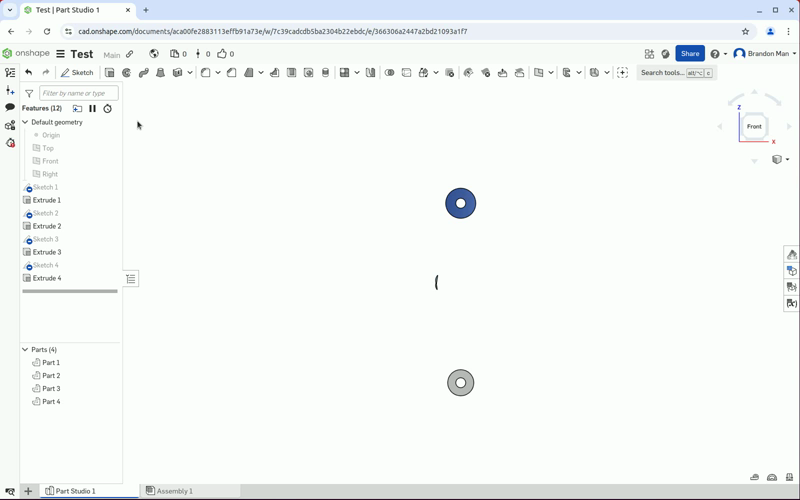
key(shift+h)
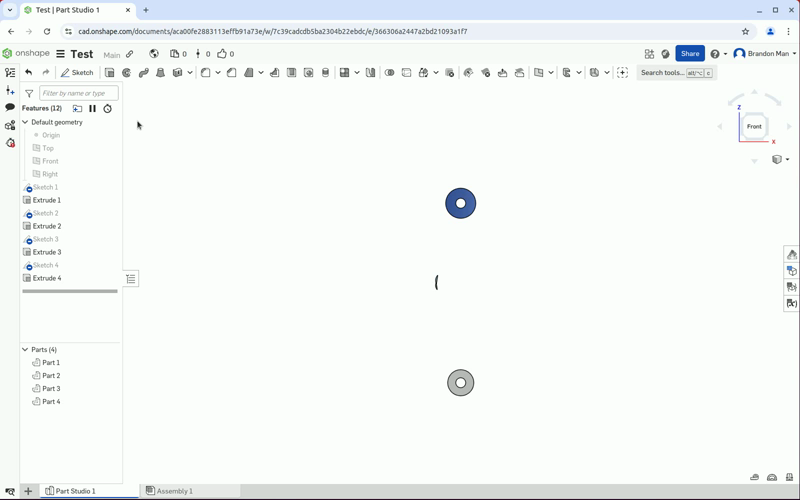
key(shift+h)
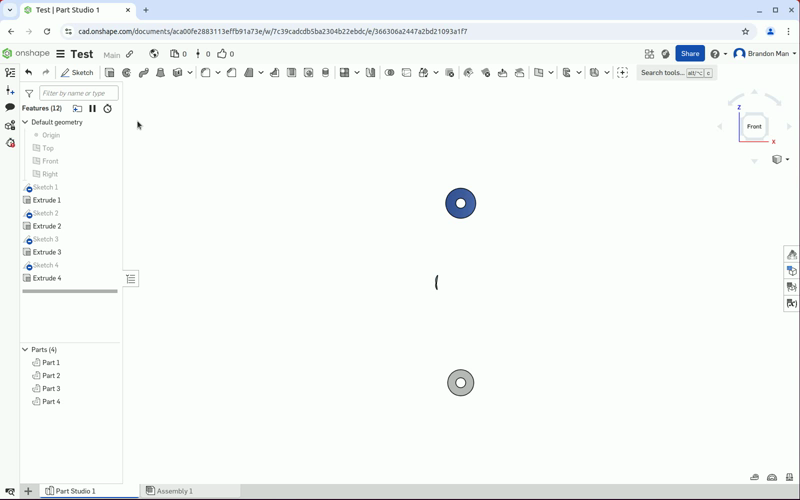
mouse_move(73, 189)
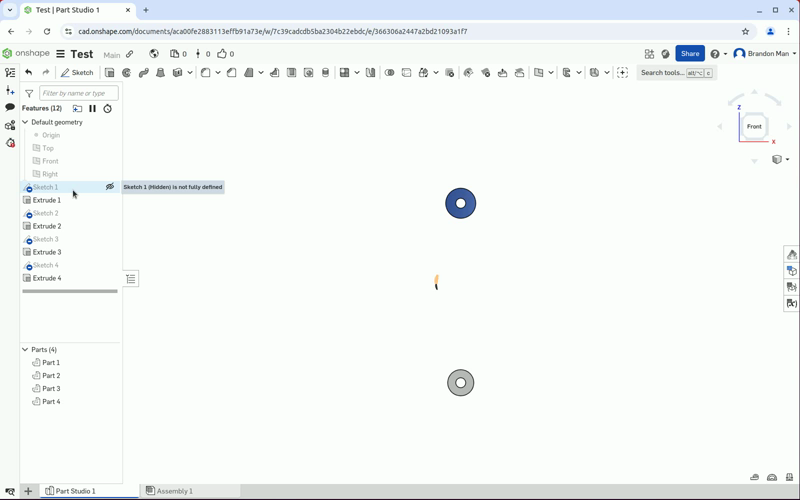
click(73, 189)
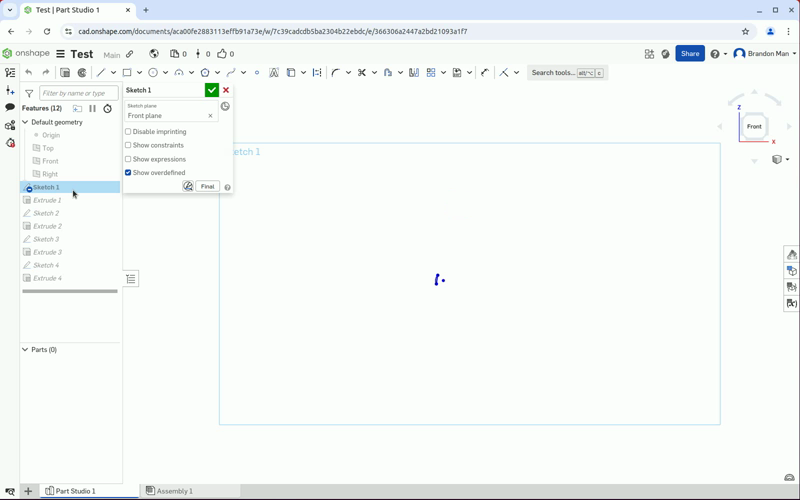
mouse_move(229, 92)
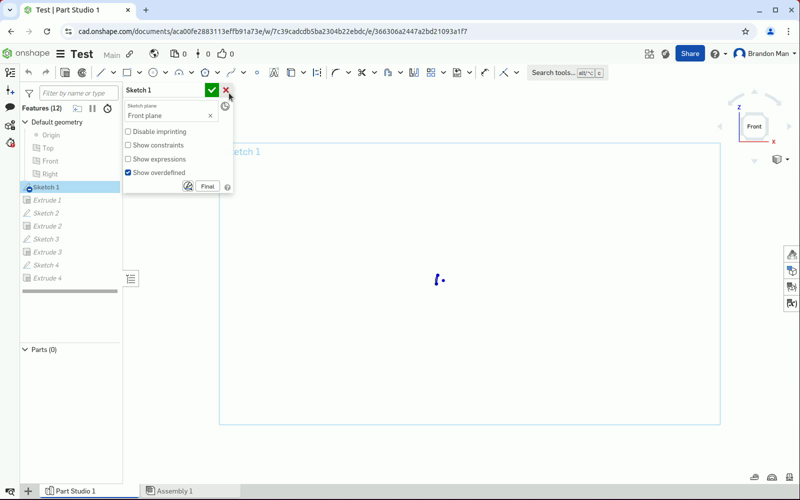
click(229, 92)
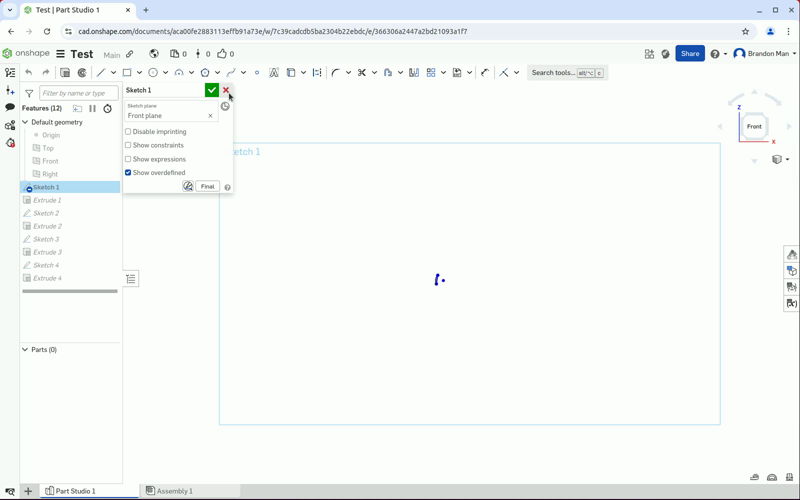
key(shift+s)
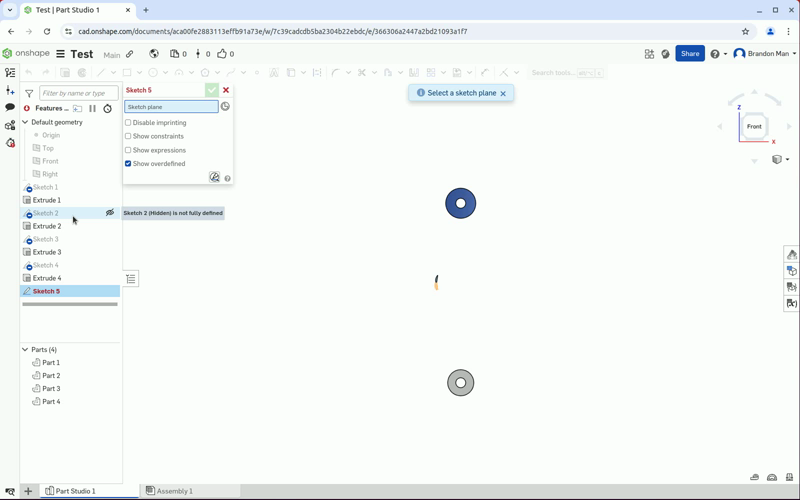
scroll(3)
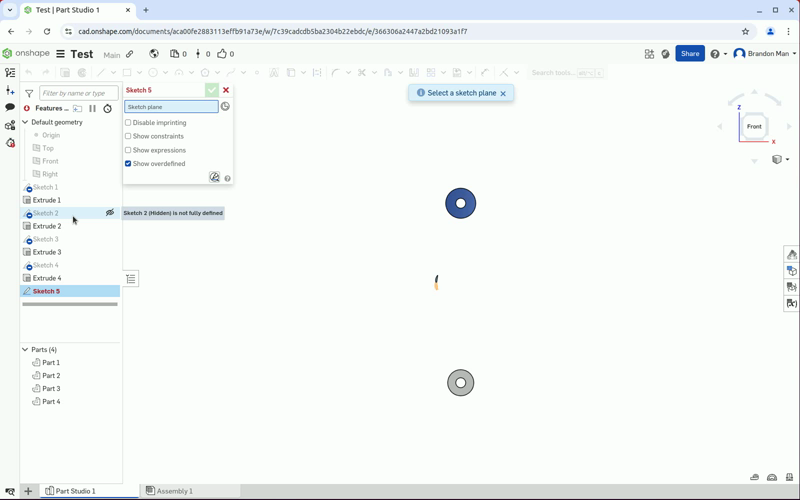
mouse_move(73, 163)
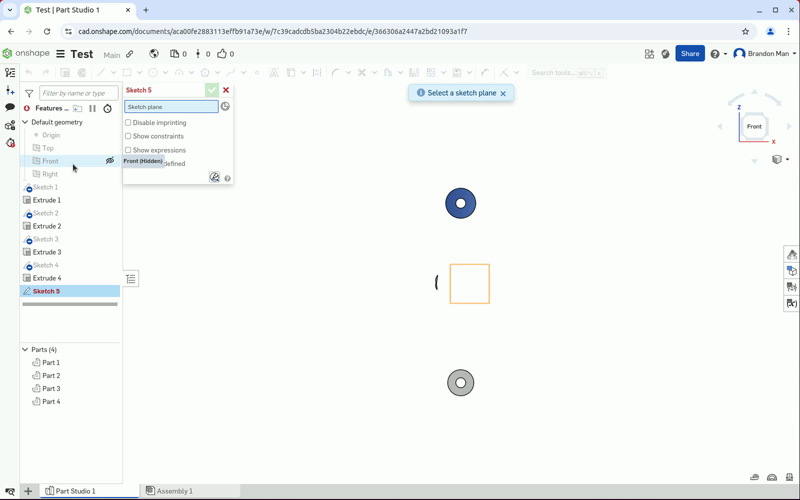
click(73, 163)
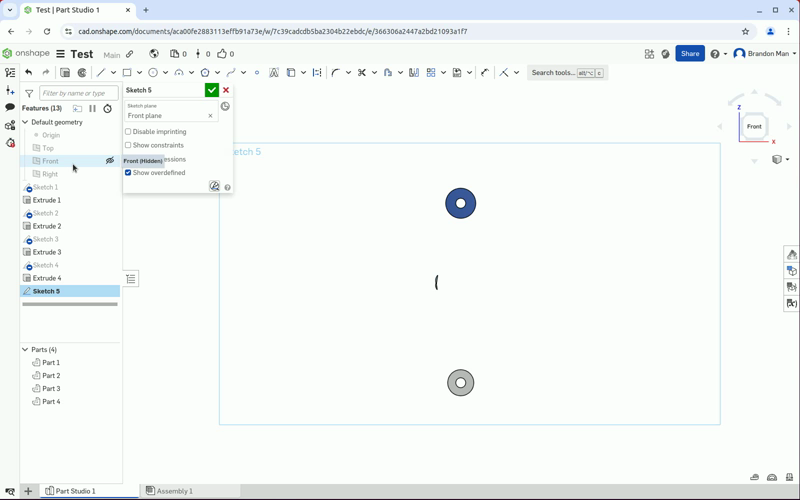
mouse_move(73, 352)
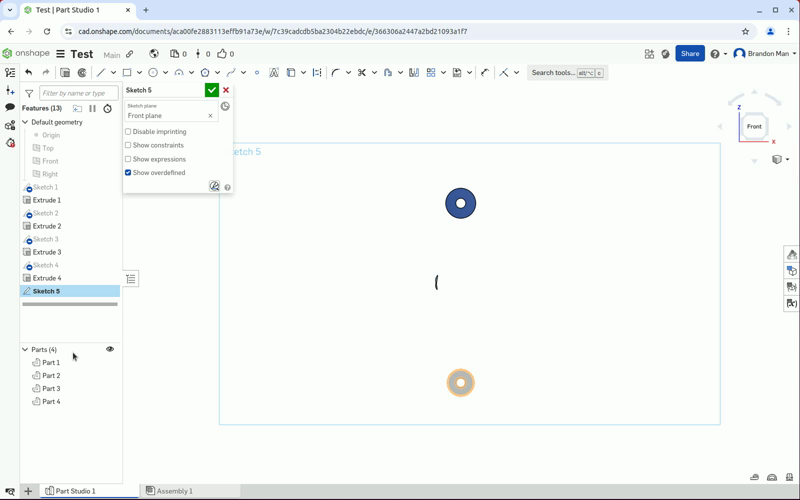
key(y)
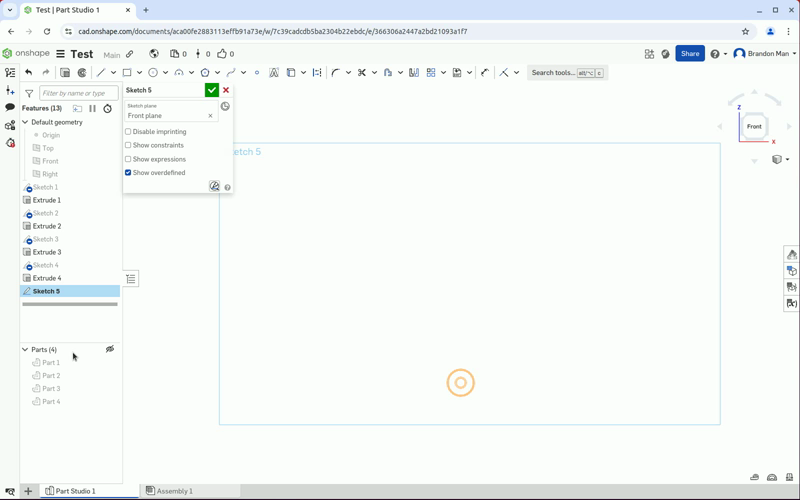
key(c)
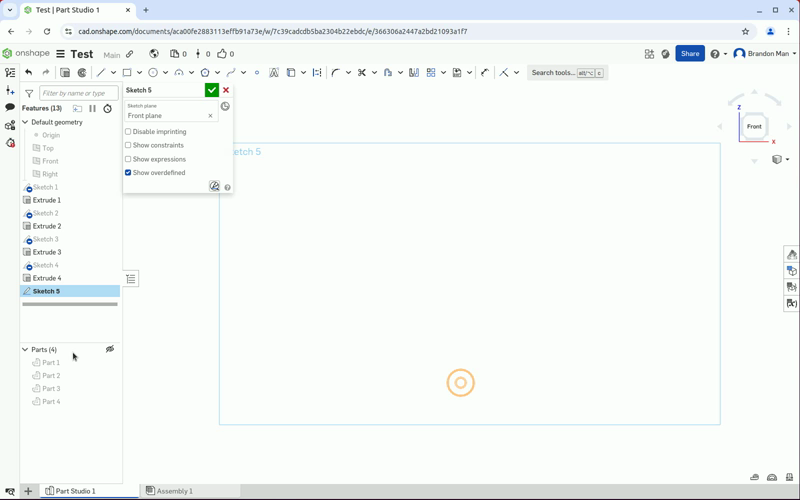
key_down(shift)
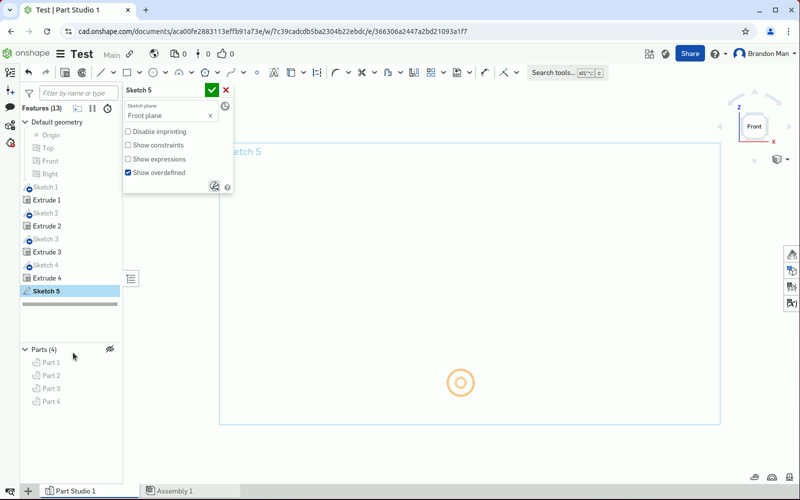
mouse_move(531, 382)
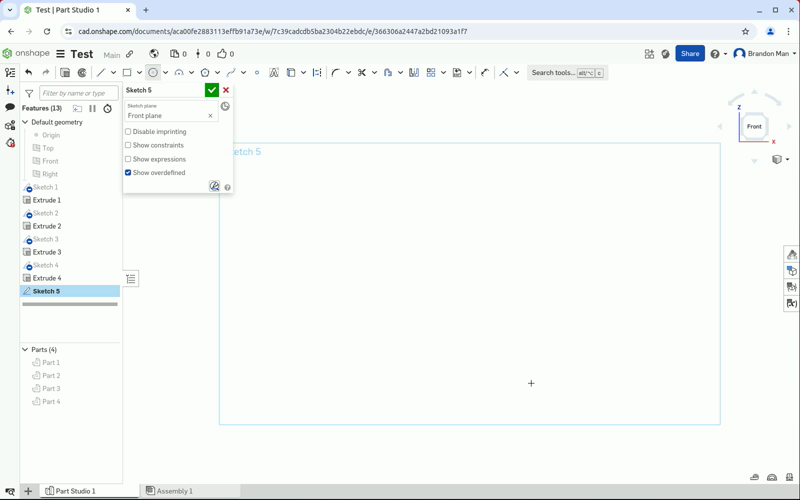
click(531, 382)
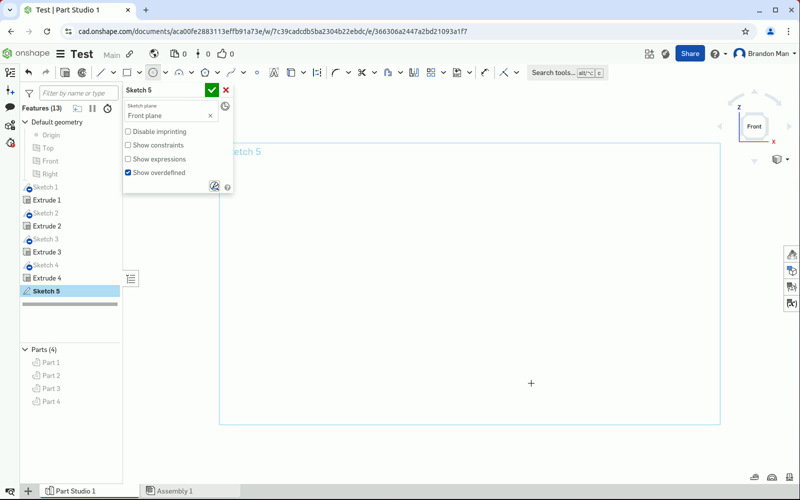
key_up(shift)
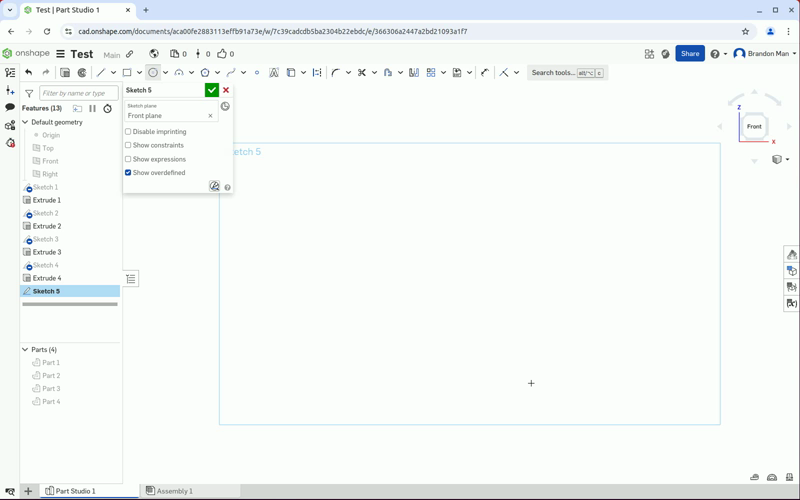
mouse_move(543, 382)
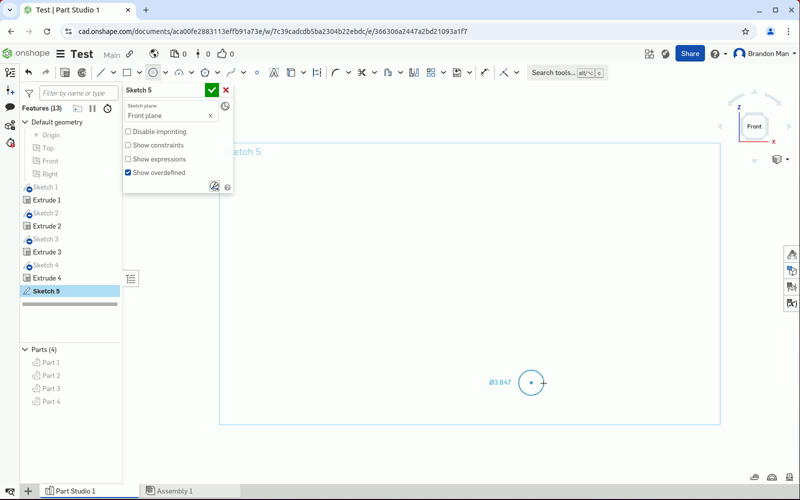
click(543, 382)
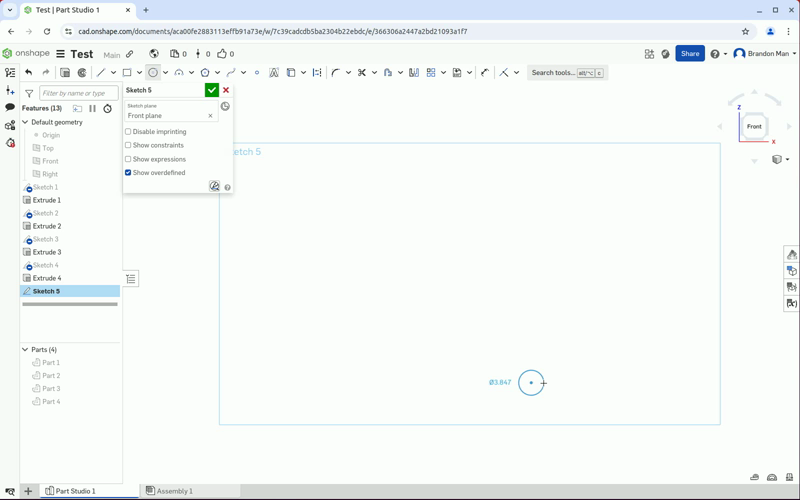
key(esc)
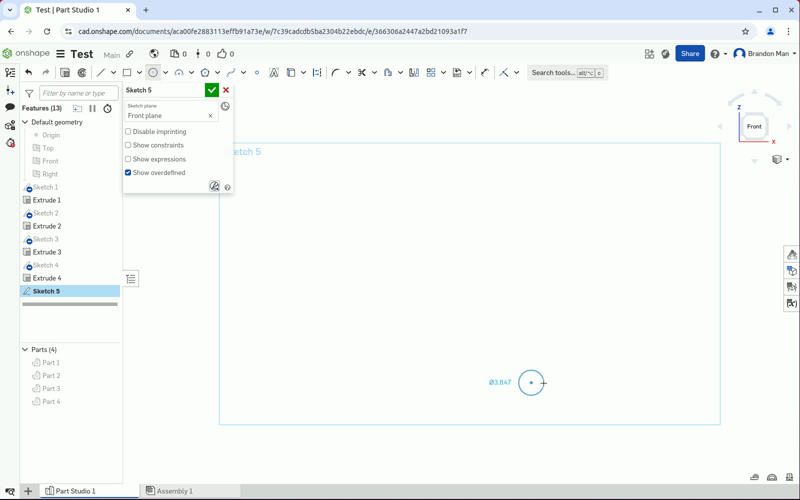
key(c)
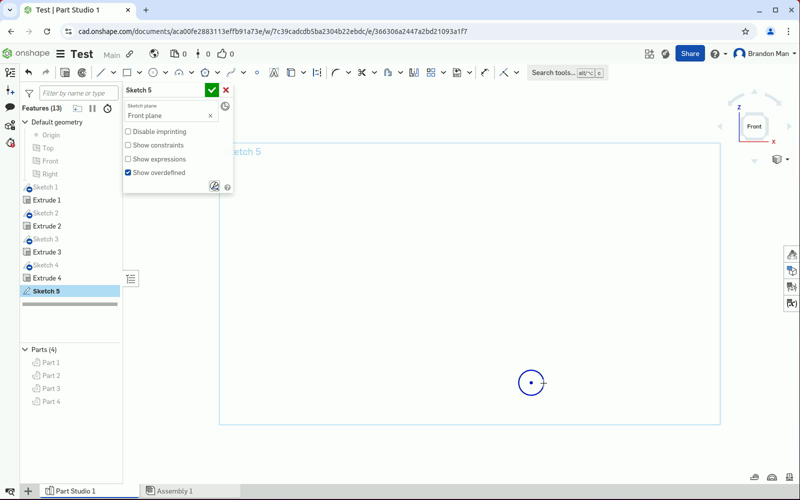
key_down(shift)
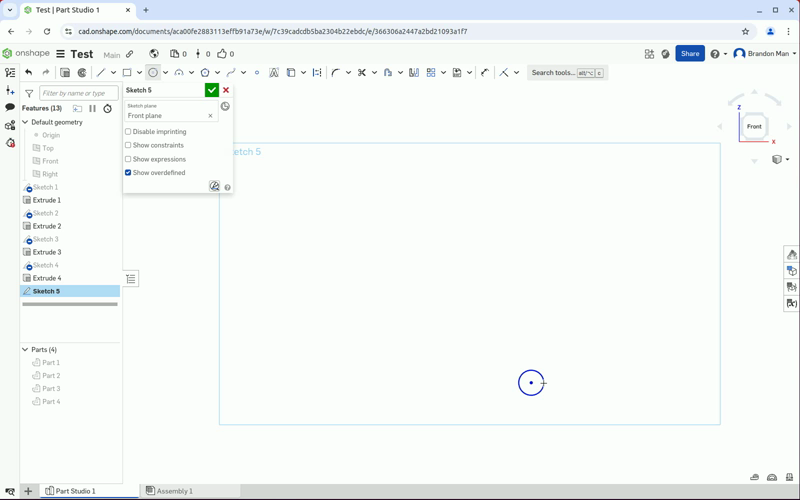
mouse_move(531, 382)
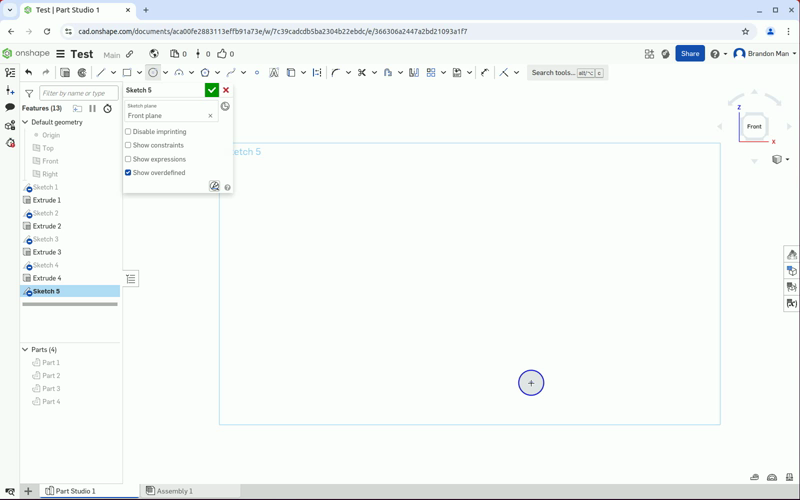
click(531, 382)
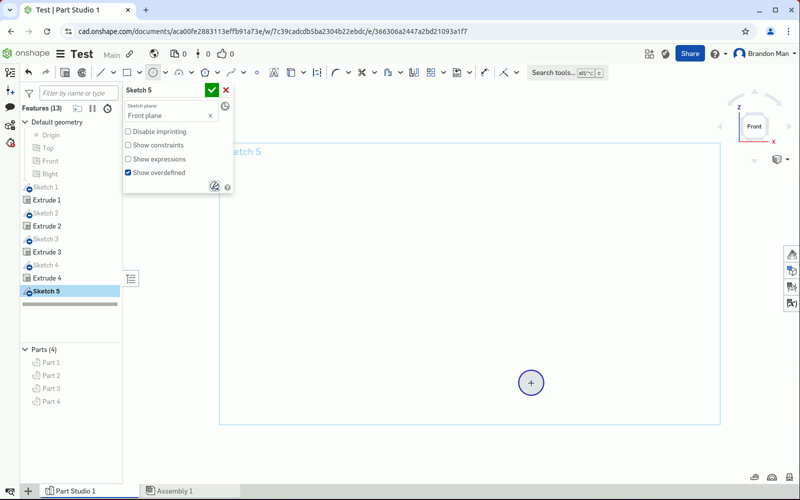
key_up(shift)
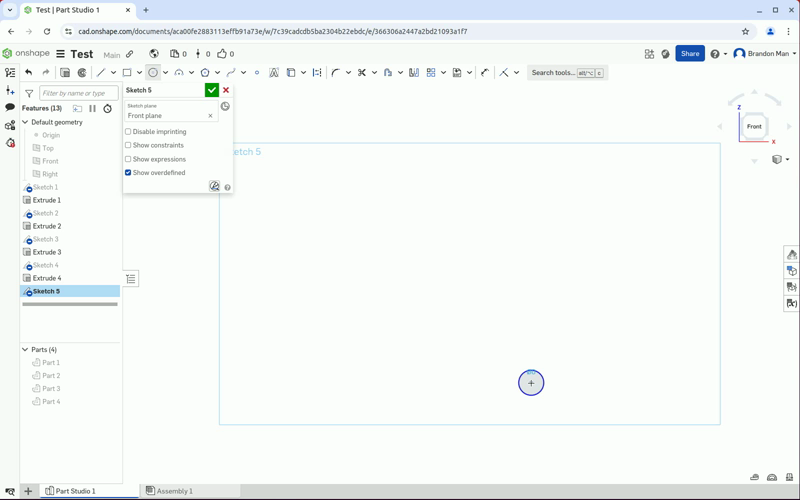
mouse_move(536, 382)
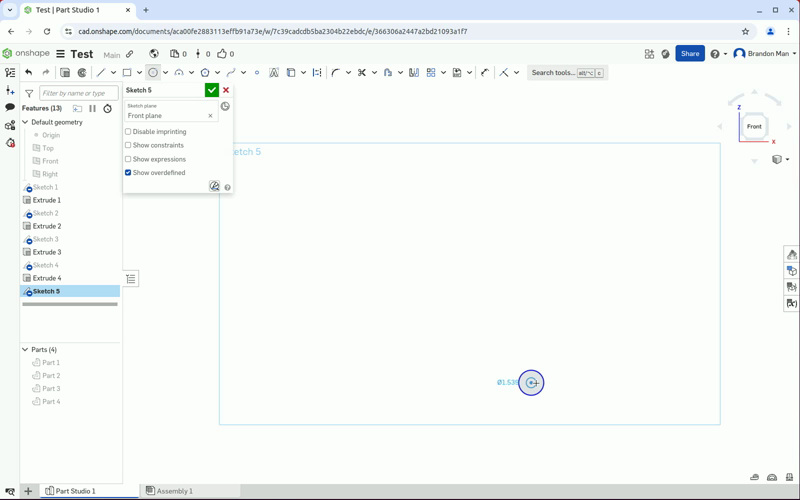
click(536, 382)
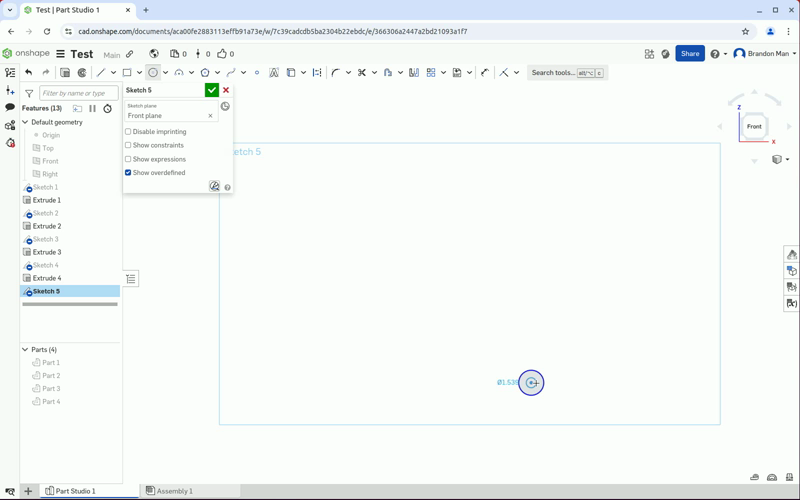
key(esc)
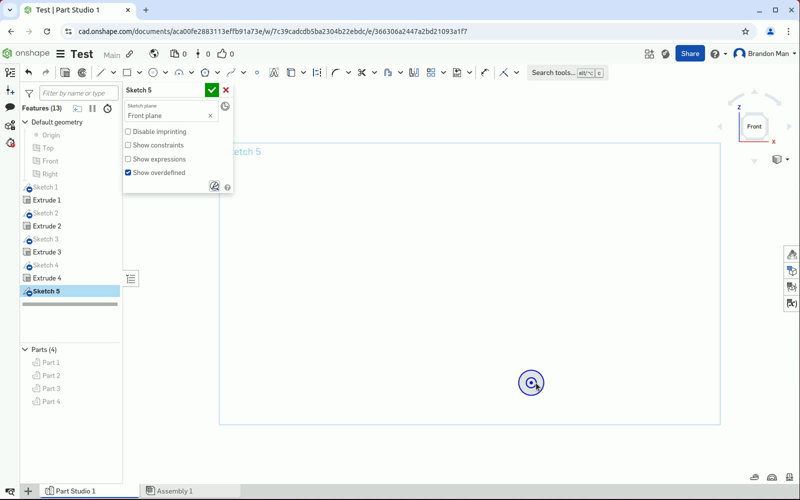
mouse_move(533, 373)
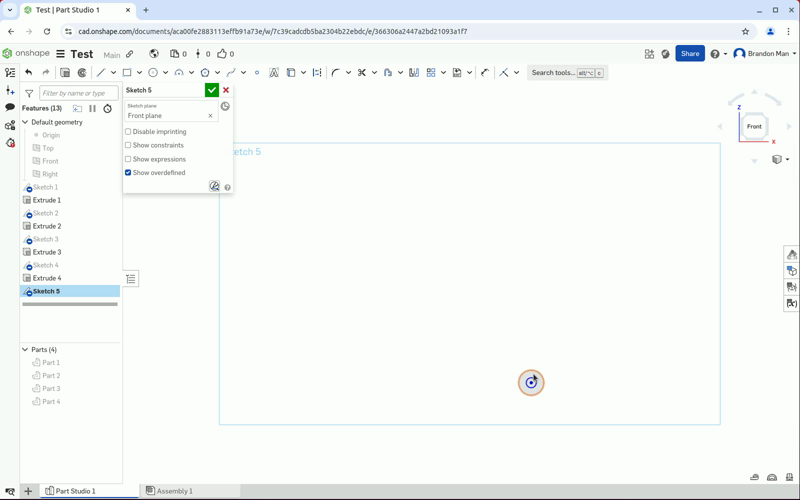
scroll(6)
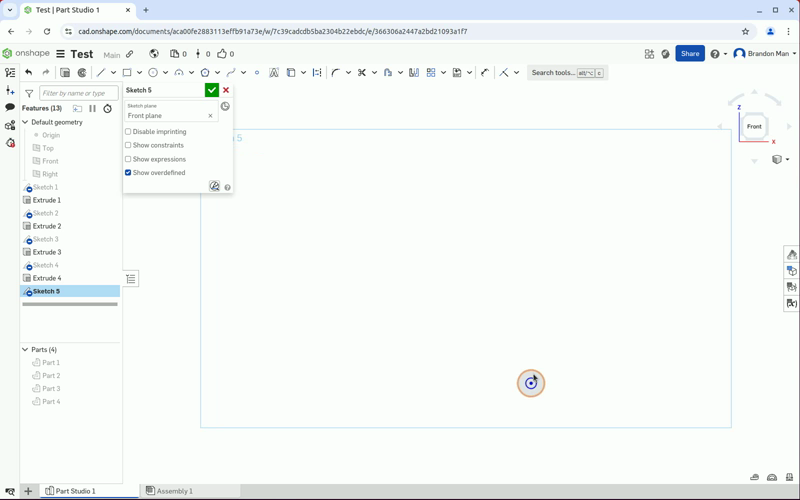
scroll(6)
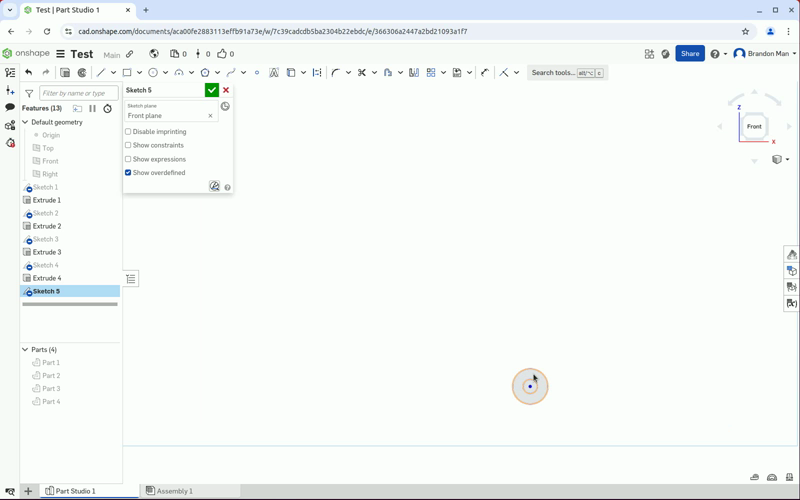
scroll(6)
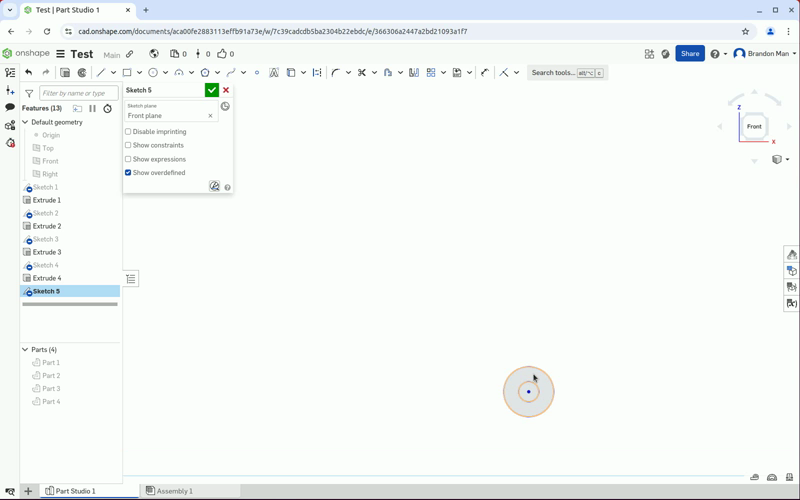
scroll(6)
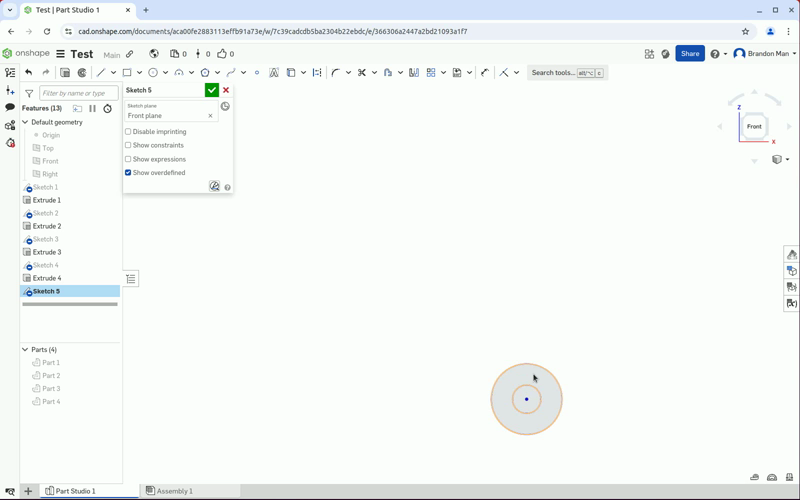
scroll(6)
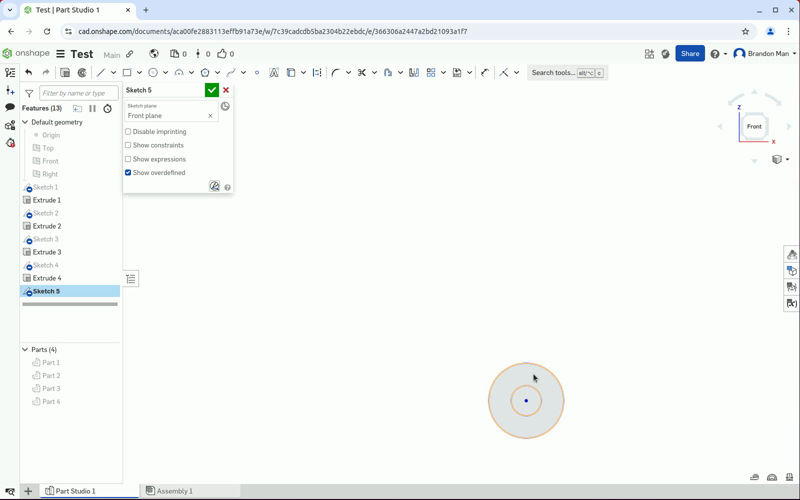
scroll(6)
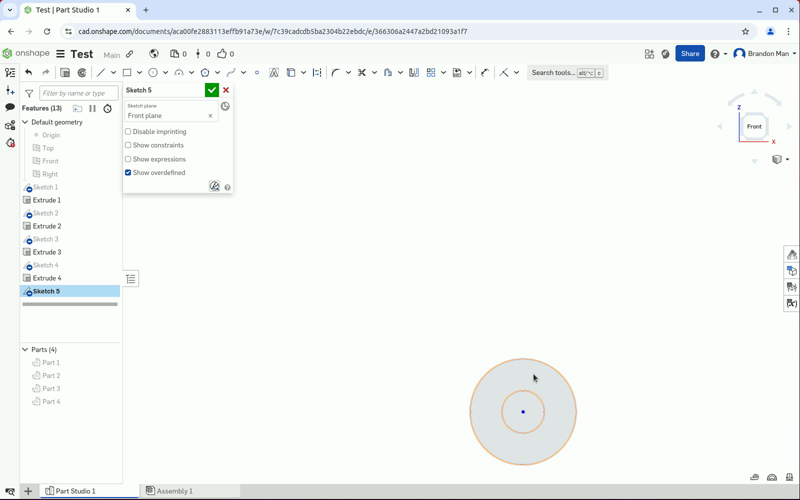
scroll(6)
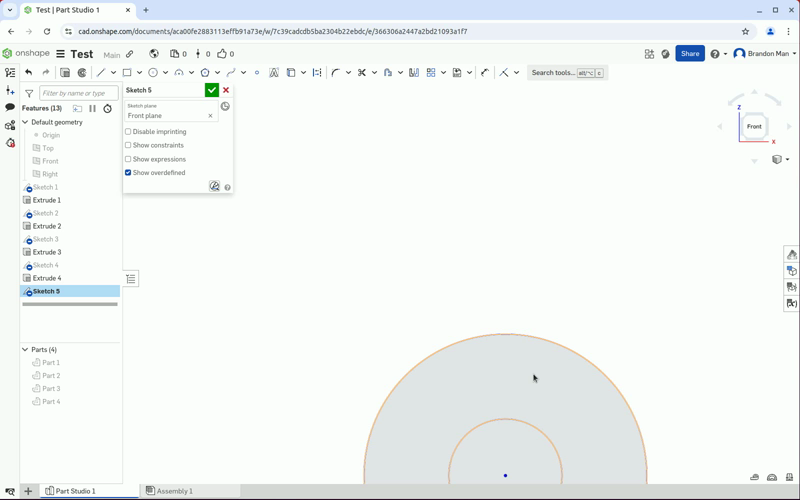
click(533, 373)
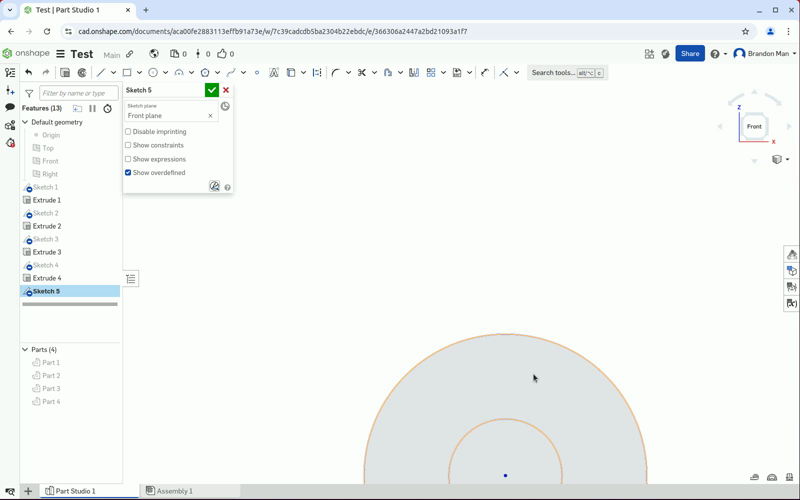
scroll(-6)
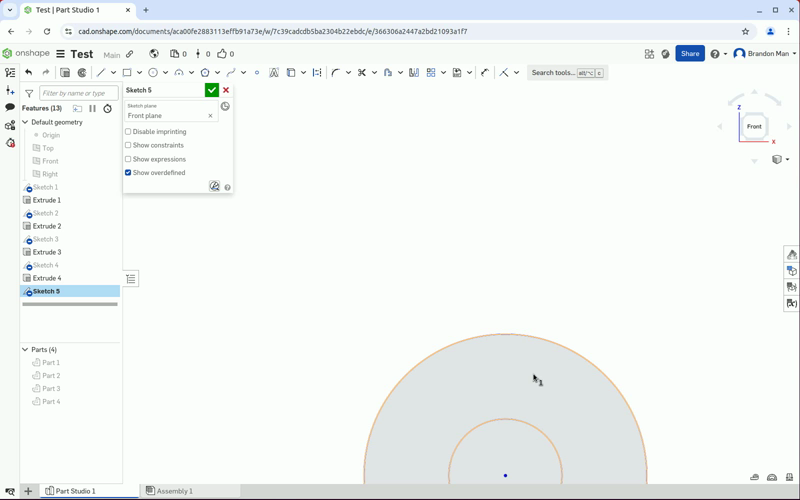
scroll(-6)
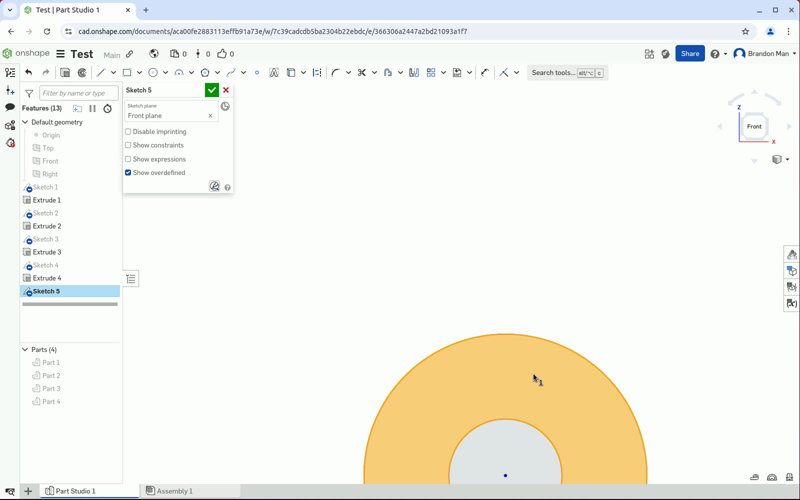
scroll(-6)
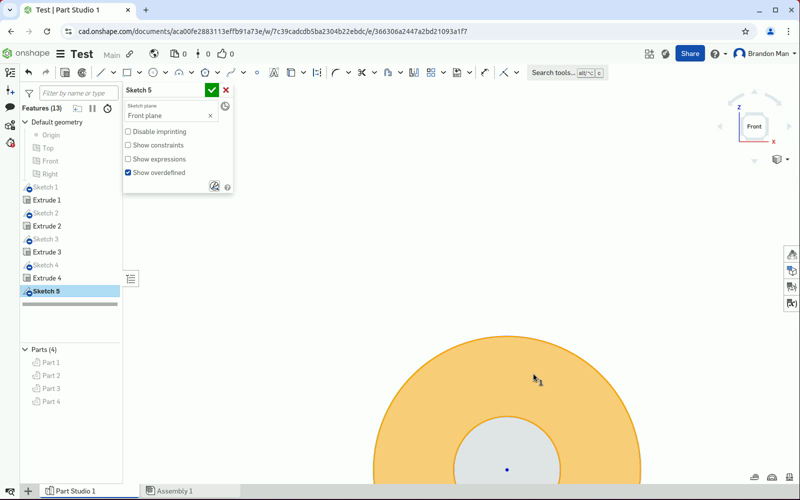
scroll(-6)
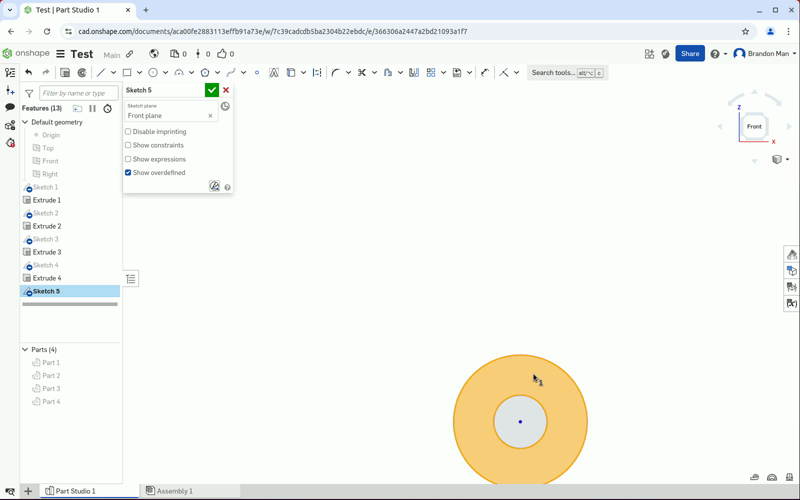
scroll(-6)
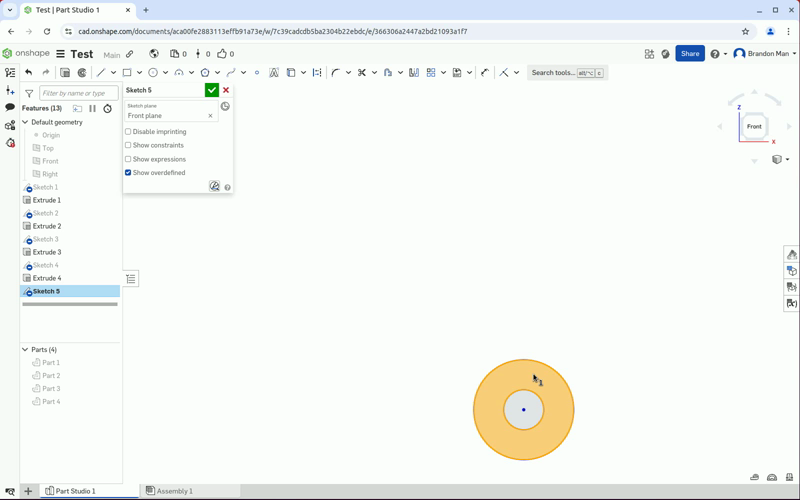
scroll(-6)
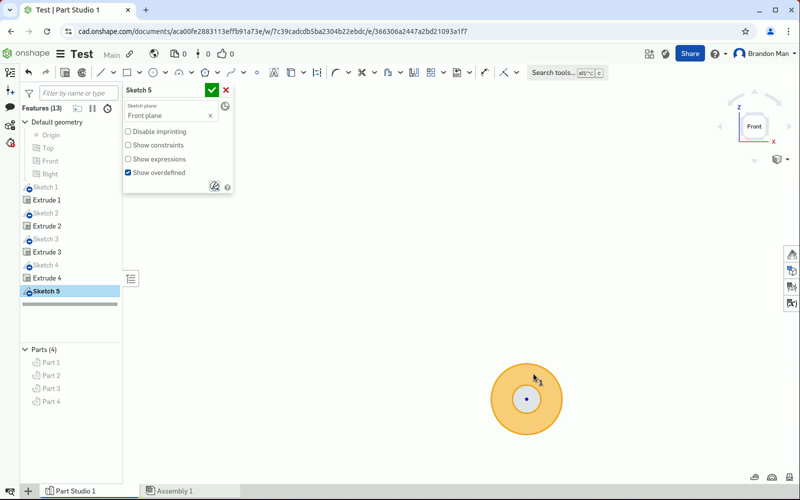
scroll(-6)
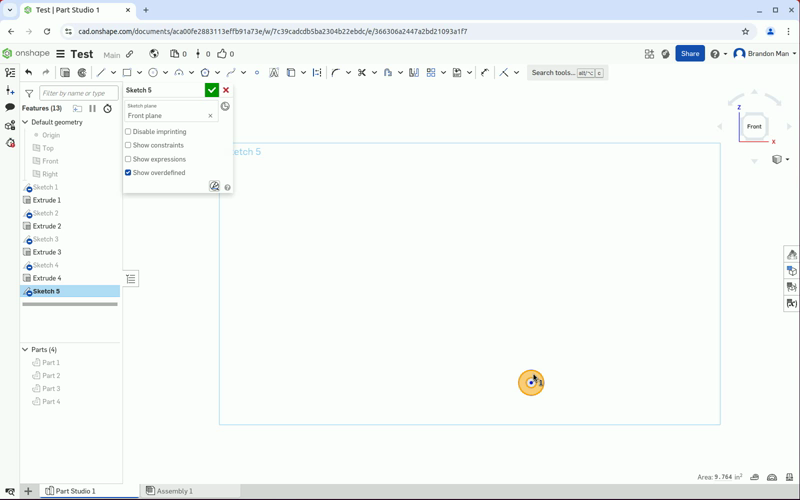
mouse_move(73, 352)
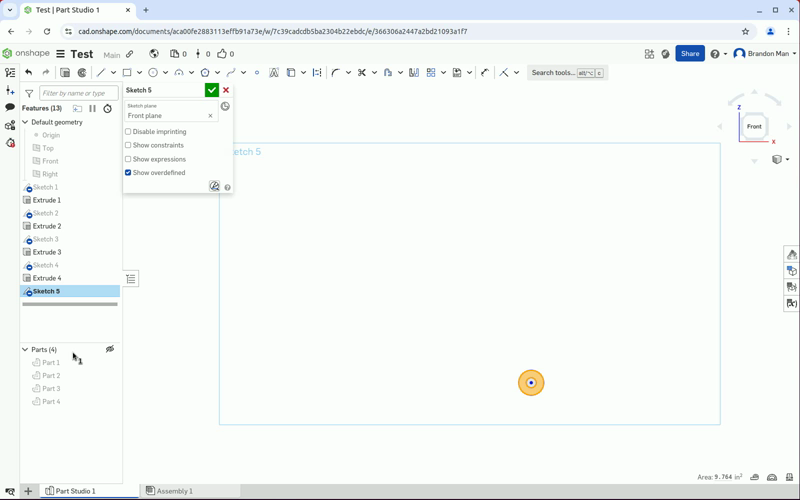
key(shift+y)
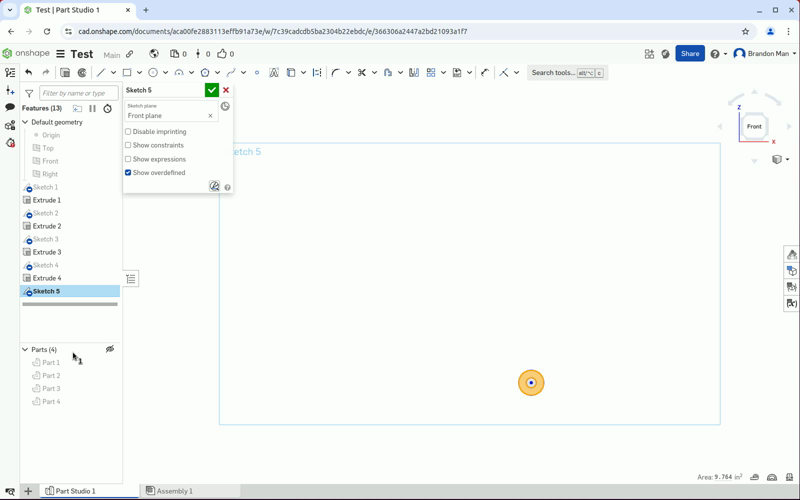
key(shift+e)
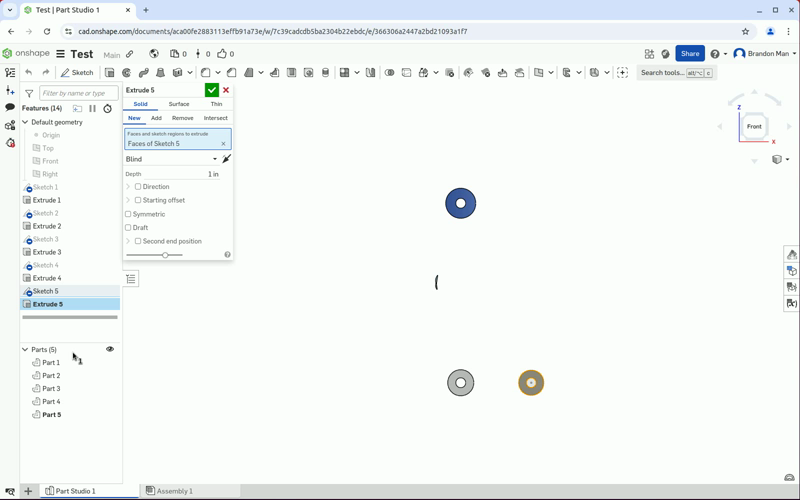
mouse_move(143, 106)
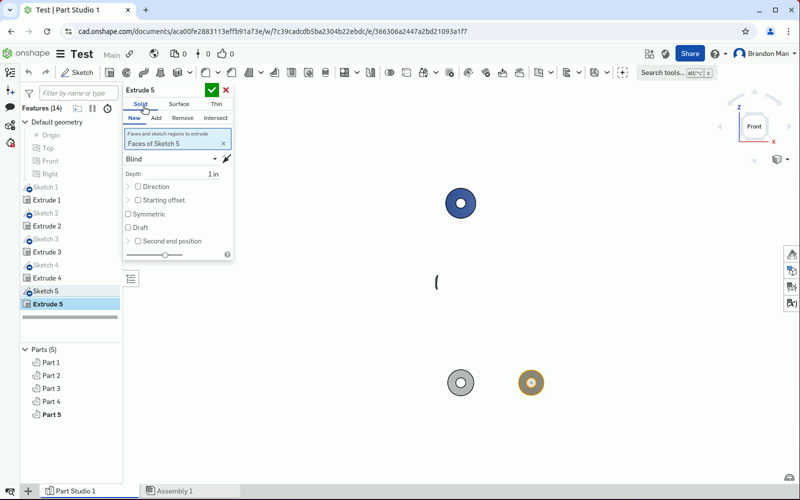
click(143, 106)
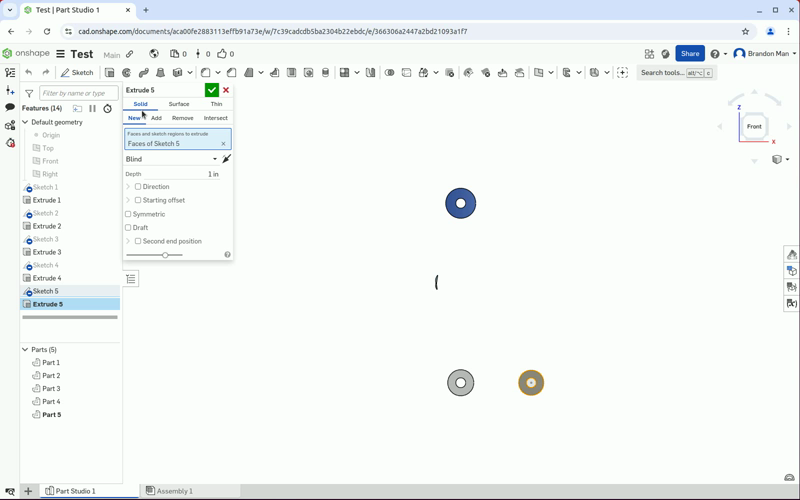
mouse_move(137, 120)
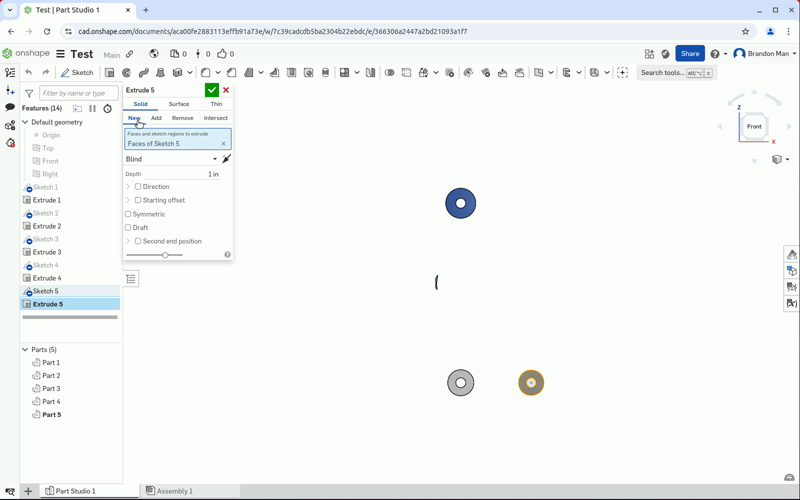
click(137, 120)
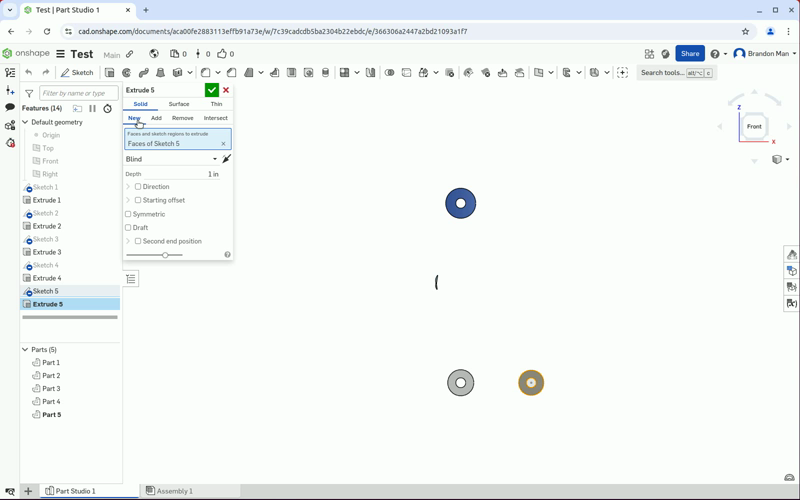
key(tab, 4)
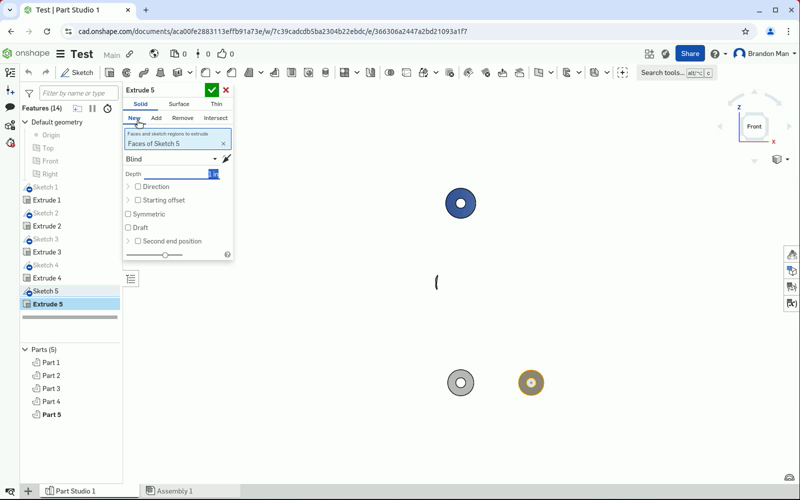
text(0.963)
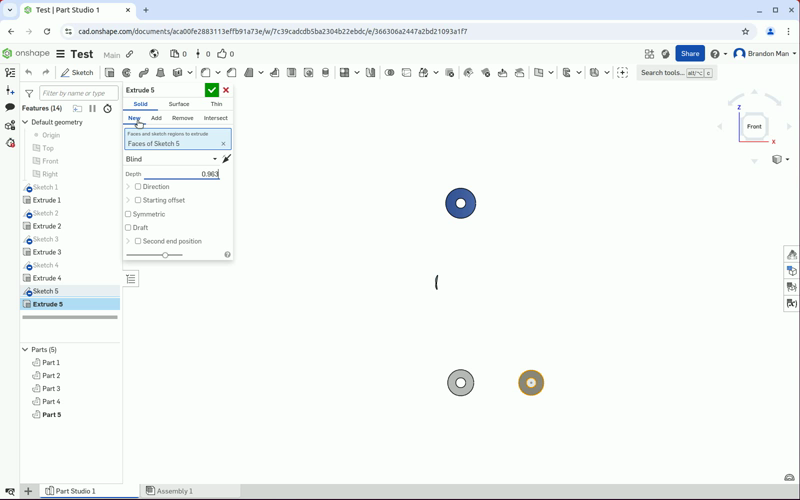
key(enter)
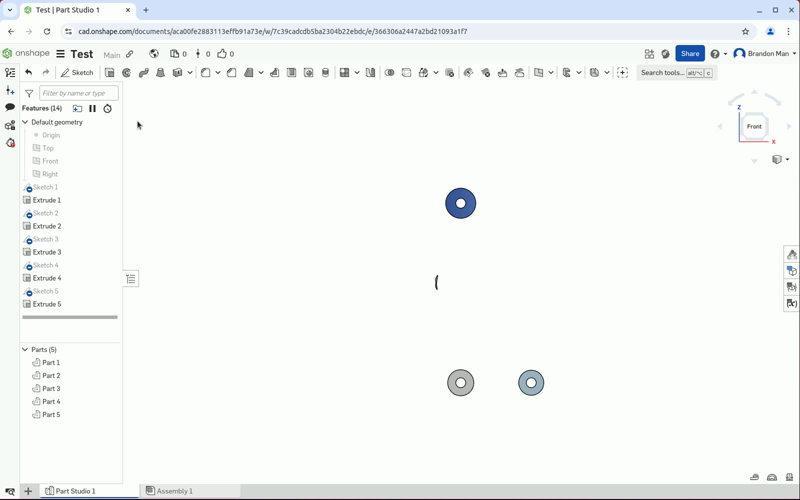
key(shift+h)
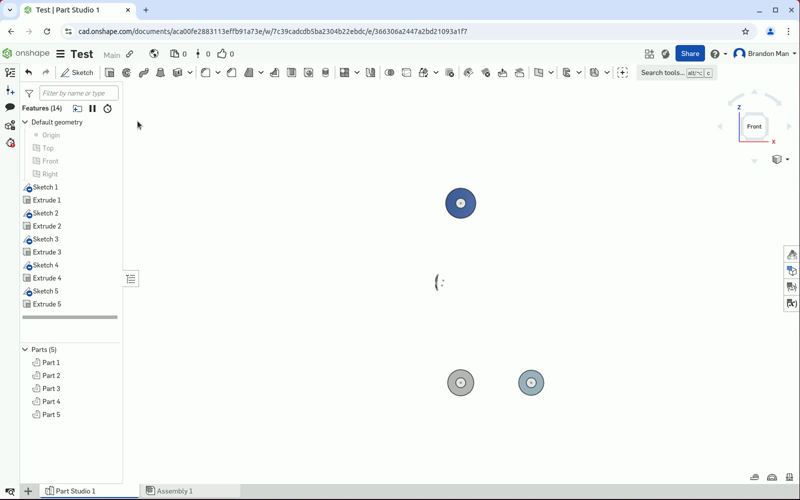
key(shift+h)
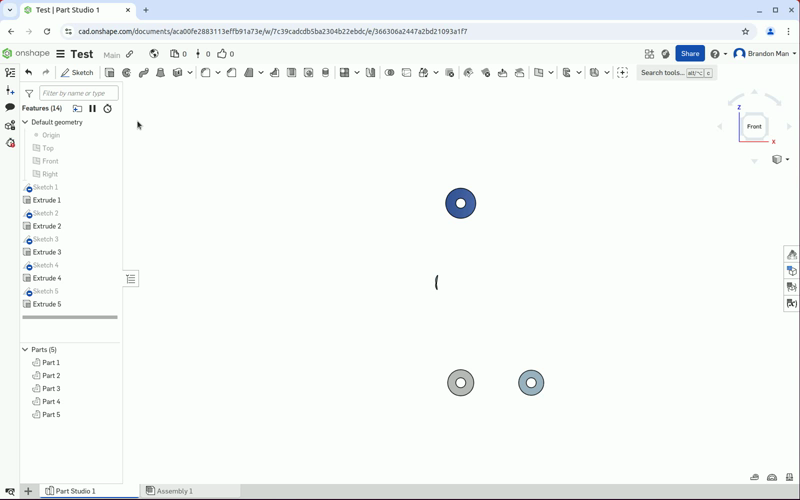
mouse_move(73, 189)
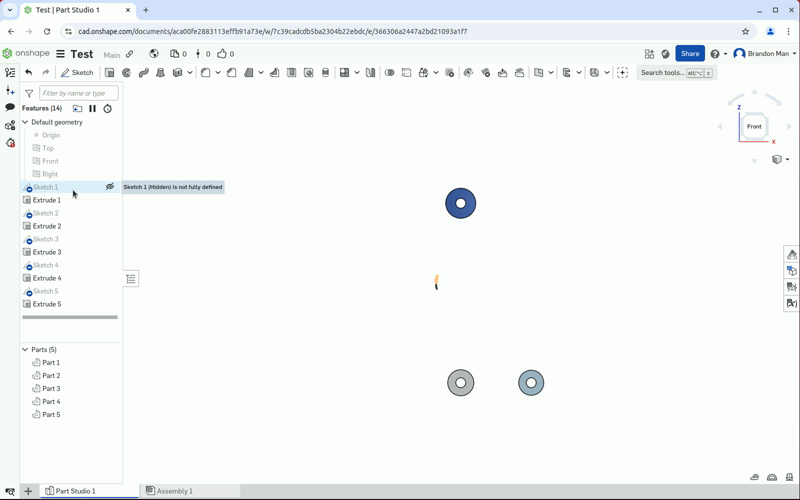
click(73, 189)
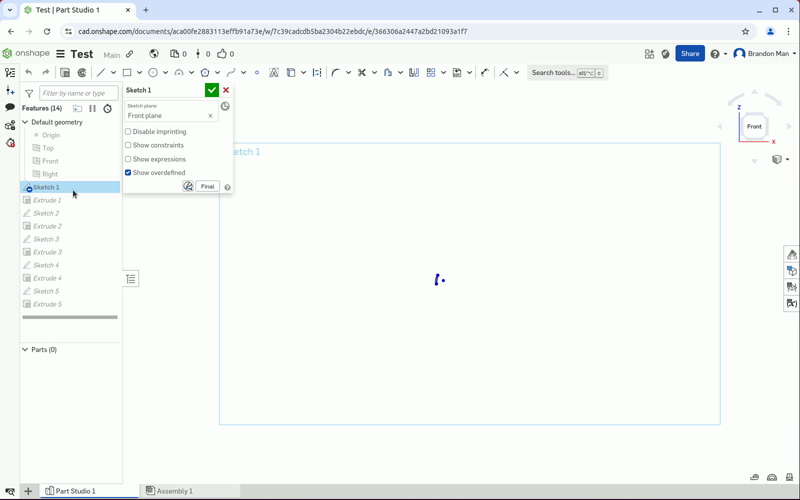
mouse_move(229, 92)
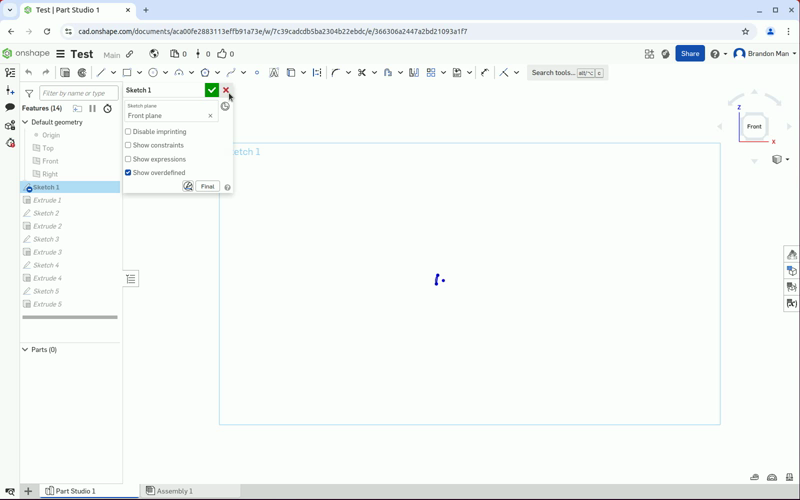
click(229, 92)
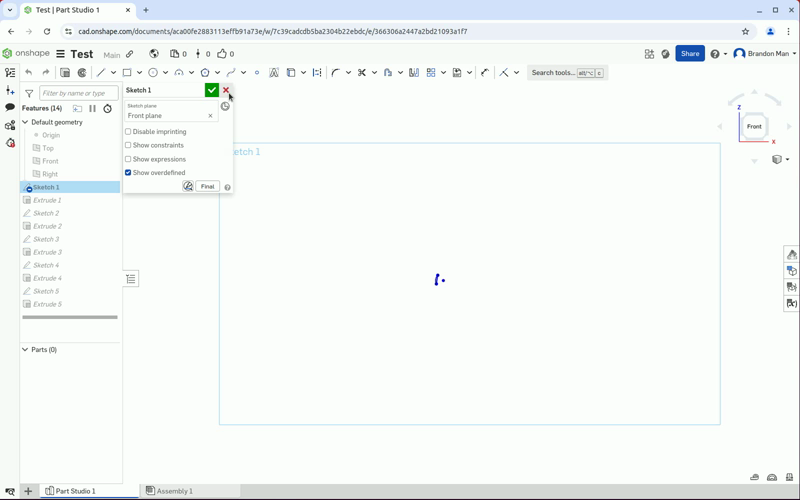
key(shift+s)
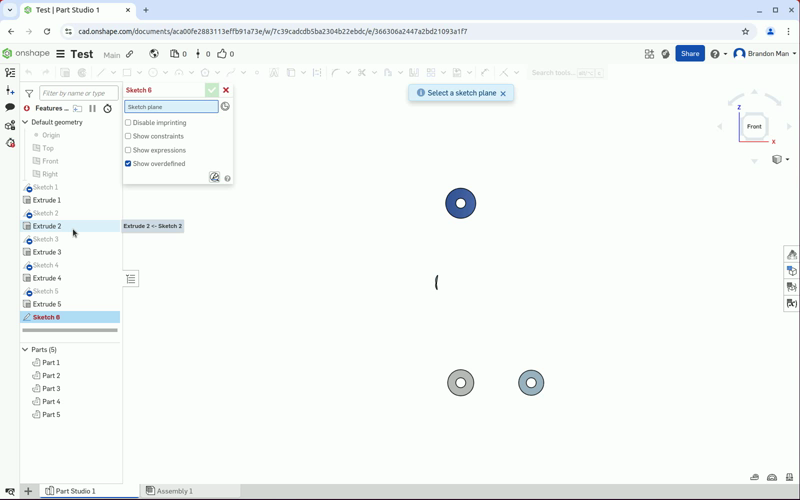
scroll(3)
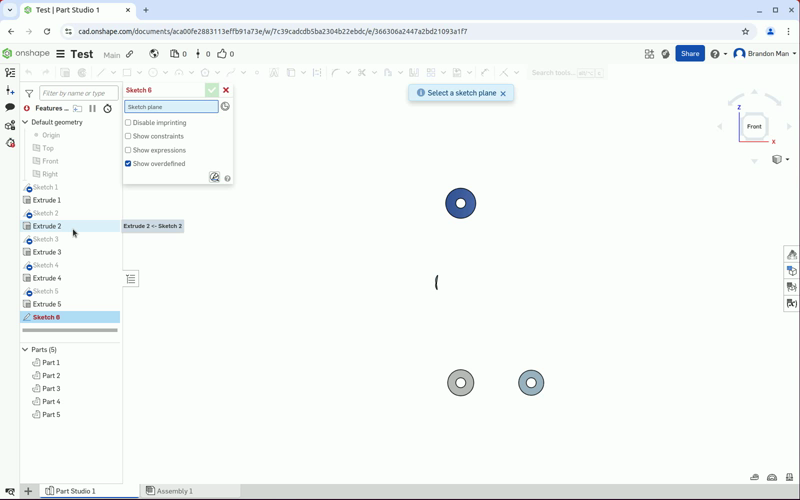
mouse_move(73, 163)
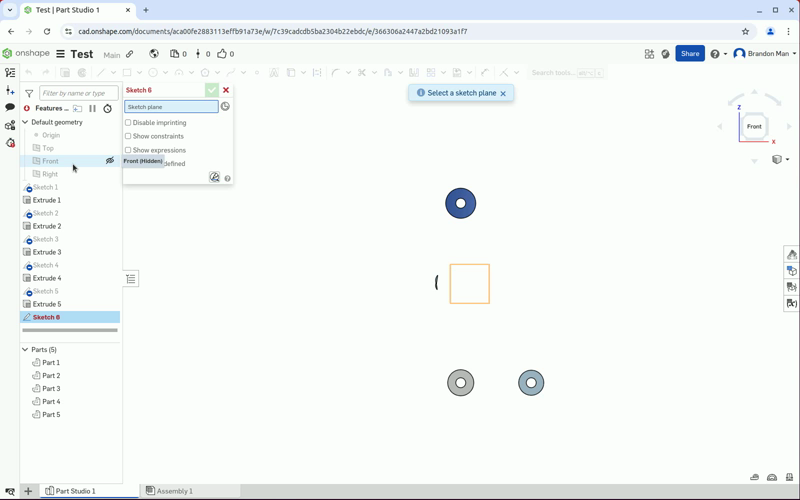
click(73, 163)
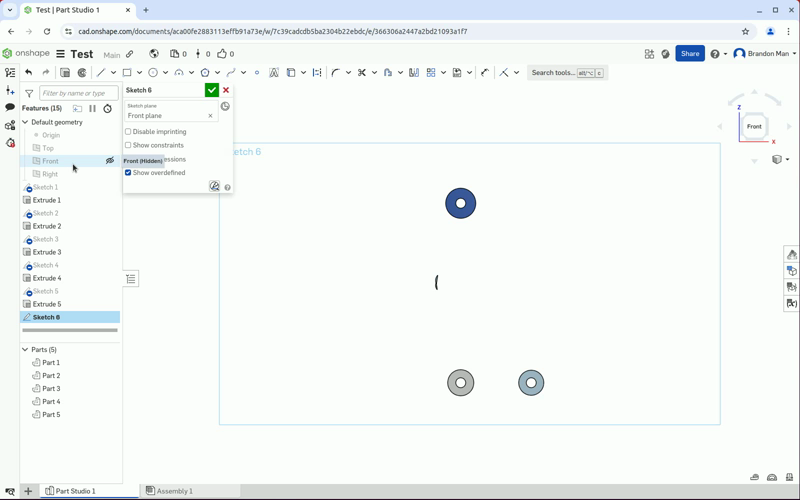
mouse_move(73, 352)
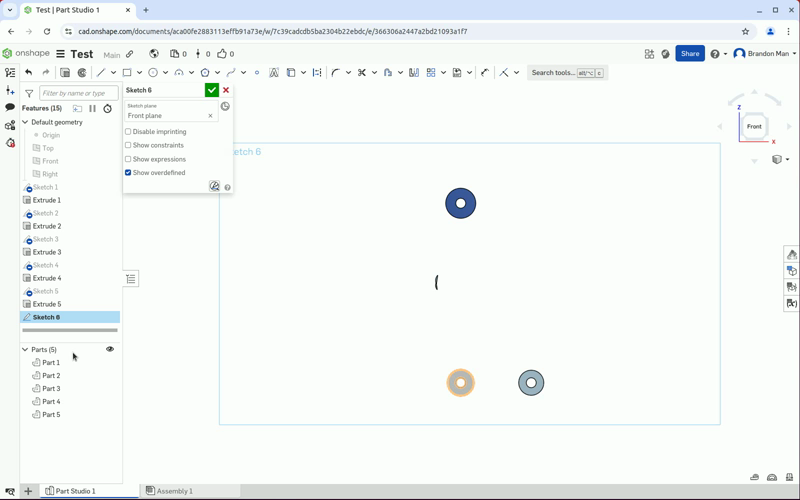
key(y)
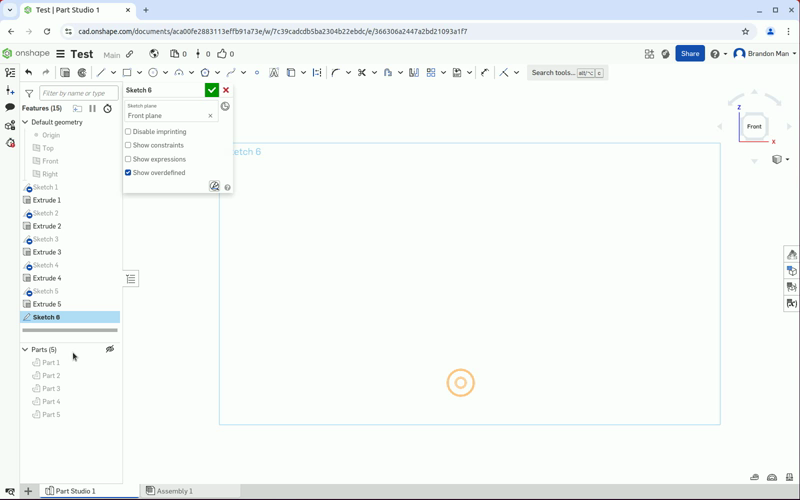
key(a)
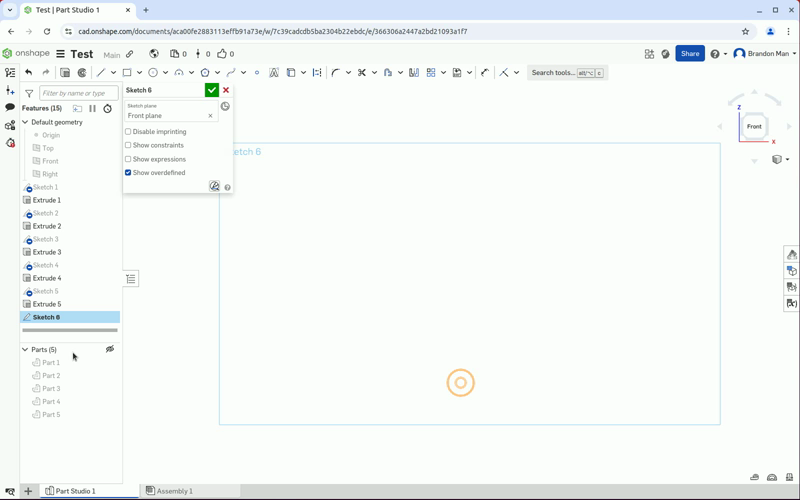
key_down(shift)
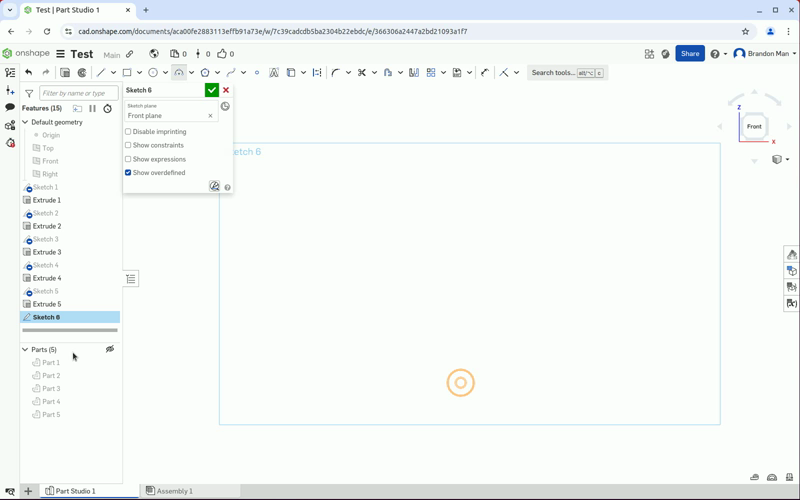
mouse_move(436, 276)
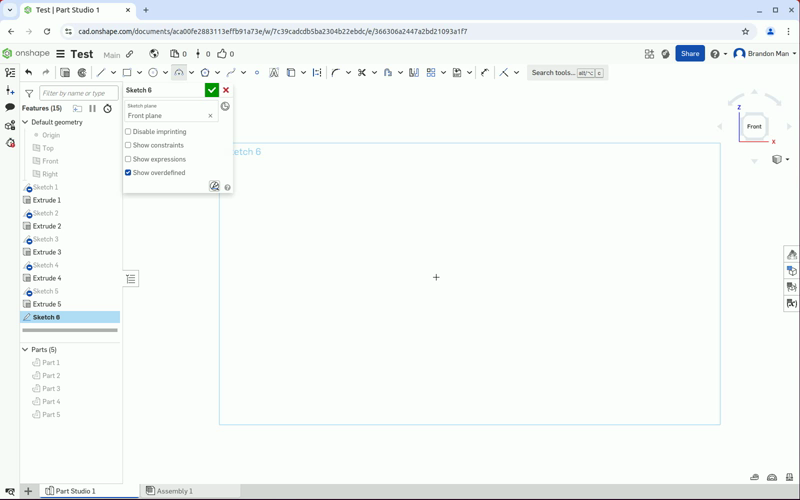
click(436, 276)
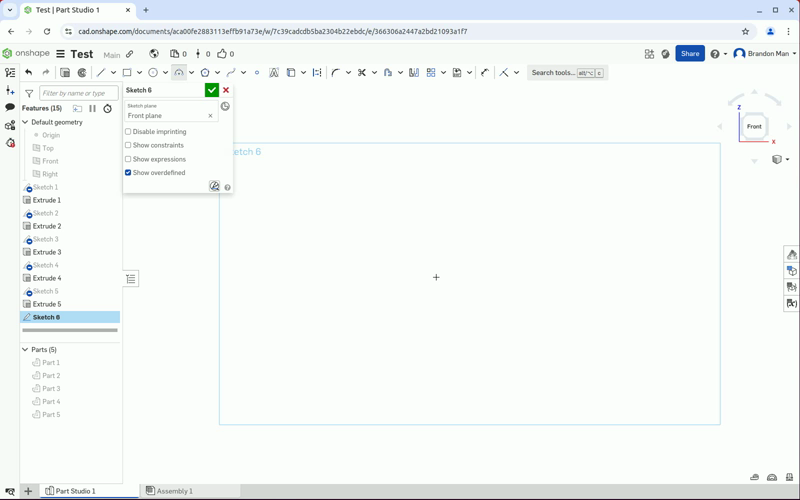
key_up(shift)
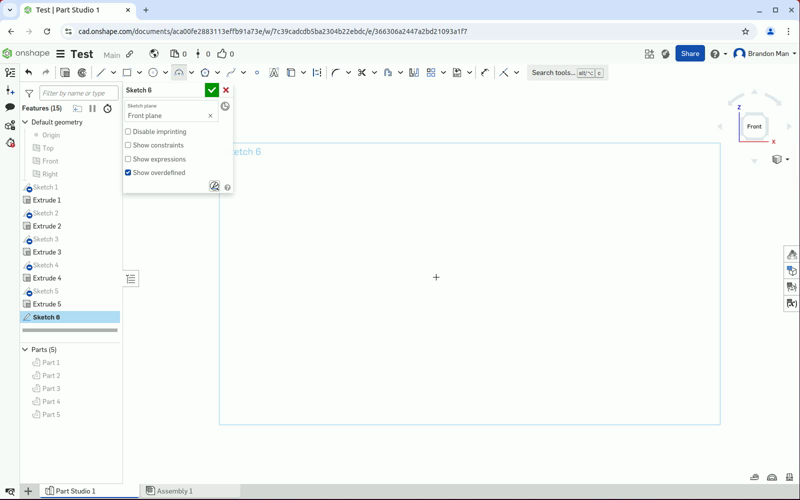
key_down(shift)
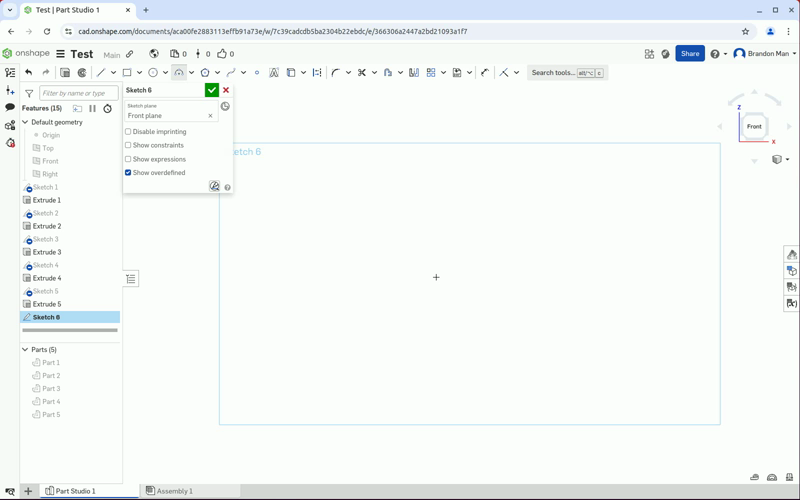
mouse_move(485, 280)
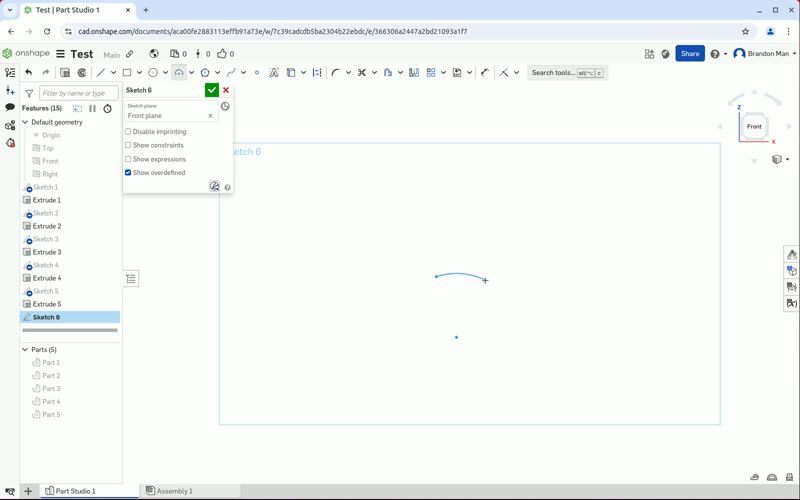
click(485, 280)
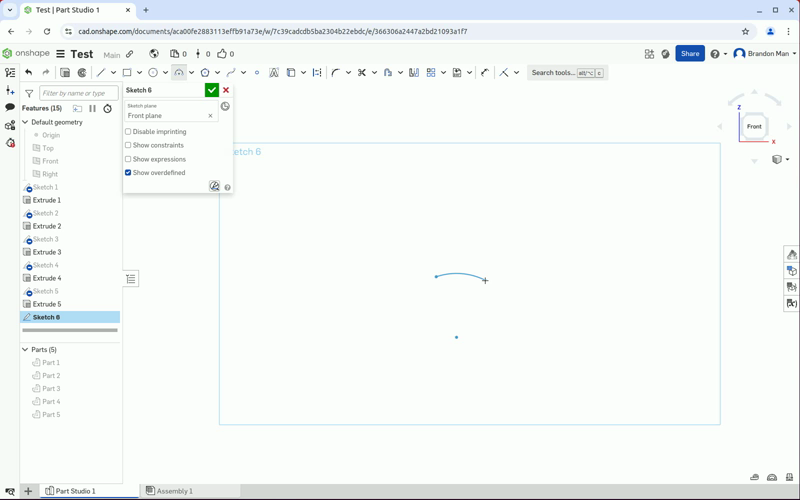
mouse_move(461, 258)
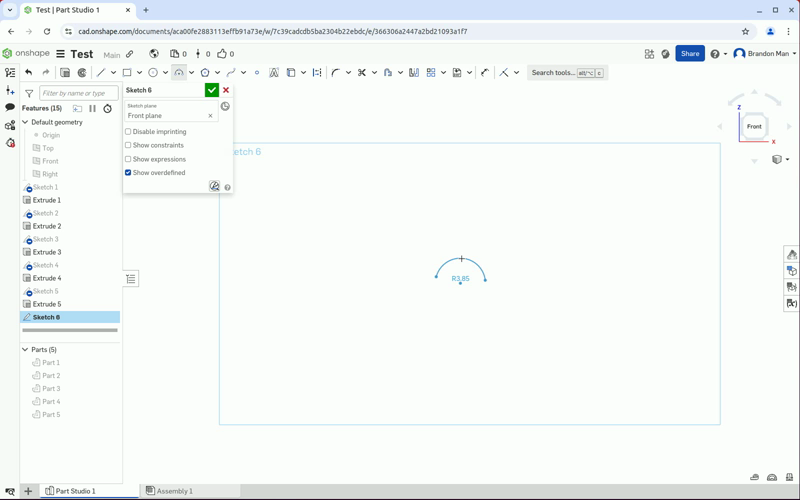
click(461, 258)
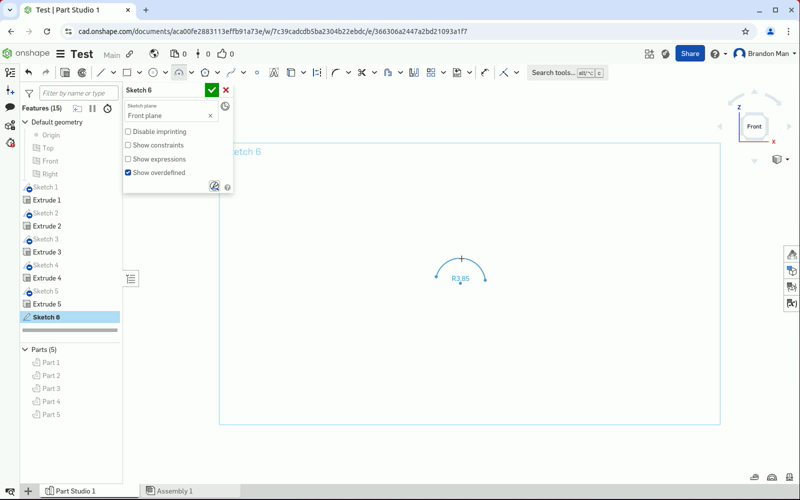
key_up(shift)
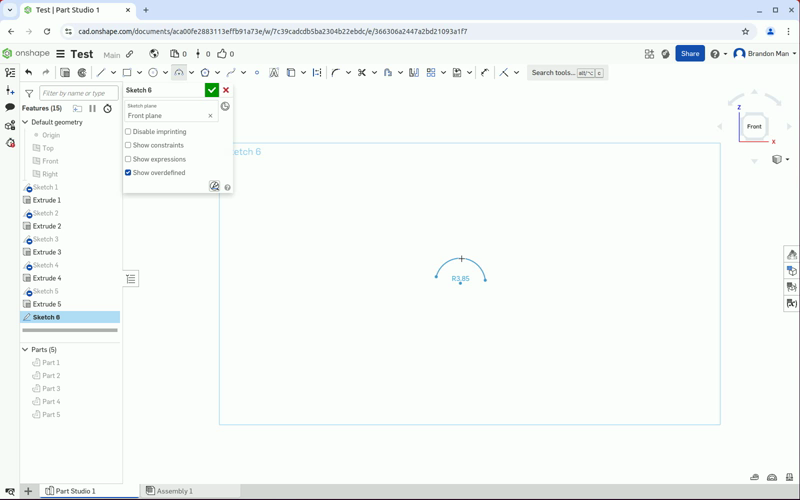
key(esc)
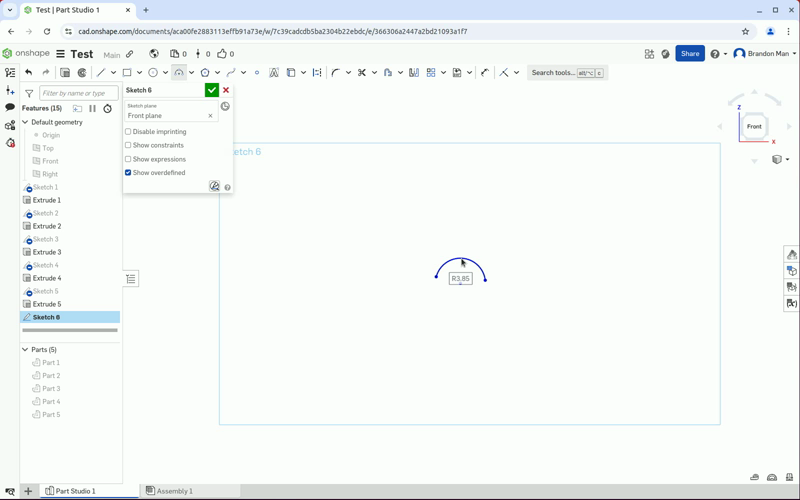
key(l)
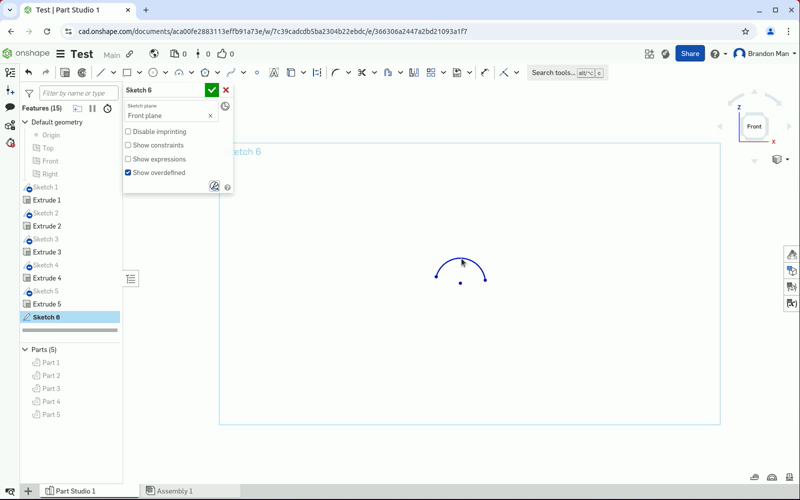
mouse_move(485, 280)
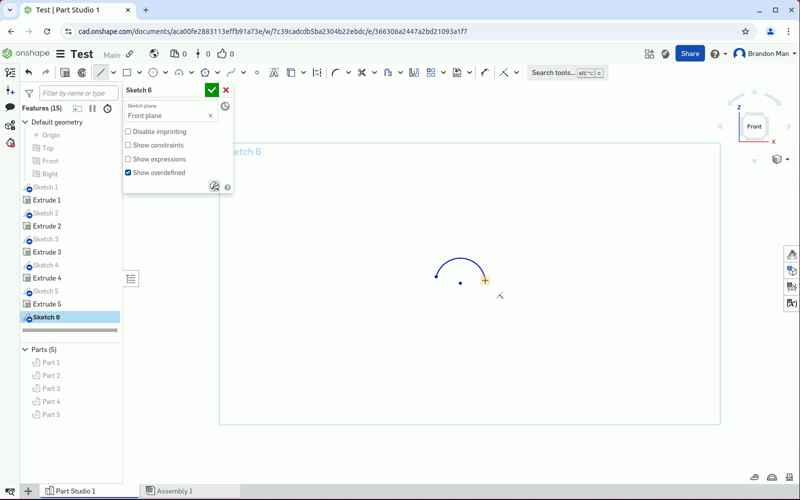
click(485, 280)
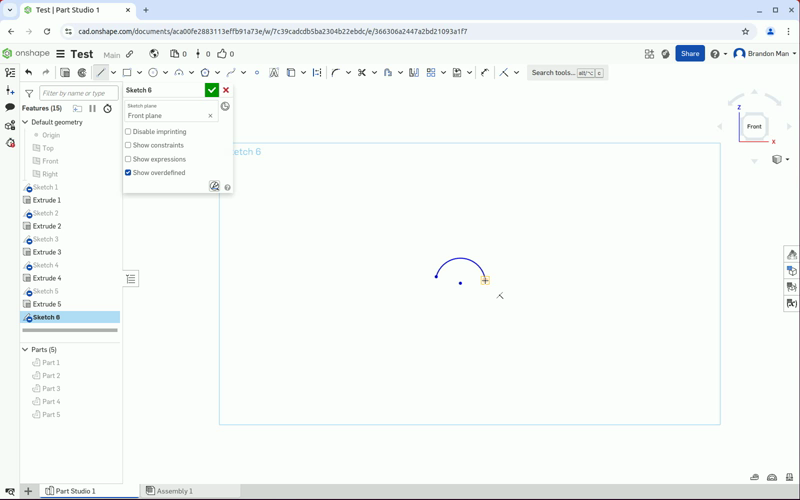
key_down(shift)
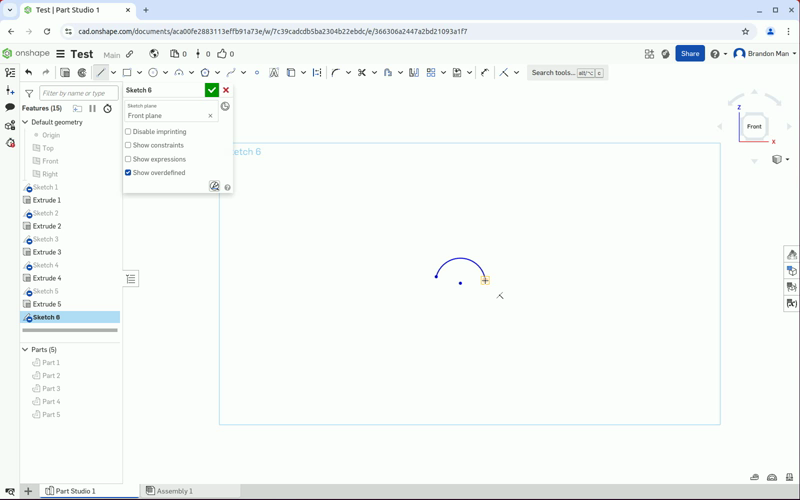
mouse_move(475, 202)
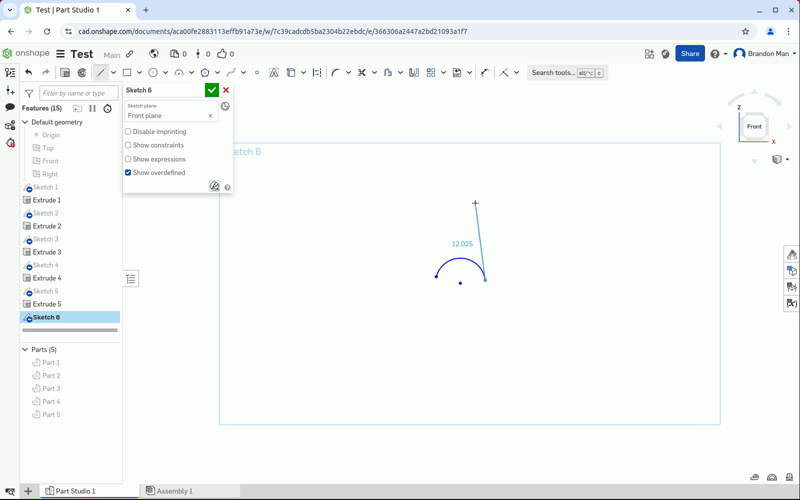
click(475, 202)
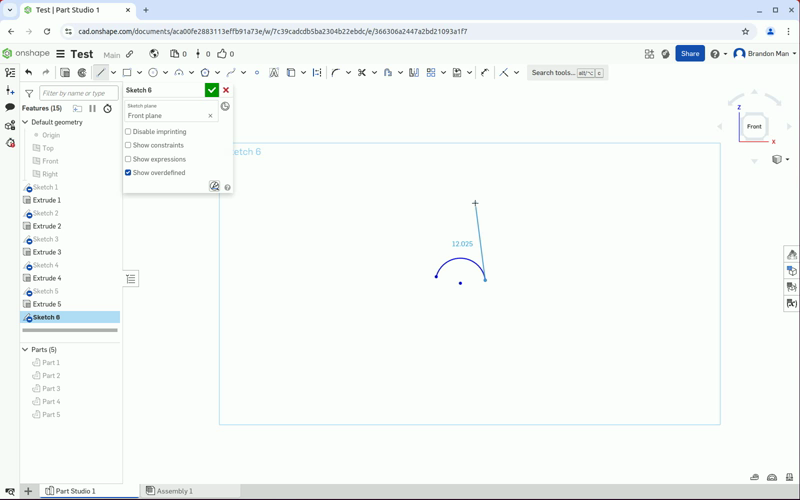
key_up(shift)
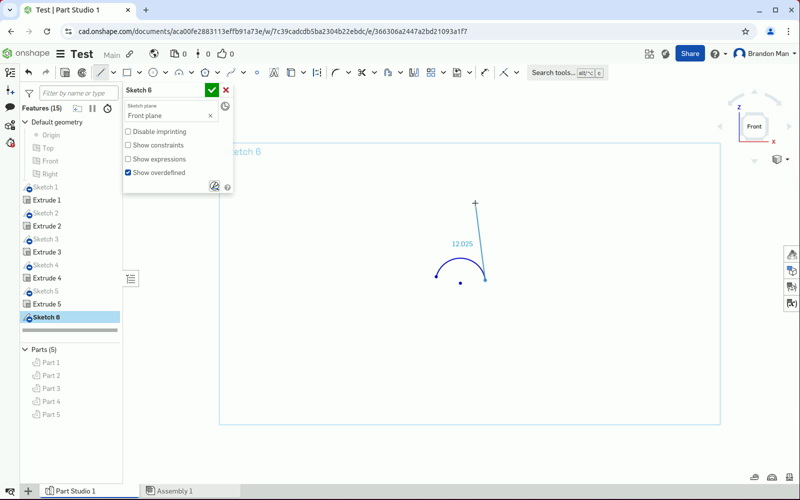
key(esc)
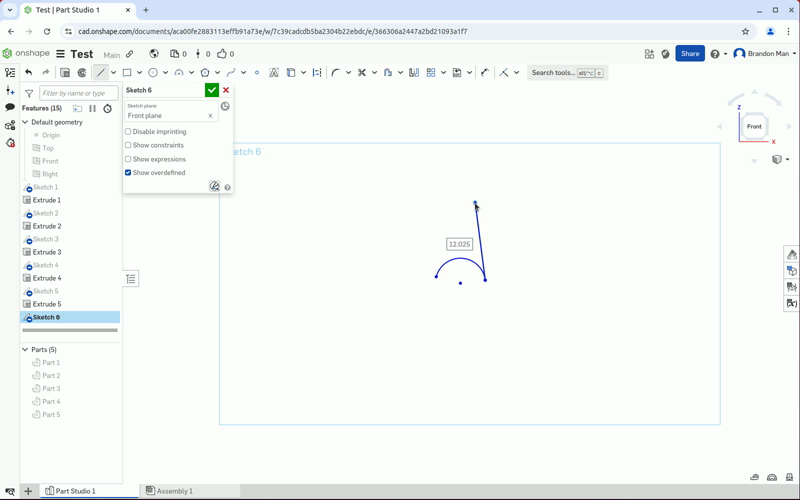
key(a)
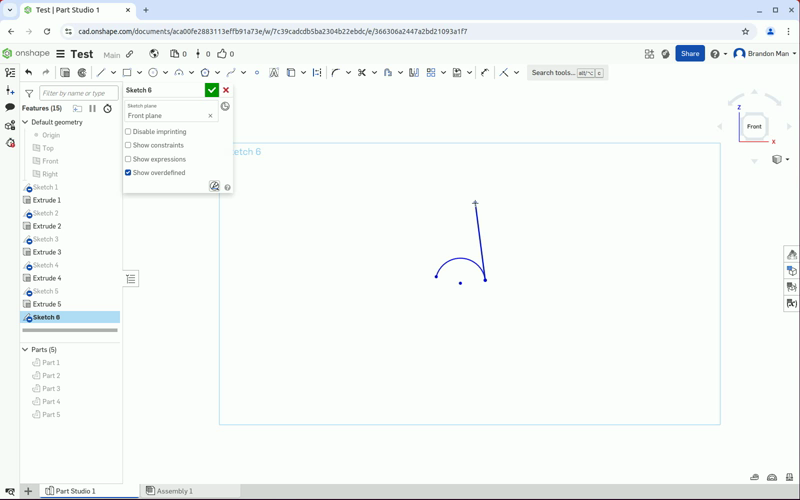
mouse_move(475, 202)
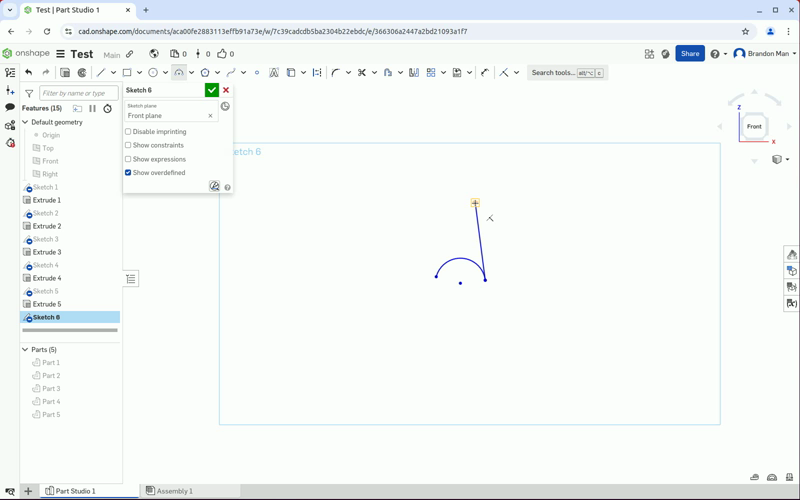
click(475, 202)
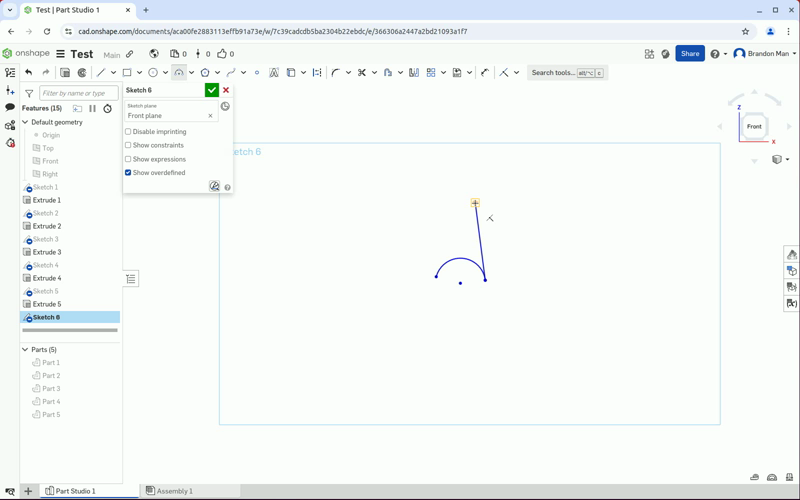
key_down(shift)
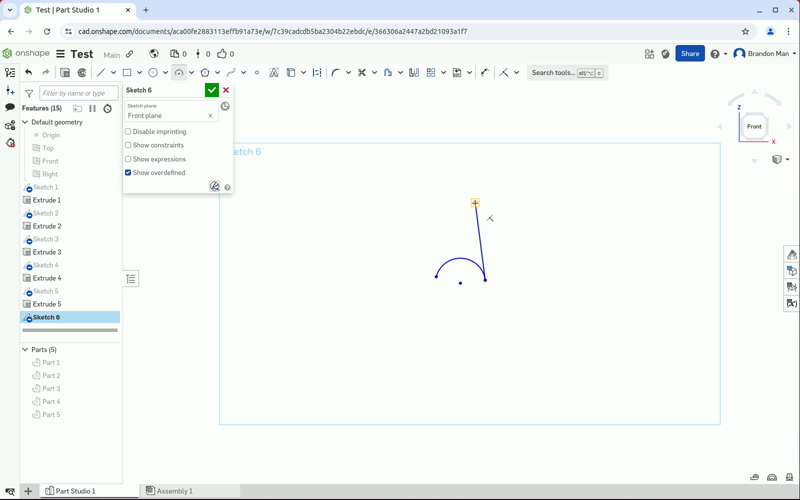
mouse_move(445, 202)
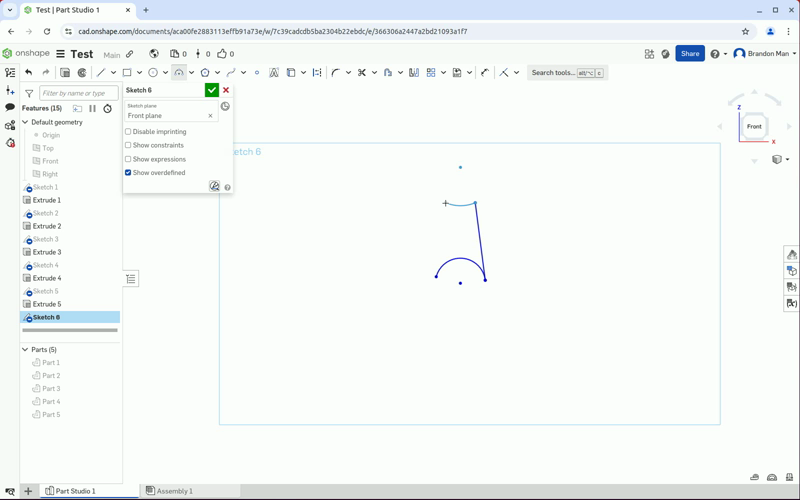
click(445, 202)
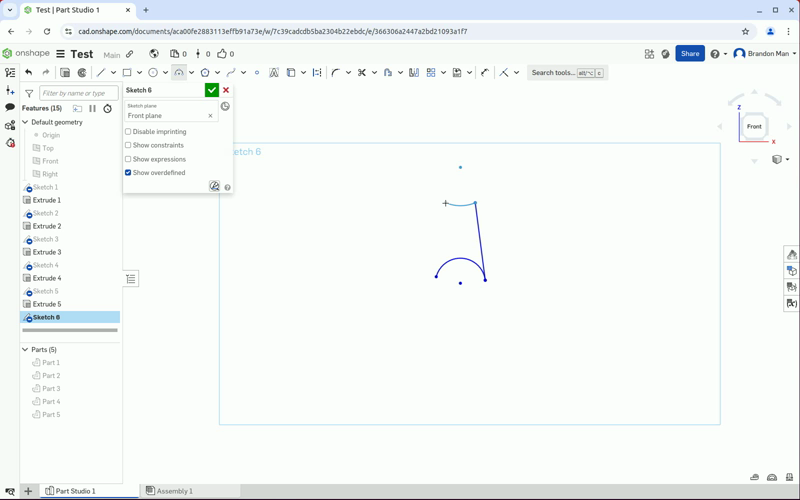
mouse_move(460, 217)
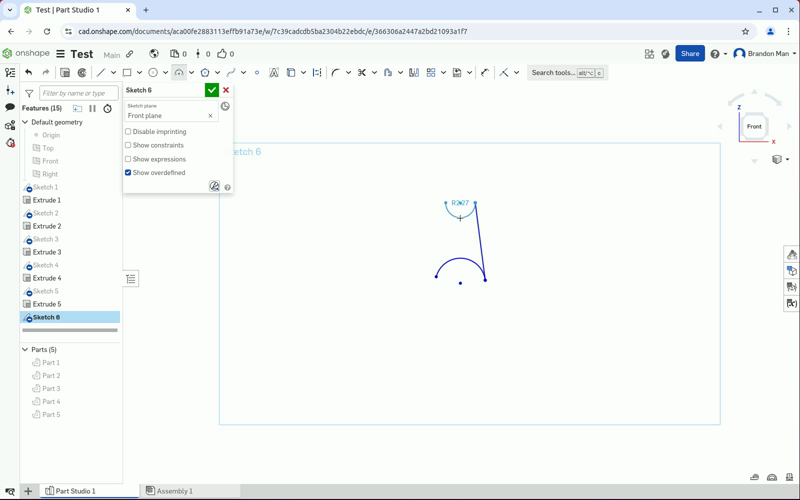
click(460, 217)
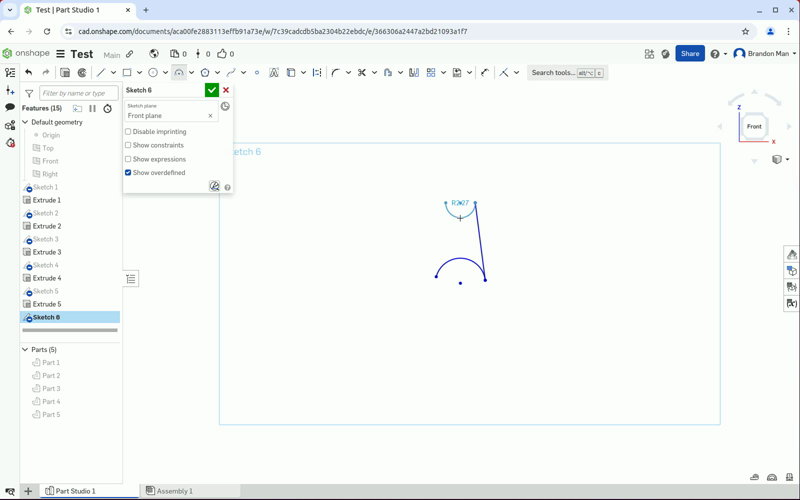
key_up(shift)
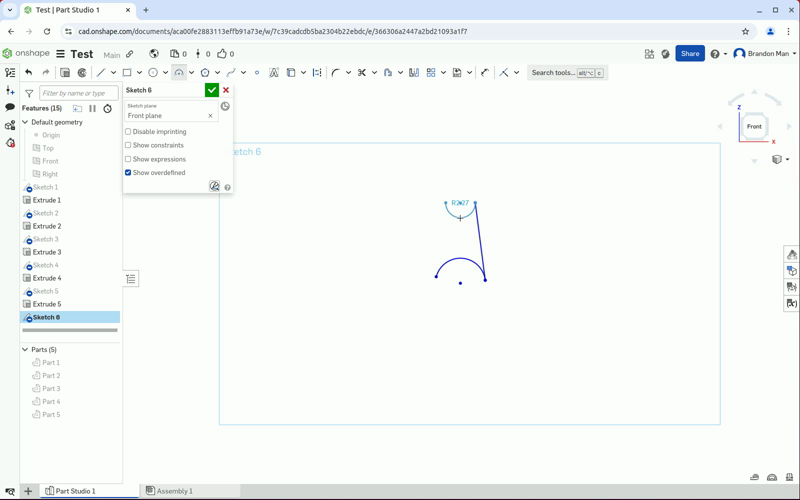
key(esc)
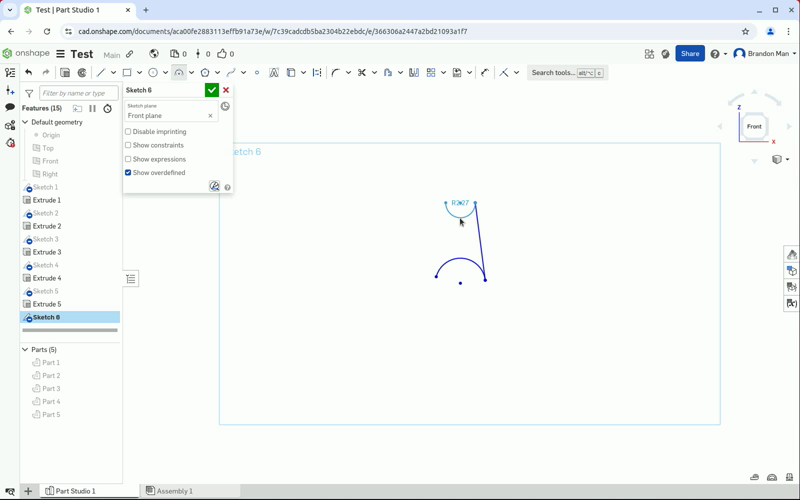
key(l)
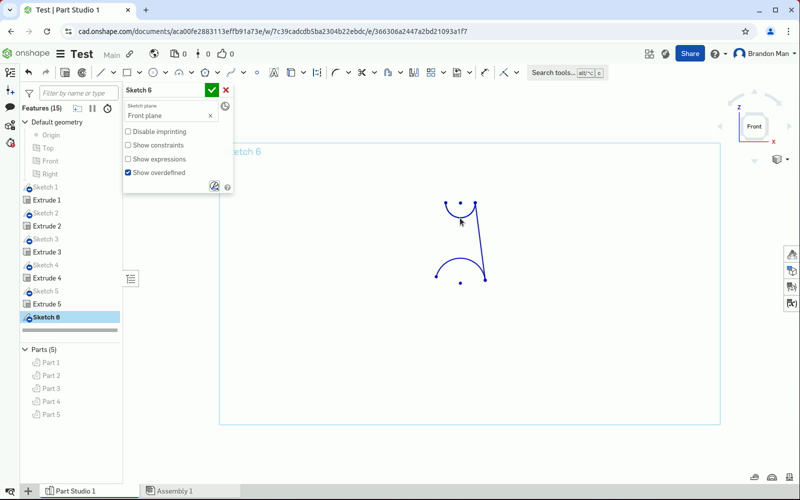
mouse_move(445, 202)
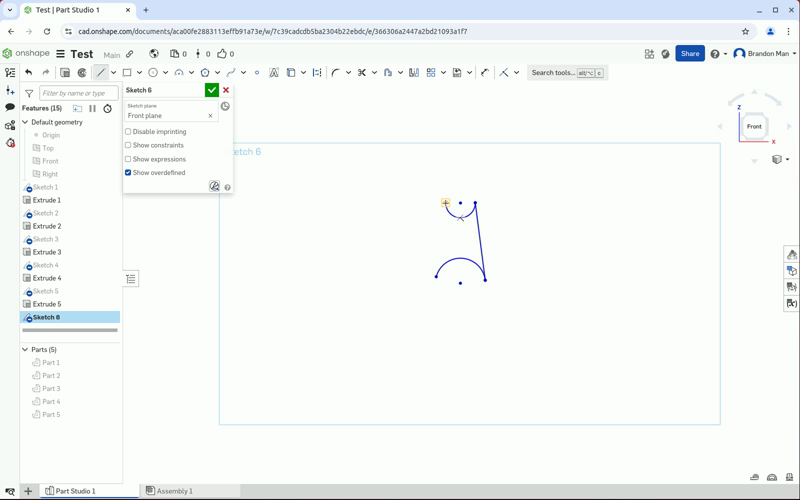
click(445, 202)
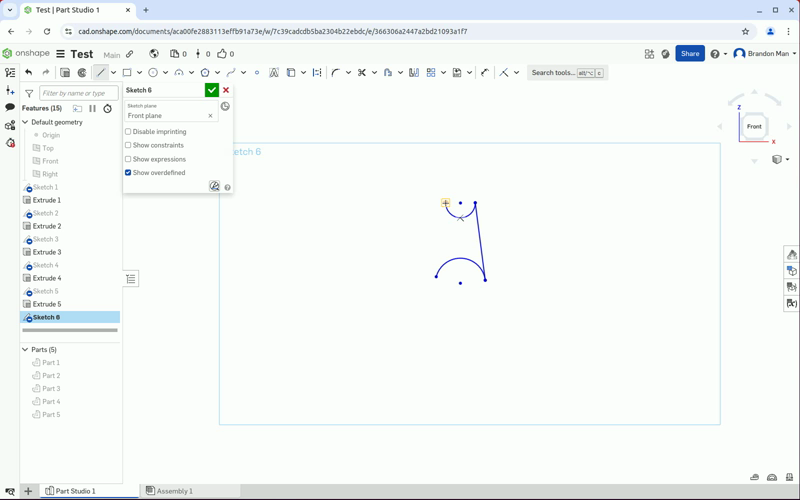
key_down(shift)
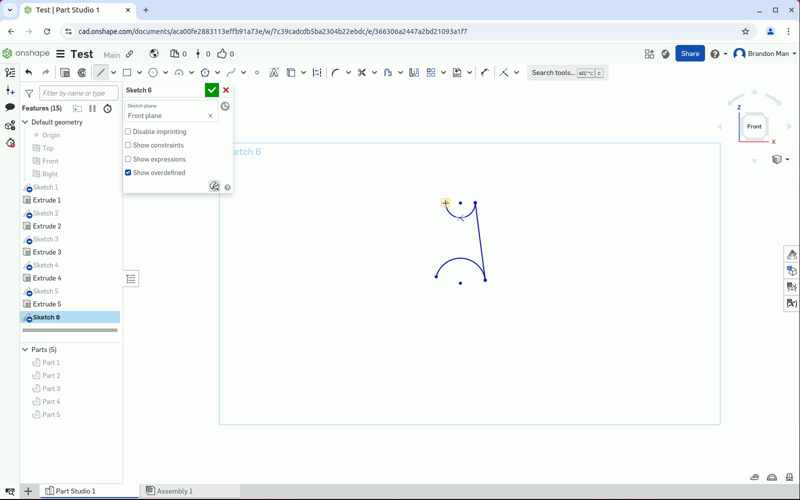
mouse_move(436, 276)
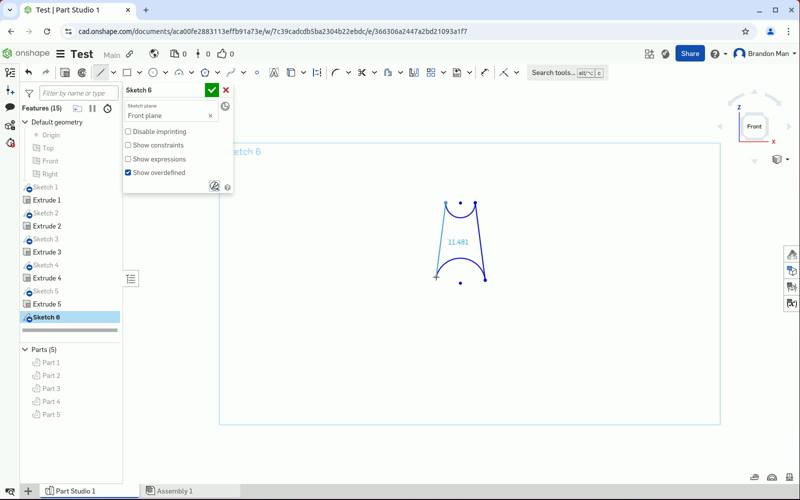
key_up(shift)
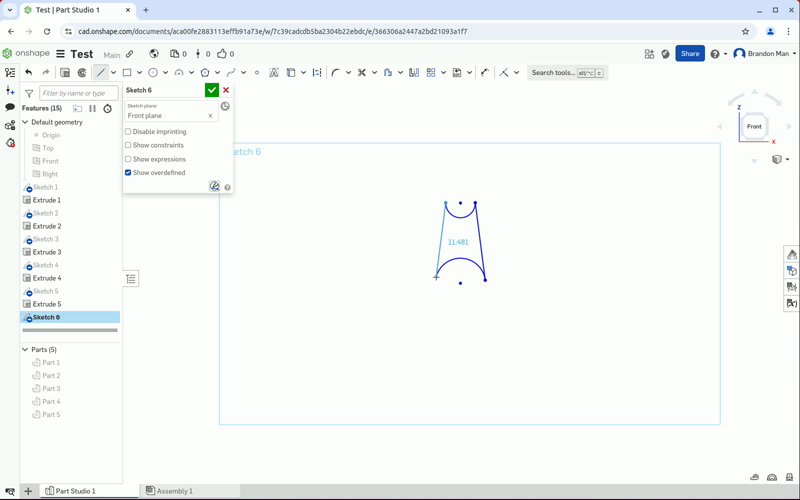
click(436, 276)
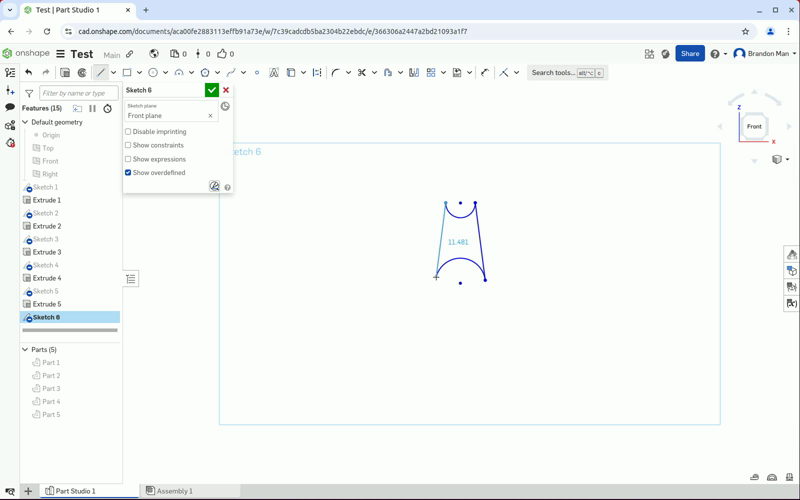
key(esc)
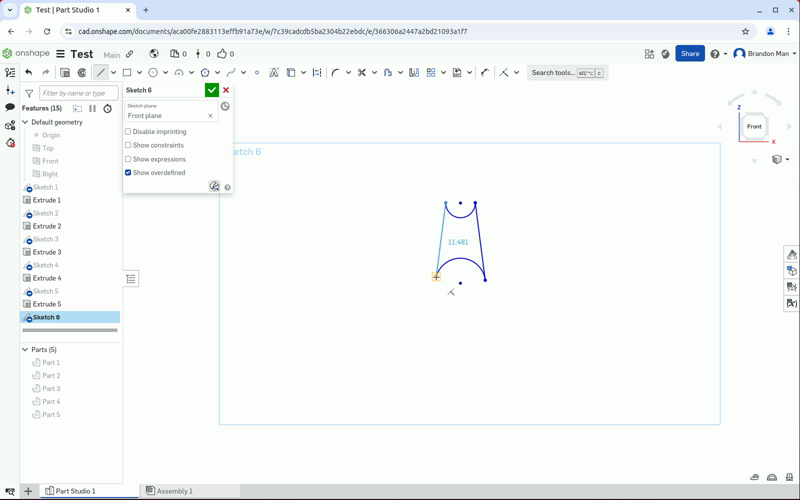
key(c)
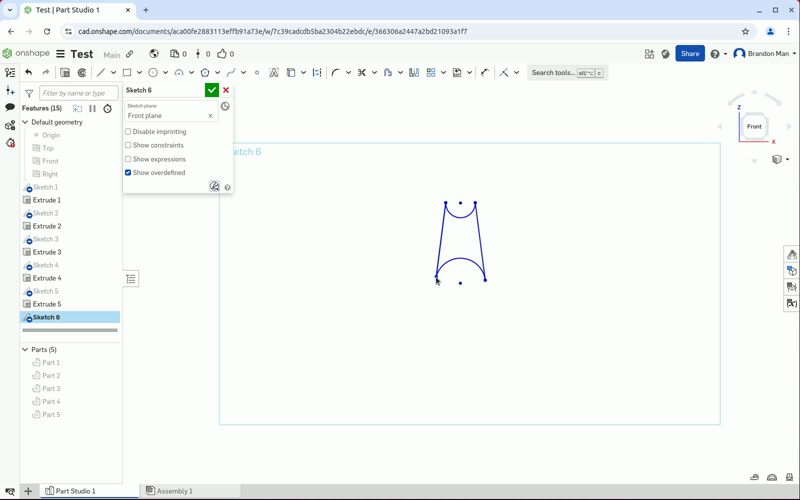
key_down(shift)
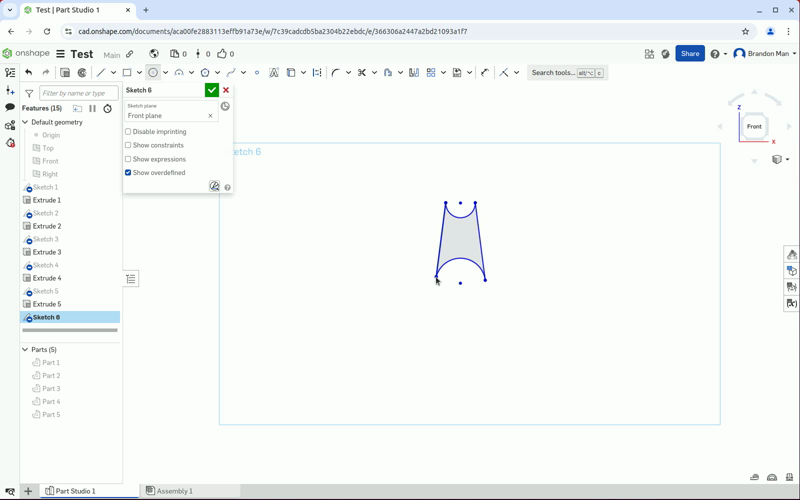
mouse_move(450, 225)
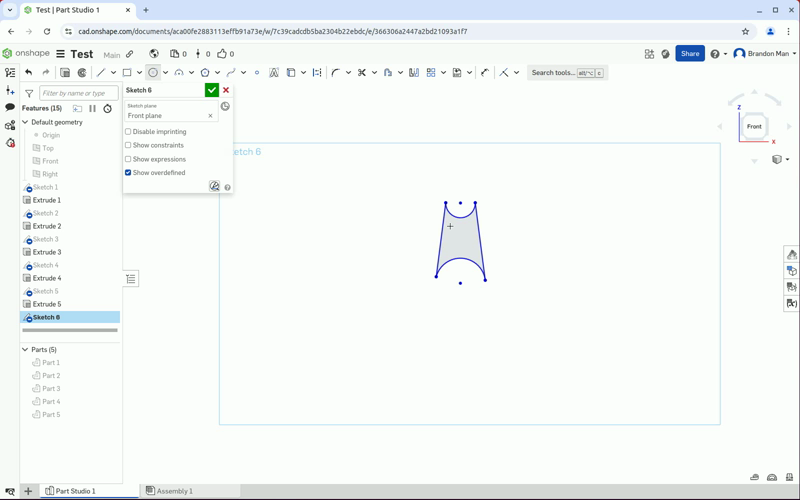
click(450, 225)
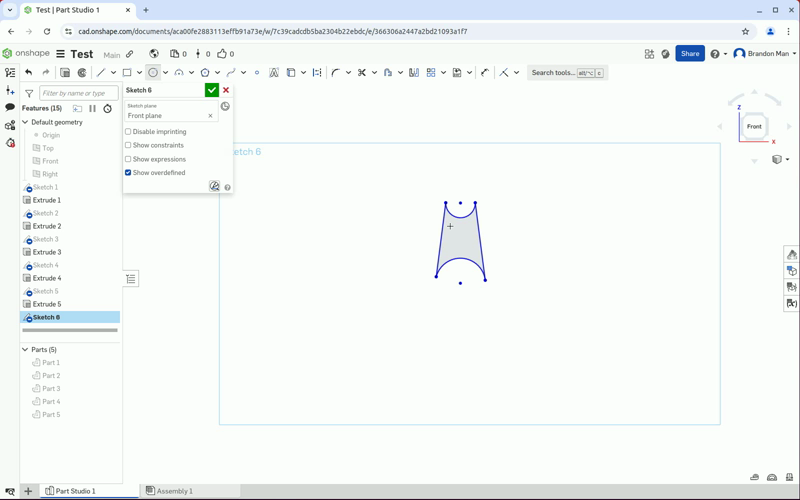
key_up(shift)
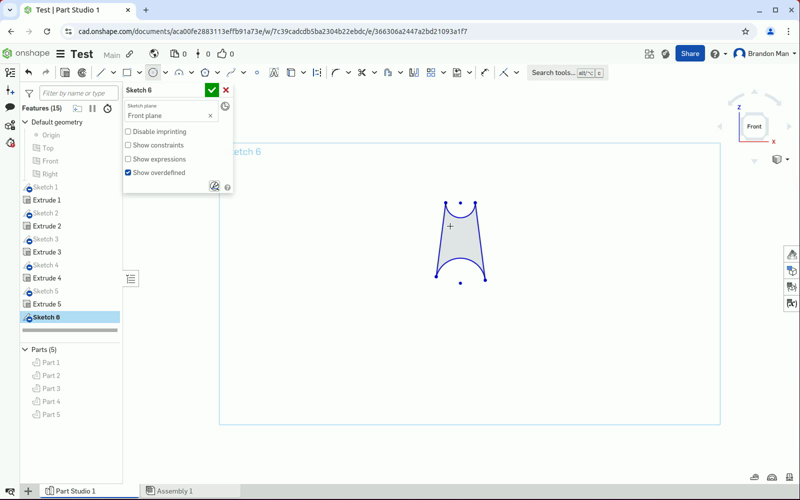
mouse_move(455, 225)
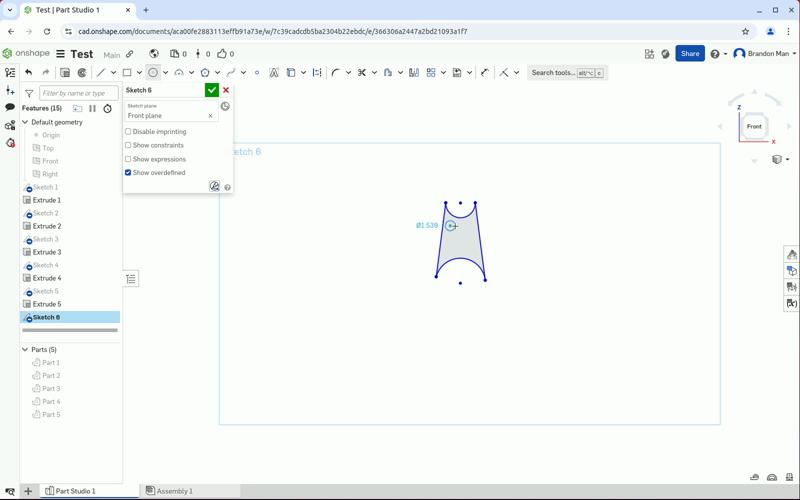
click(455, 225)
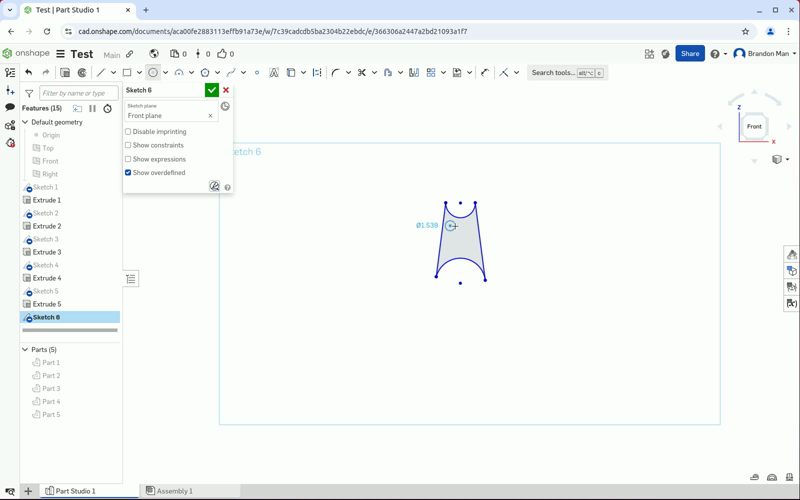
key(esc)
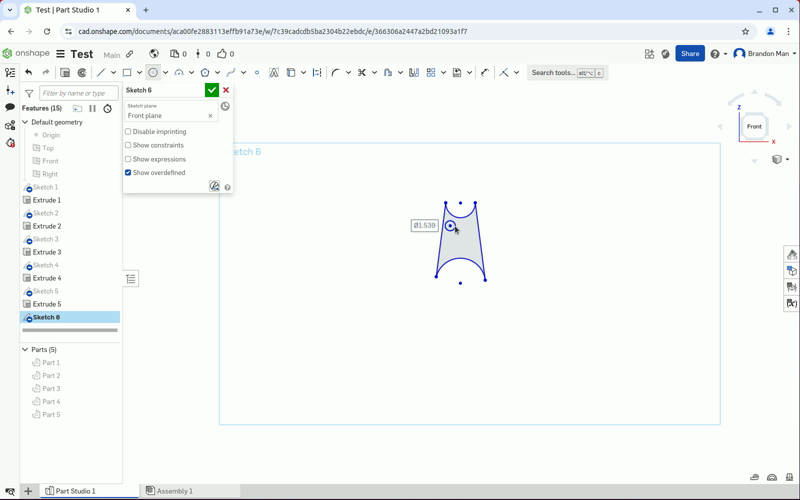
mouse_move(455, 243)
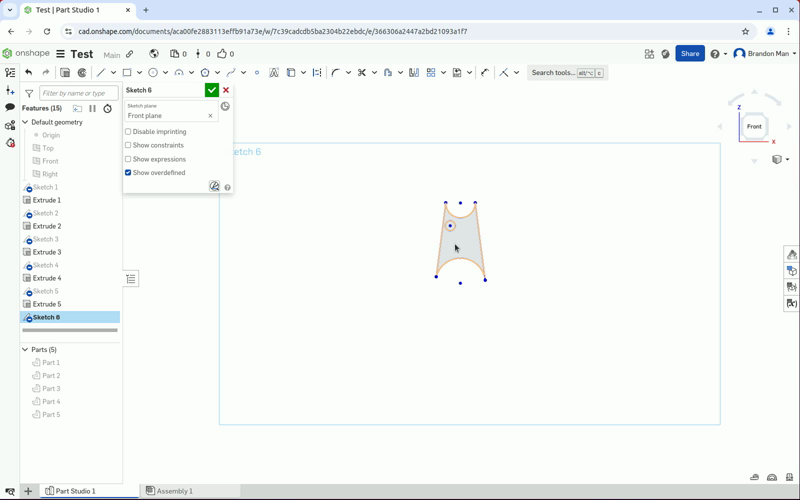
click(455, 243)
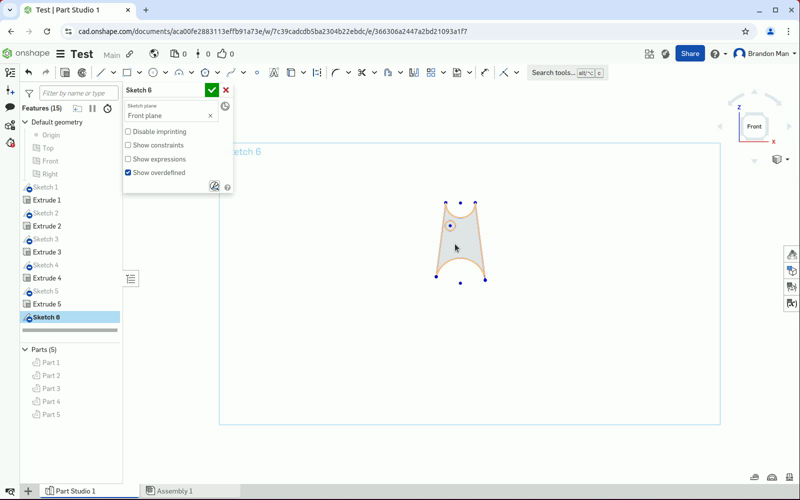
mouse_move(73, 352)
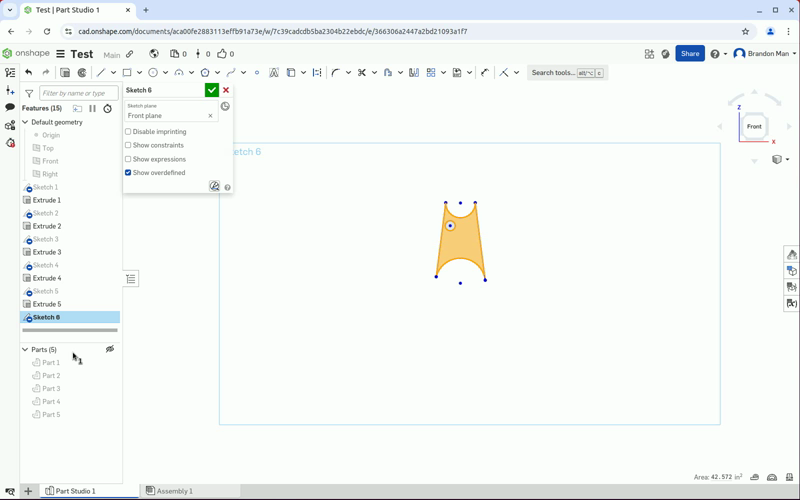
key(shift+y)
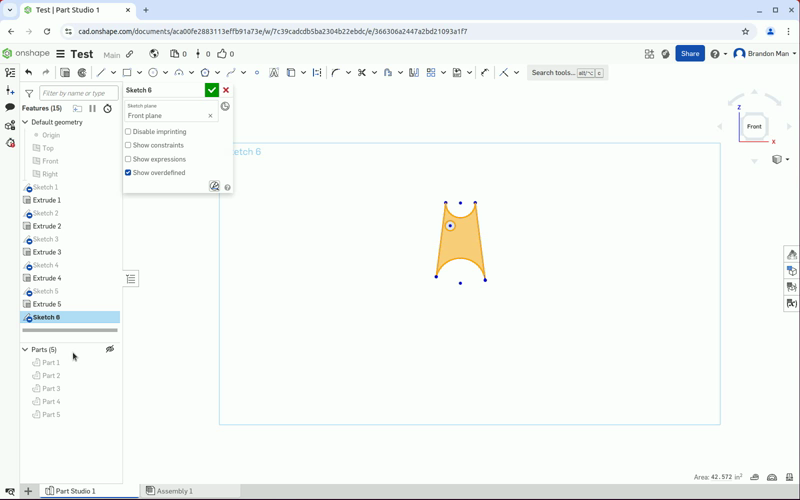
key(shift+e)
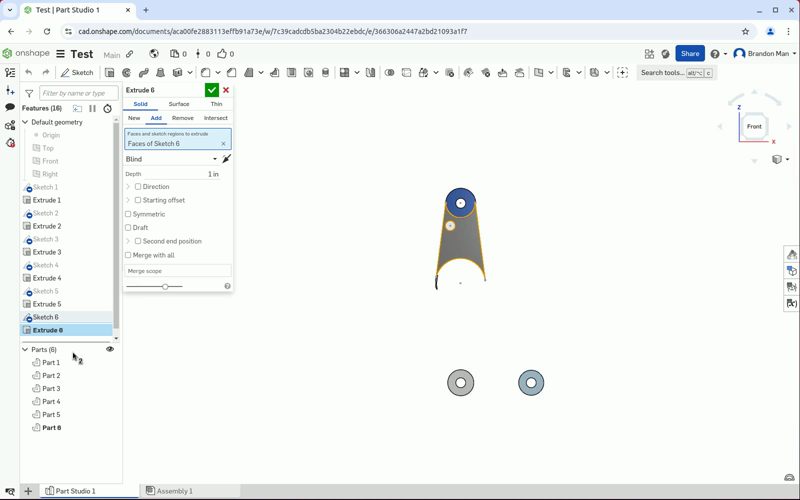
mouse_move(143, 106)
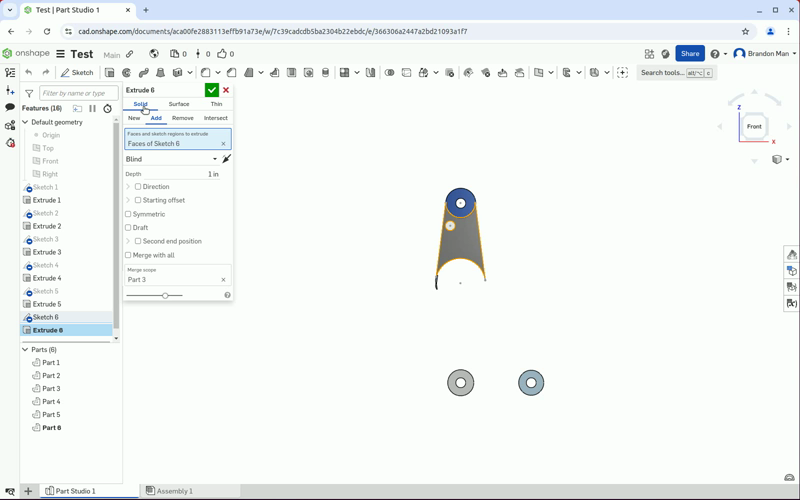
click(143, 106)
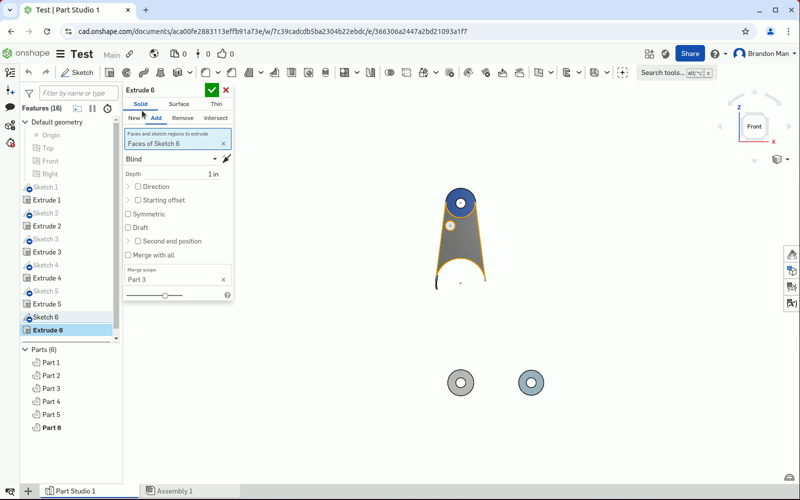
mouse_move(137, 120)
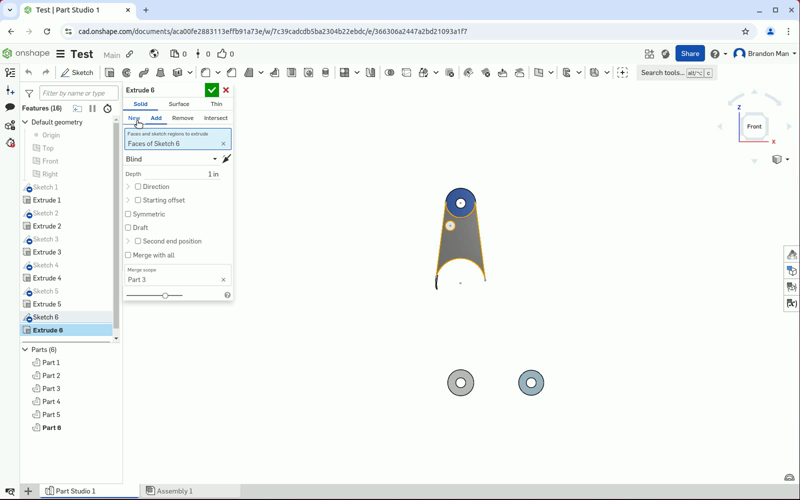
click(137, 120)
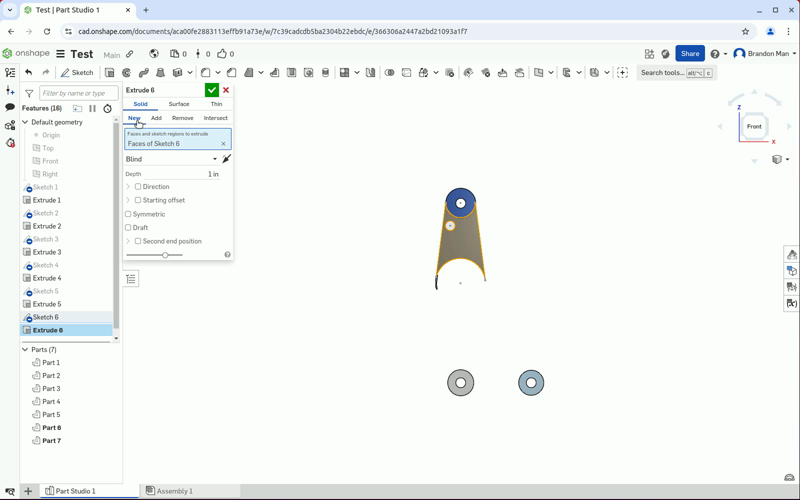
key(tab, 4)
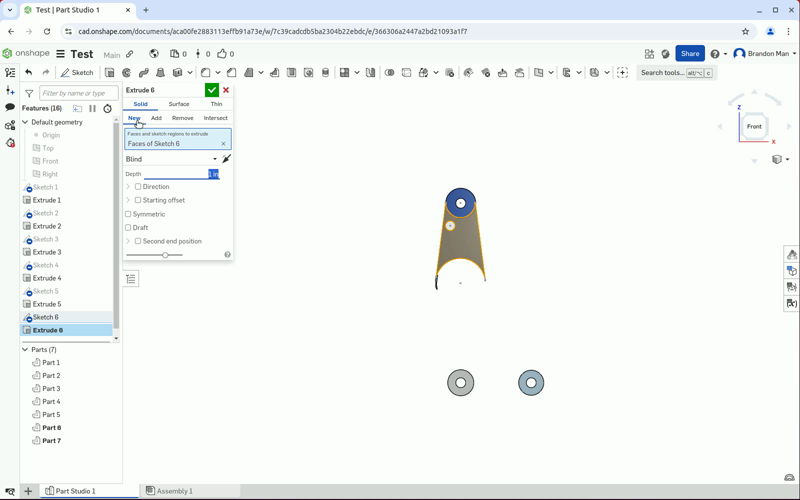
text(0.963)
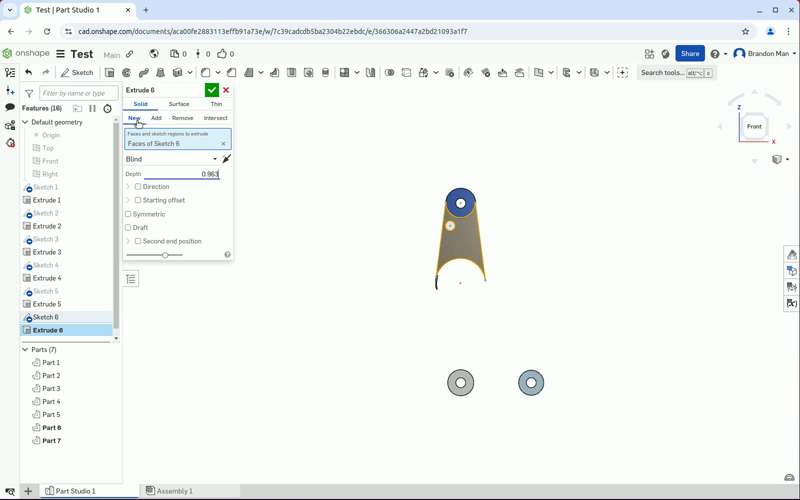
key(enter)
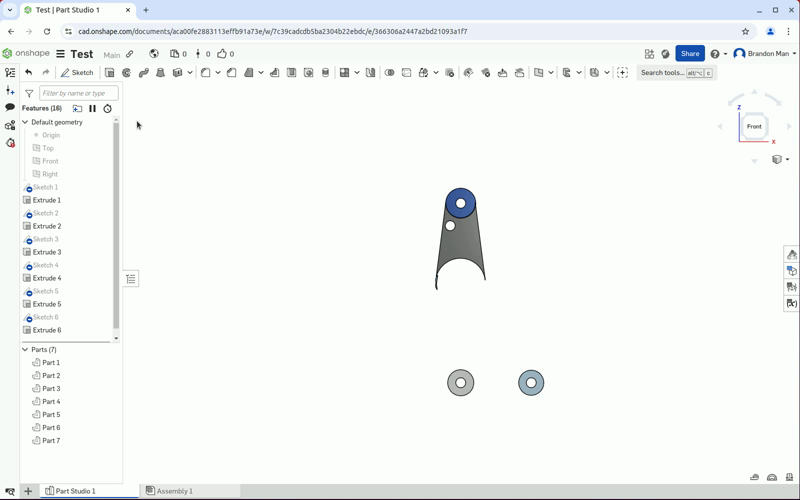
key(shift+h)
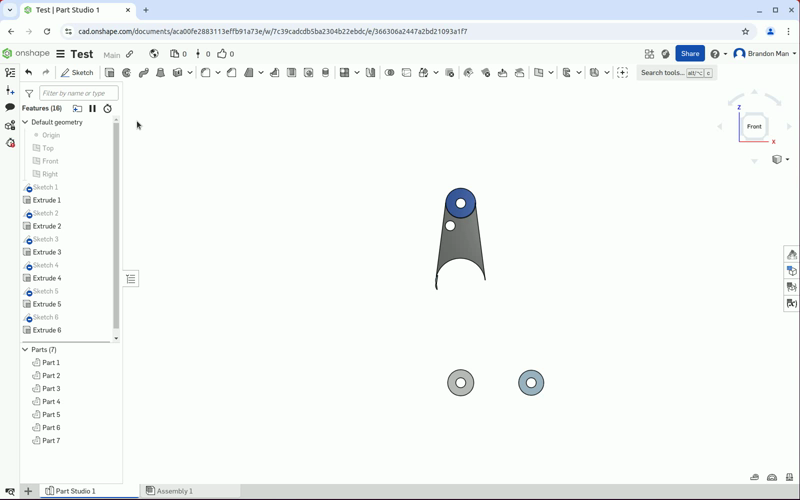
key(shift+h)
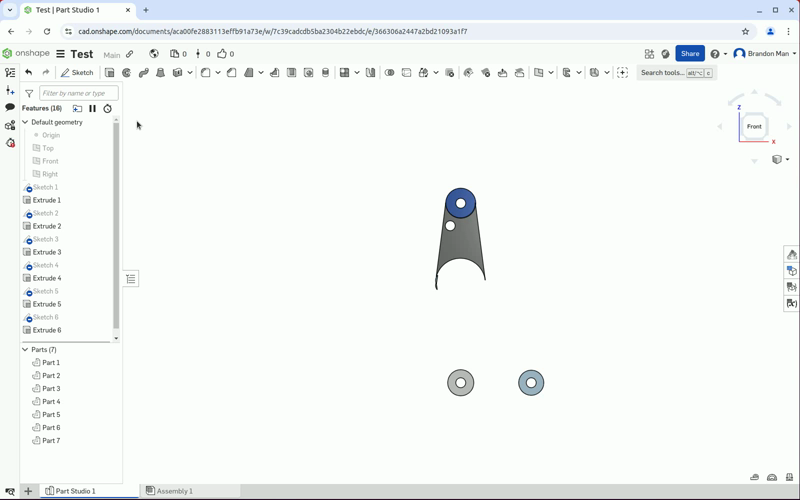
mouse_move(69, 189)
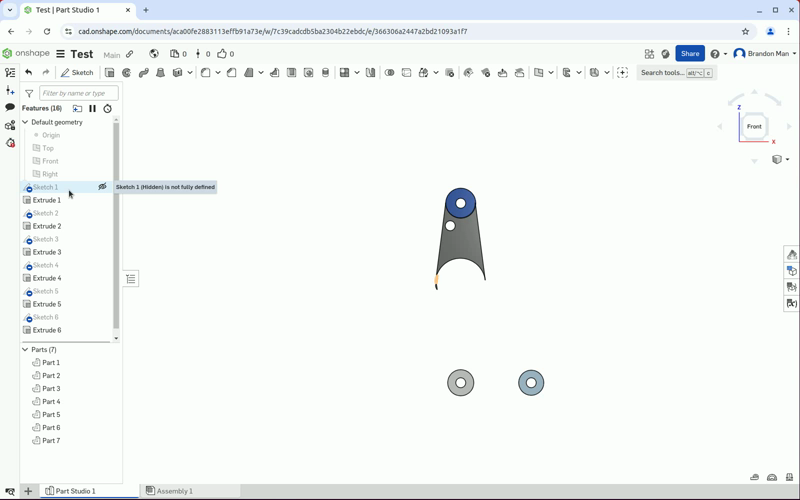
click(69, 189)
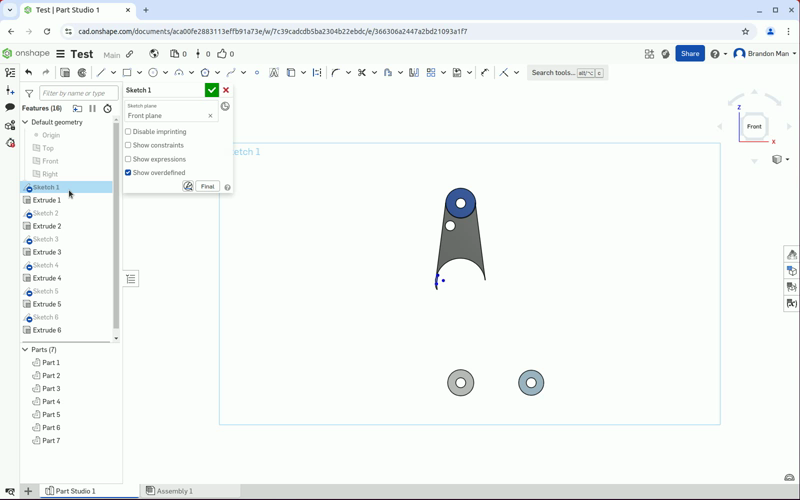
mouse_move(229, 92)
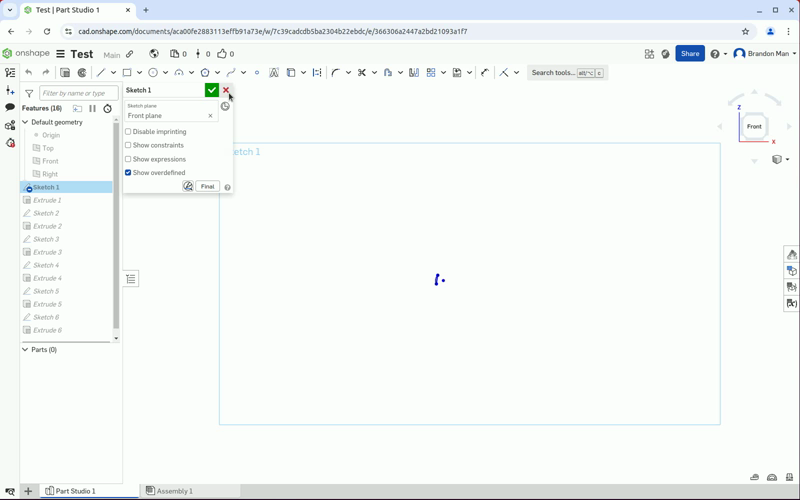
click(229, 92)
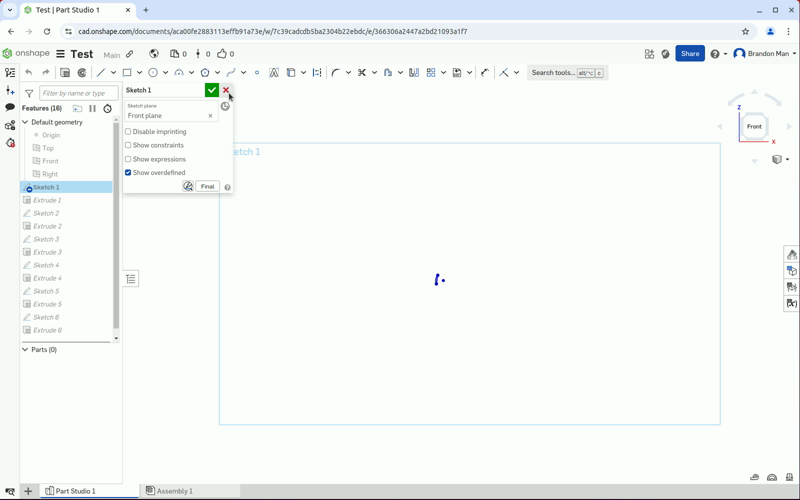
key(shift+s)
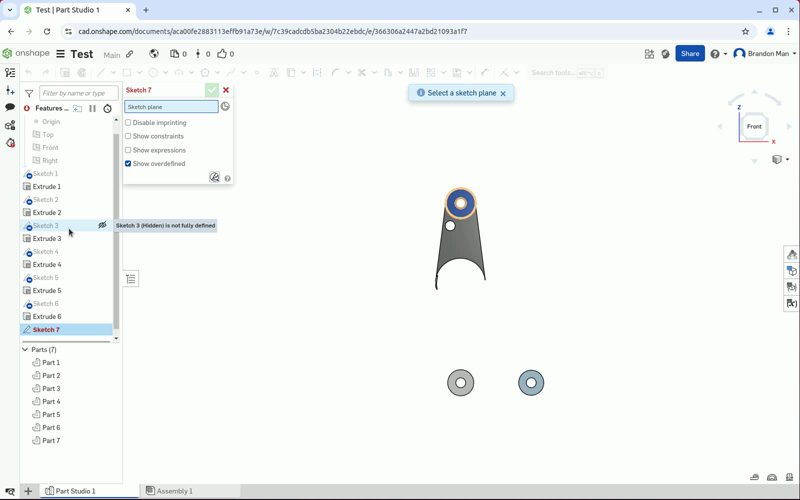
scroll(3)
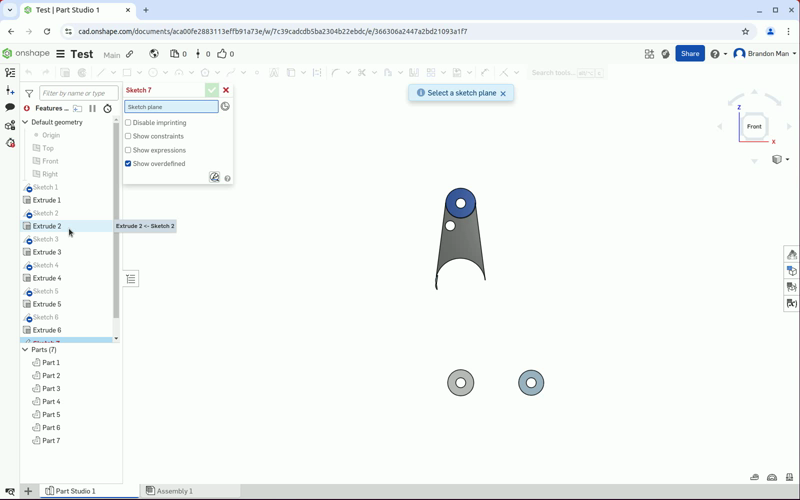
mouse_move(69, 163)
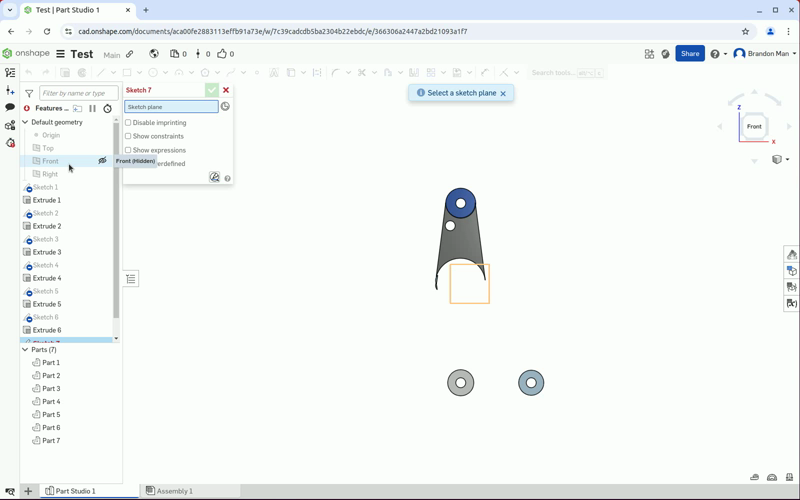
click(69, 163)
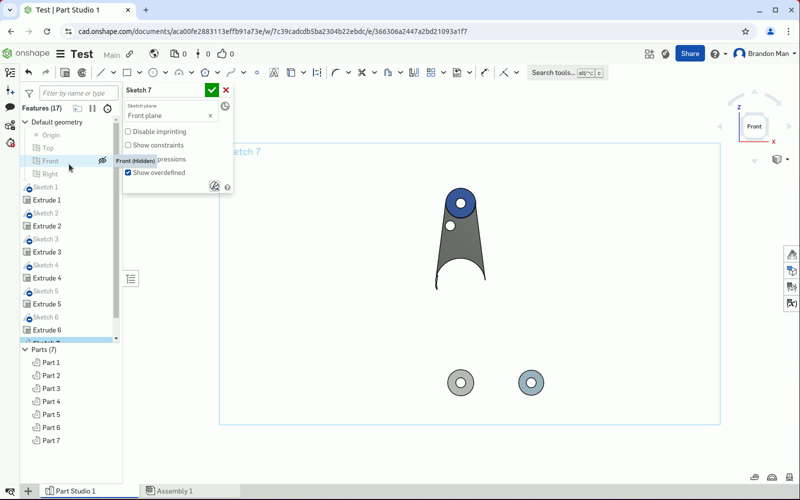
mouse_move(73, 352)
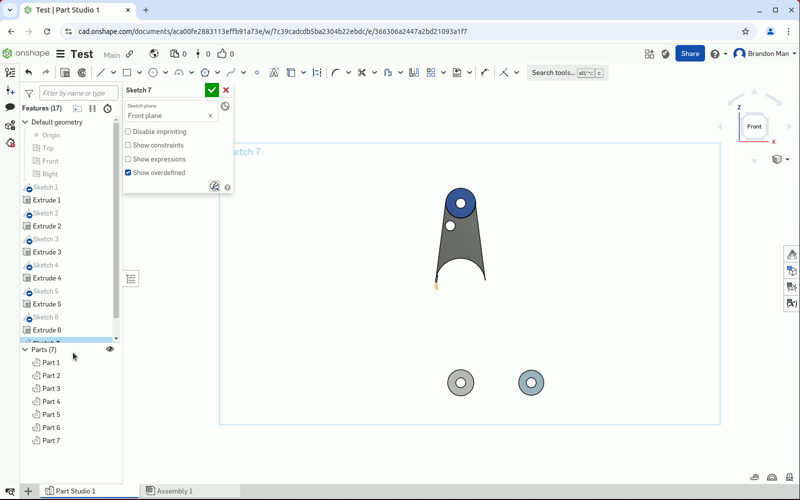
key(y)
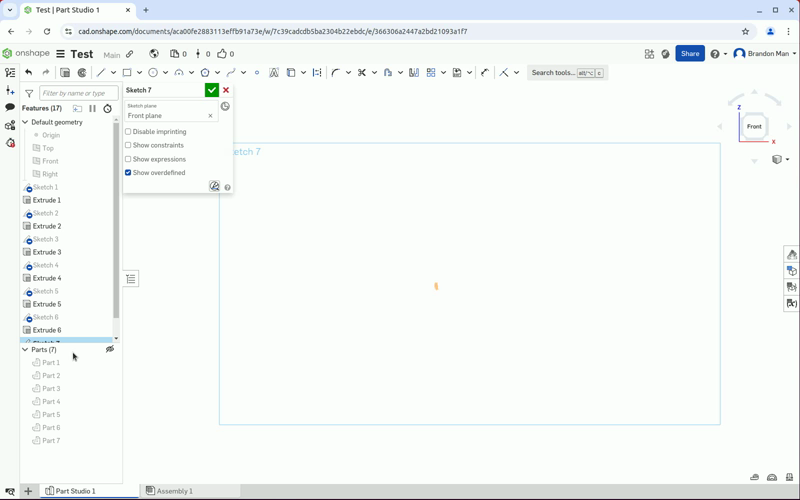
key(l)
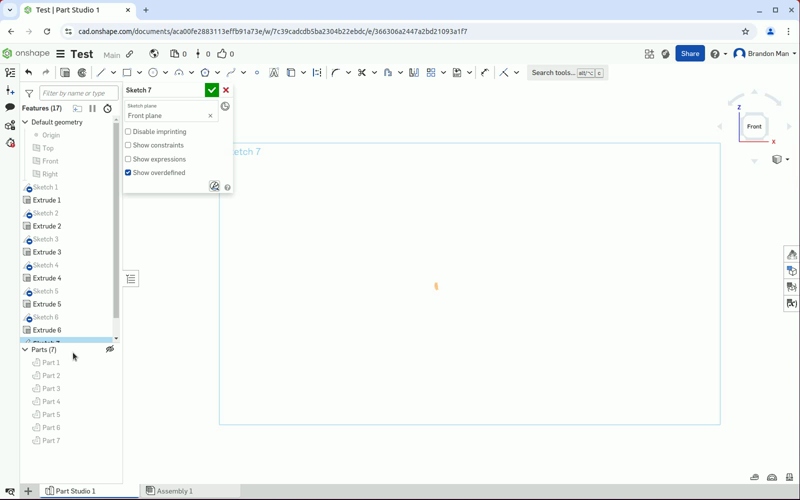
key_down(shift)
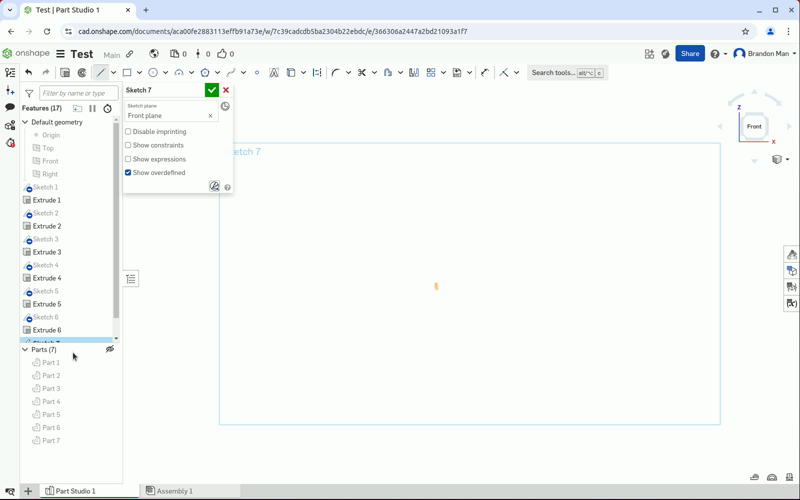
mouse_move(436, 288)
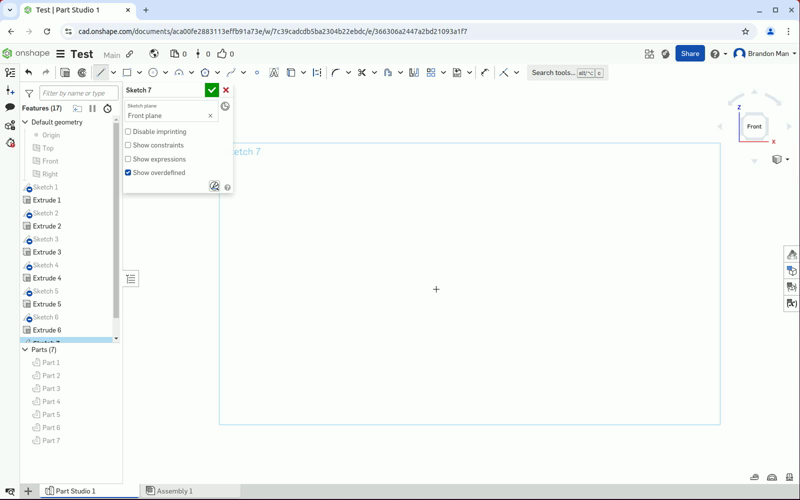
click(436, 288)
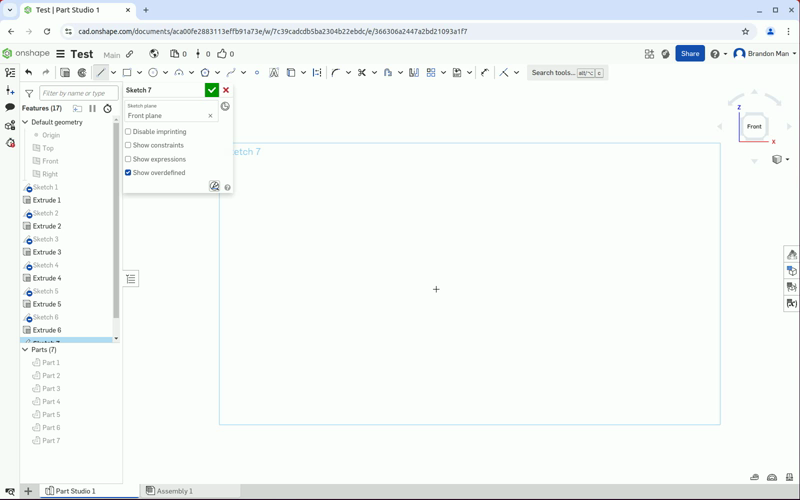
key_up(shift)
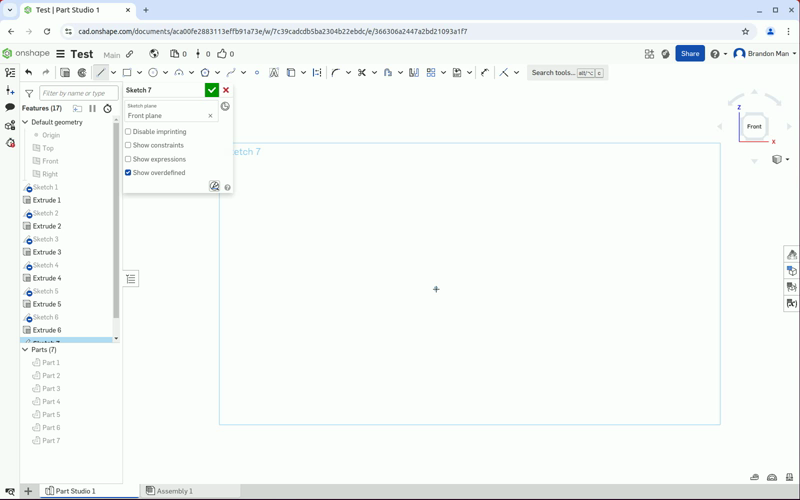
key_down(shift)
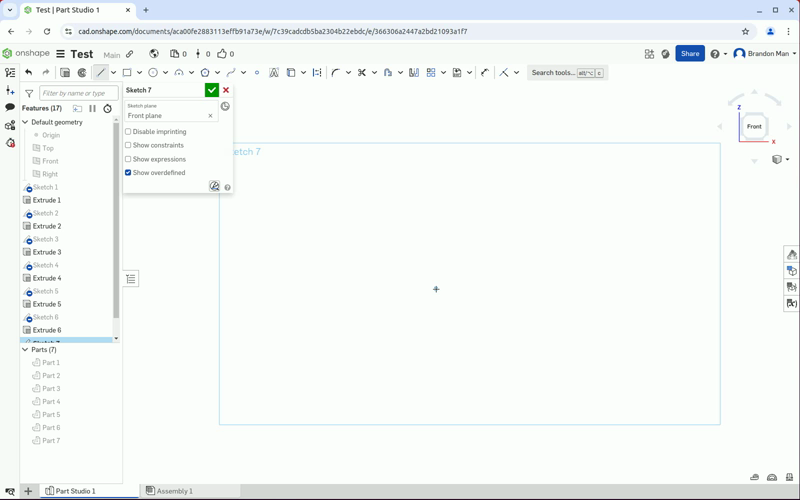
mouse_move(447, 380)
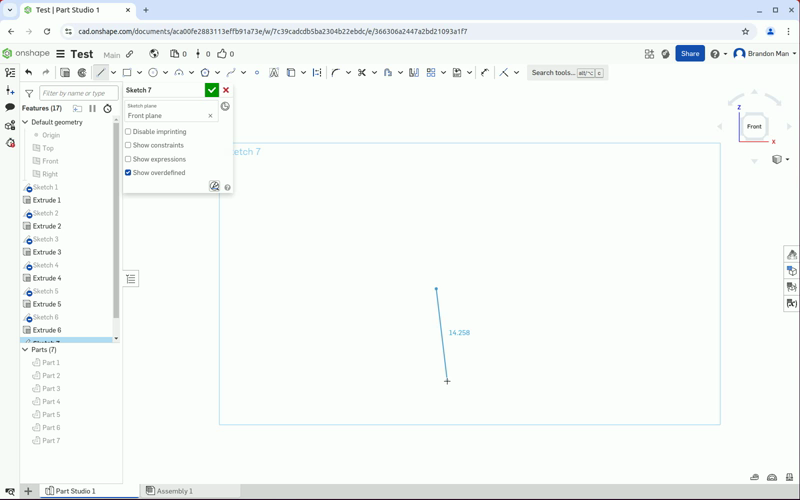
click(447, 380)
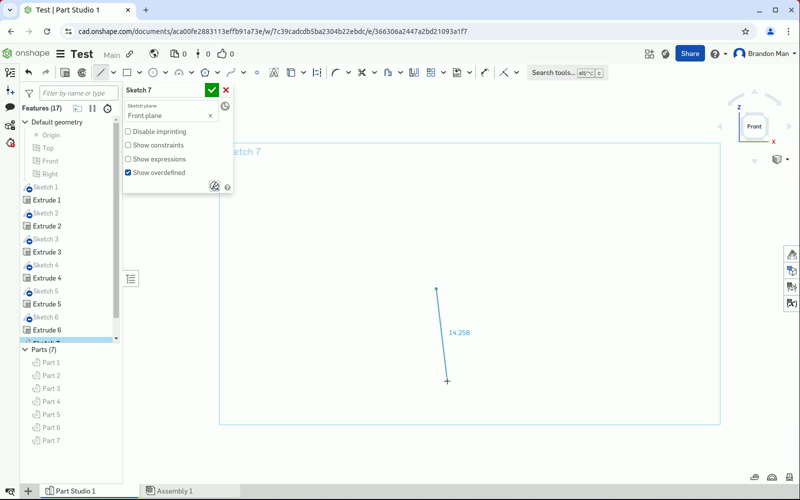
key_up(shift)
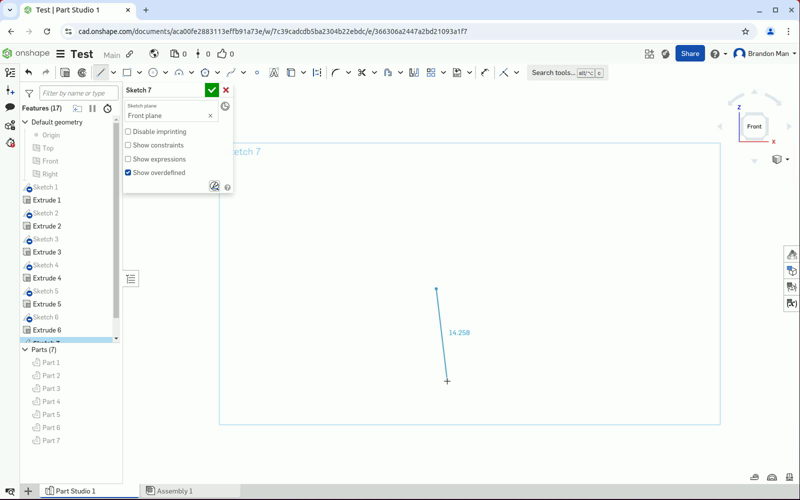
key(esc)
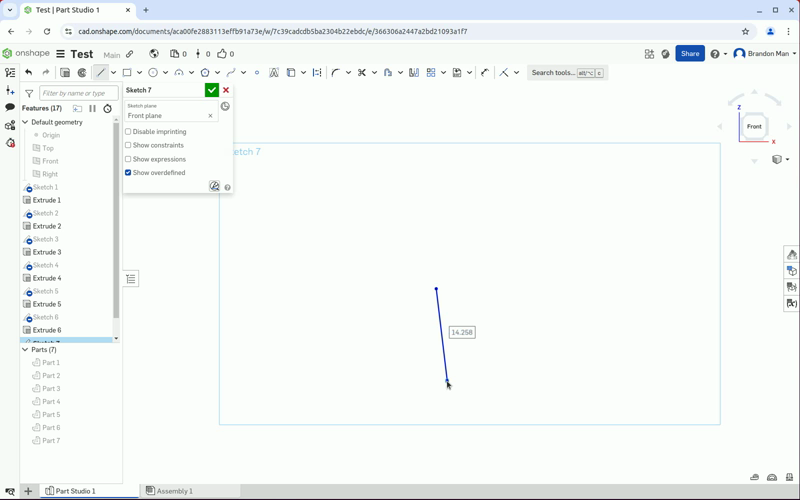
key(a)
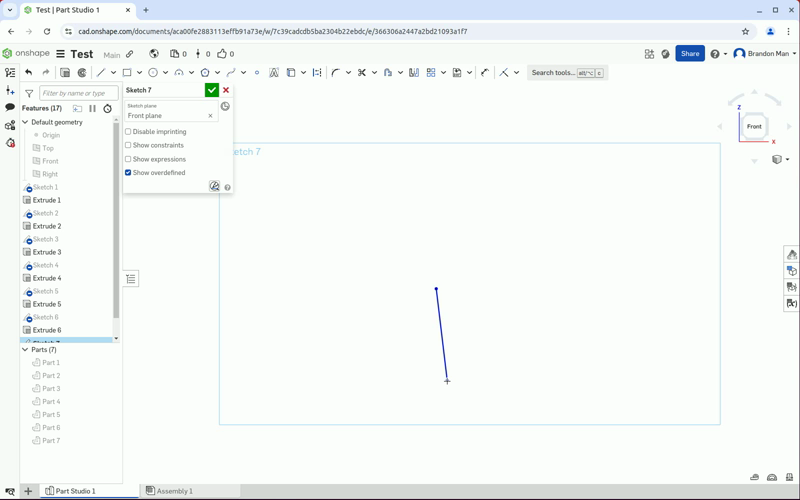
mouse_move(447, 380)
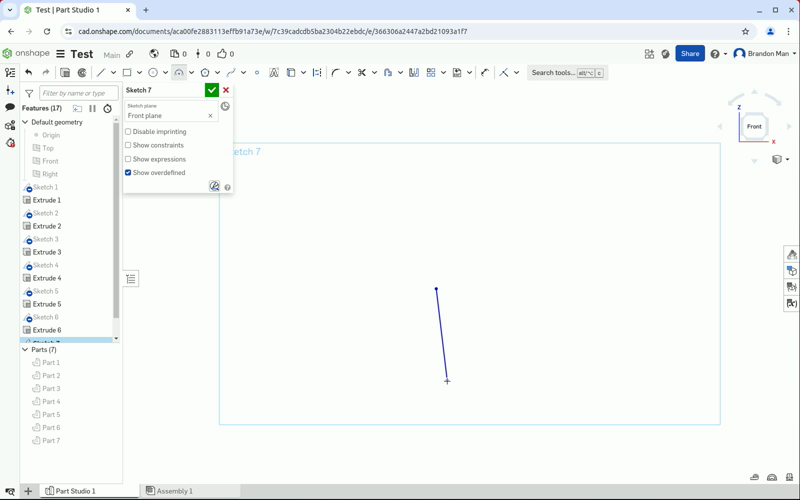
click(447, 380)
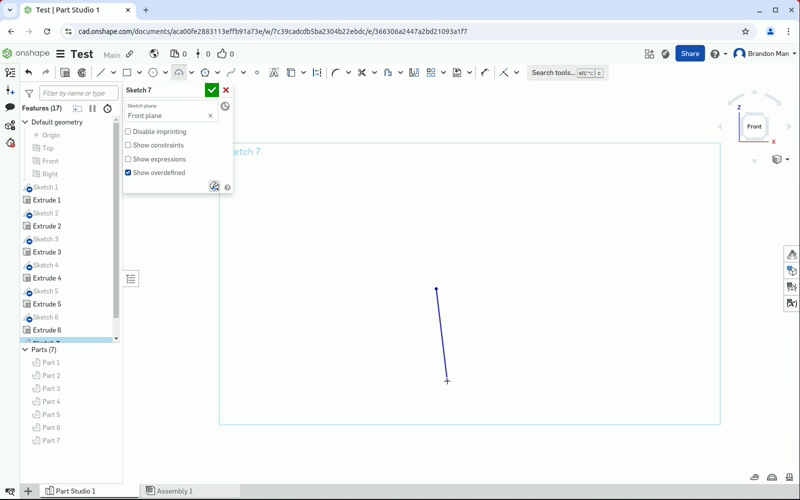
key_down(shift)
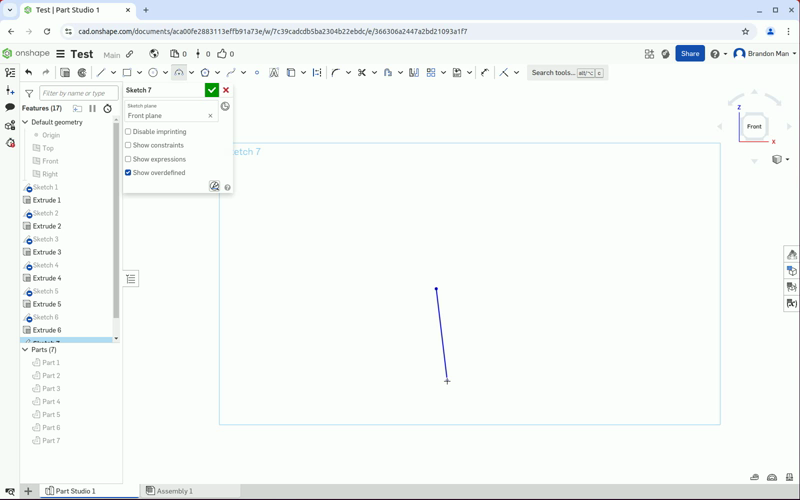
mouse_move(459, 394)
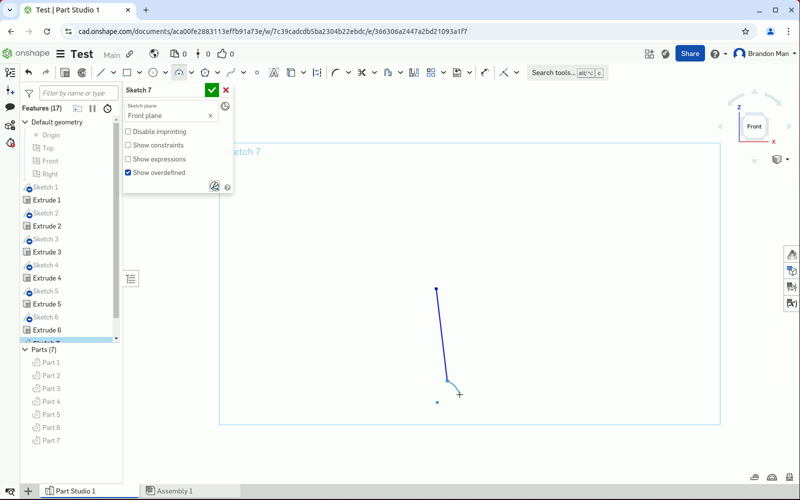
click(459, 394)
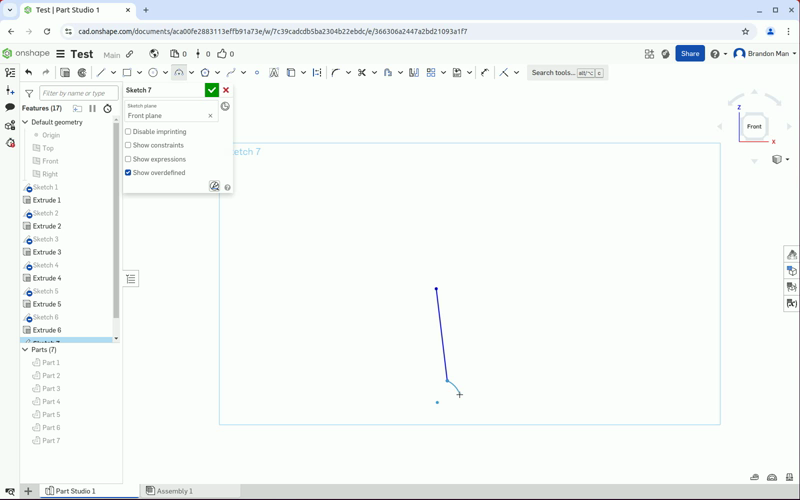
mouse_move(469, 373)
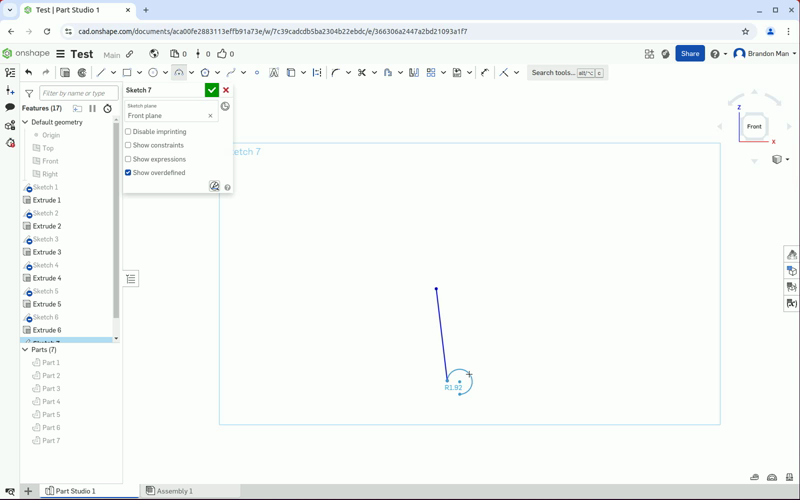
click(469, 373)
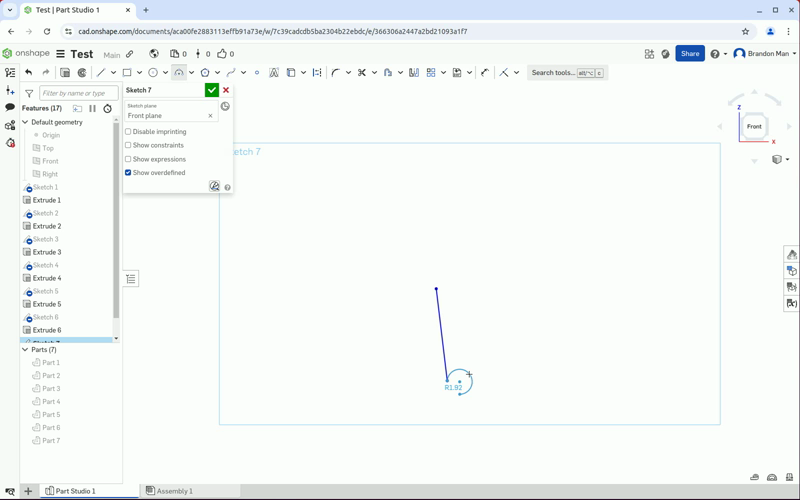
key_up(shift)
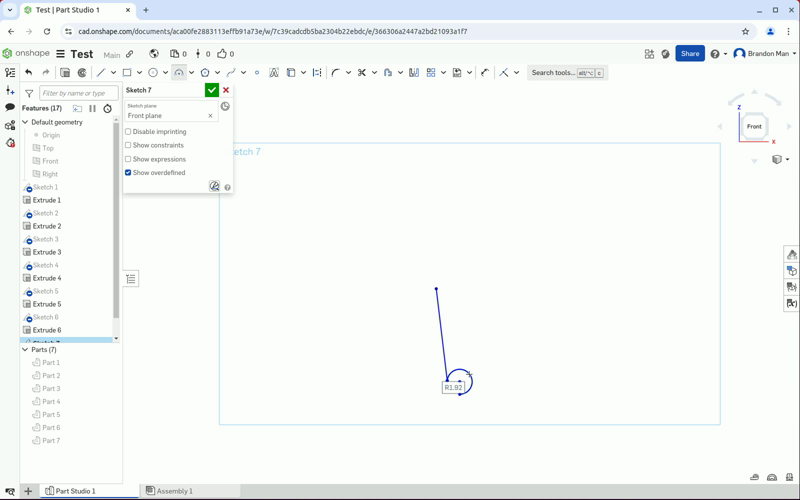
key(esc)
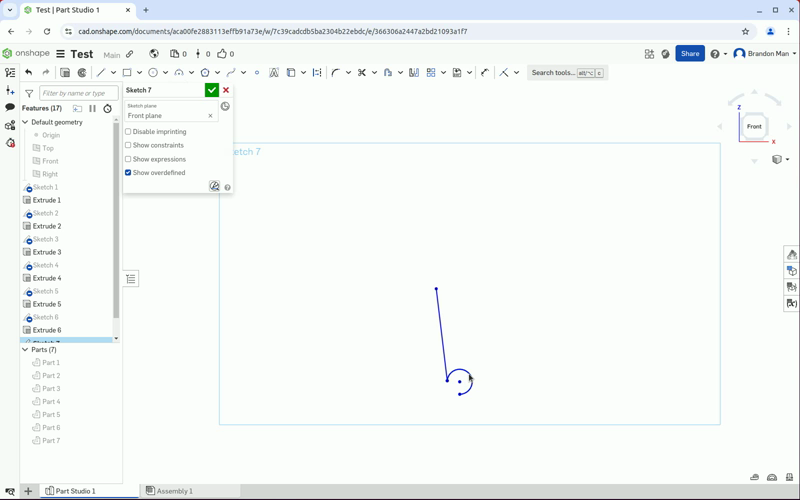
key(l)
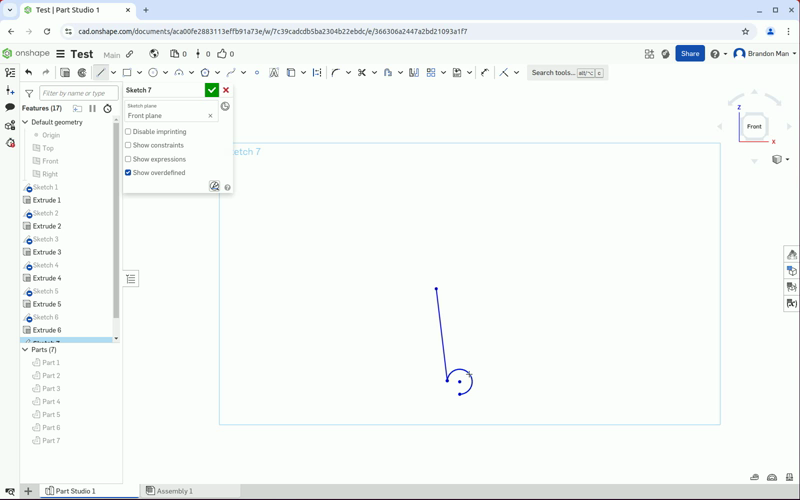
mouse_move(459, 394)
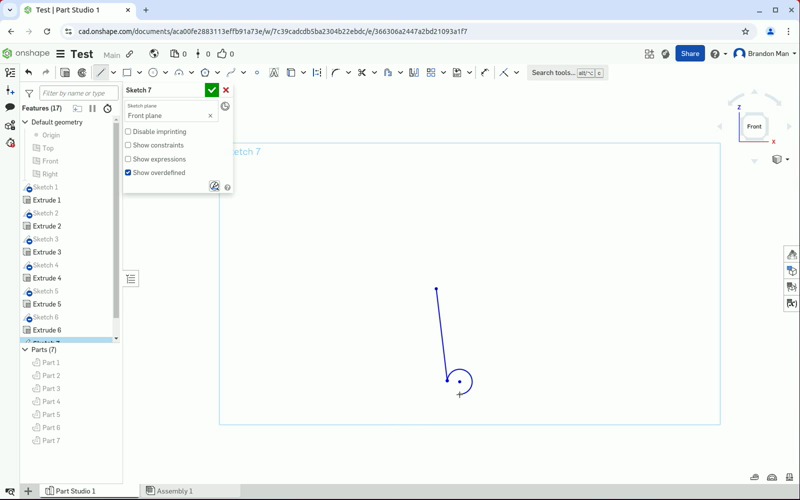
click(459, 394)
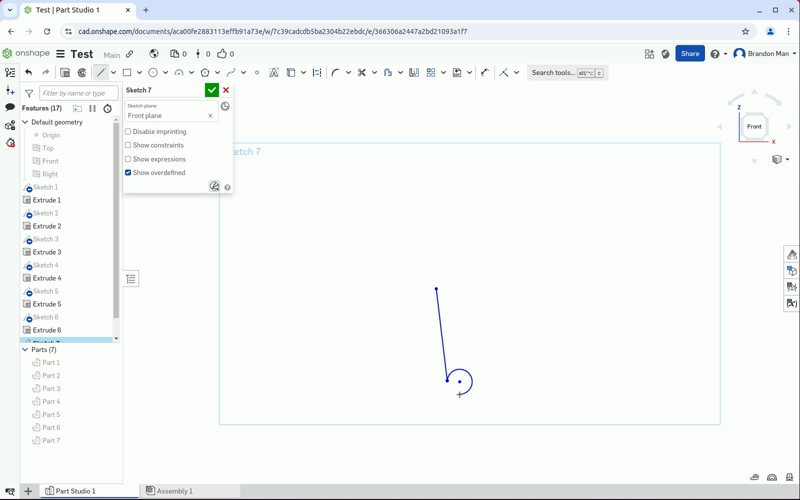
key_down(shift)
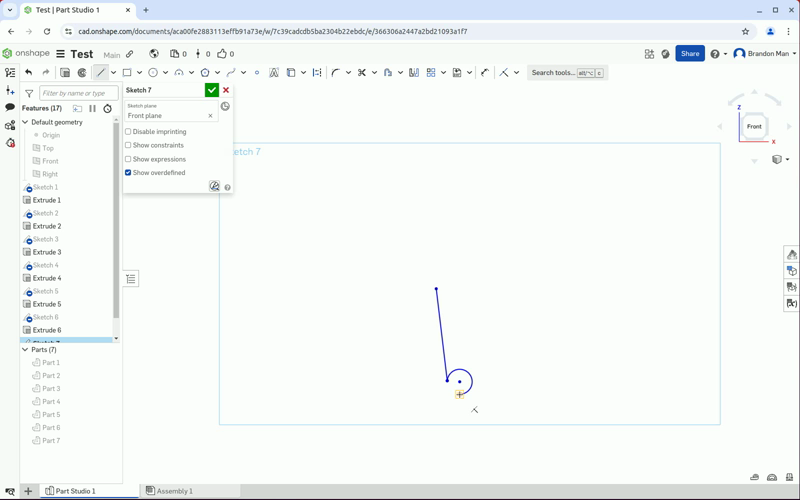
mouse_move(530, 395)
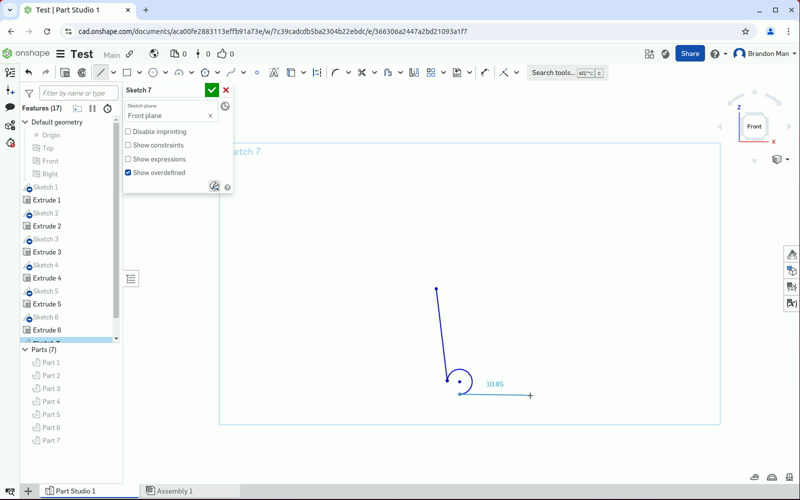
click(530, 395)
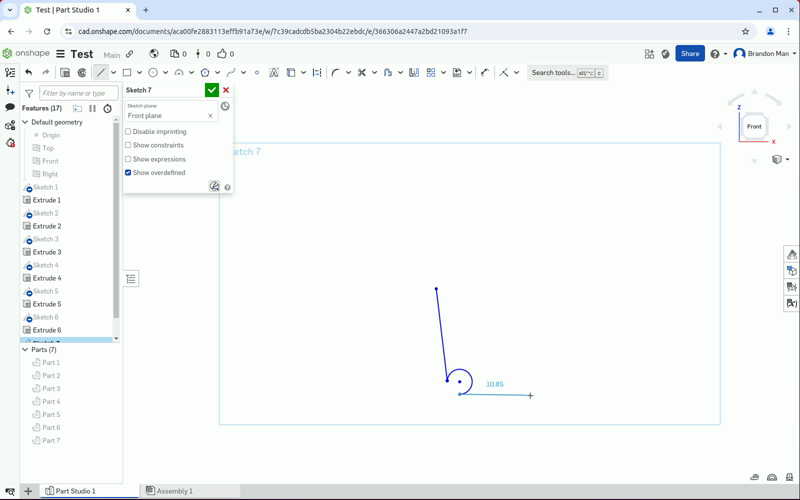
key_up(shift)
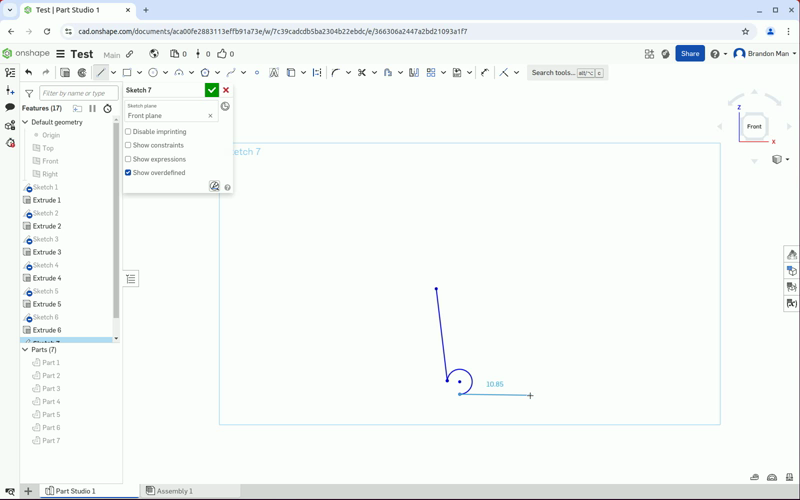
key(esc)
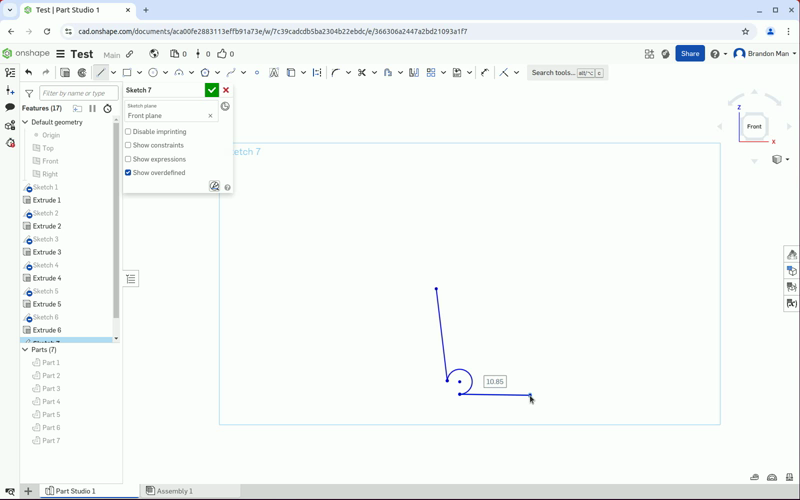
key(a)
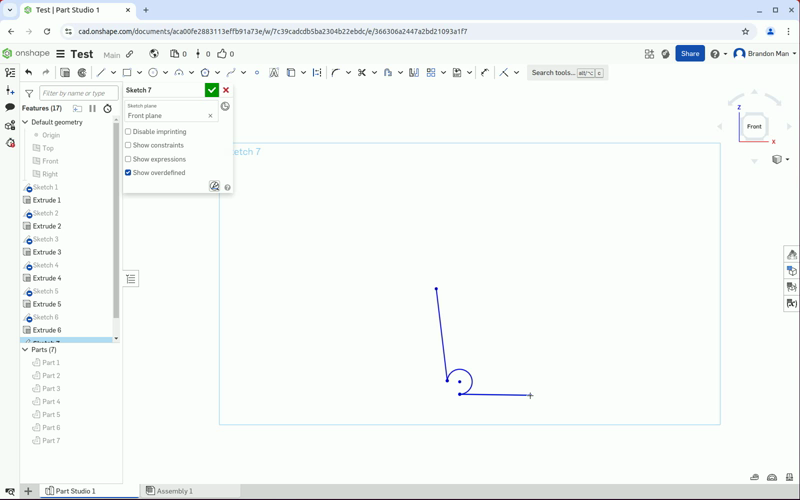
mouse_move(530, 395)
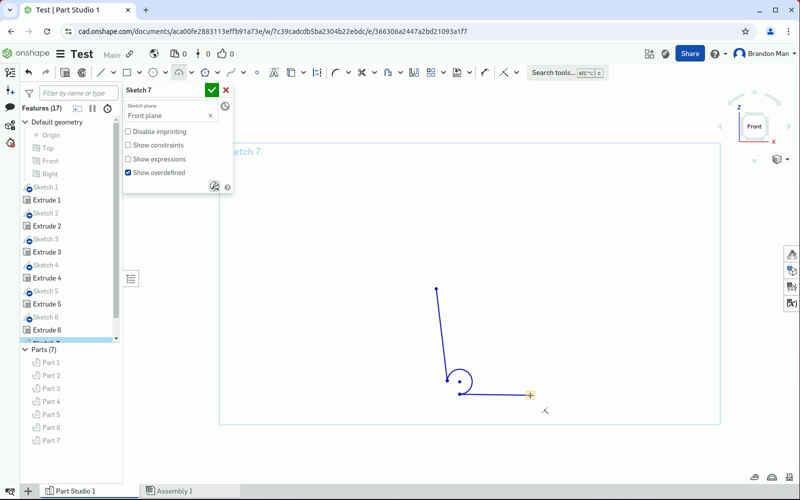
click(530, 395)
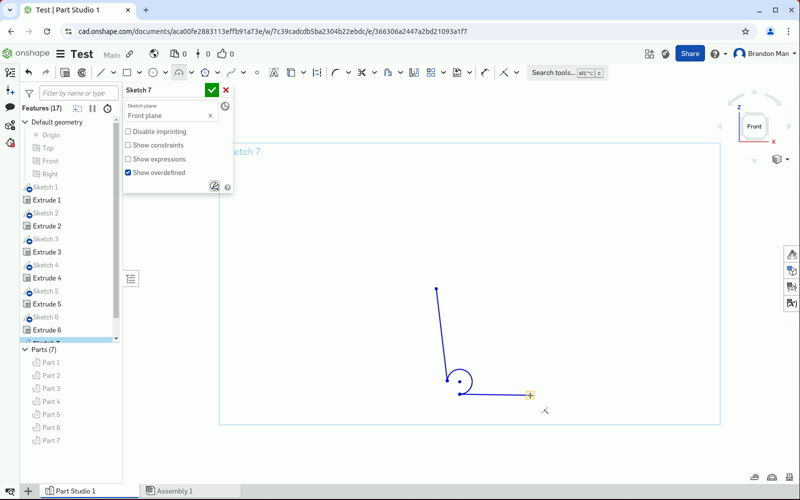
key_down(shift)
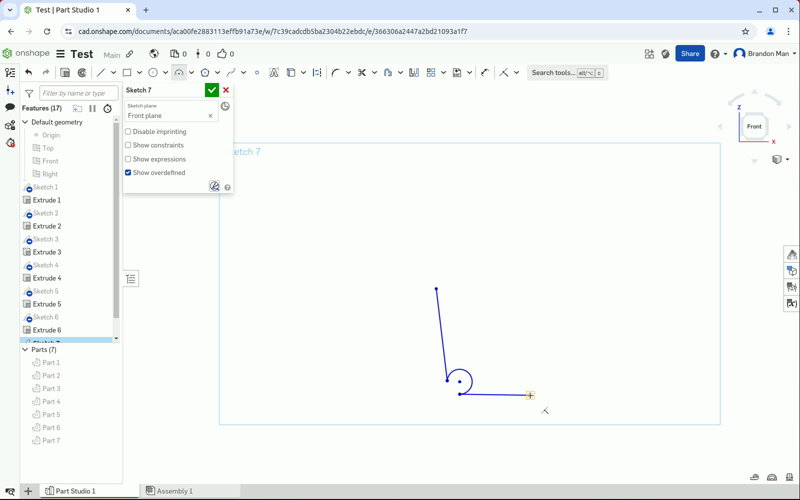
mouse_move(530, 370)
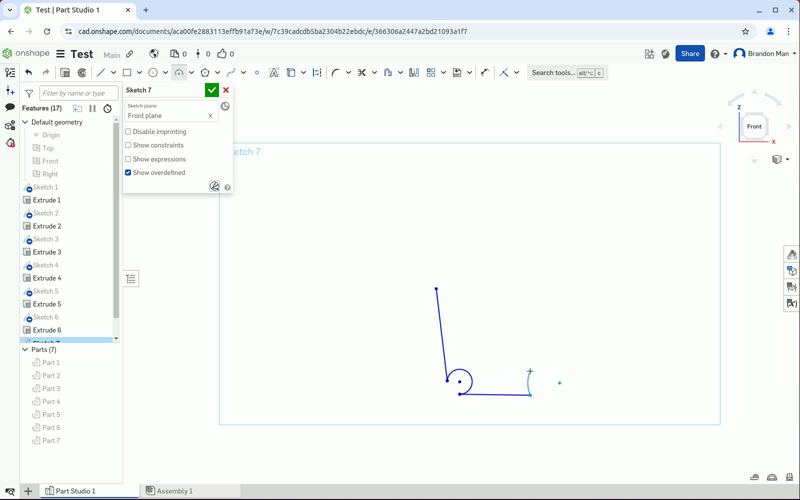
click(530, 370)
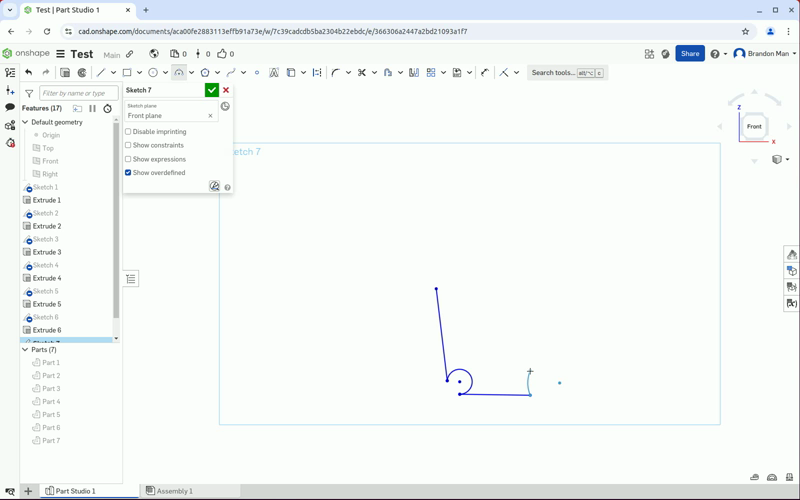
mouse_move(518, 383)
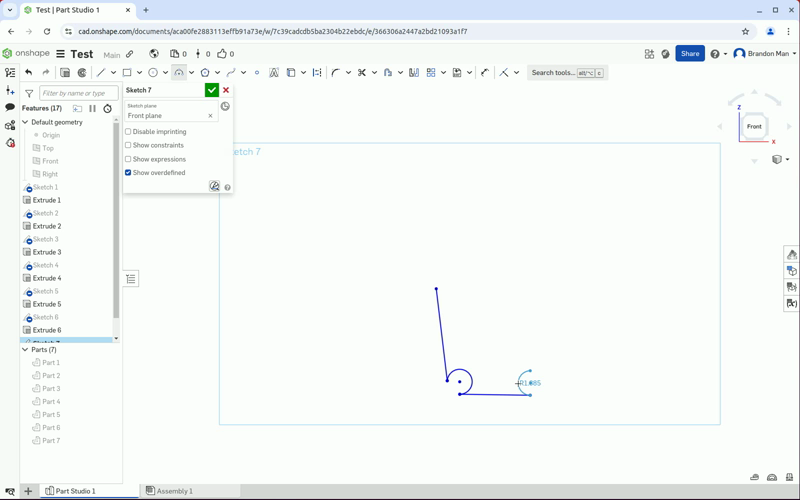
click(518, 383)
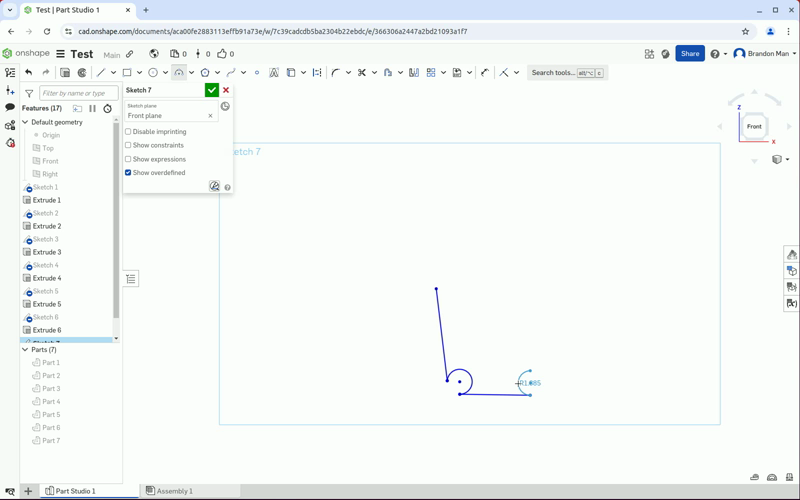
key_up(shift)
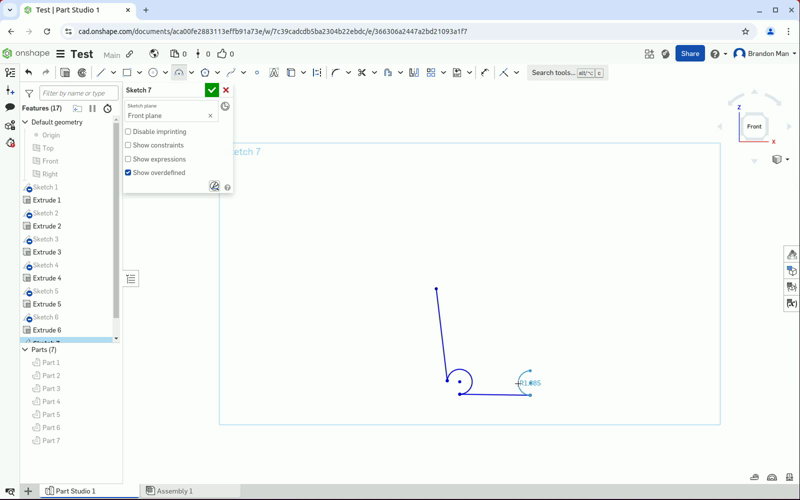
key(esc)
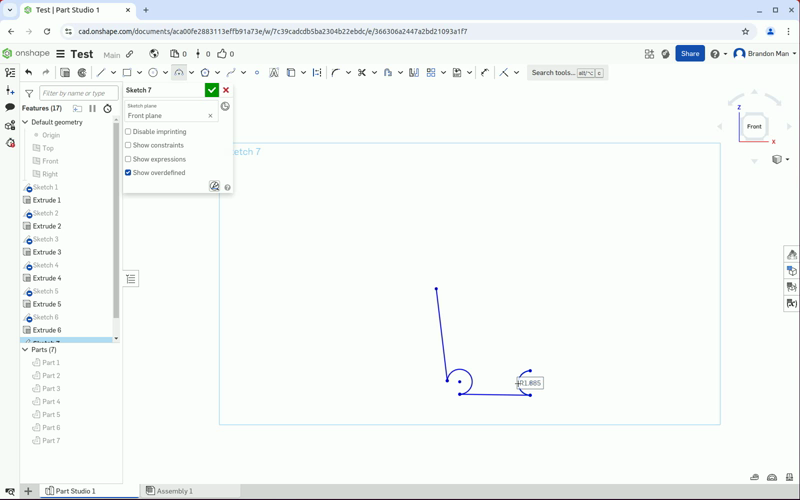
key(l)
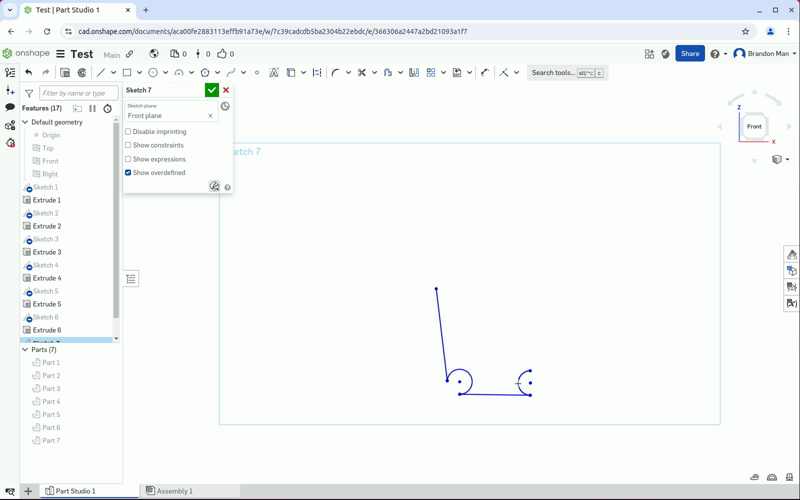
mouse_move(530, 370)
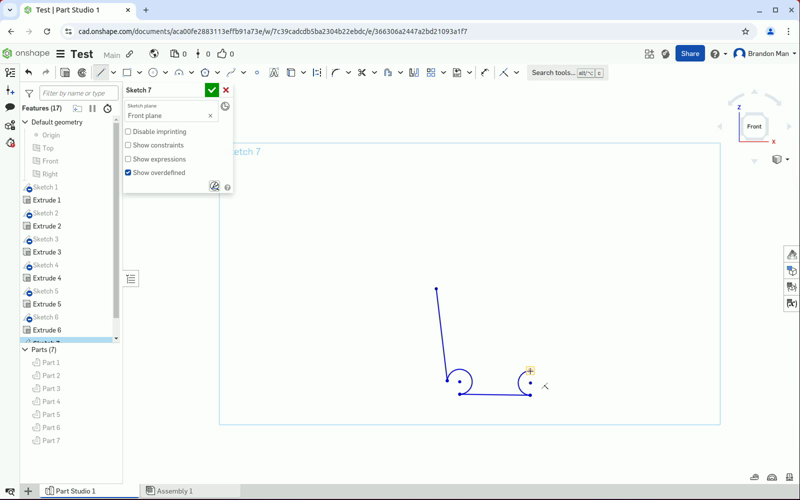
click(530, 370)
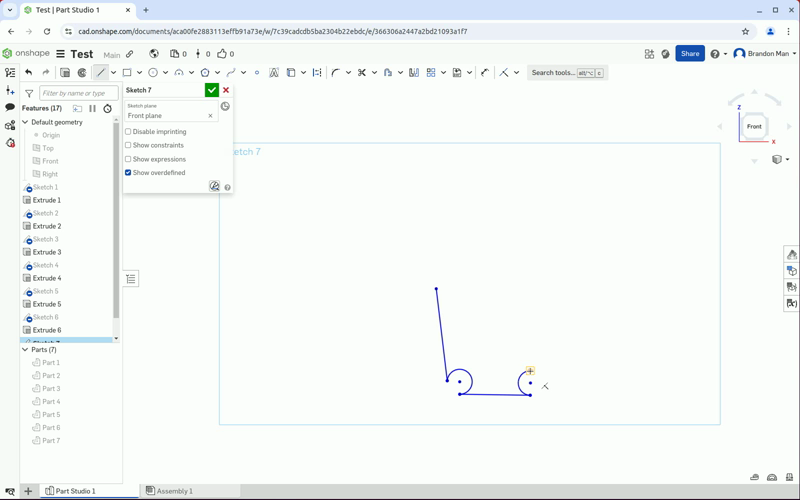
key_down(shift)
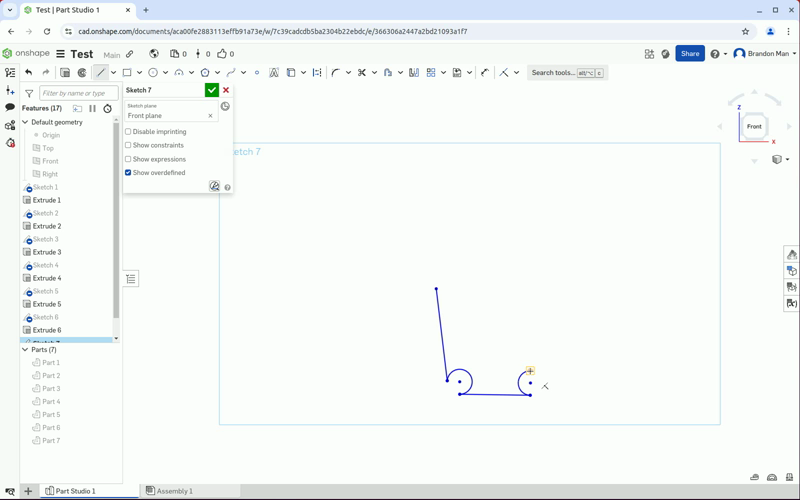
mouse_move(560, 370)
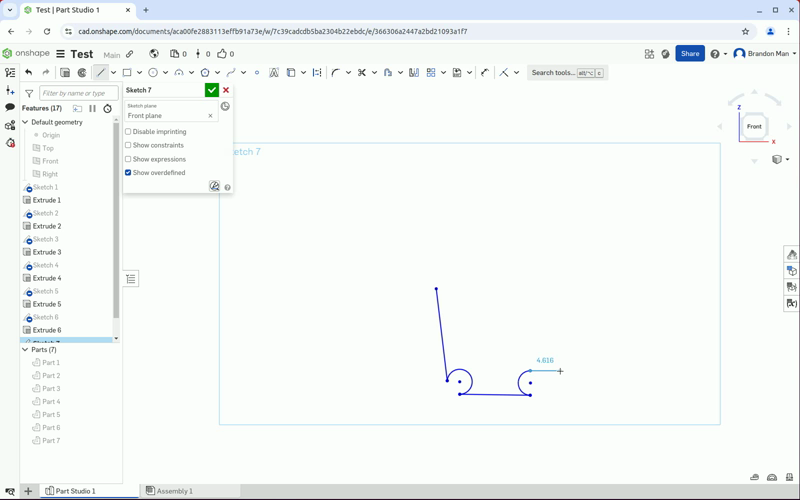
mouse_move(495, 370)
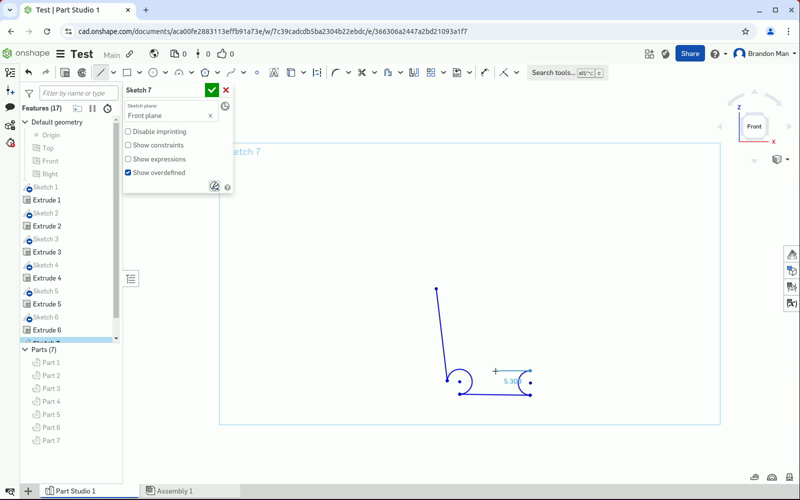
click(495, 370)
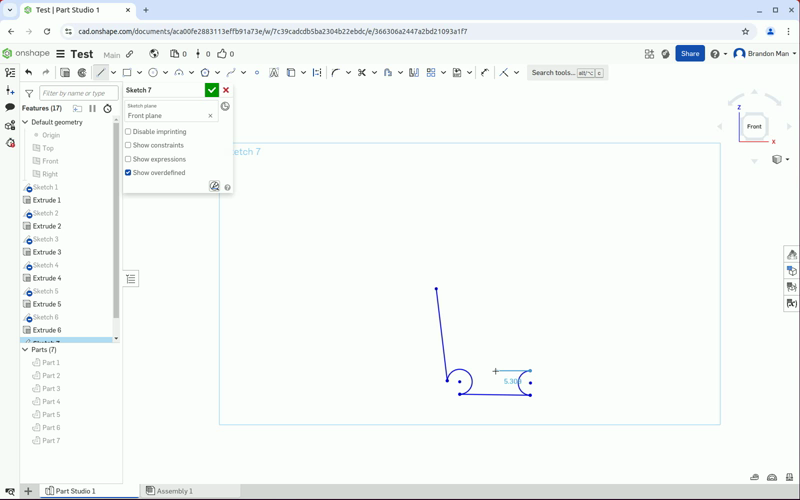
key_up(shift)
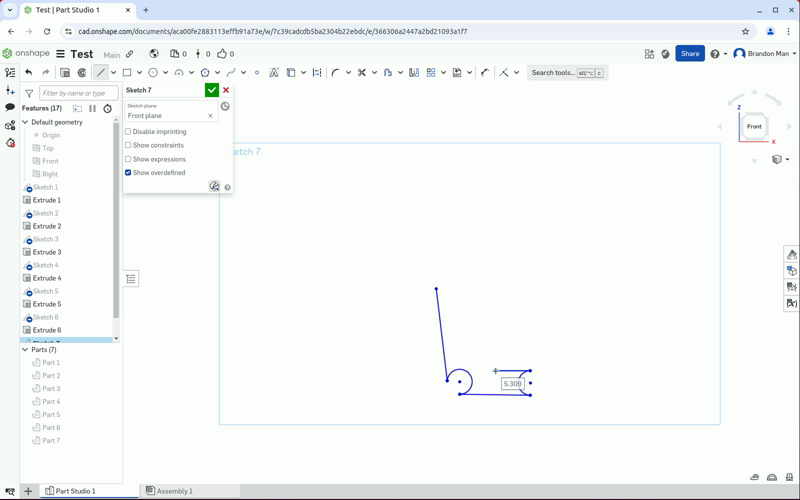
key(esc)
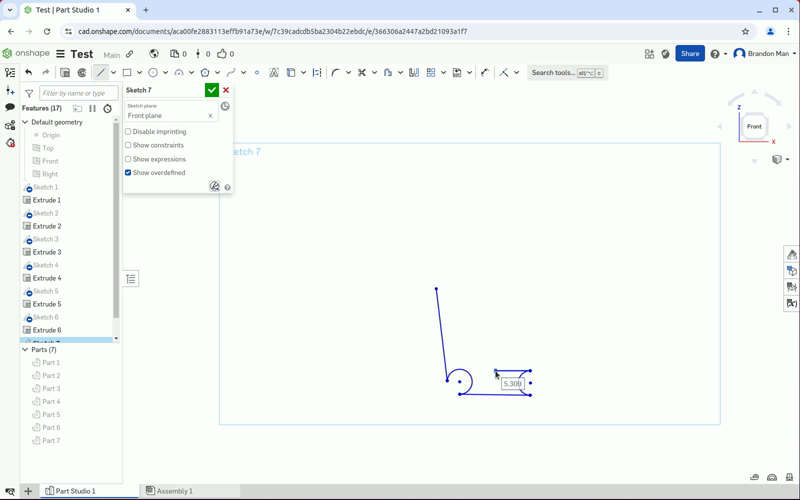
key(a)
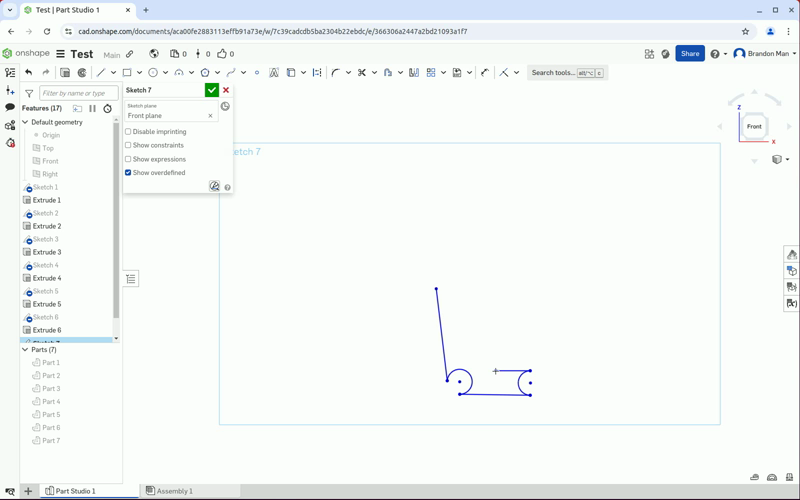
mouse_move(495, 370)
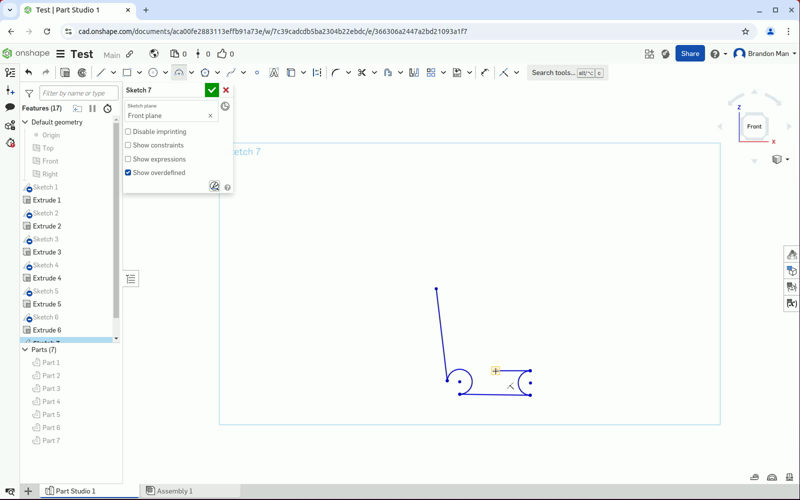
click(495, 370)
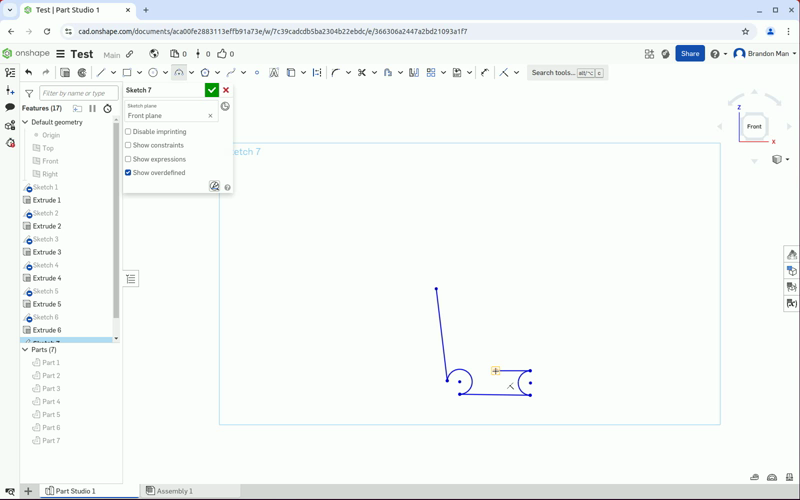
key_down(shift)
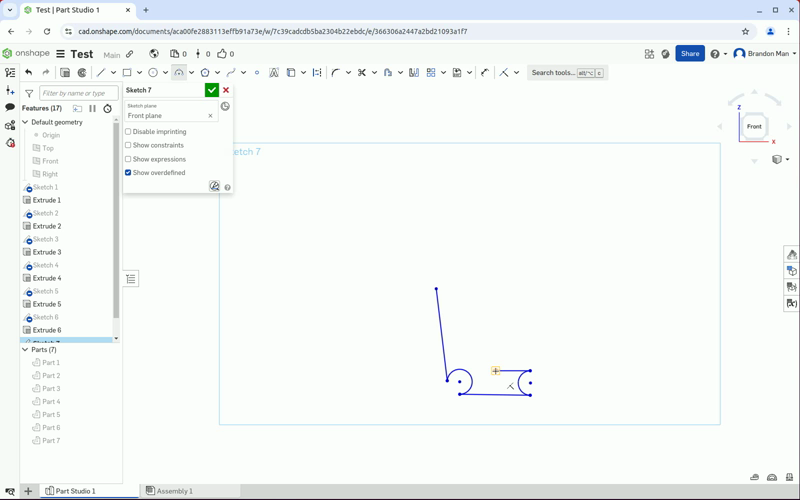
mouse_move(482, 359)
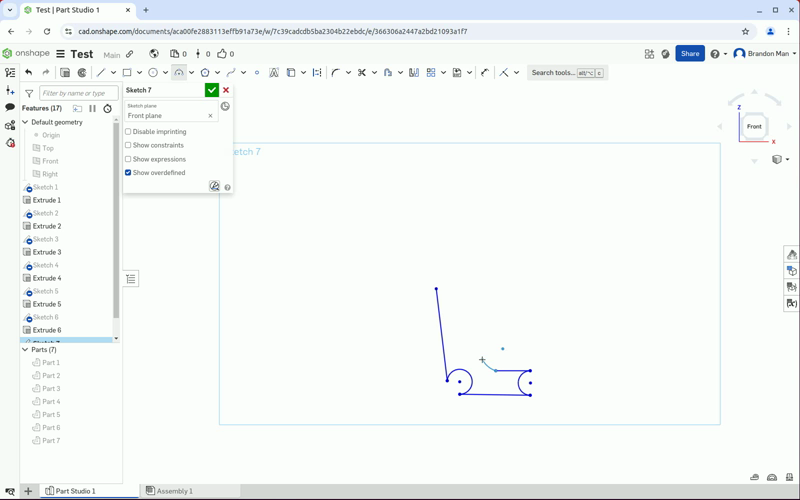
click(482, 359)
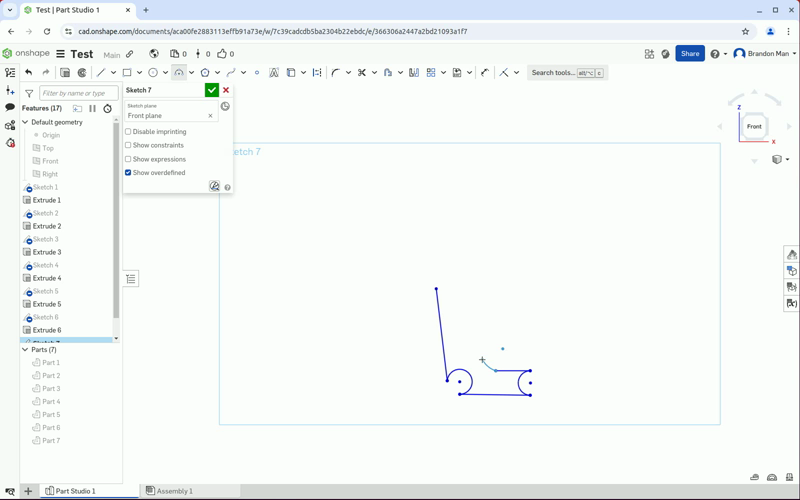
mouse_move(486, 367)
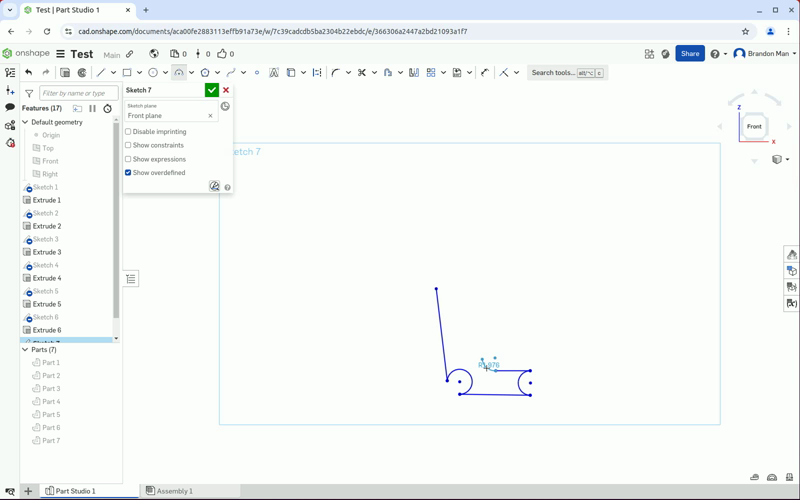
click(486, 367)
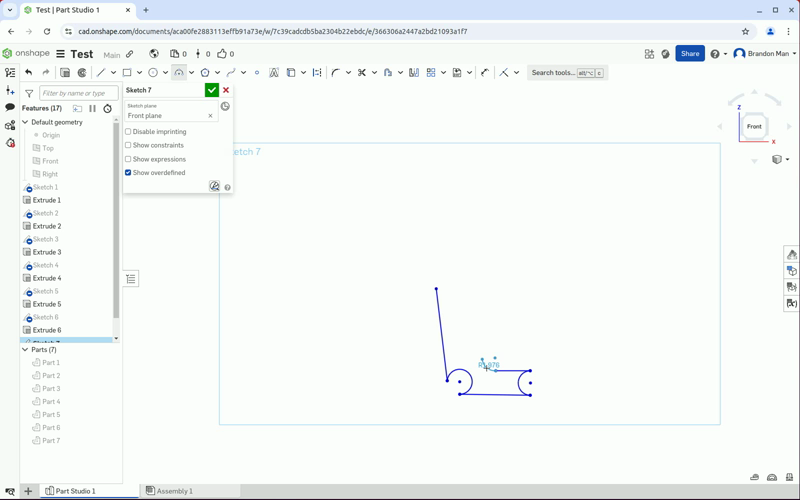
key_up(shift)
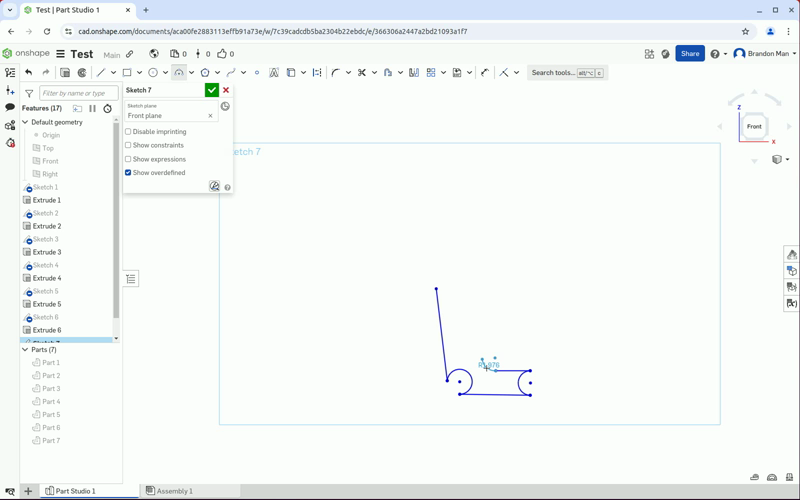
key(esc)
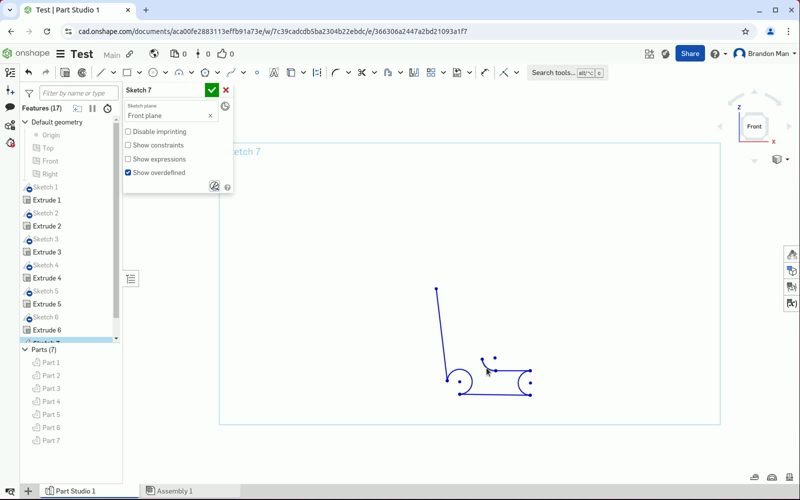
key(l)
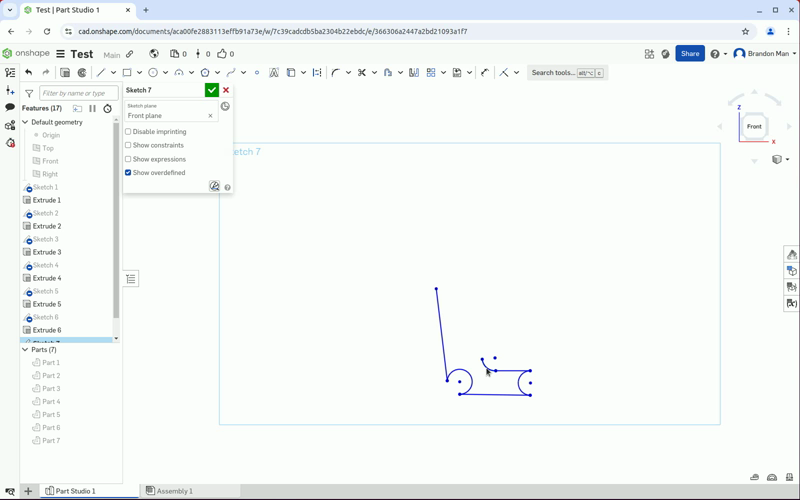
mouse_move(482, 359)
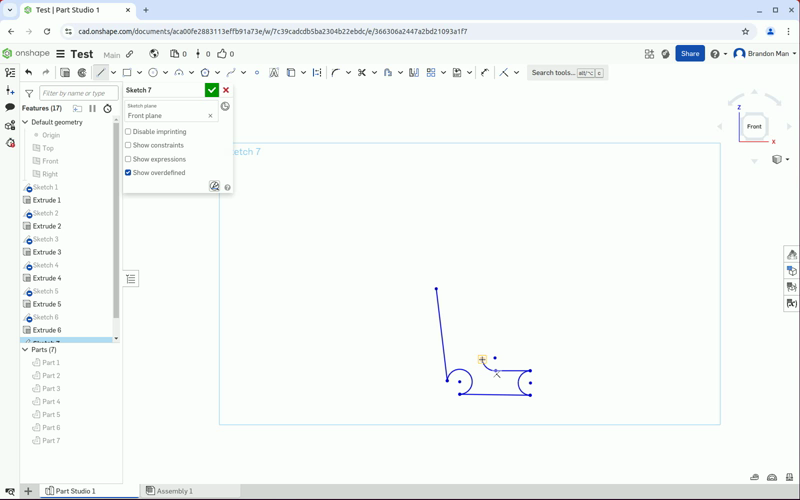
click(482, 359)
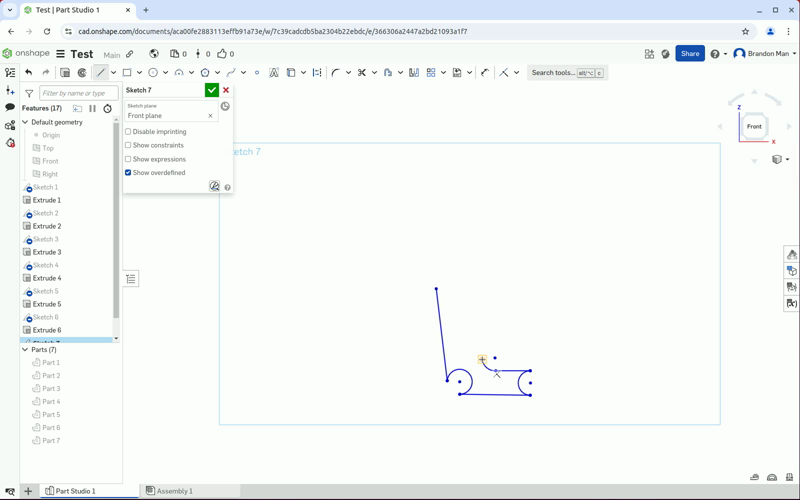
key_down(shift)
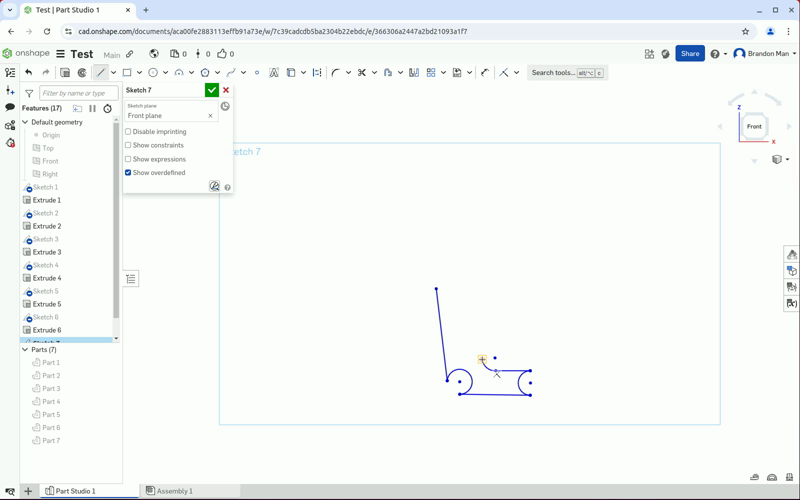
mouse_move(485, 282)
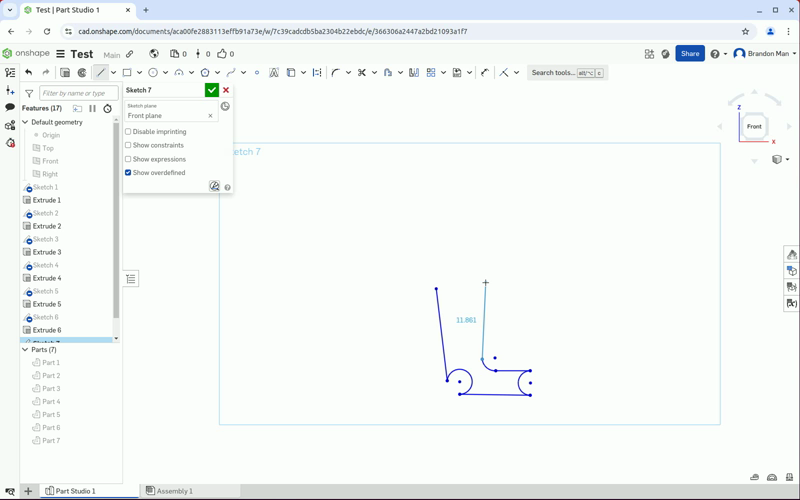
click(485, 282)
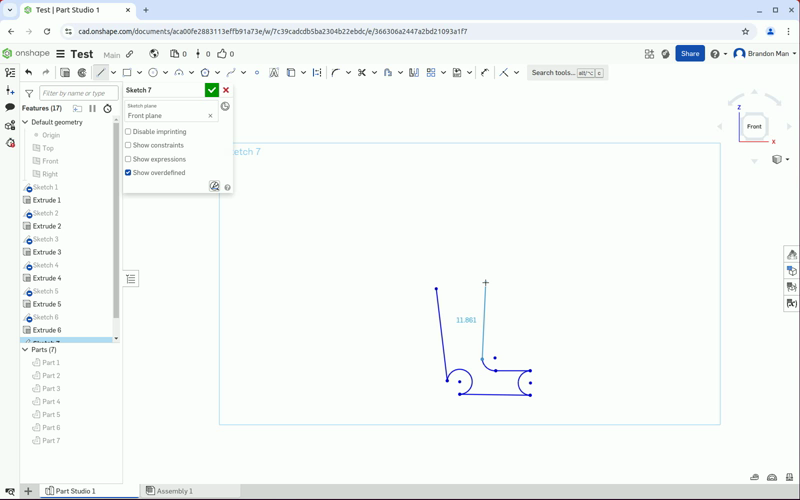
key_up(shift)
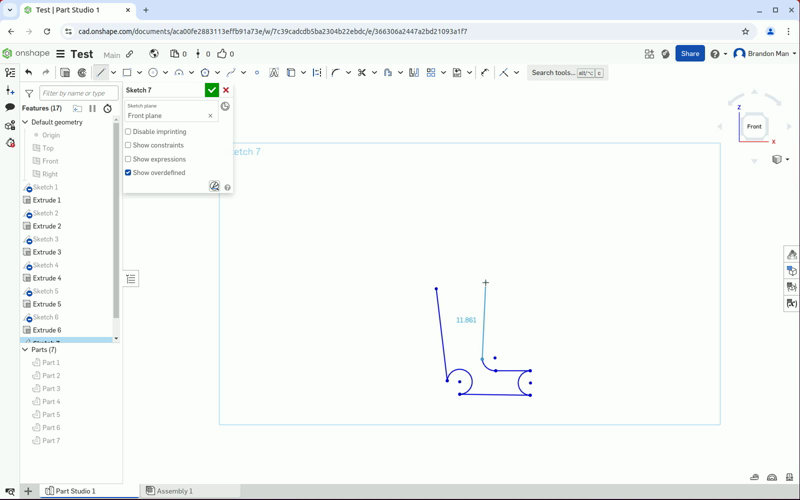
key_down(shift)
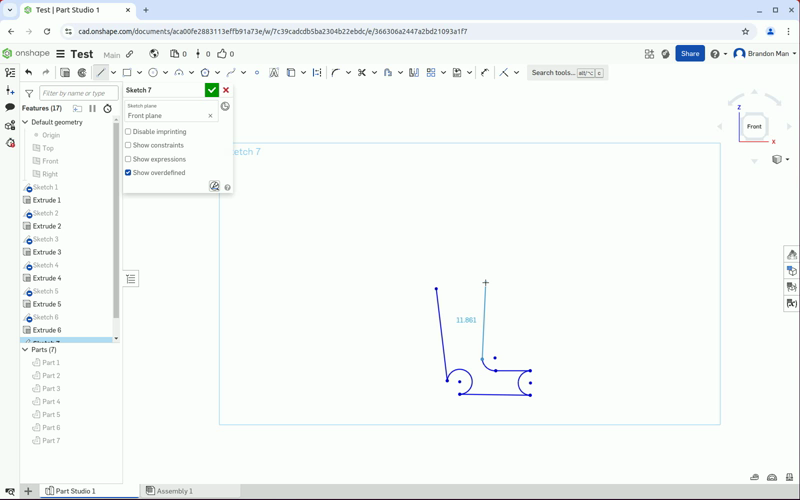
mouse_move(515, 282)
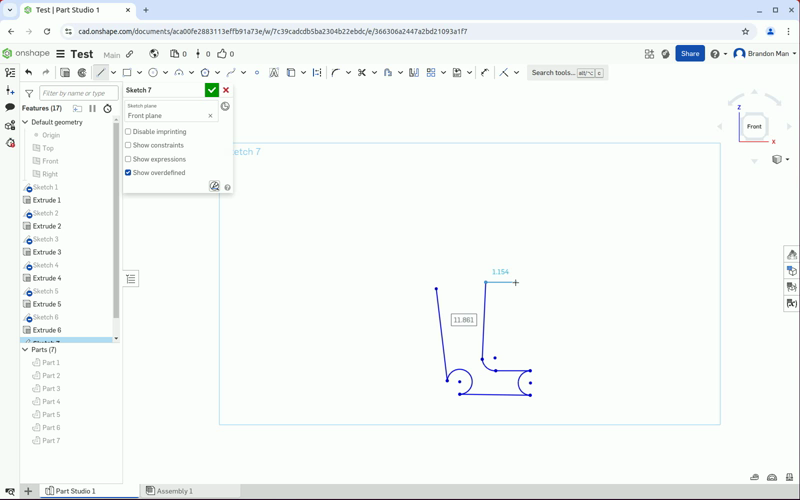
mouse_move(485, 279)
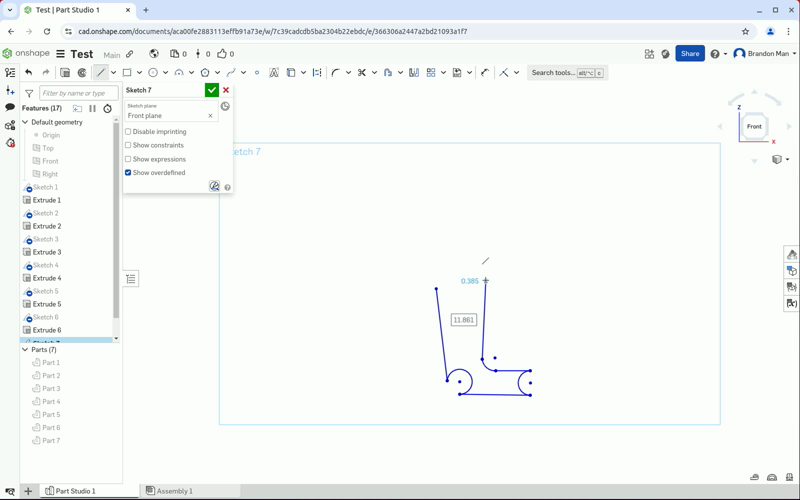
scroll(6)
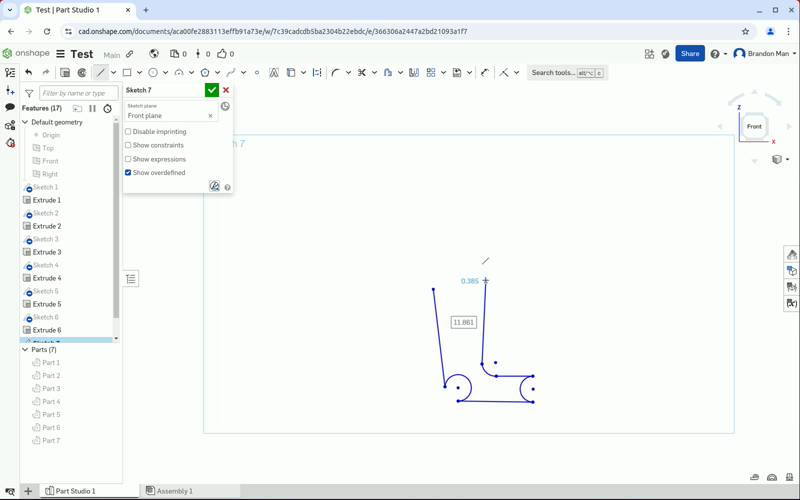
scroll(6)
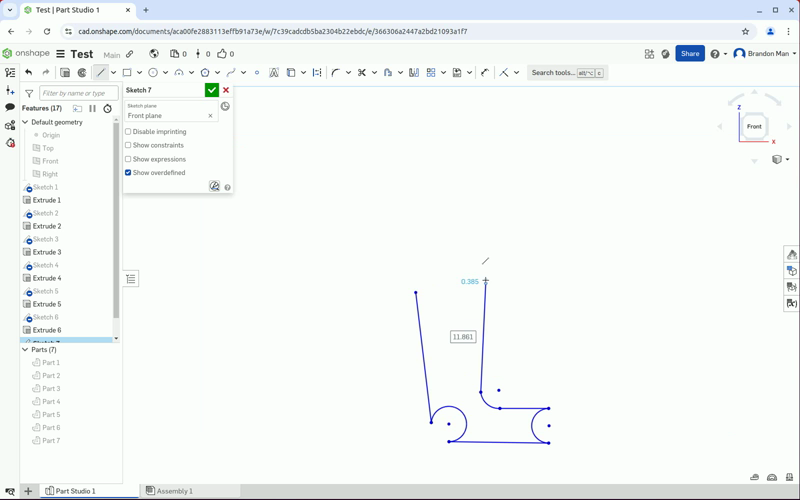
scroll(6)
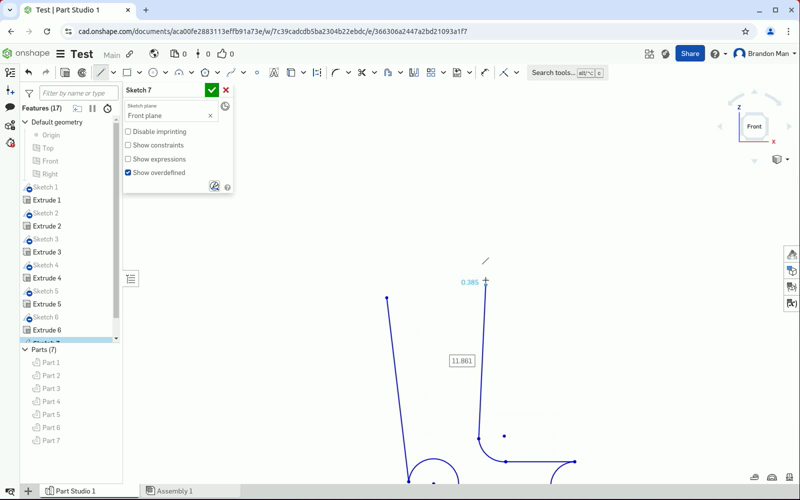
scroll(6)
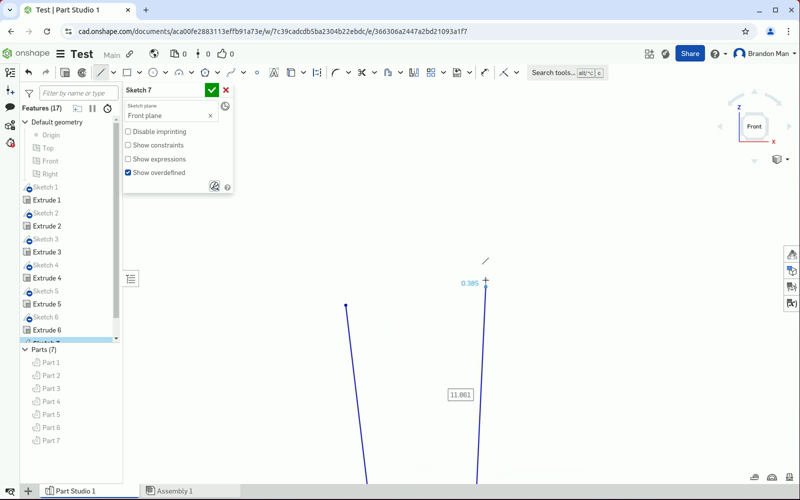
scroll(6)
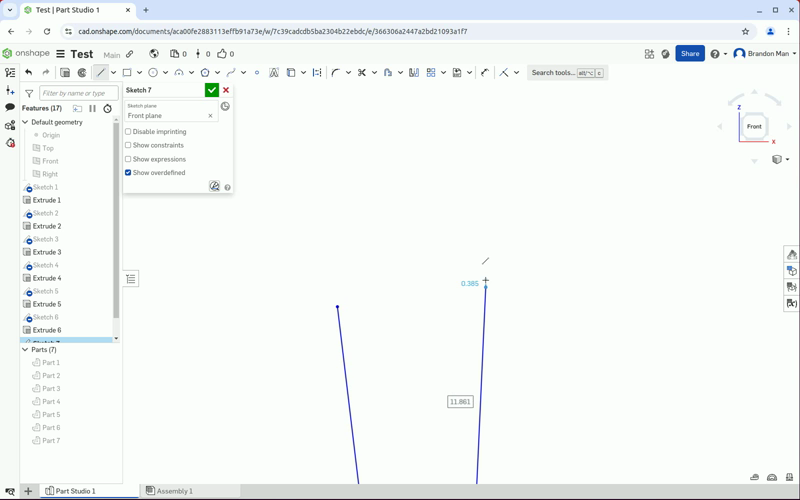
scroll(6)
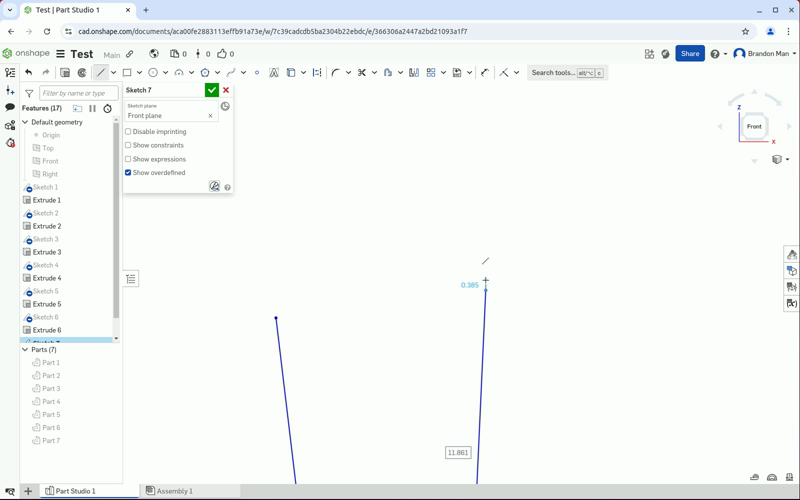
scroll(6)
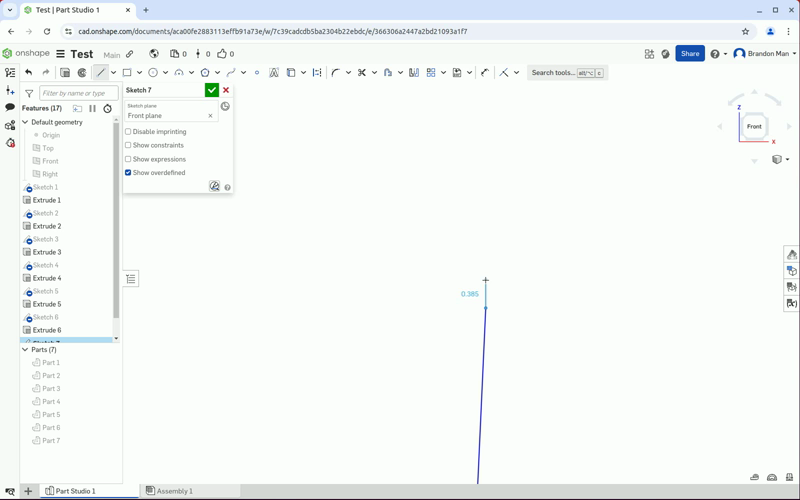
click(485, 279)
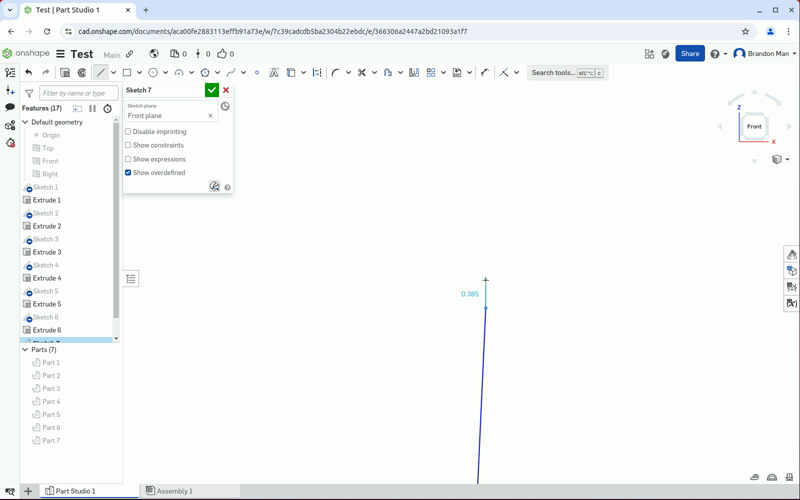
scroll(-6)
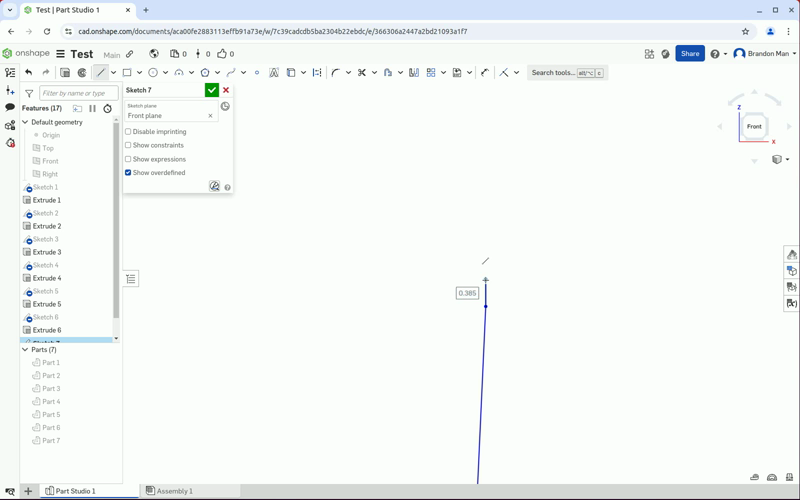
scroll(-6)
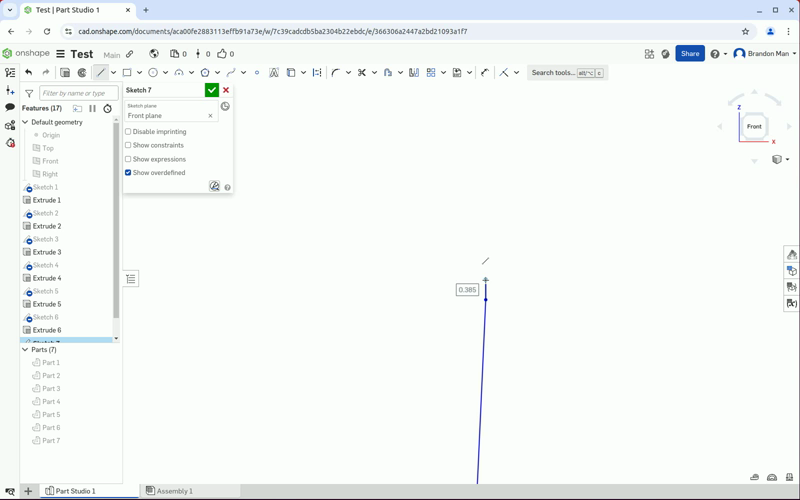
scroll(-6)
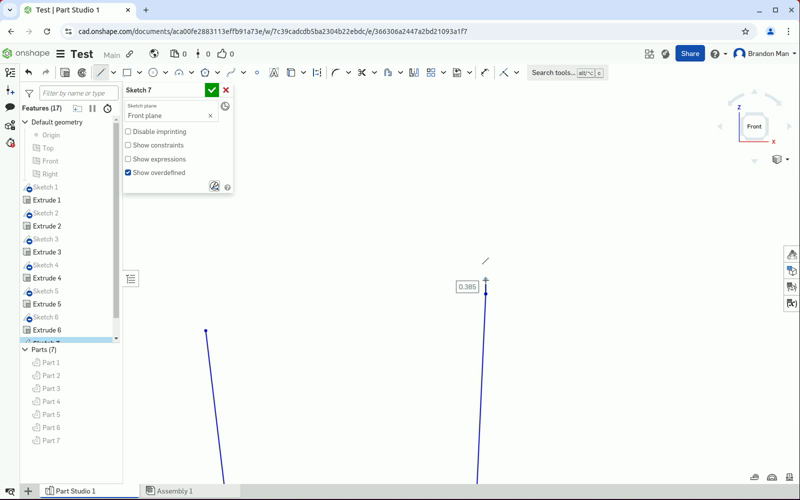
scroll(-6)
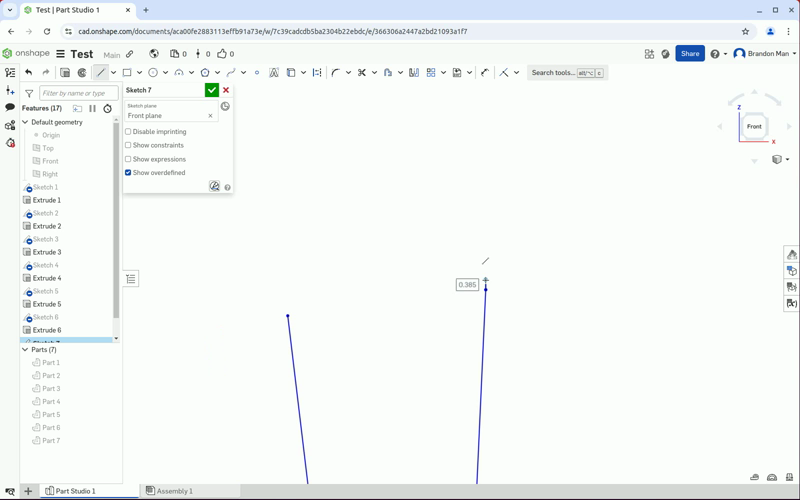
scroll(-6)
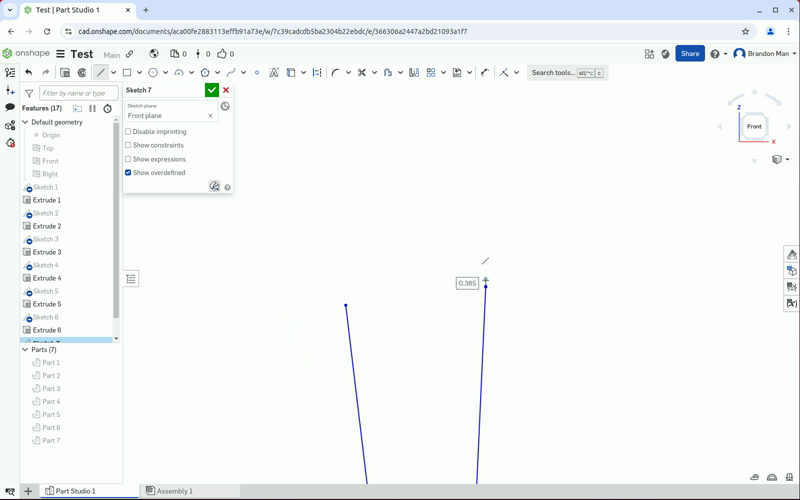
scroll(-6)
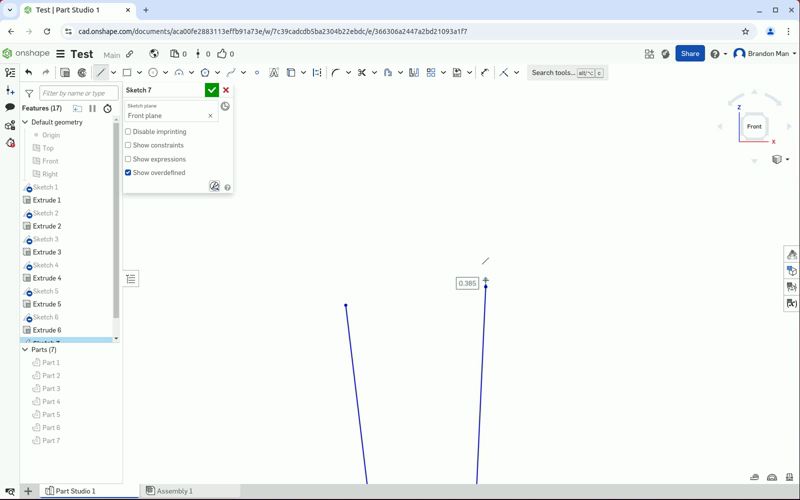
scroll(-6)
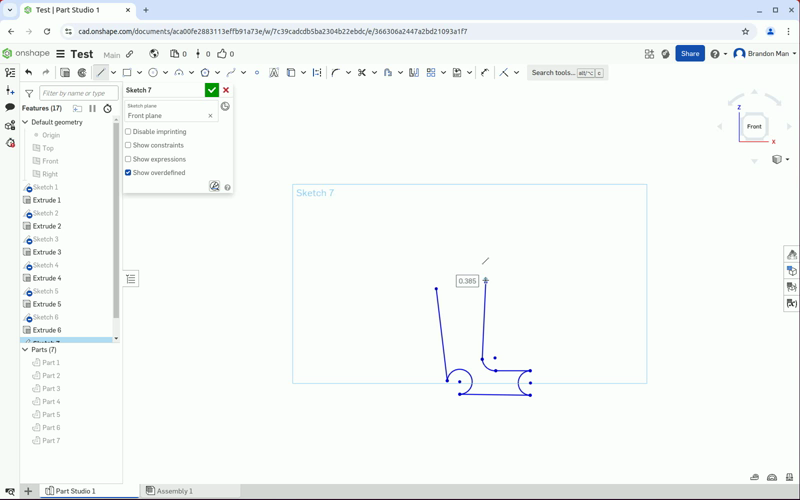
key_up(shift)
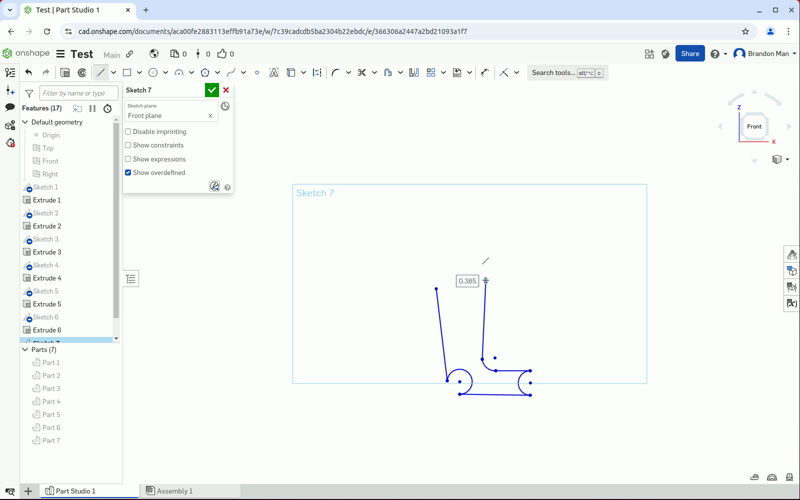
key(esc)
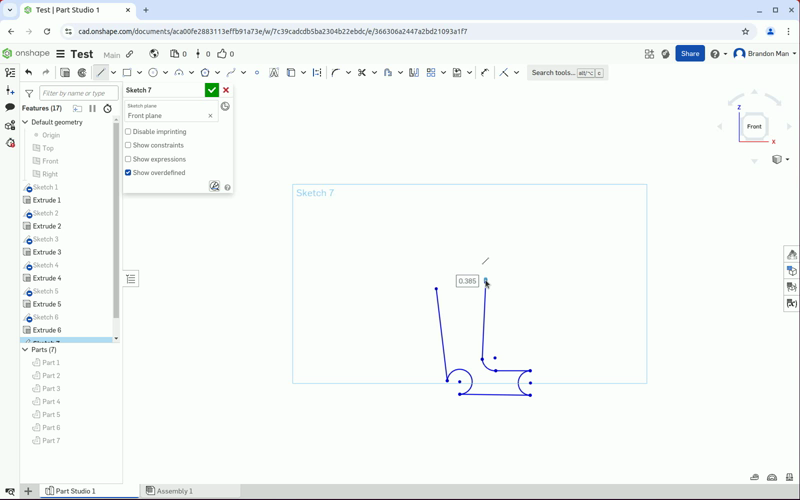
key(a)
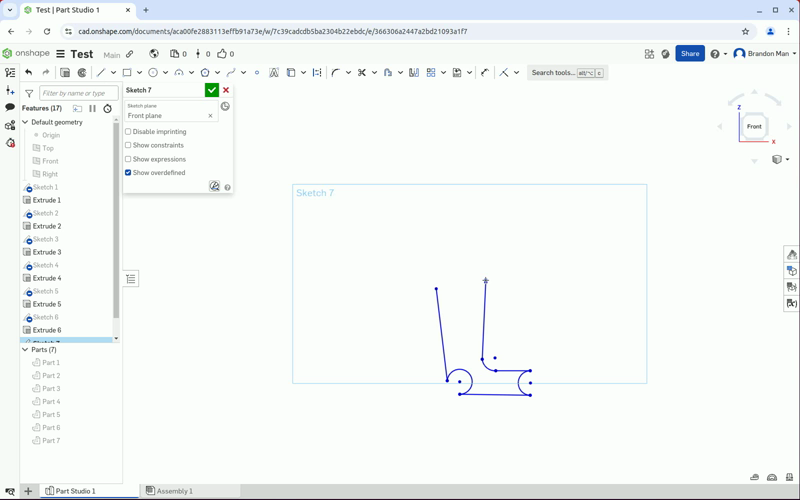
mouse_move(485, 279)
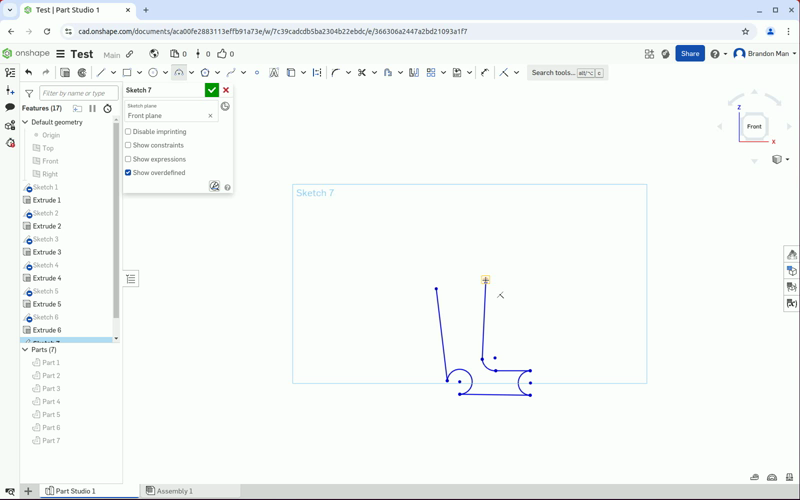
scroll(6)
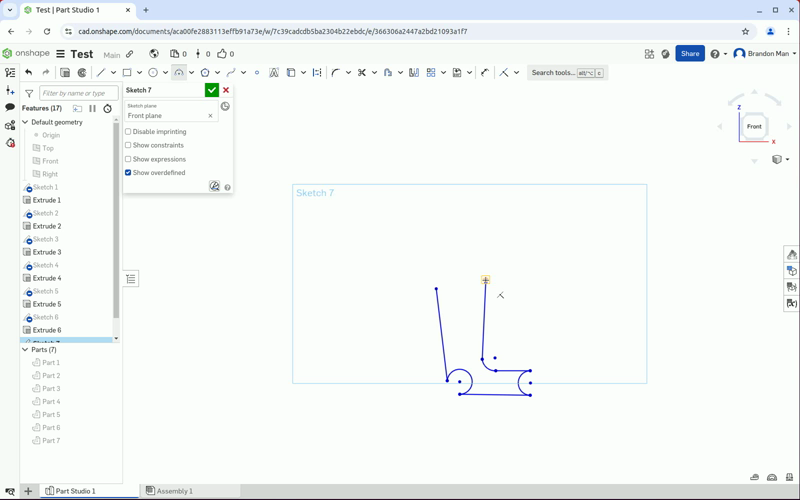
scroll(6)
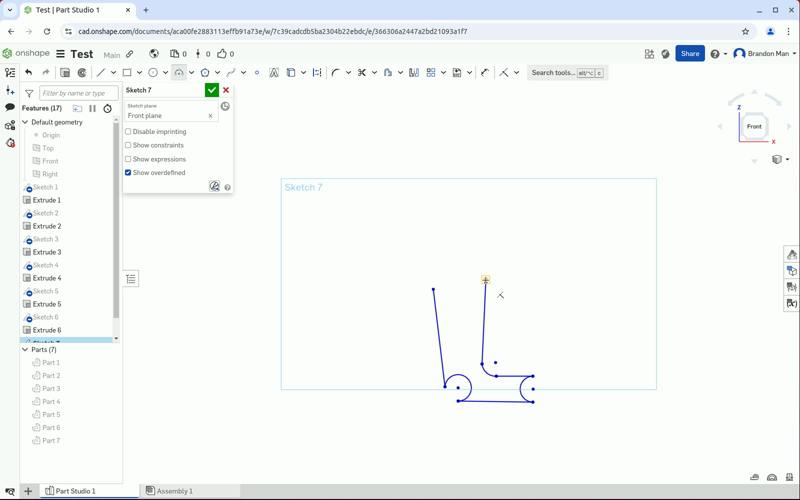
scroll(6)
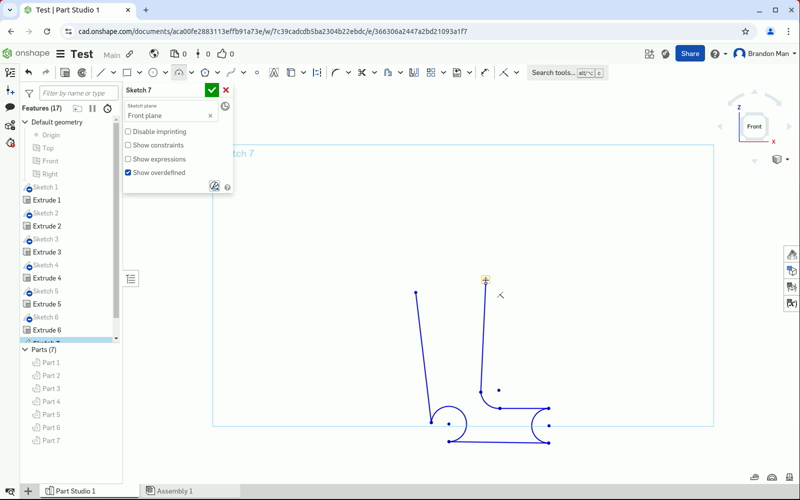
scroll(6)
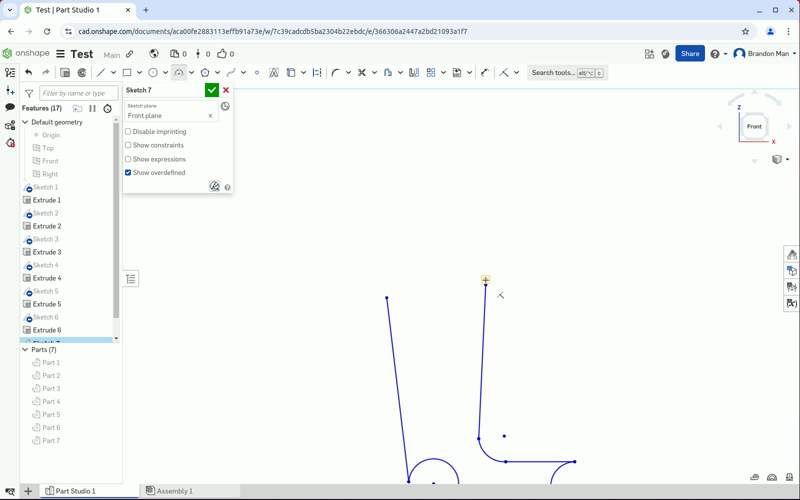
scroll(6)
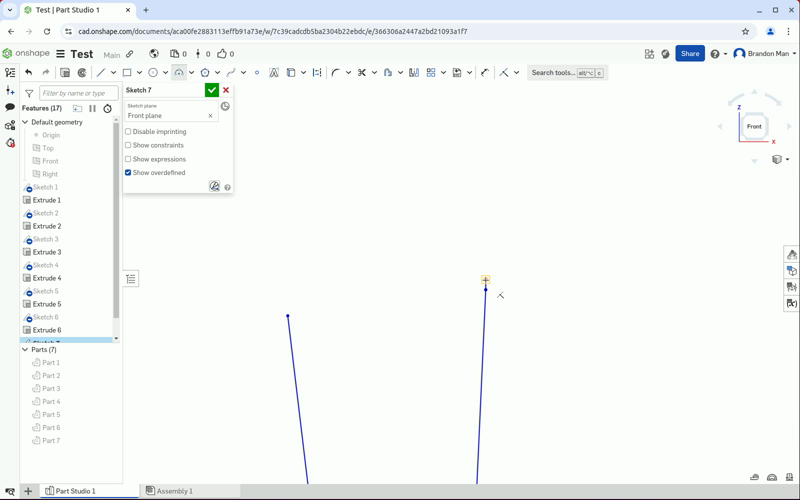
scroll(6)
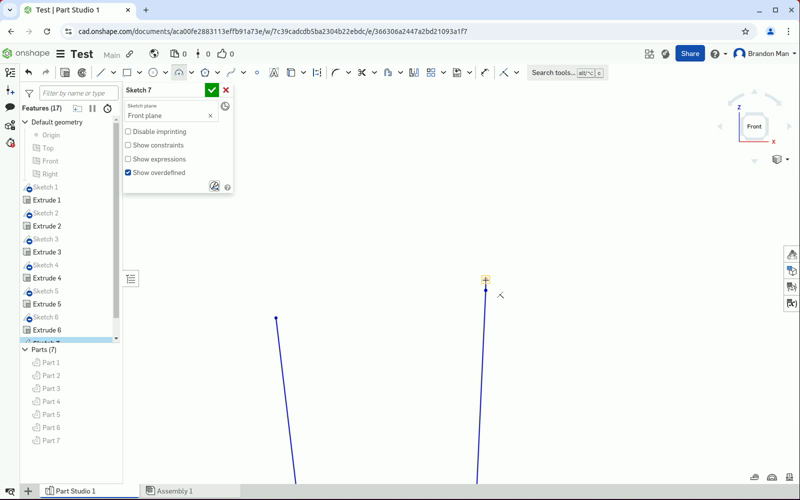
scroll(6)
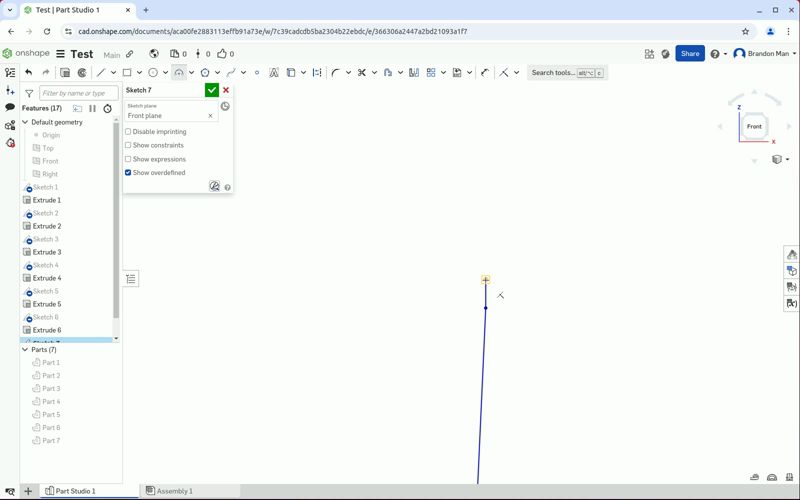
click(485, 279)
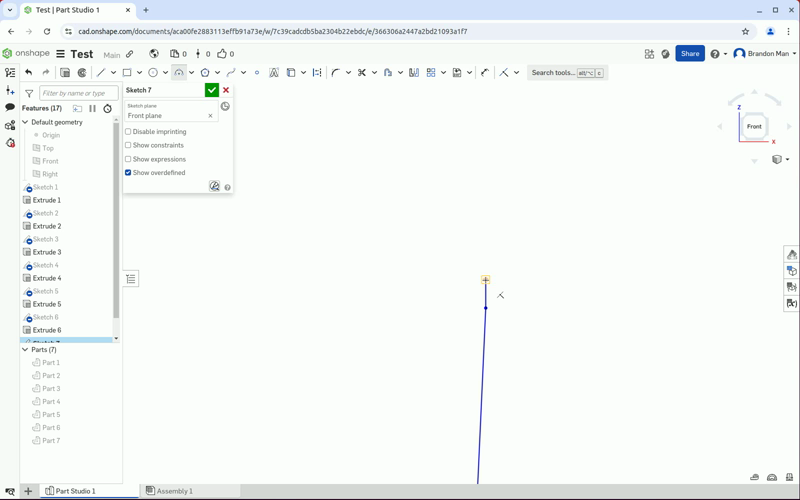
scroll(-6)
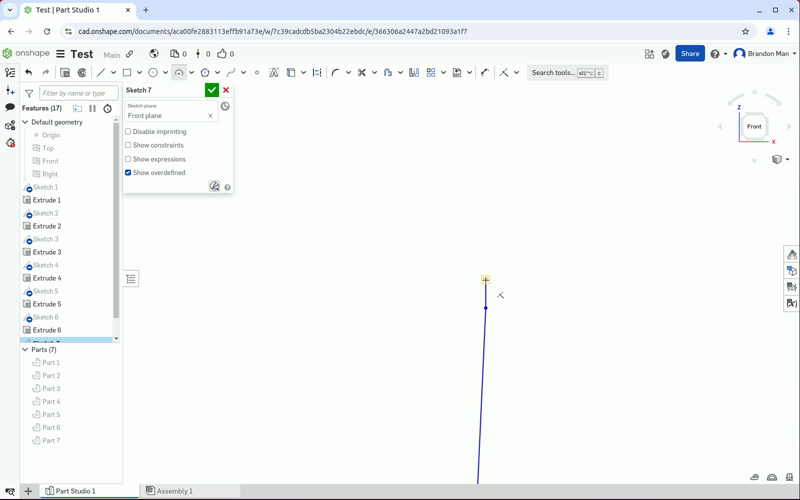
scroll(-6)
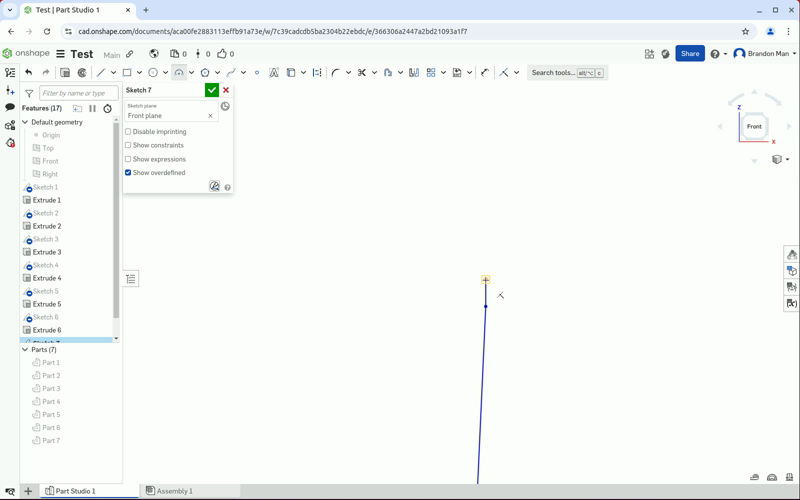
scroll(-6)
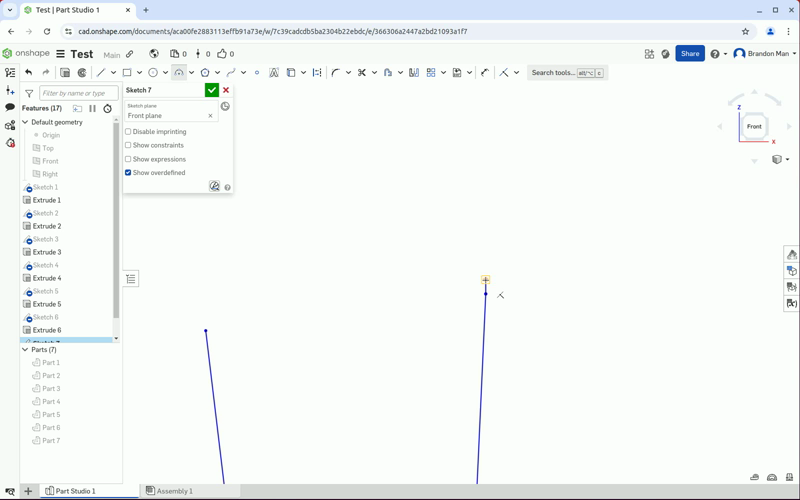
scroll(-6)
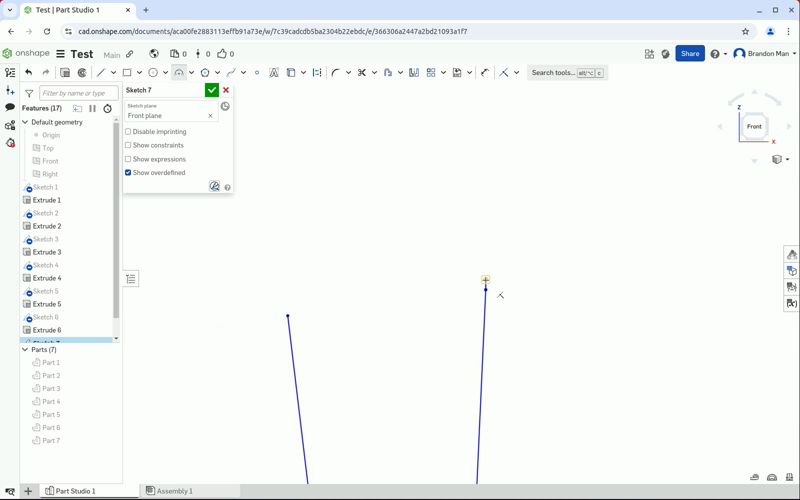
scroll(-6)
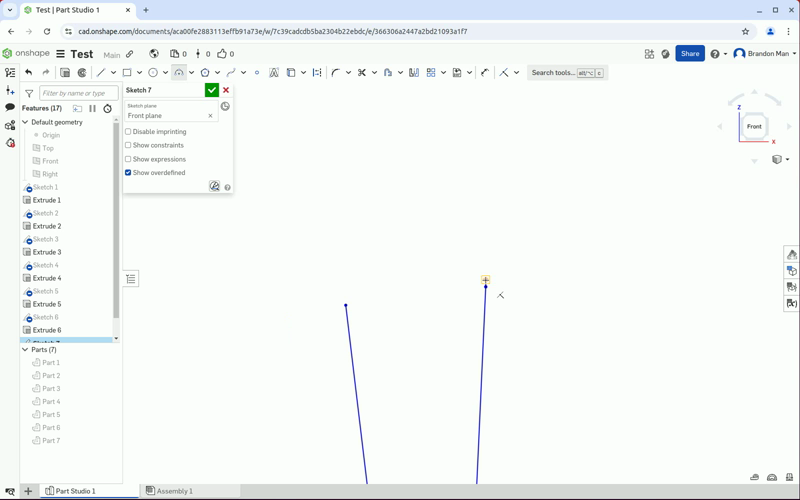
scroll(-6)
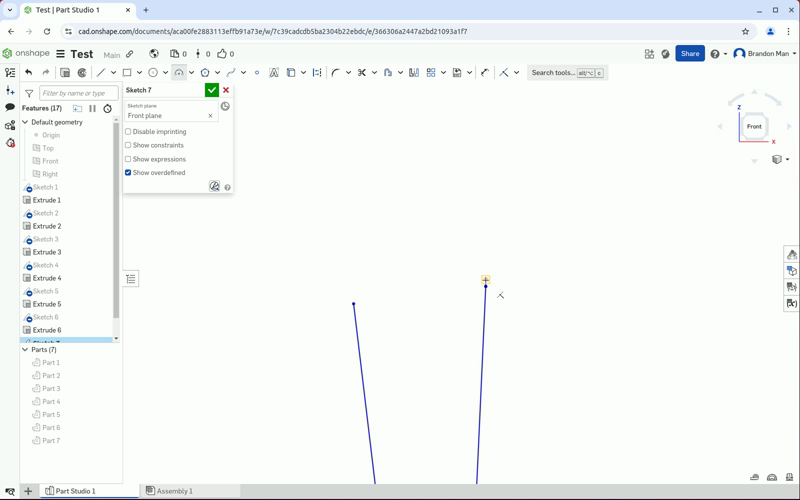
scroll(-6)
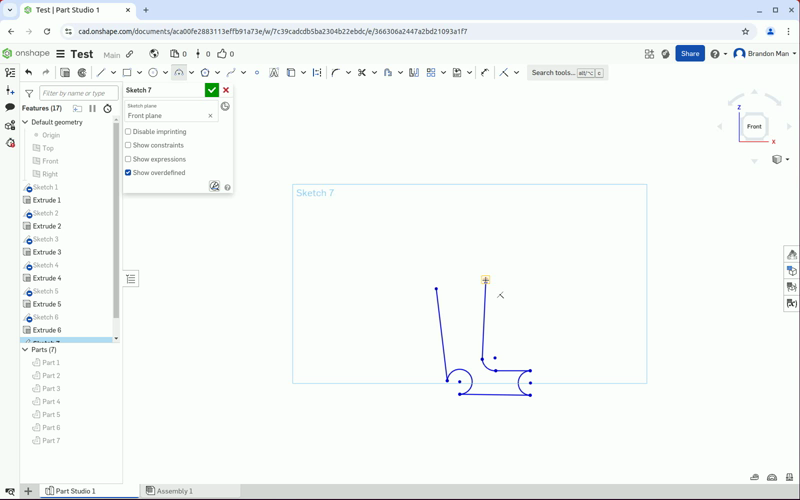
mouse_move(436, 288)
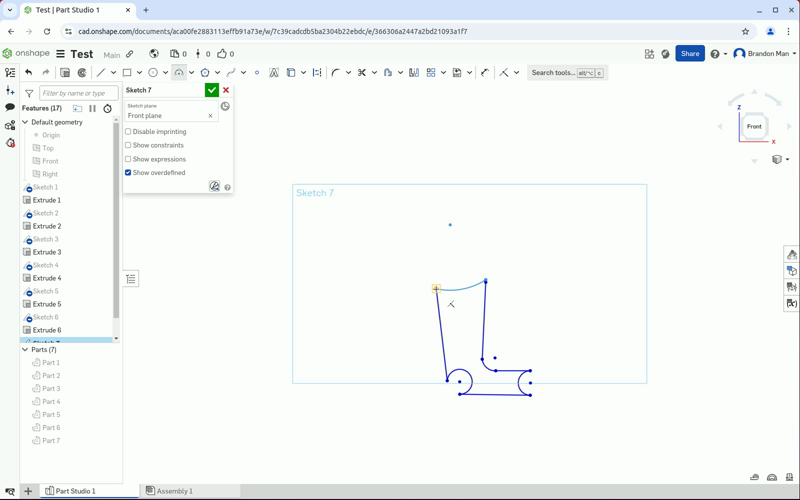
click(436, 288)
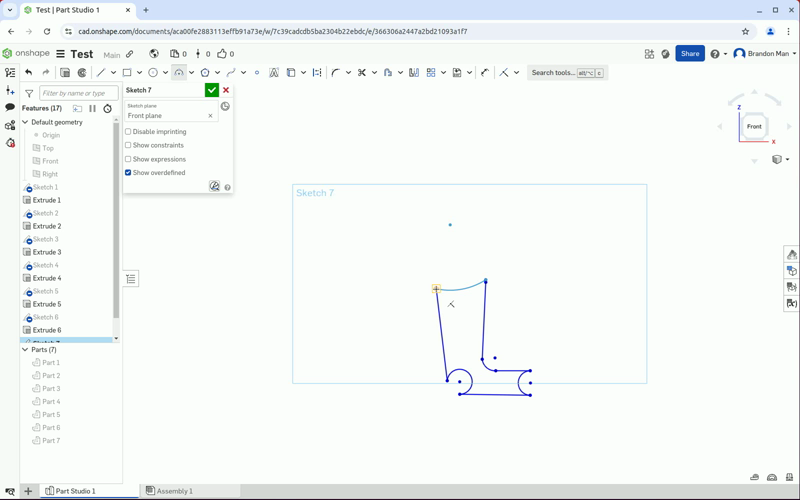
key_down(shift)
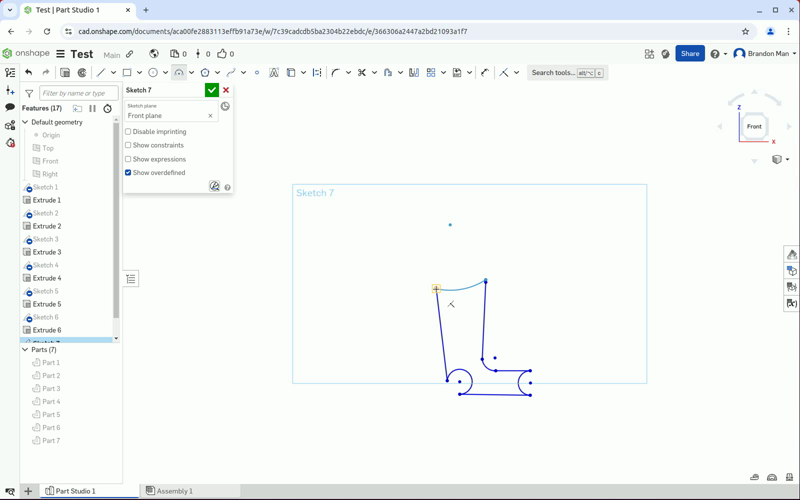
mouse_move(464, 307)
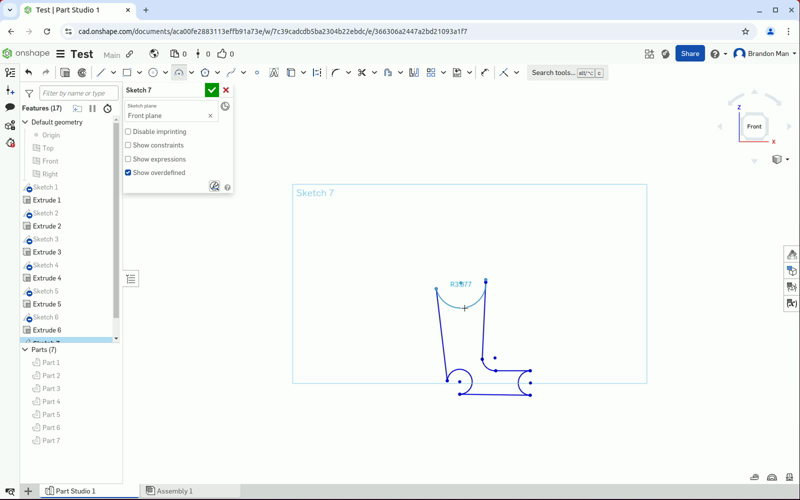
click(464, 307)
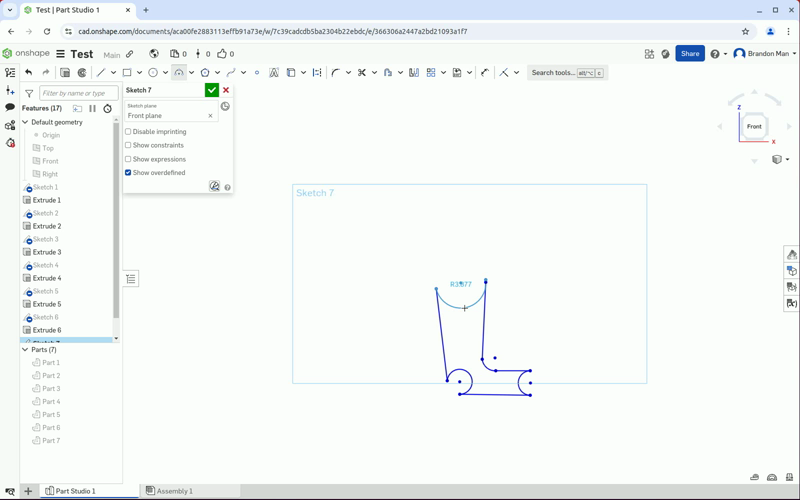
key_up(shift)
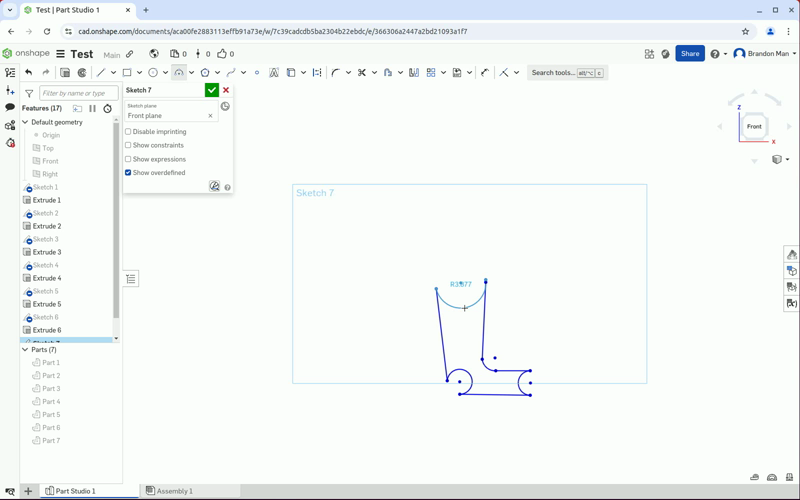
key(esc)
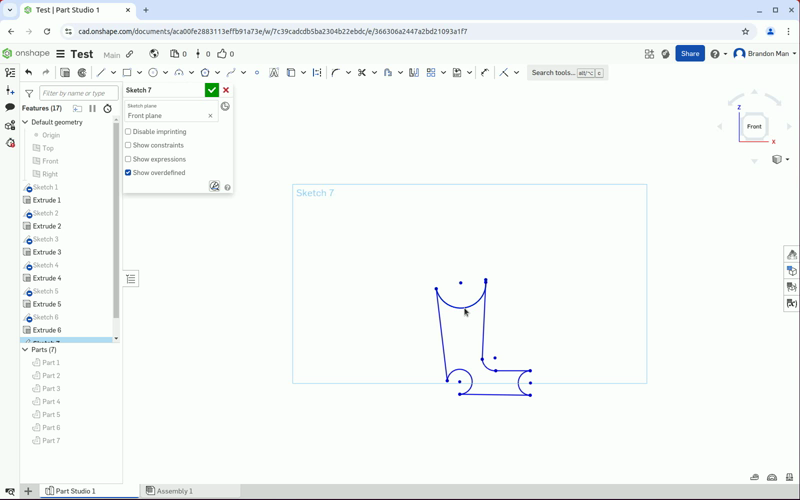
mouse_move(491, 373)
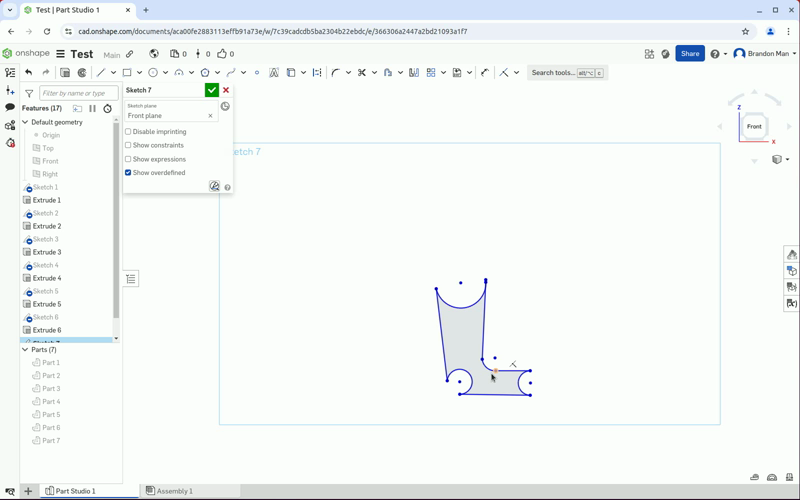
click(491, 373)
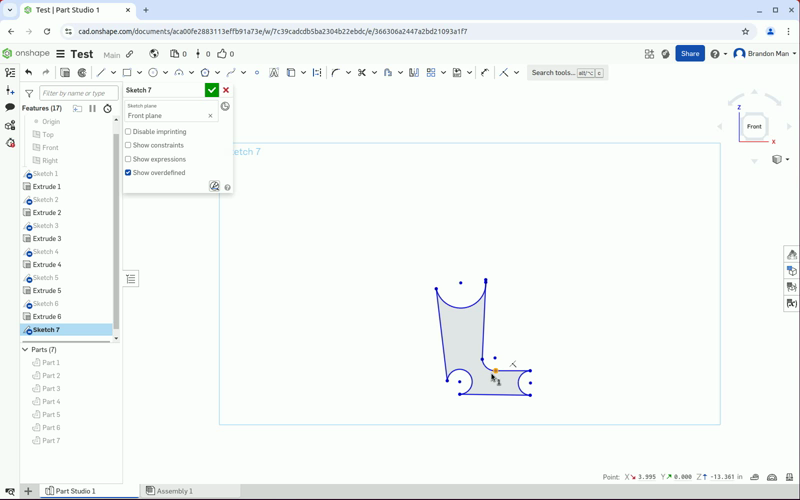
mouse_move(73, 352)
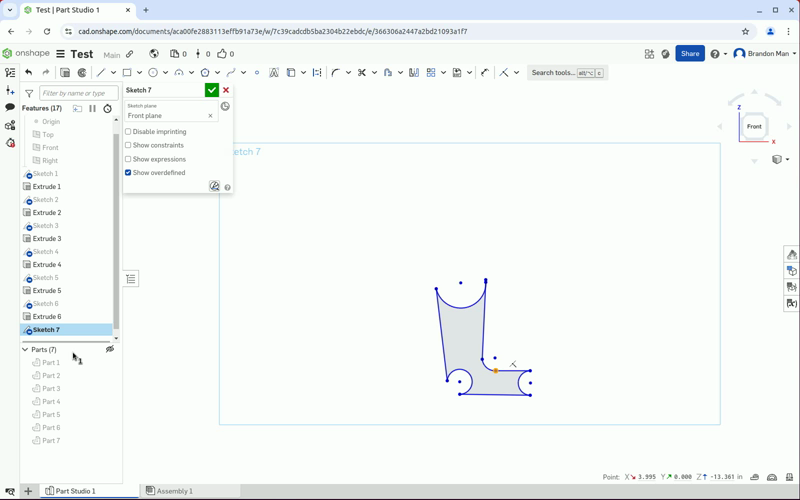
key(shift+y)
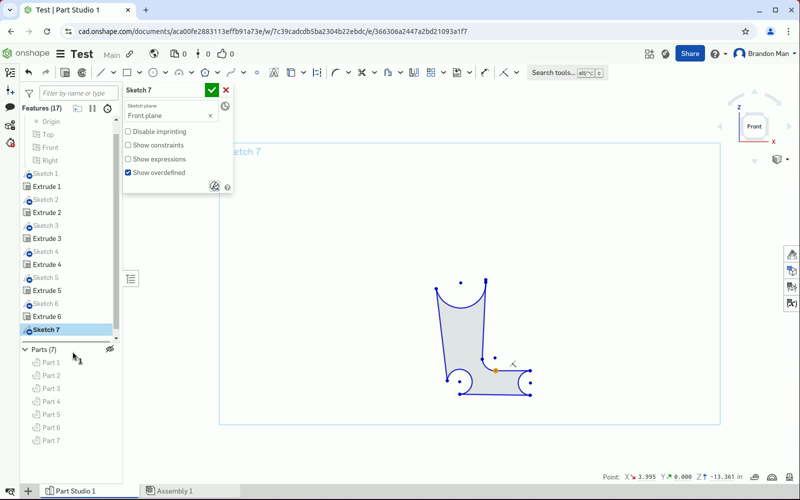
key(shift+e)
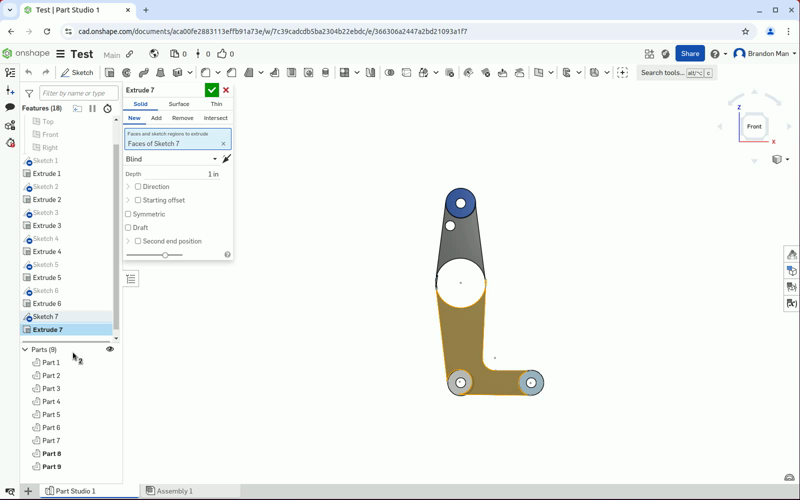
mouse_move(143, 106)
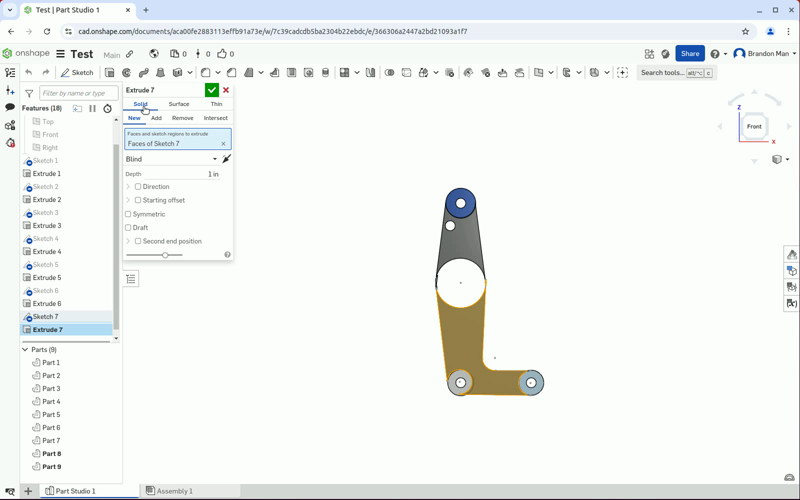
click(143, 106)
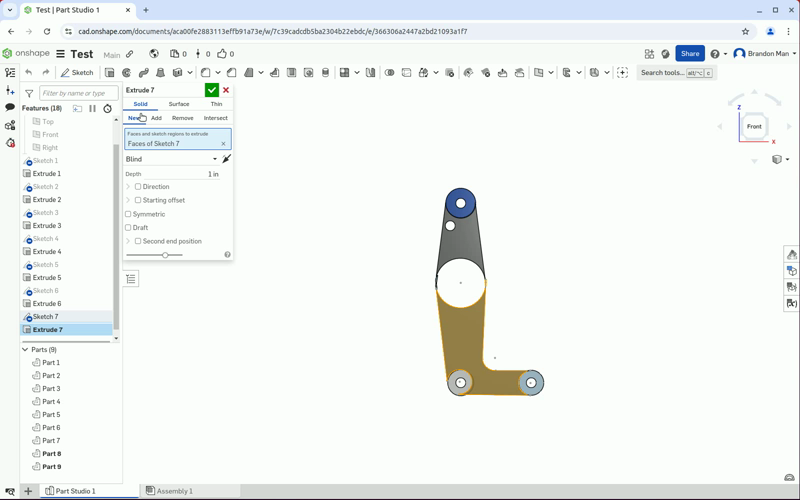
mouse_move(137, 120)
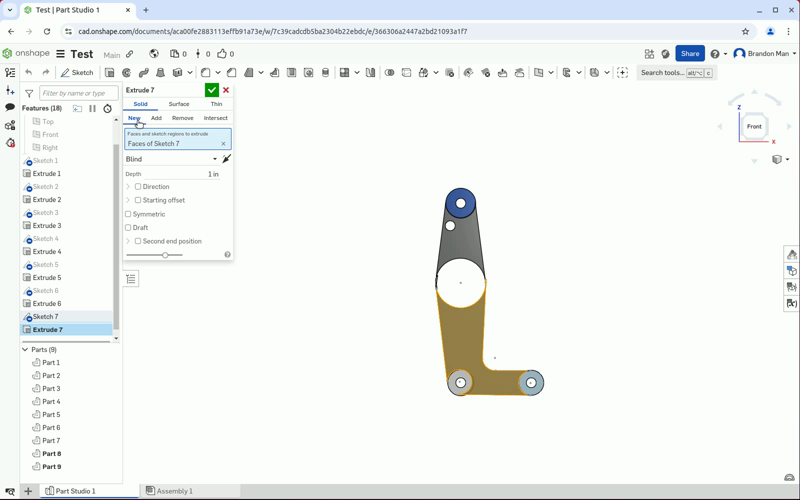
click(137, 120)
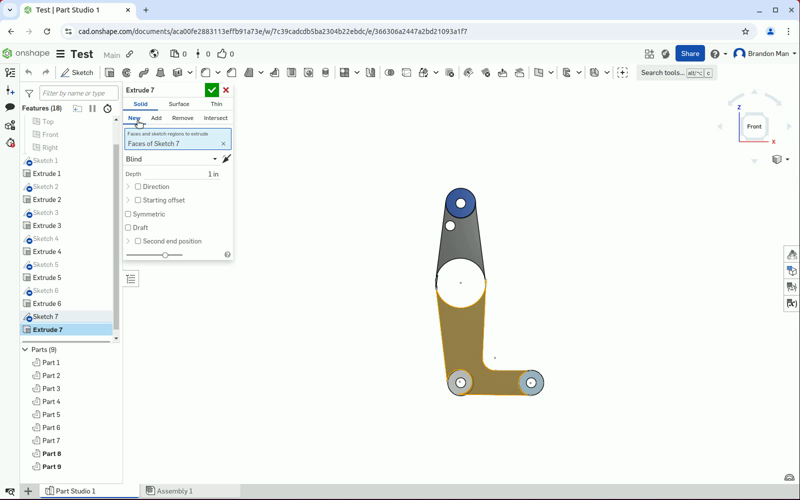
key(tab, 4)
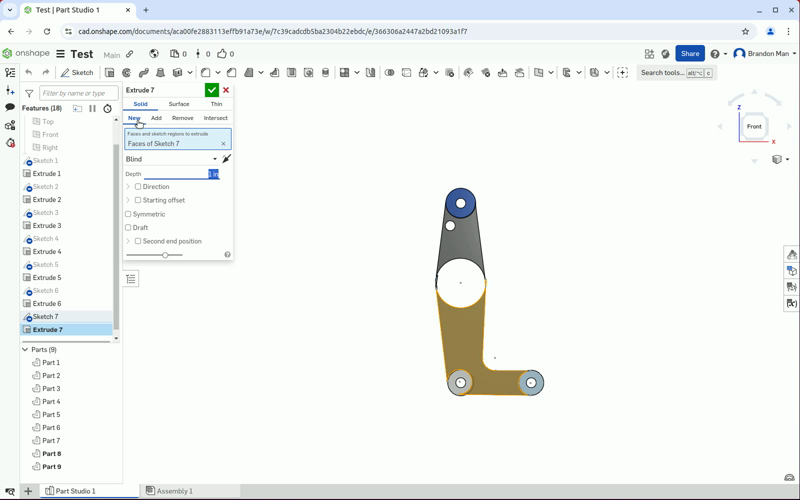
text(0.963)
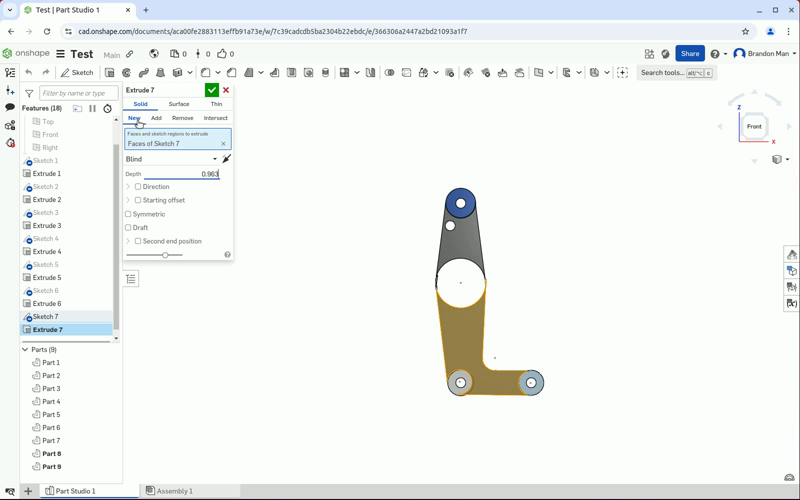
key(enter)
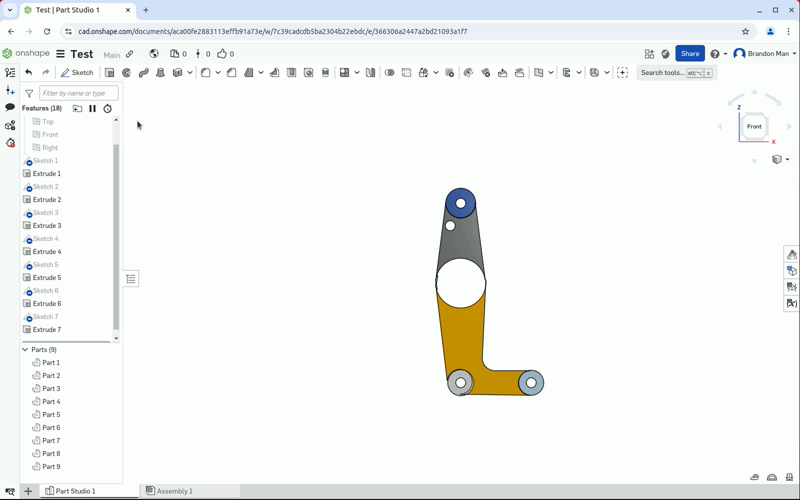
key(shift+h)
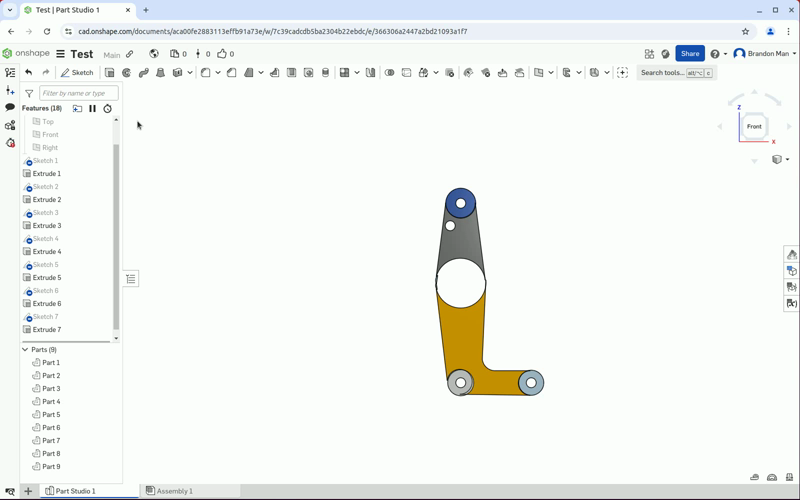
key(shift+h)
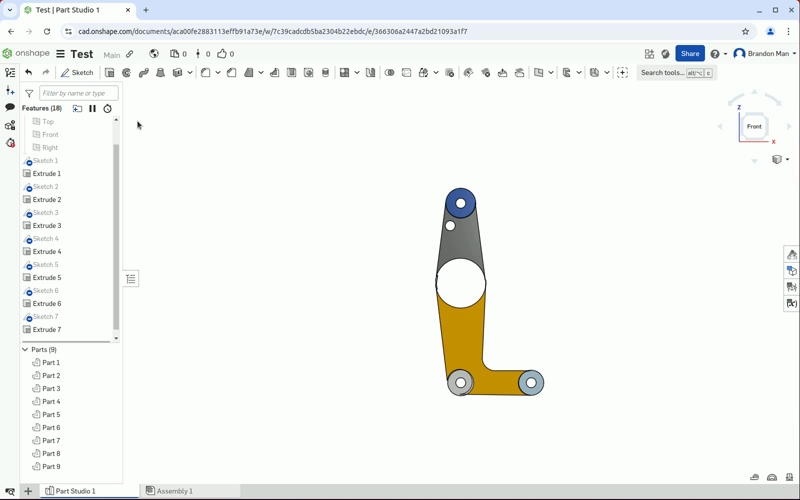
mouse_move(69, 163)
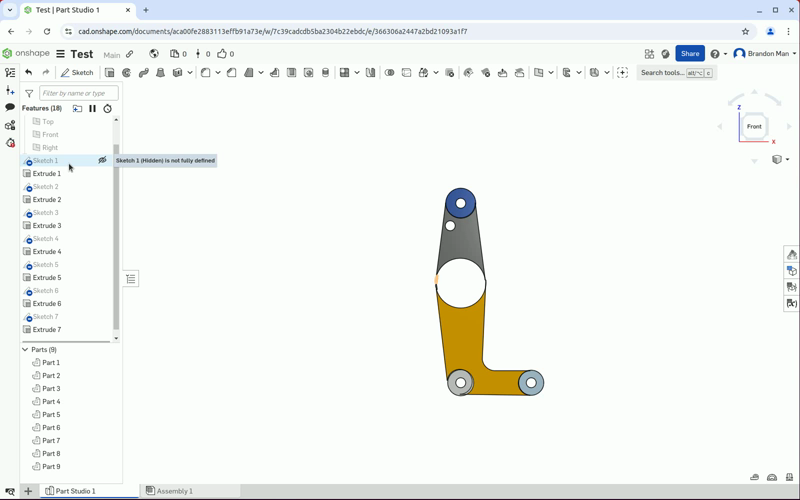
click(69, 163)
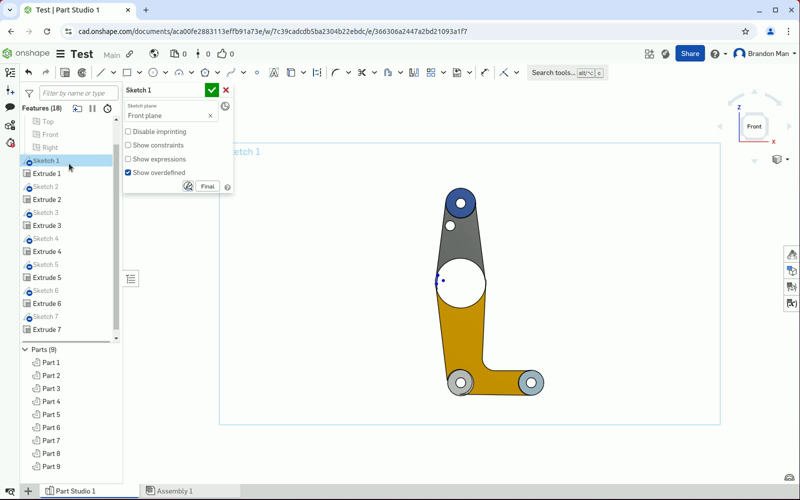
mouse_move(229, 92)
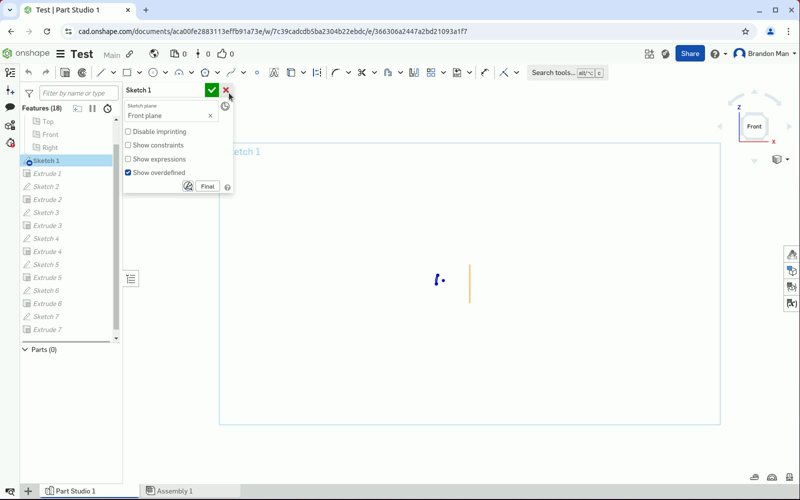
click(229, 92)
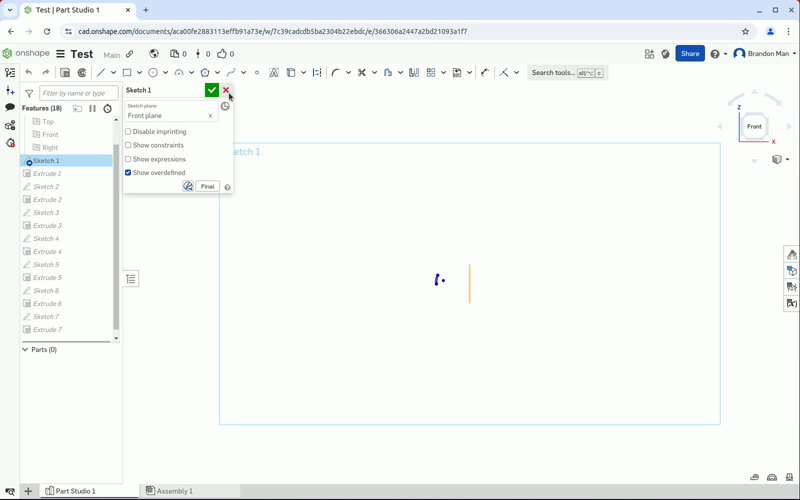
key(shift+s)
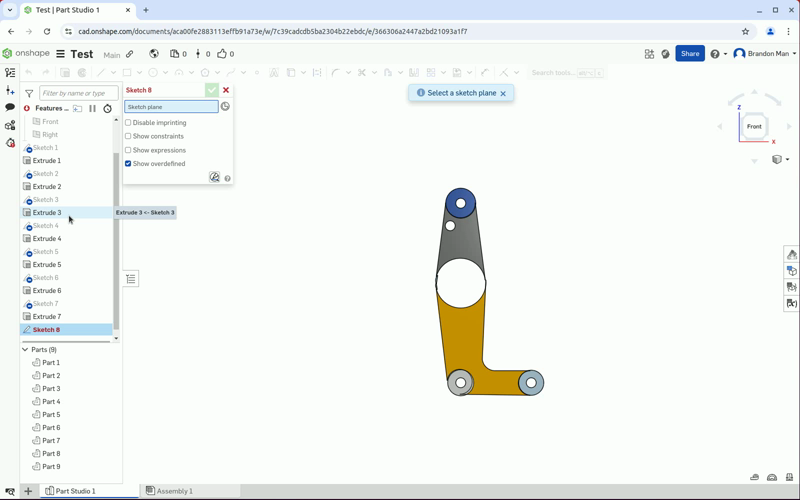
scroll(3)
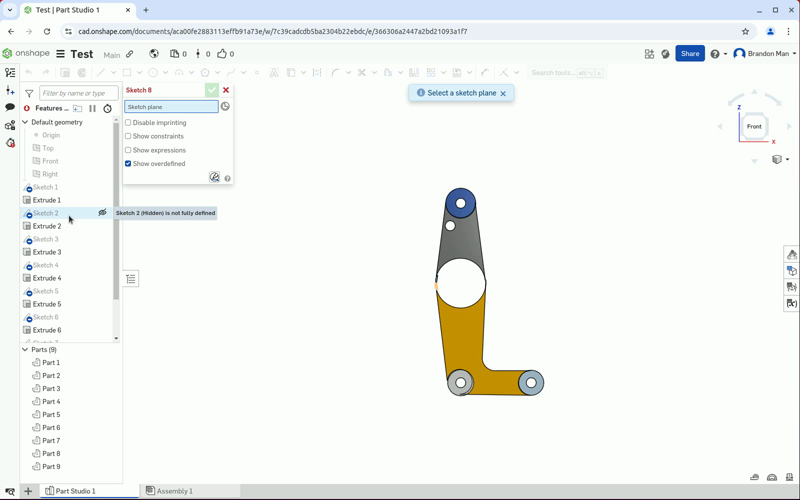
mouse_move(69, 163)
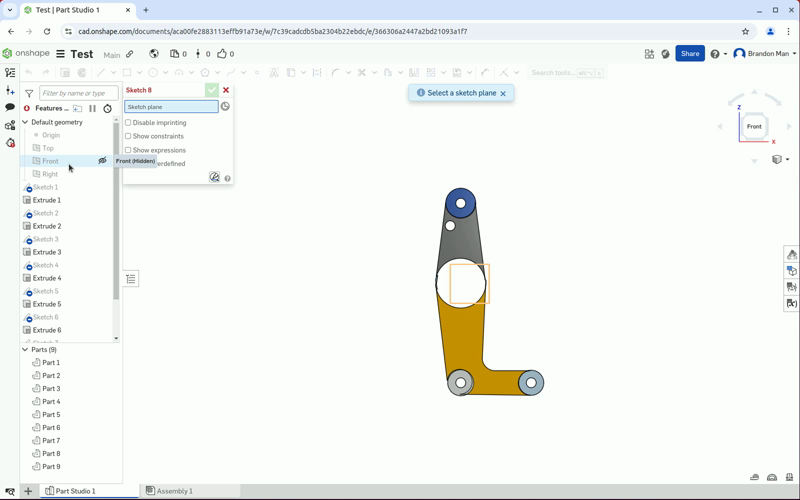
click(69, 163)
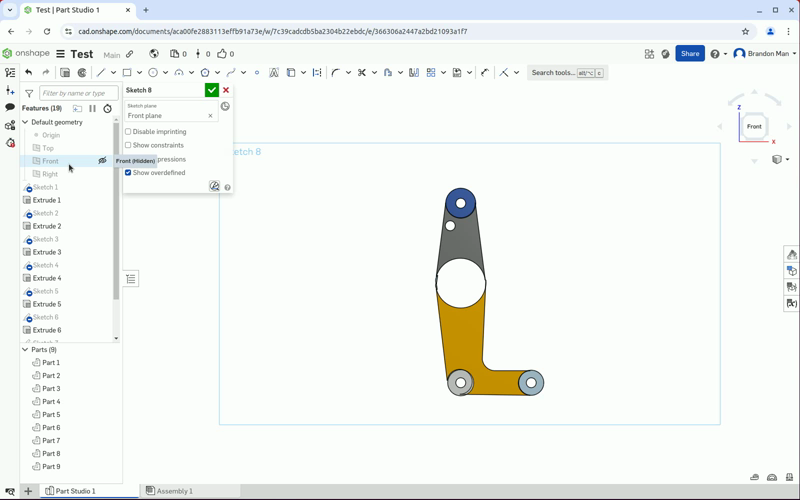
mouse_move(73, 352)
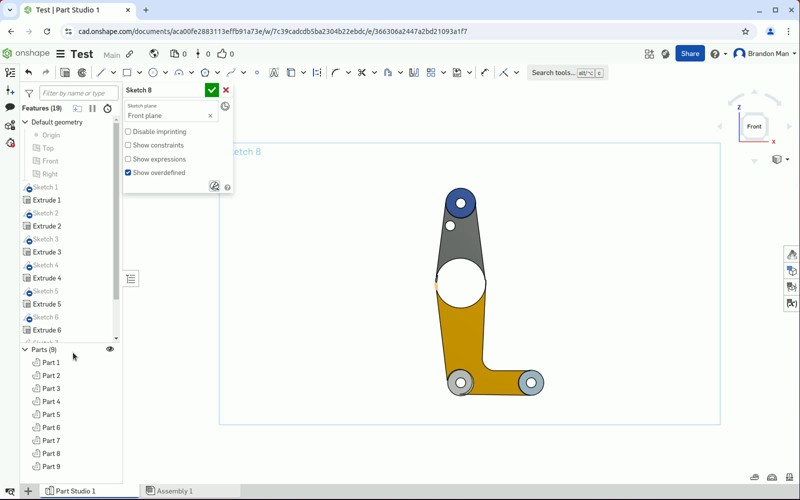
key(y)
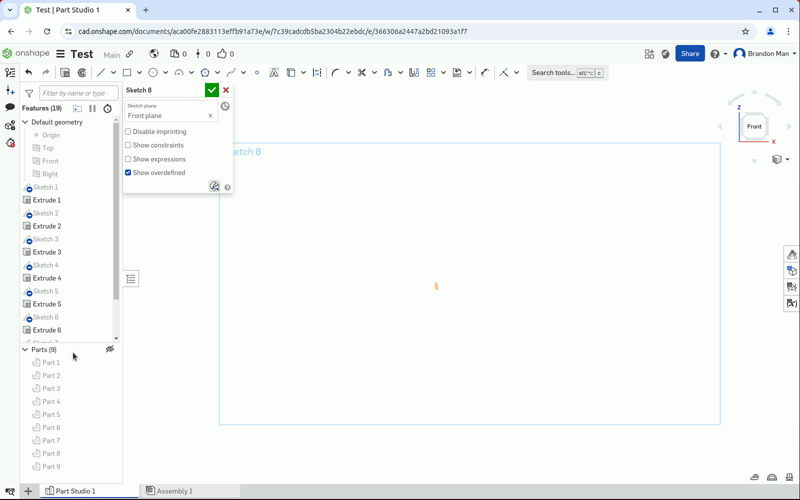
key(l)
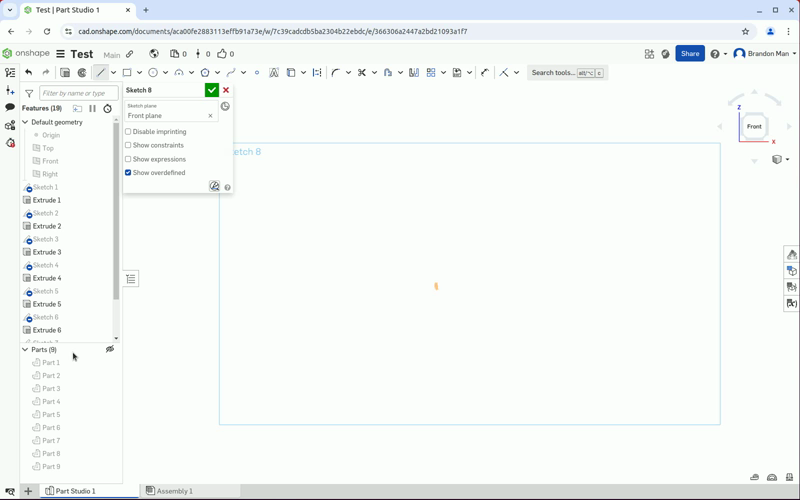
key_down(shift)
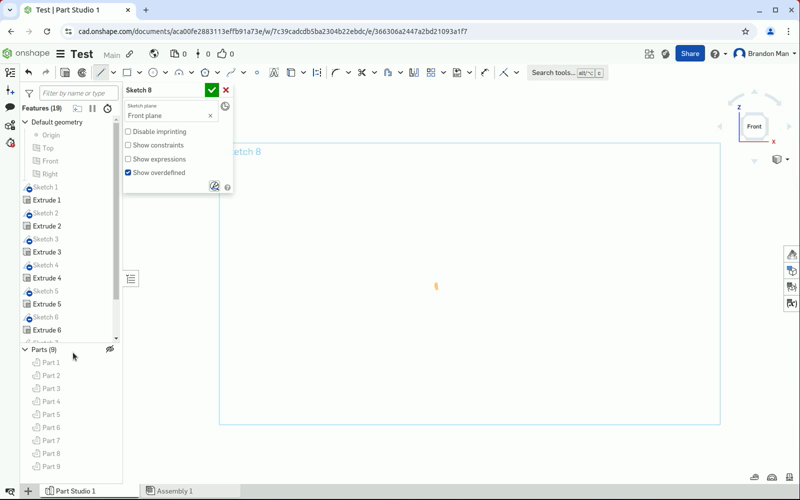
mouse_move(436, 282)
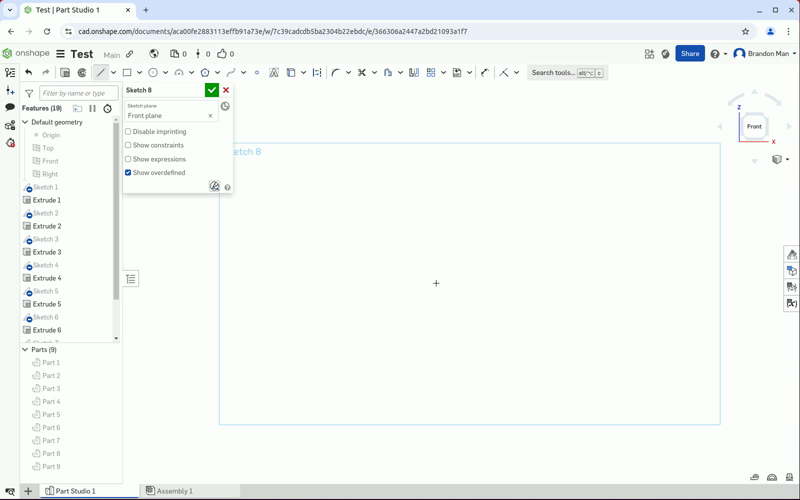
click(436, 282)
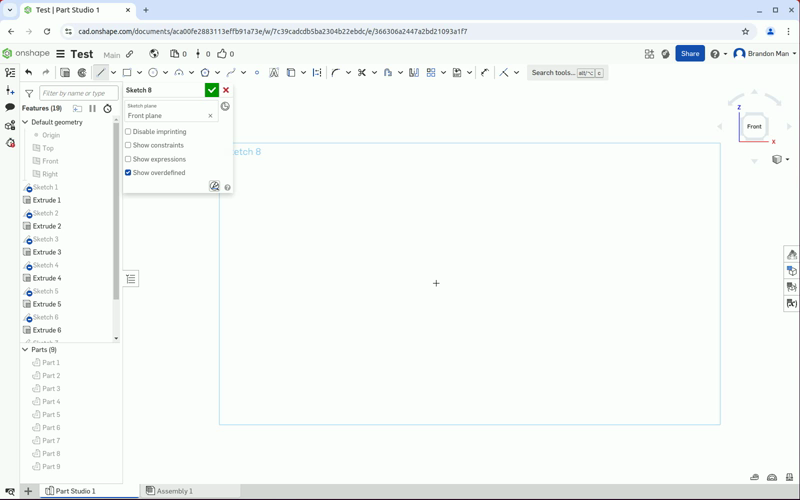
key_up(shift)
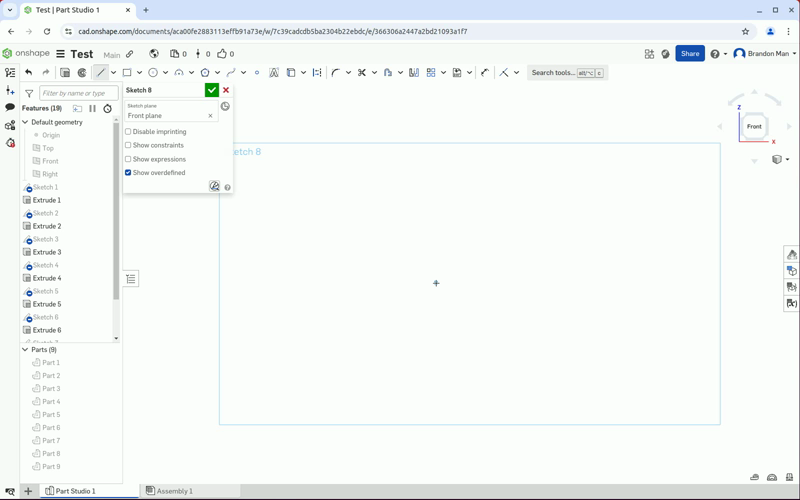
key_down(shift)
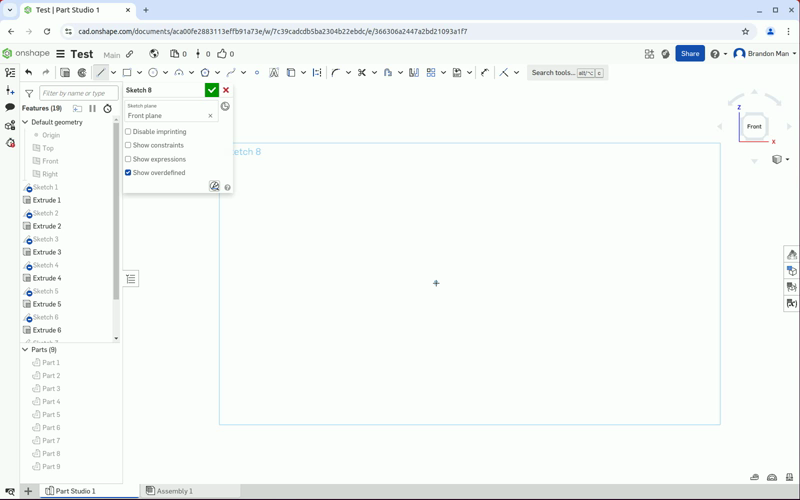
mouse_move(466, 282)
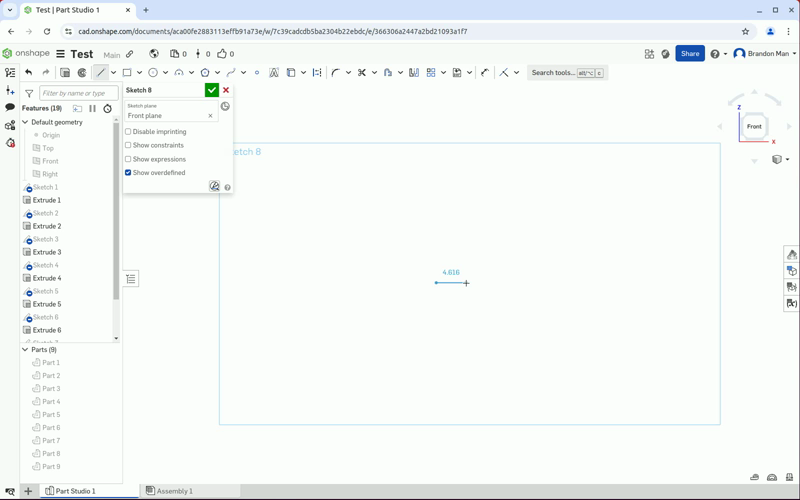
mouse_move(436, 289)
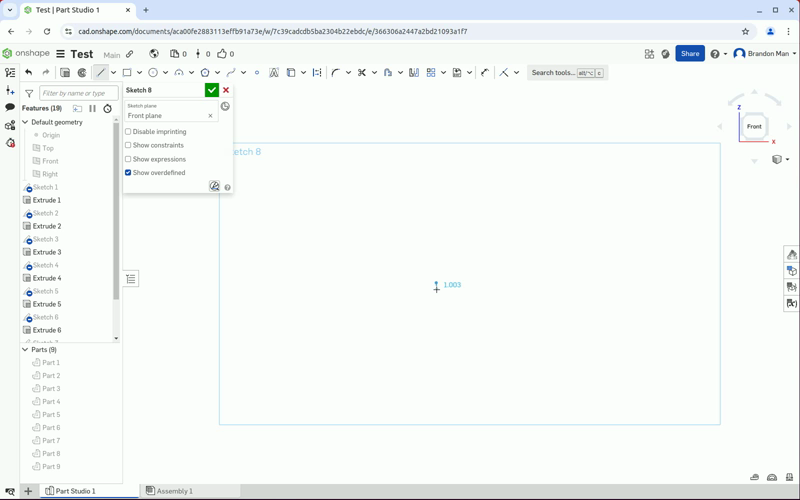
scroll(6)
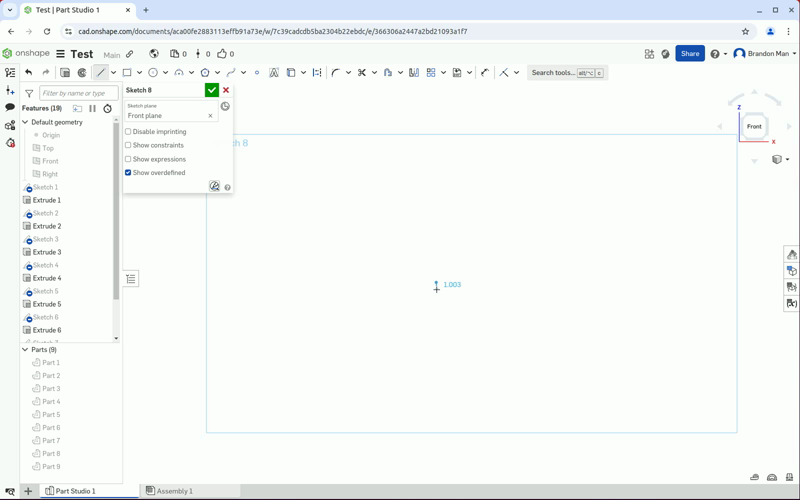
scroll(6)
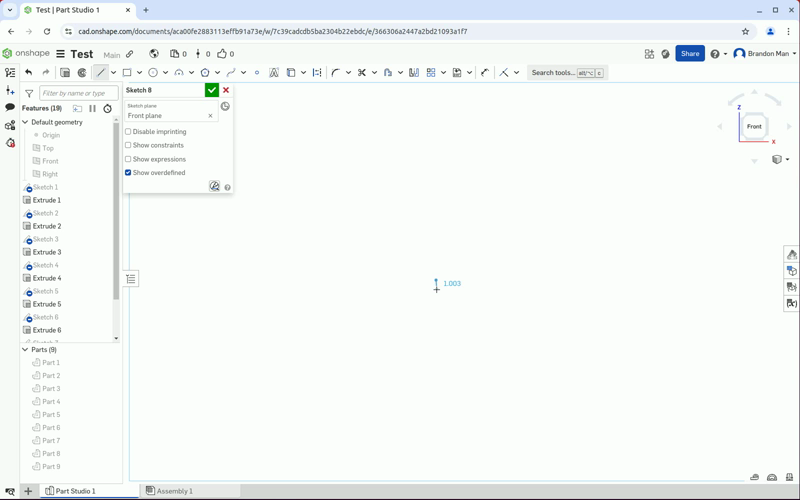
scroll(6)
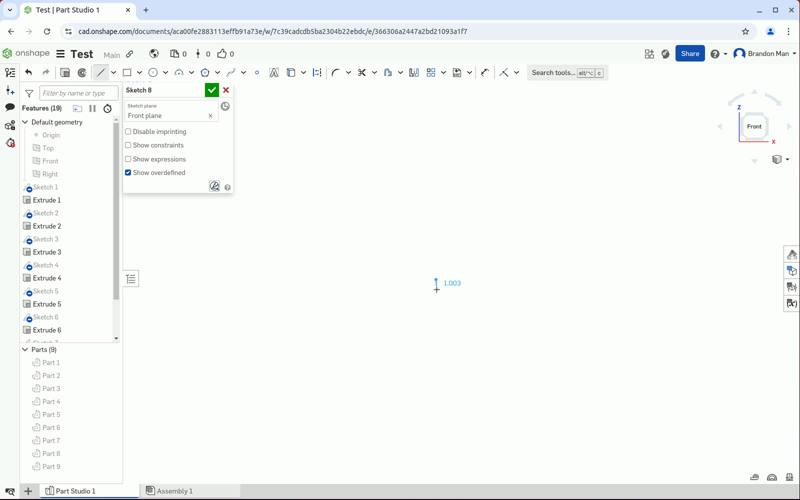
scroll(6)
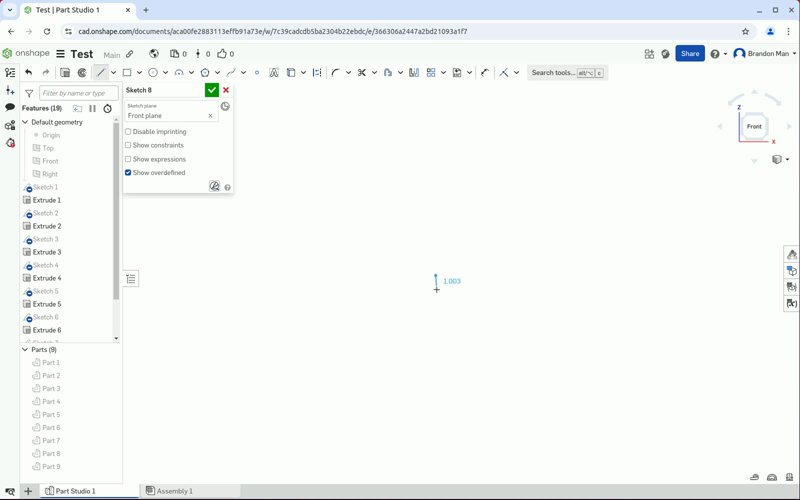
scroll(6)
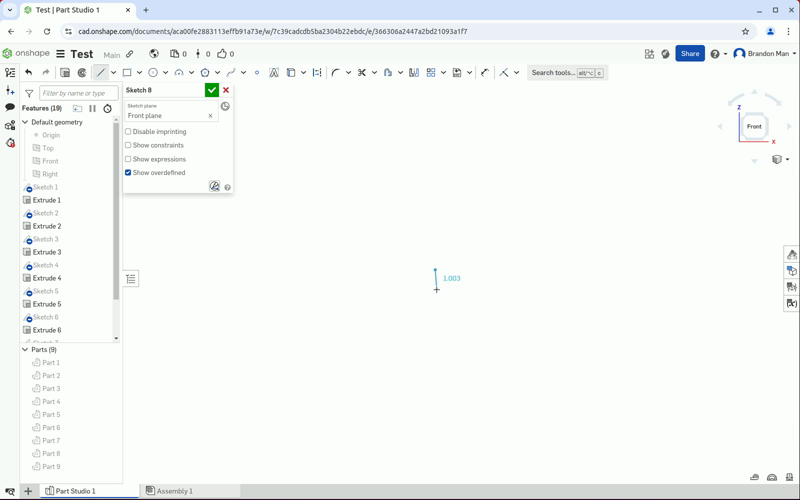
scroll(6)
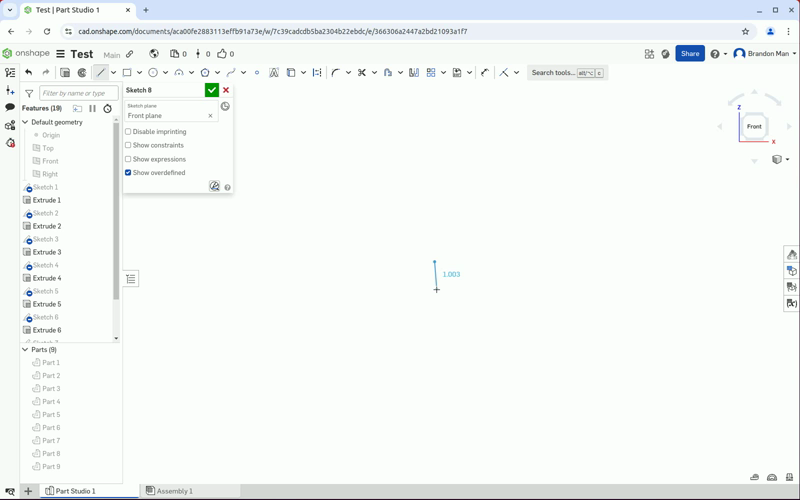
scroll(6)
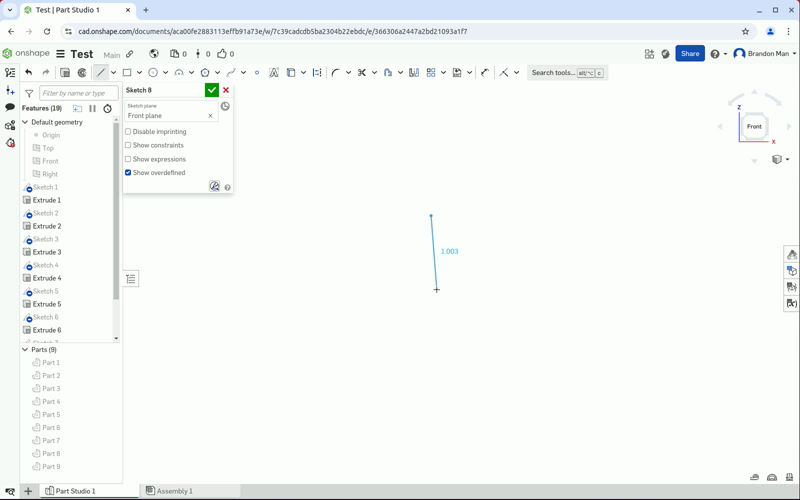
click(436, 289)
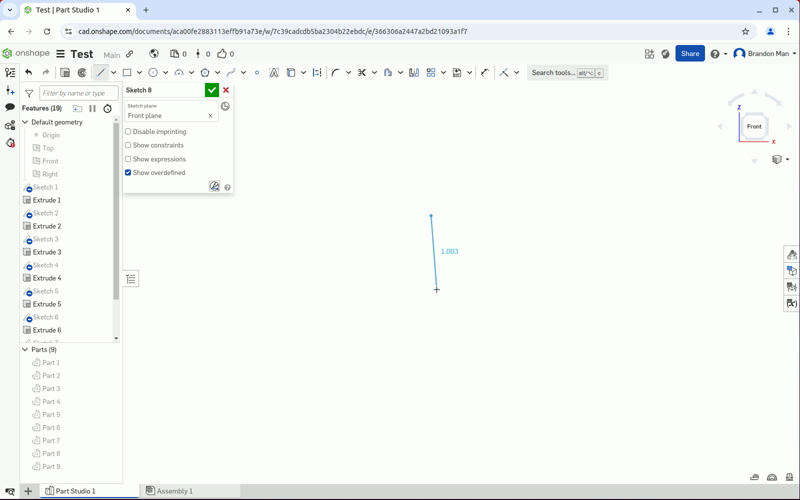
scroll(-6)
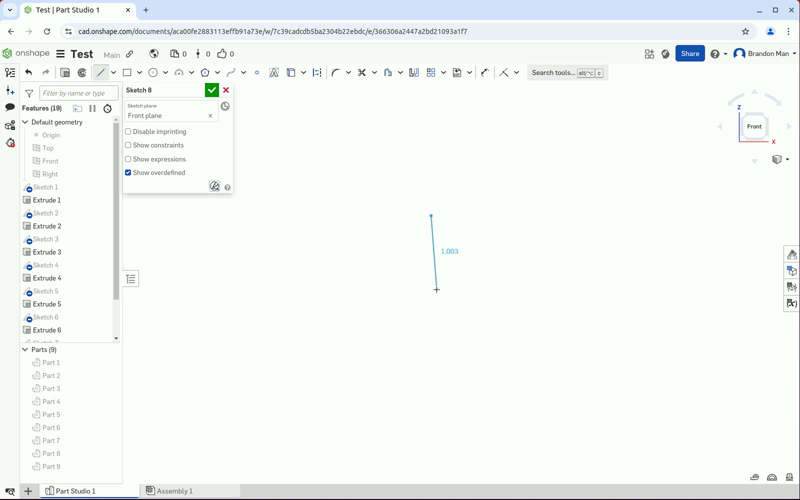
scroll(-6)
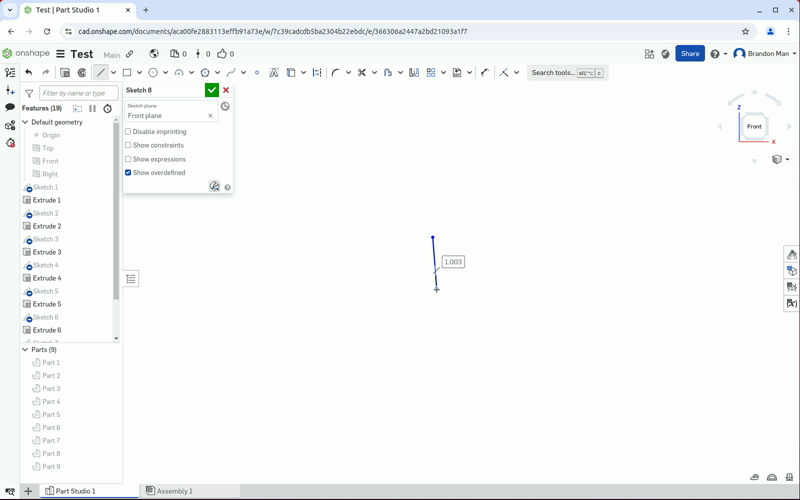
scroll(-6)
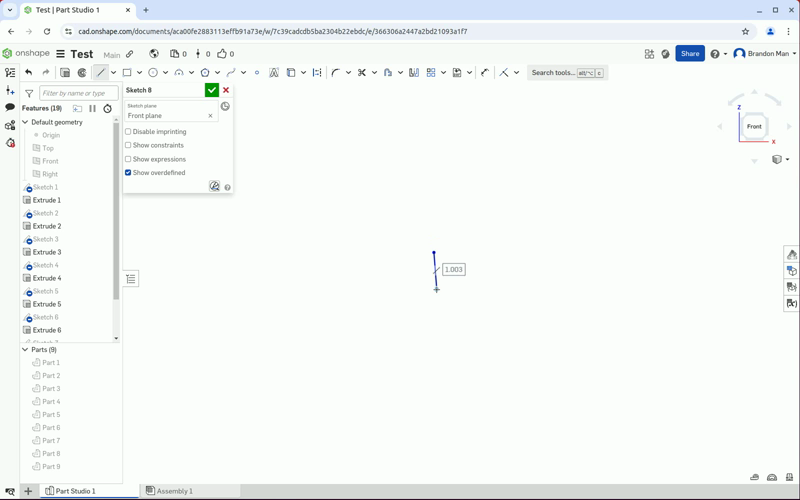
scroll(-6)
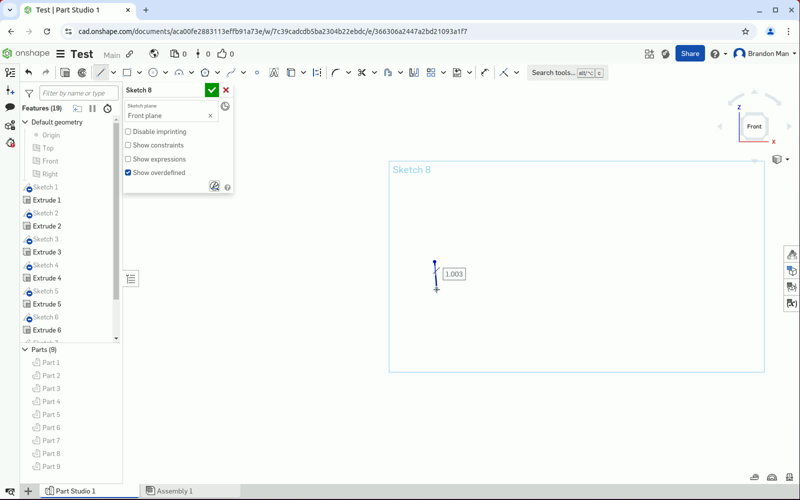
scroll(-6)
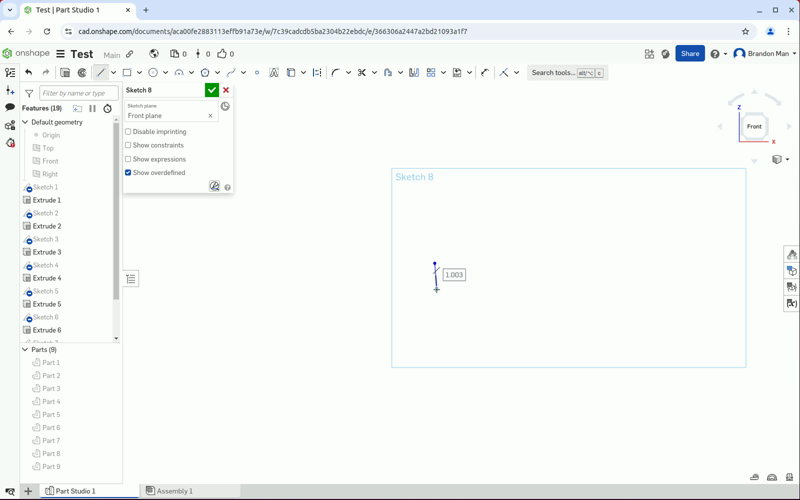
scroll(-6)
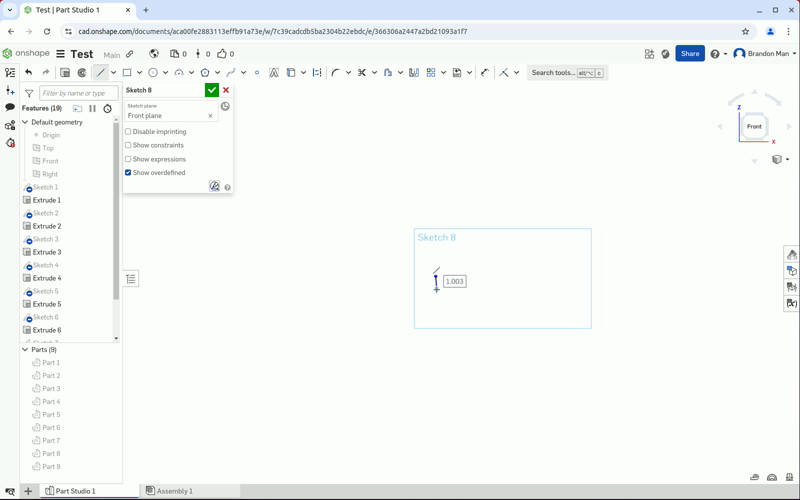
scroll(-6)
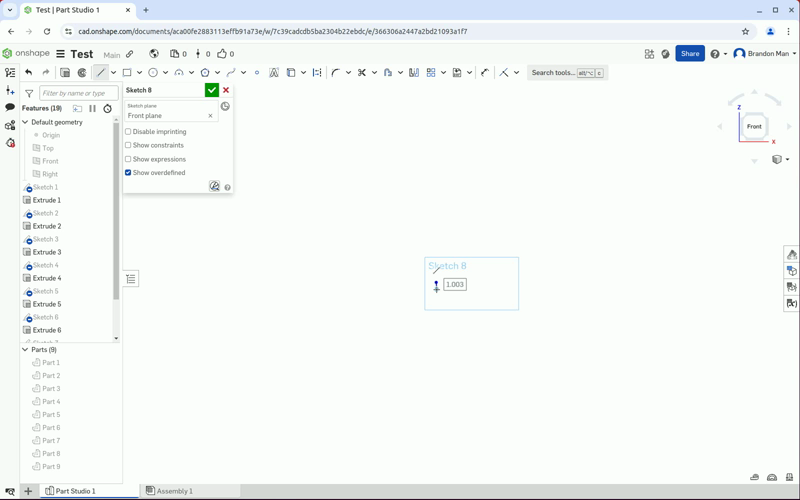
key_up(shift)
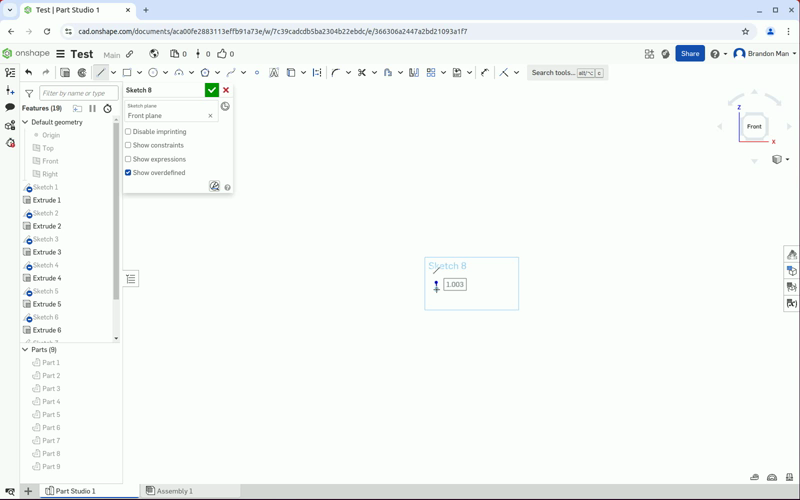
key(esc)
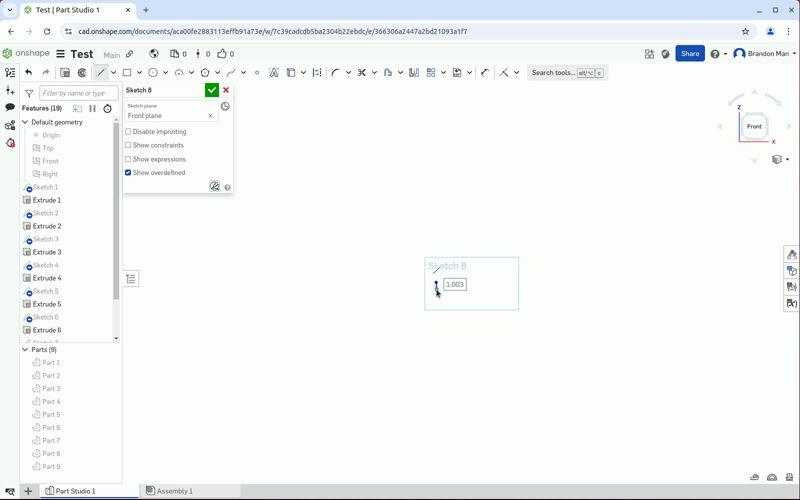
key(a)
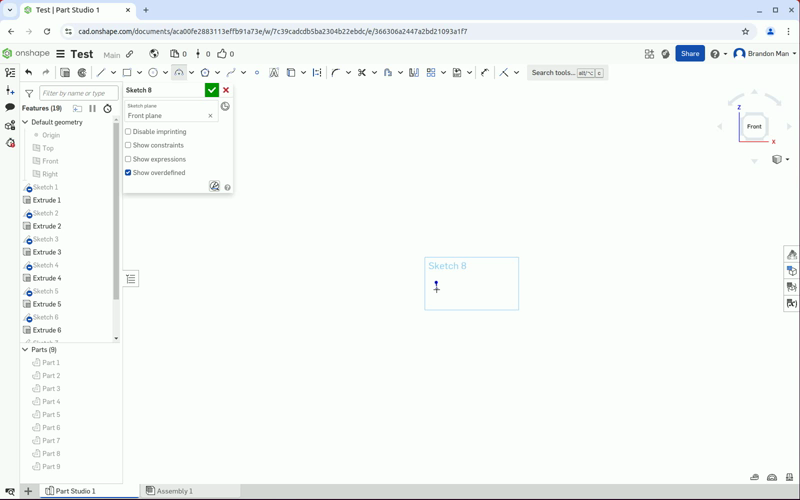
mouse_move(436, 289)
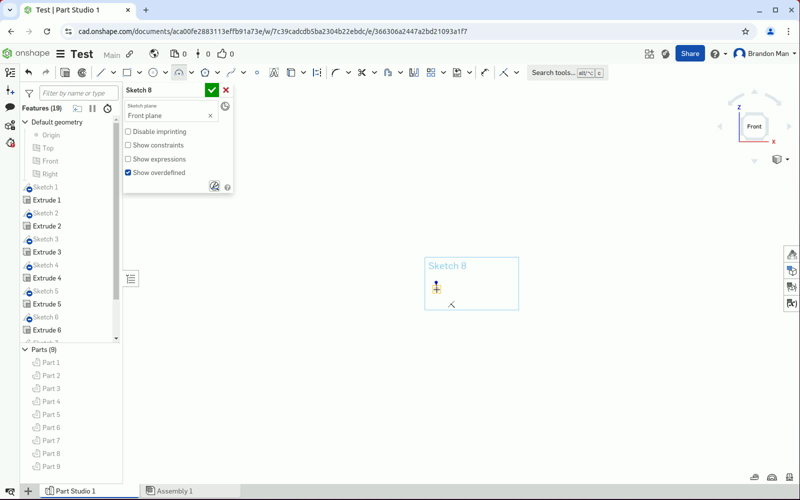
click(436, 289)
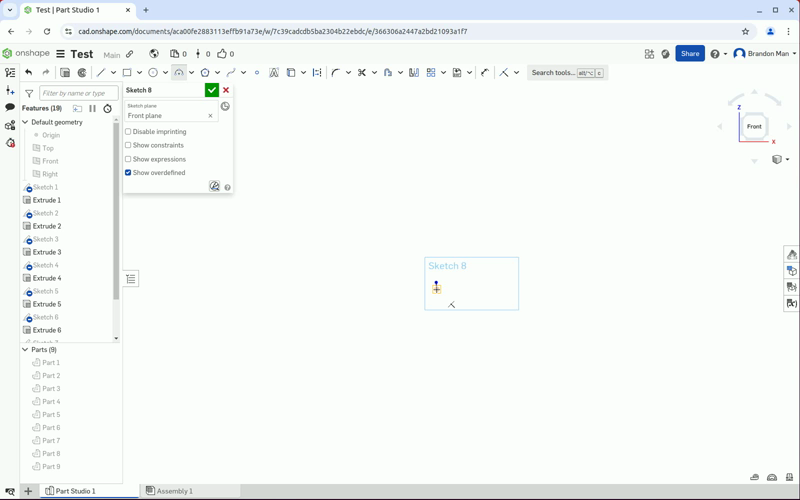
key_down(shift)
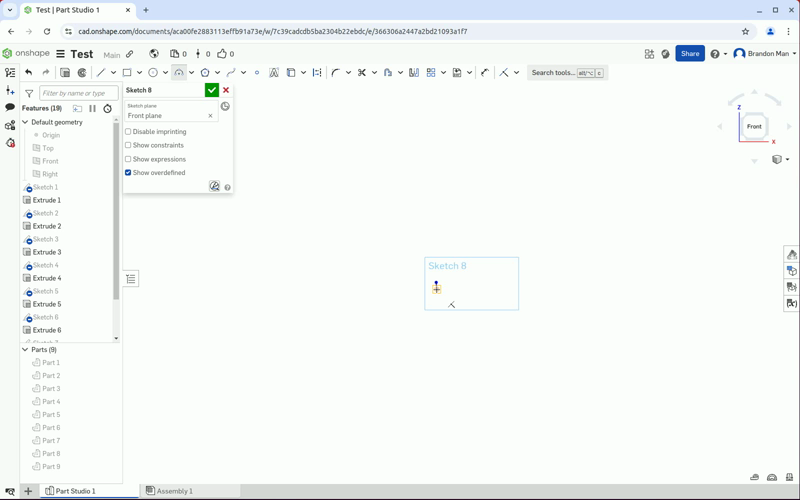
mouse_move(436, 276)
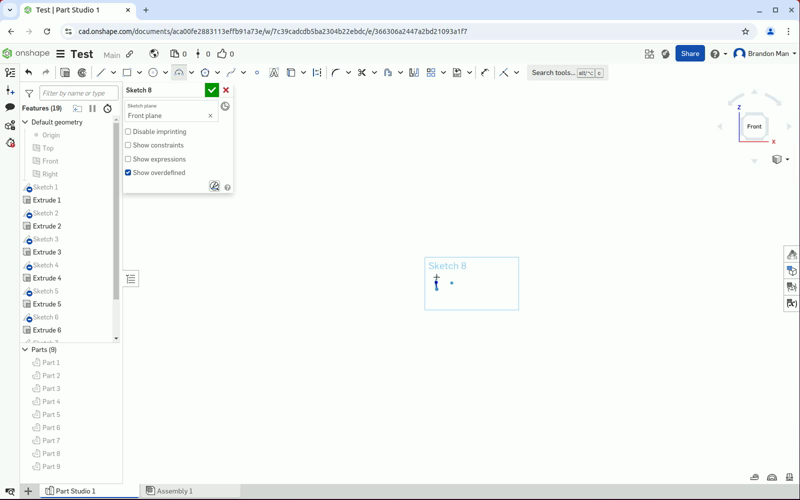
click(436, 276)
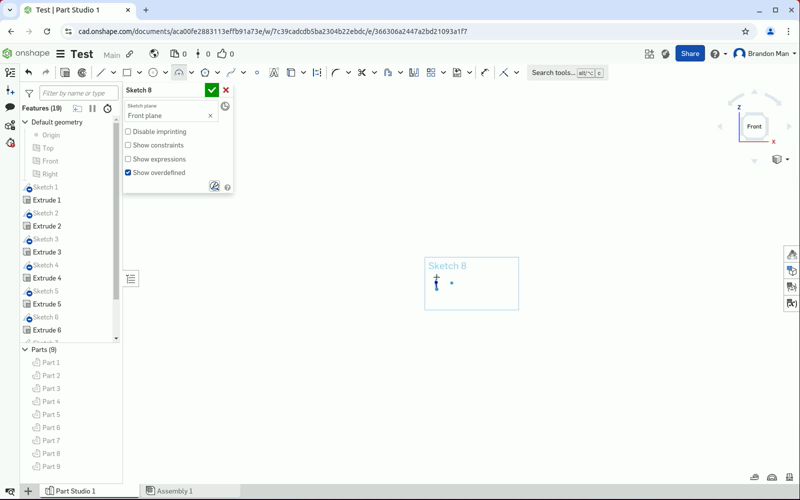
mouse_move(487, 282)
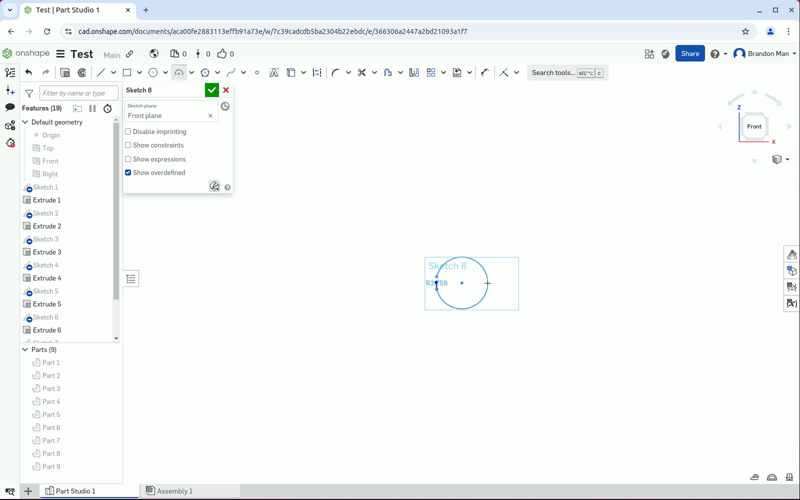
click(487, 282)
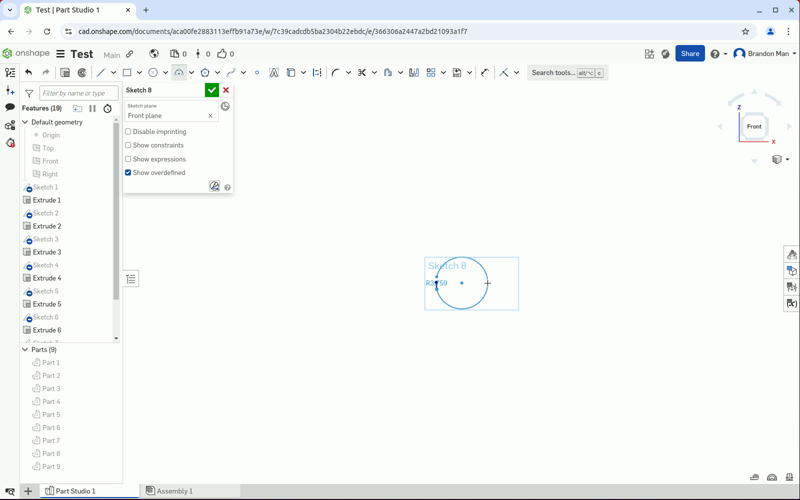
key_up(shift)
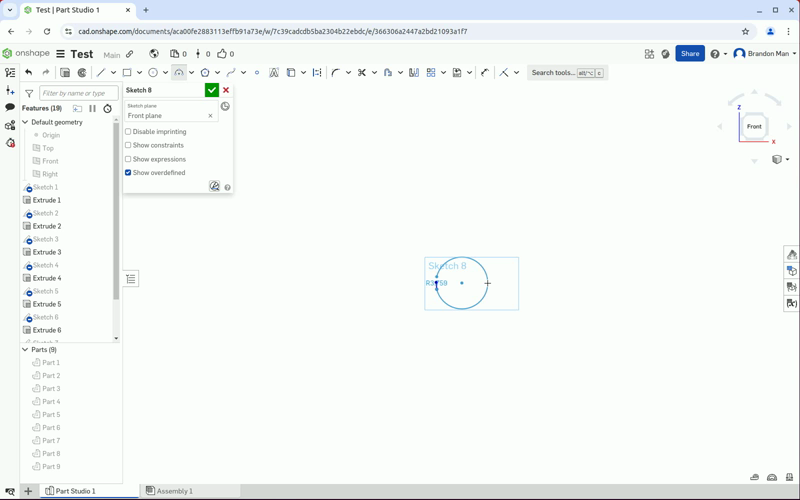
key(esc)
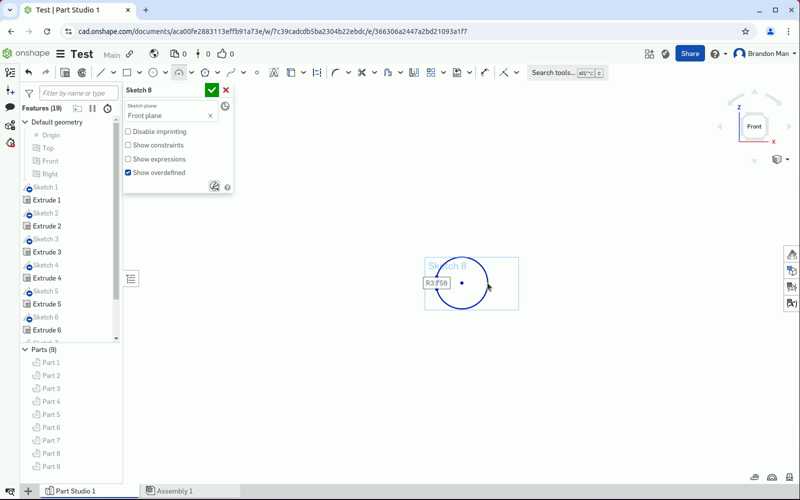
key(l)
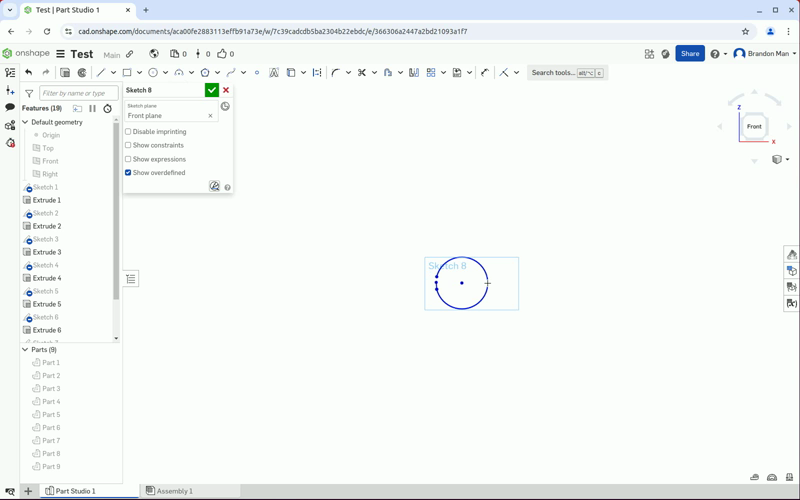
mouse_move(436, 276)
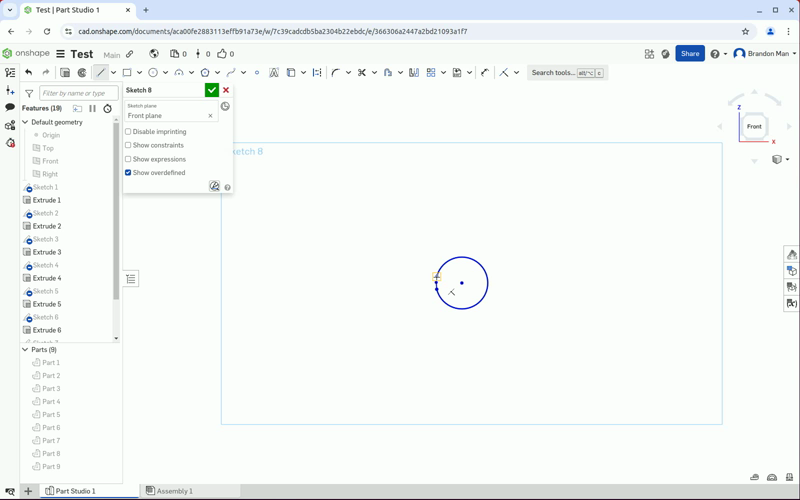
click(436, 276)
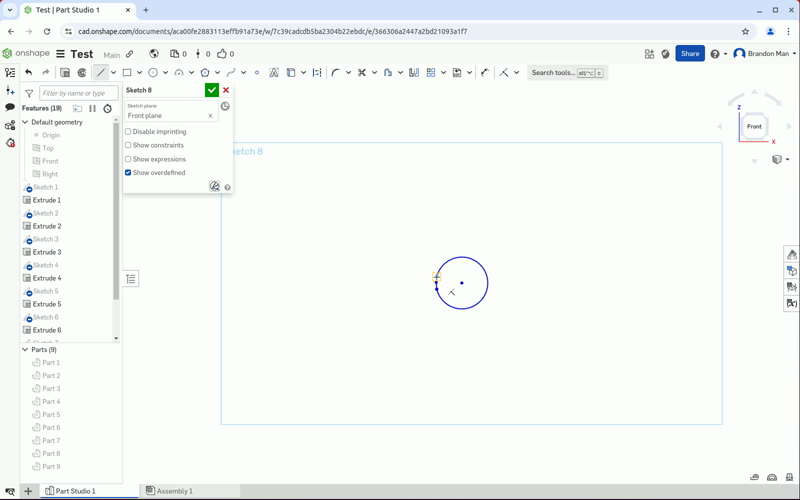
mouse_move(466, 276)
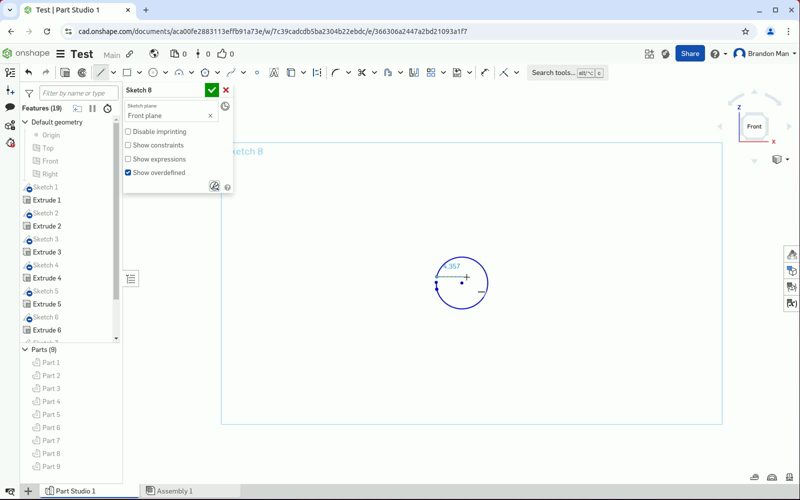
key_down(shift)
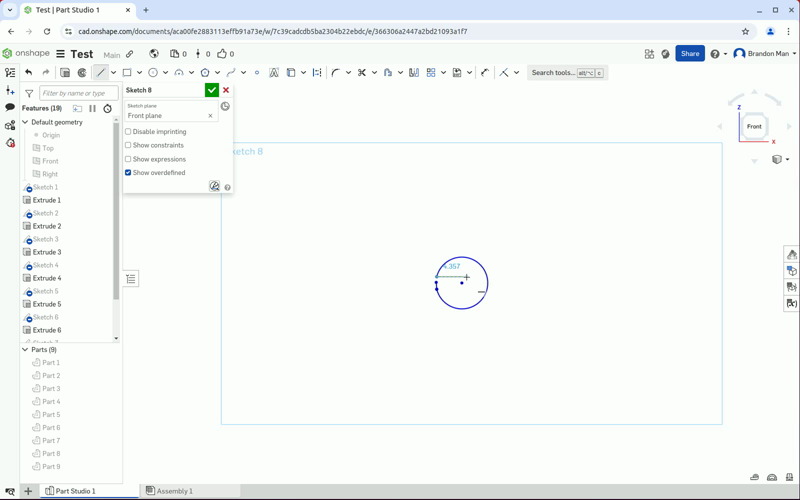
mouse_move(436, 282)
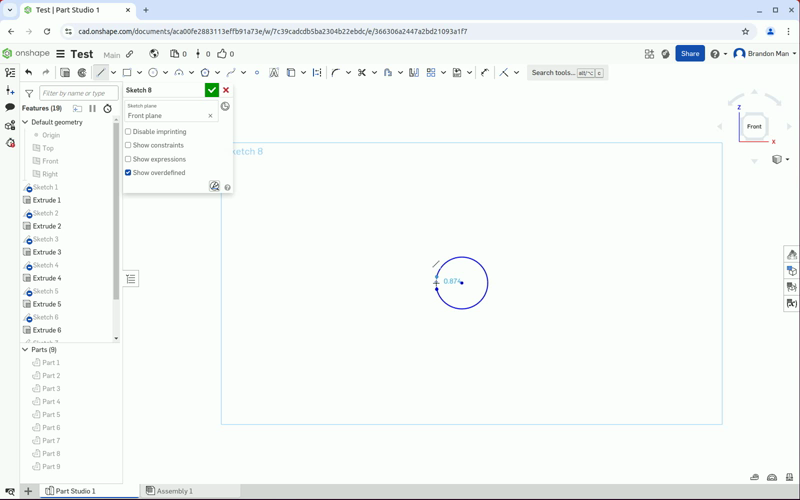
scroll(6)
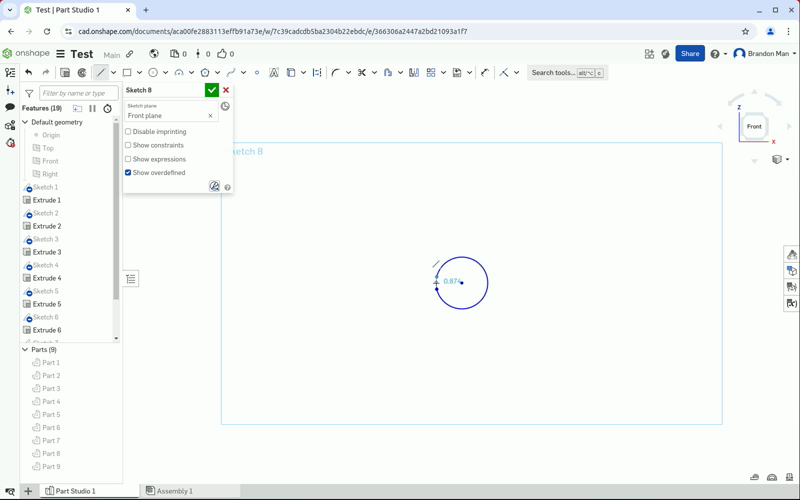
scroll(6)
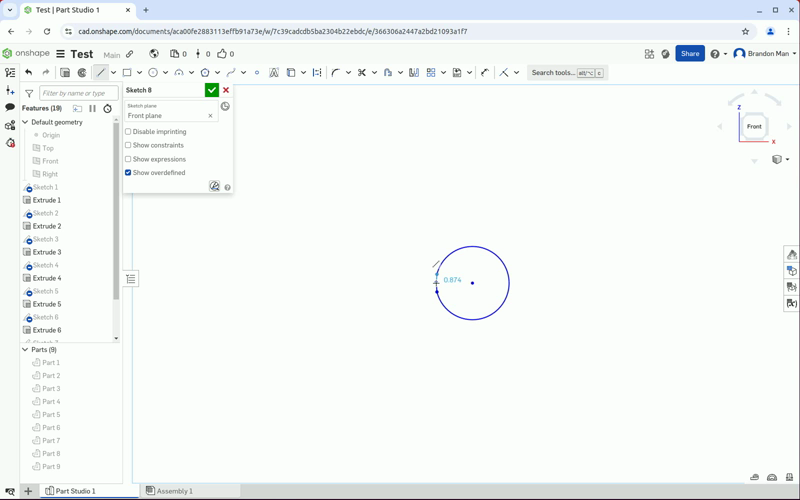
scroll(6)
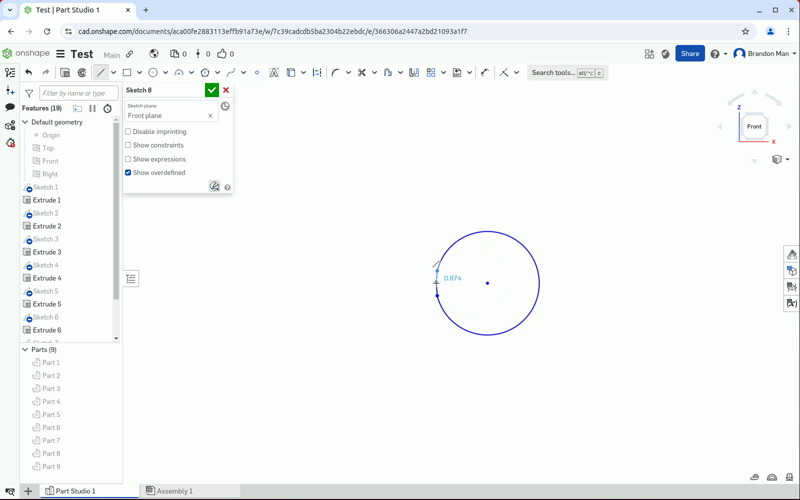
scroll(6)
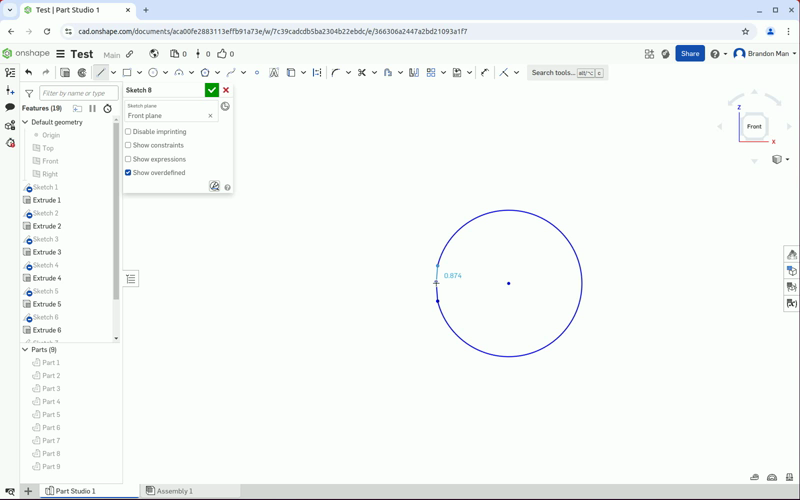
scroll(6)
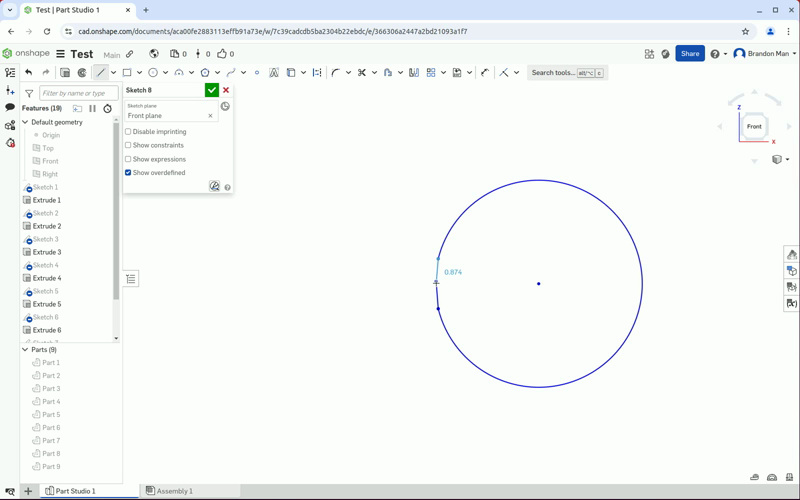
scroll(6)
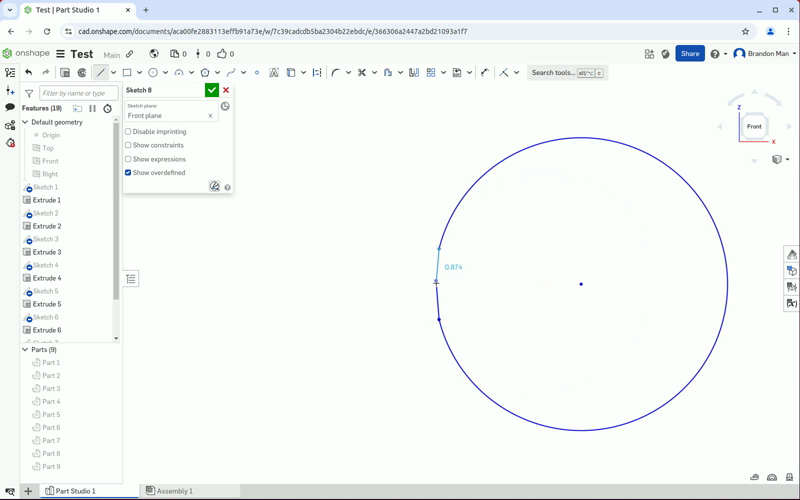
scroll(6)
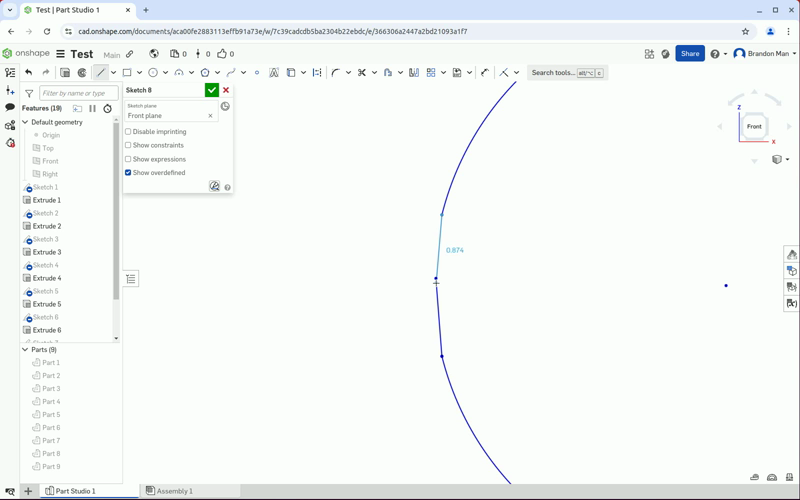
key_up(shift)
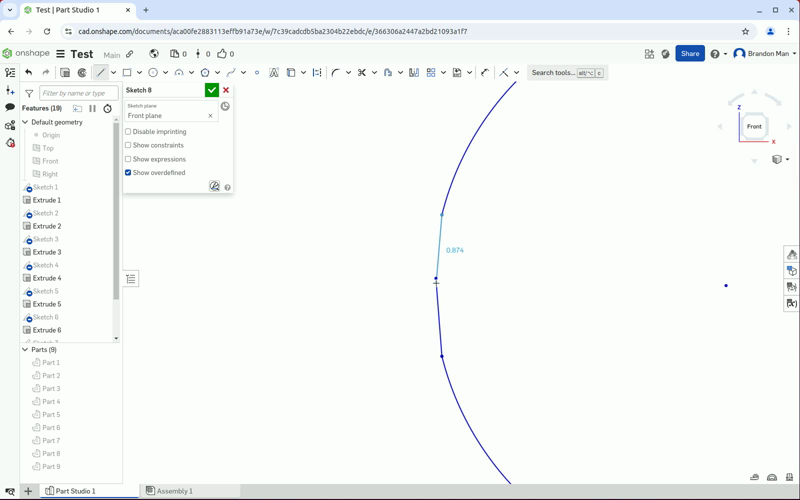
click(436, 282)
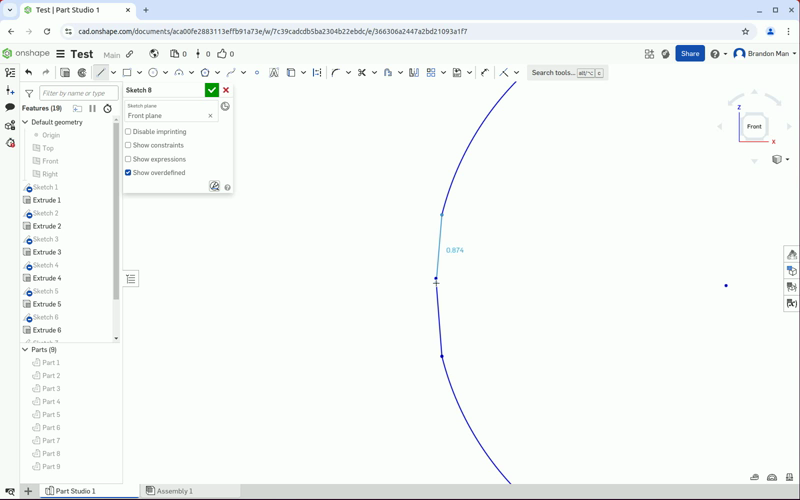
scroll(-6)
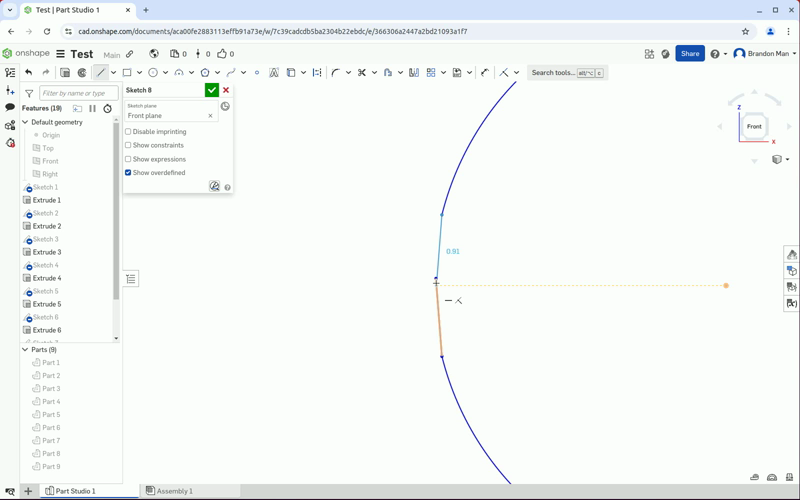
scroll(-6)
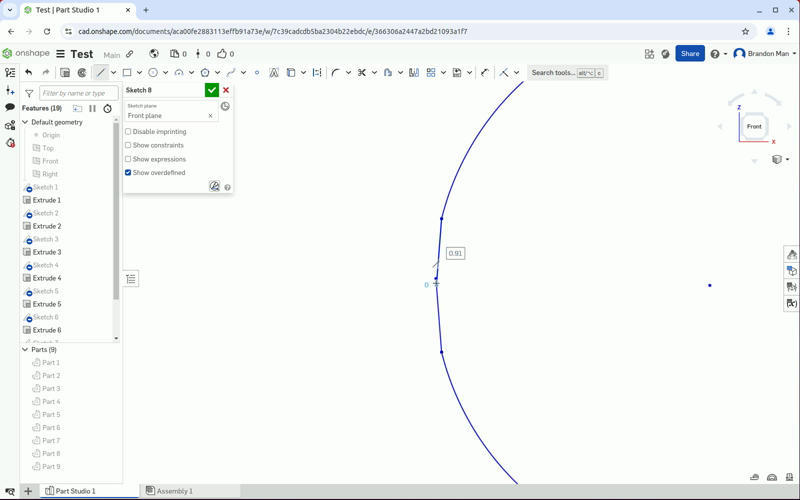
scroll(-6)
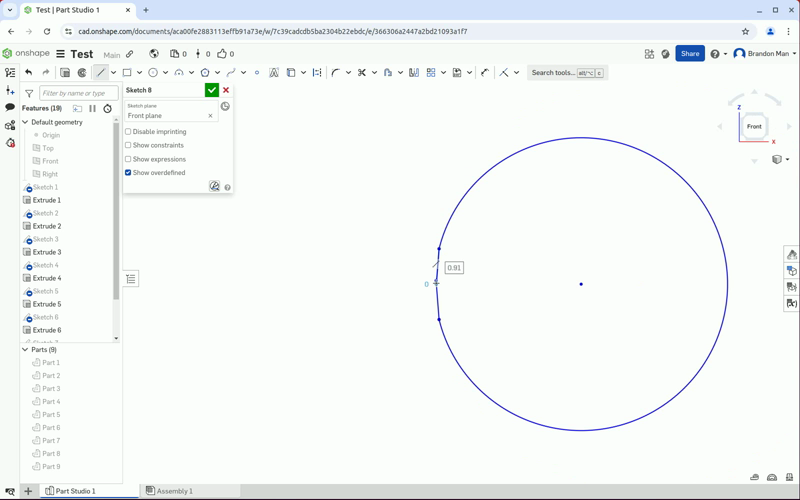
scroll(-6)
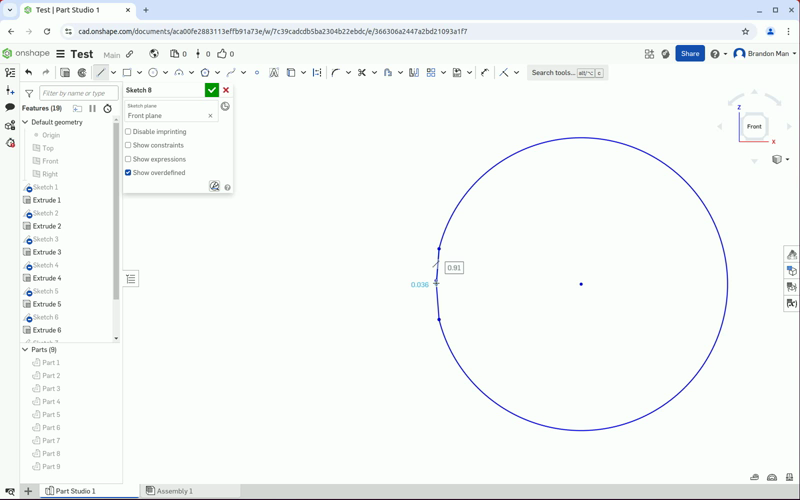
scroll(-6)
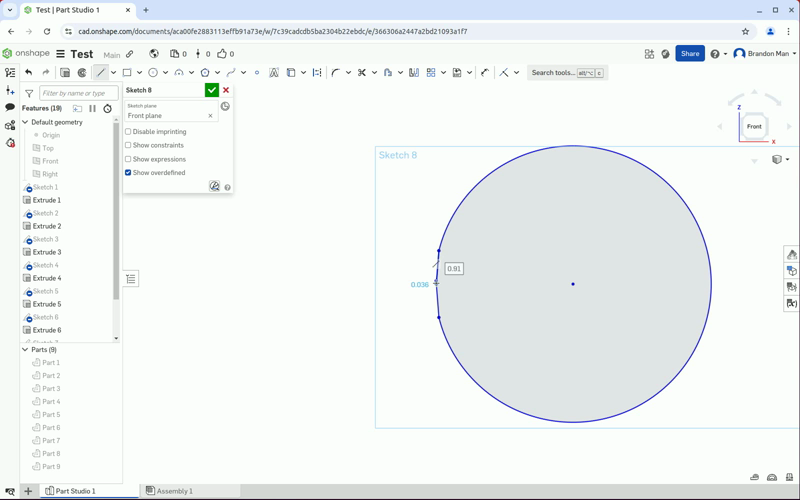
scroll(-6)
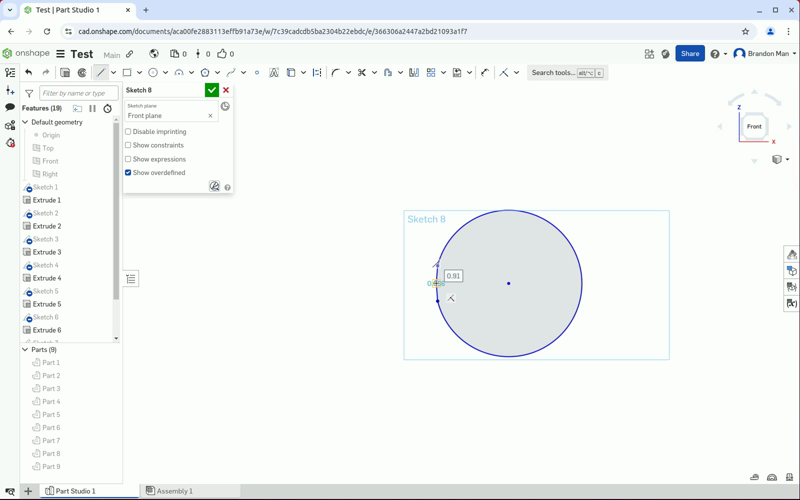
scroll(-6)
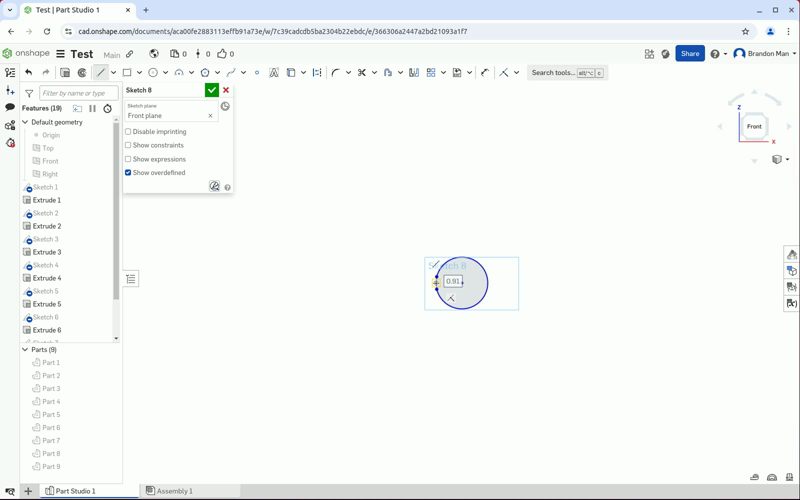
key(esc)
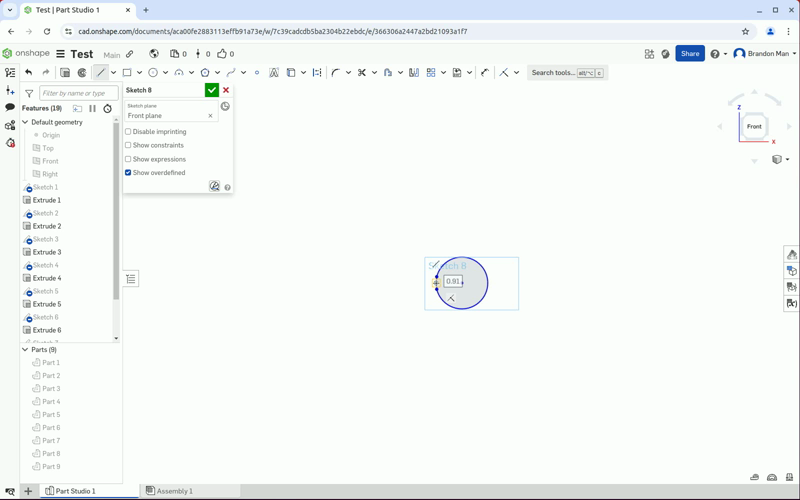
key(c)
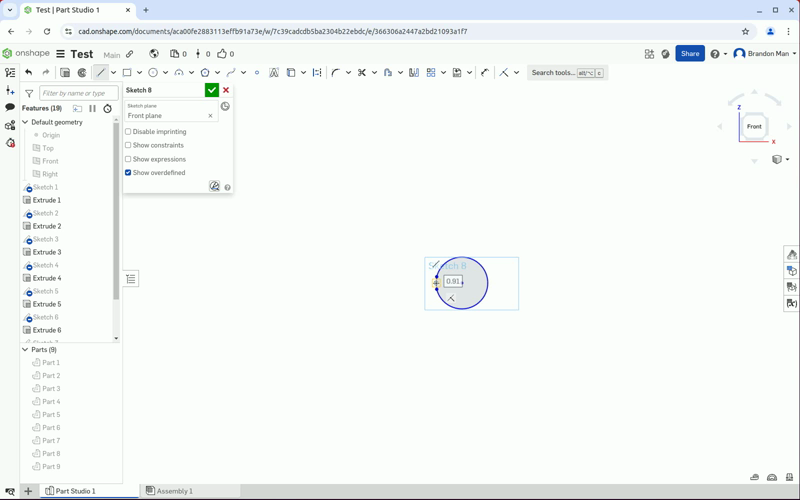
key_down(shift)
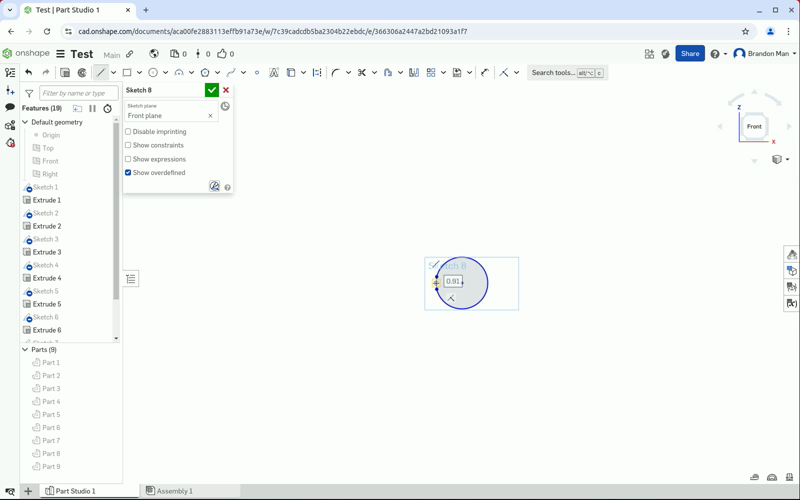
mouse_move(461, 282)
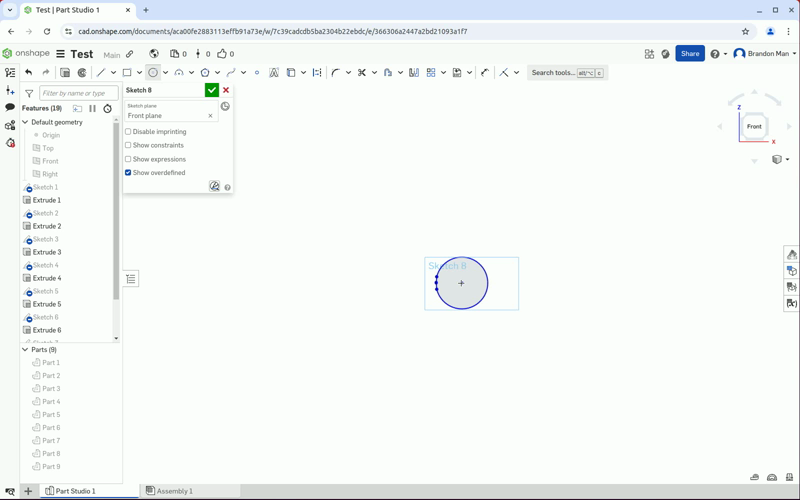
scroll(6)
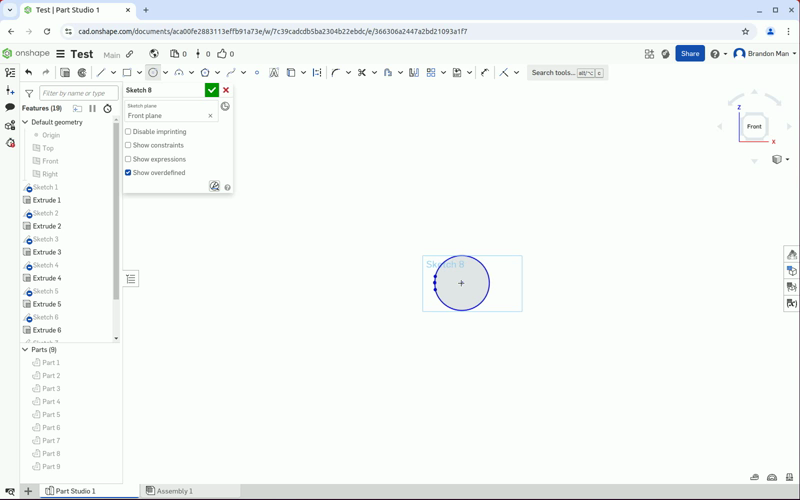
scroll(6)
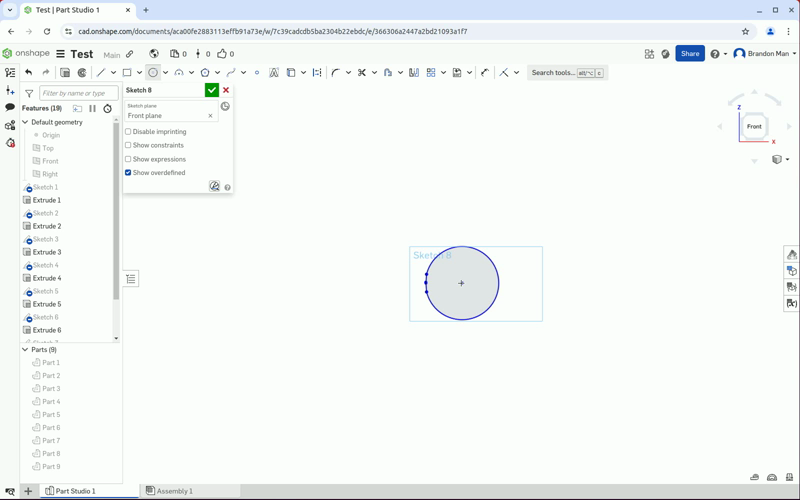
scroll(6)
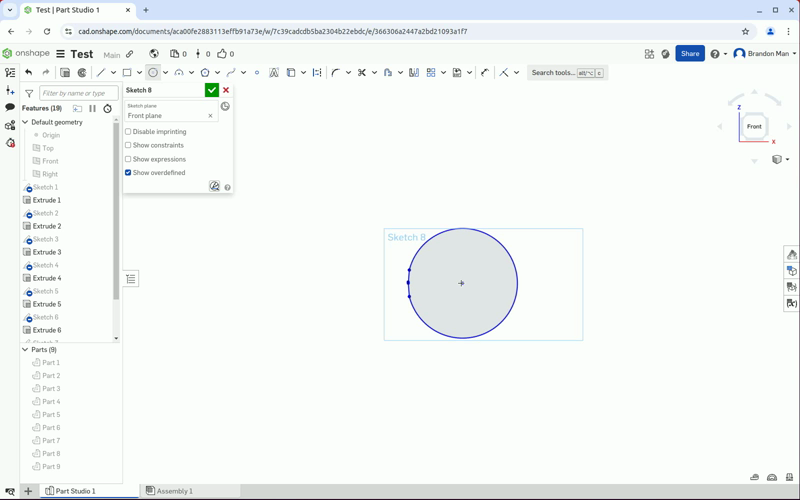
scroll(6)
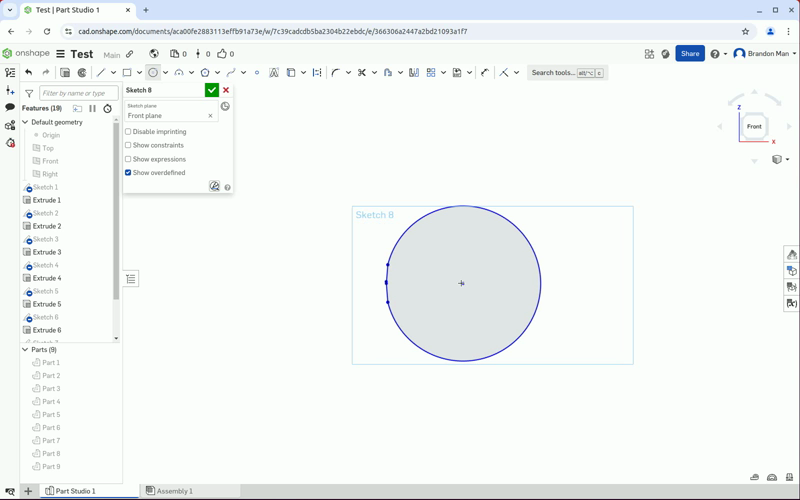
scroll(6)
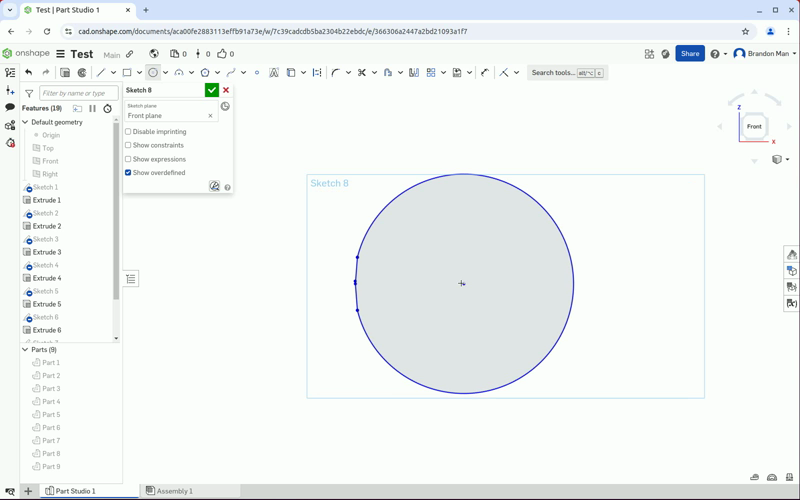
scroll(6)
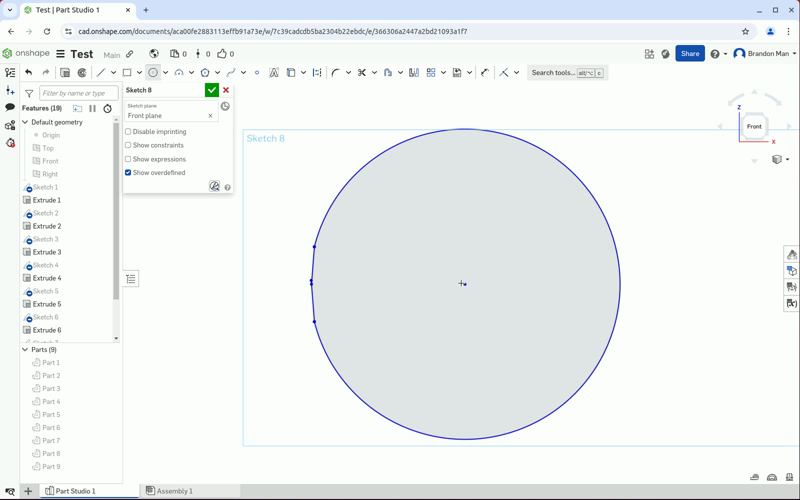
scroll(6)
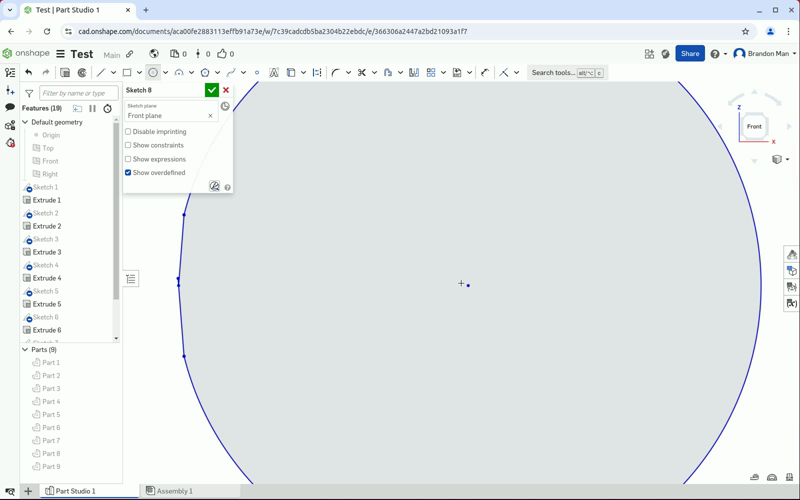
click(461, 282)
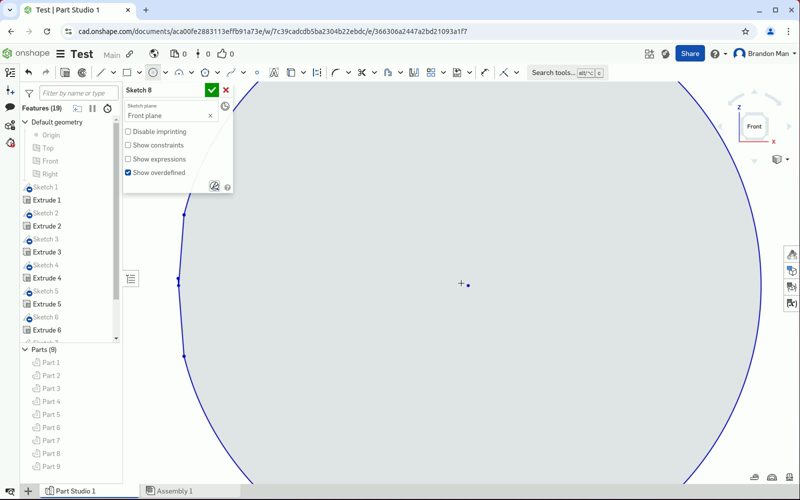
scroll(-6)
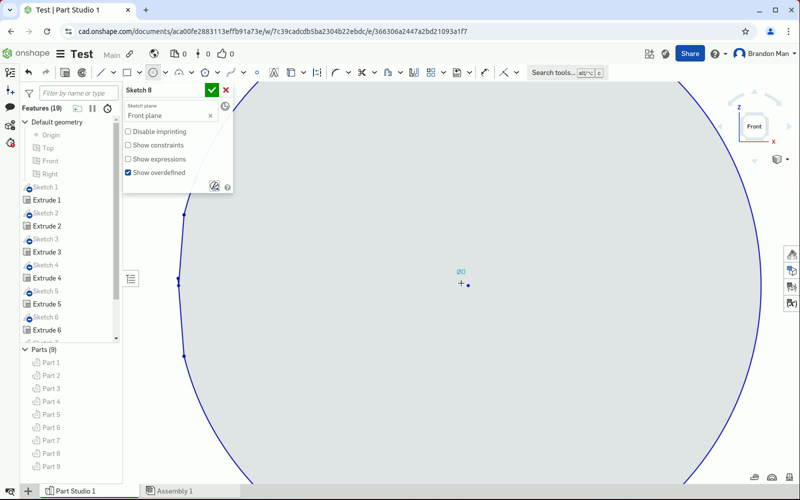
scroll(-6)
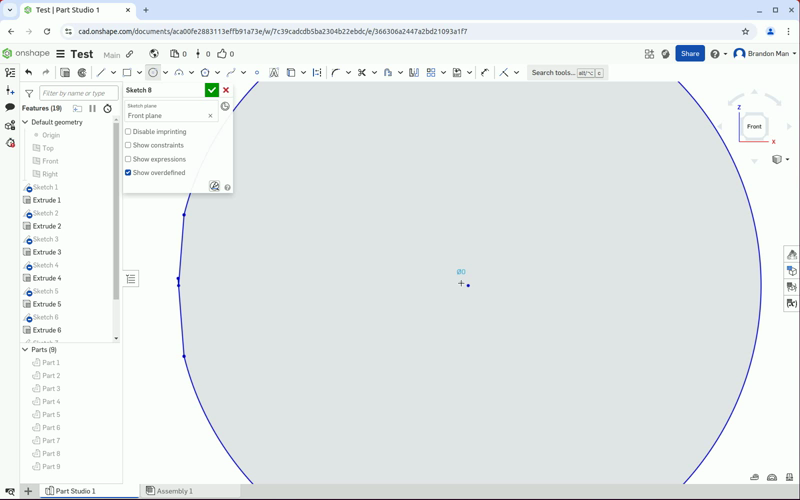
scroll(-6)
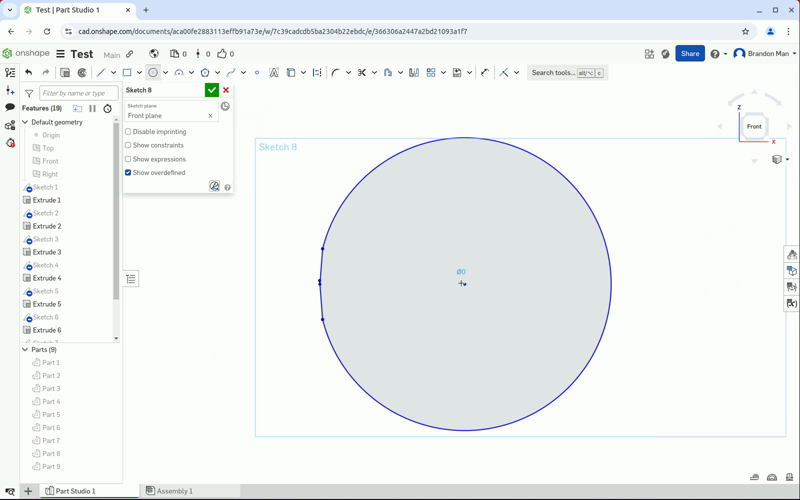
scroll(-6)
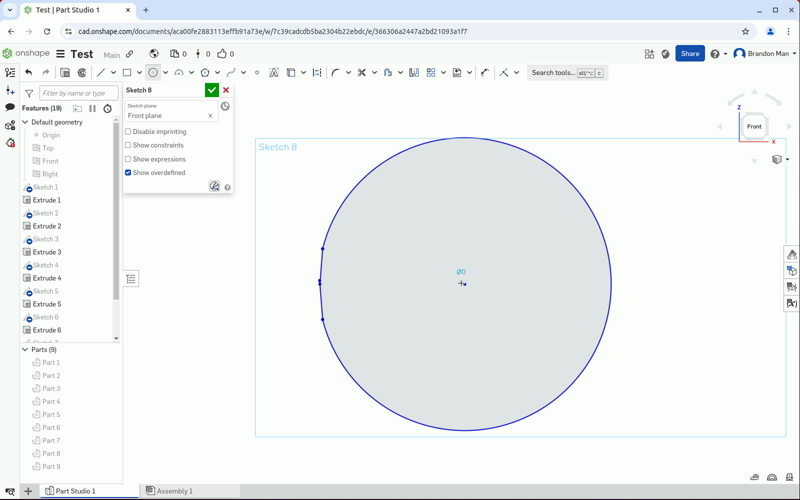
scroll(-6)
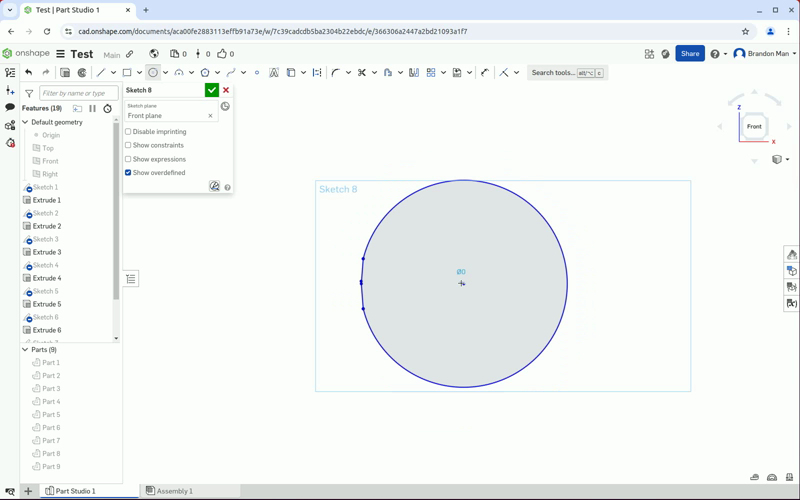
scroll(-6)
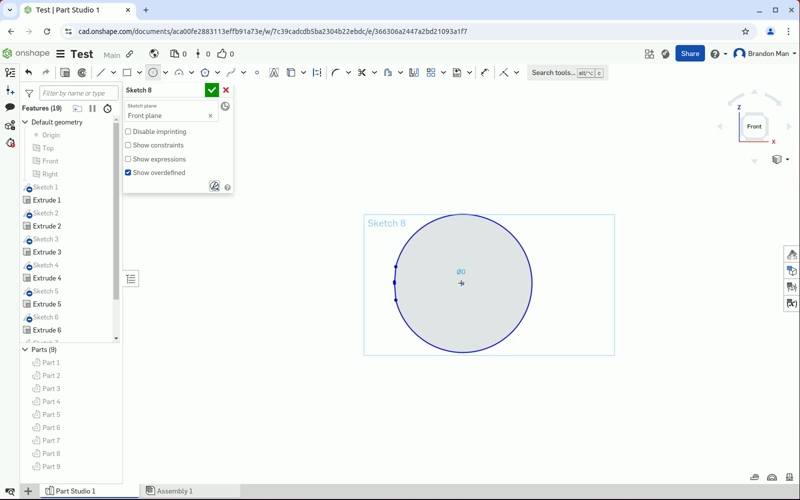
scroll(-6)
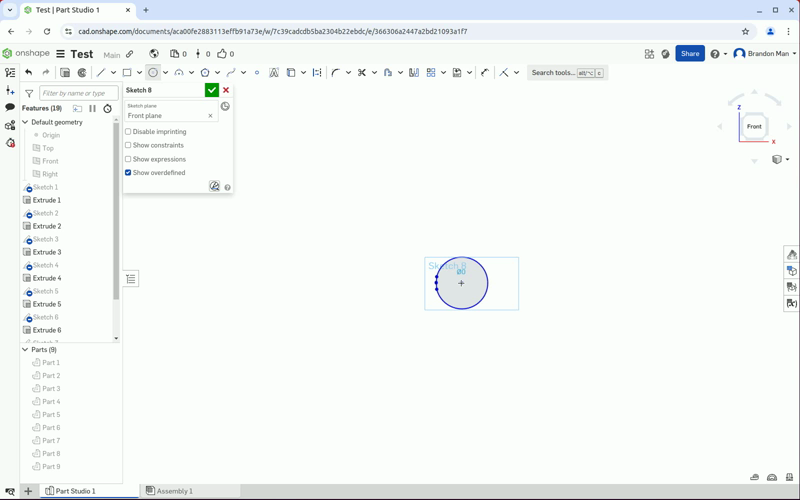
key_up(shift)
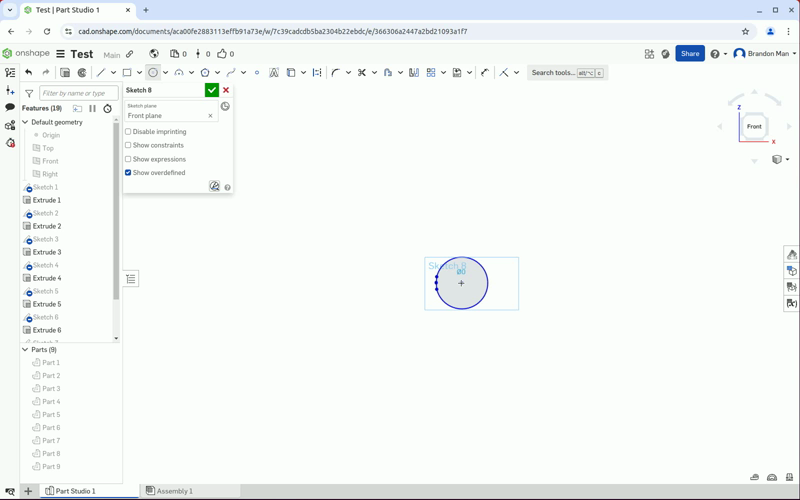
mouse_move(466, 282)
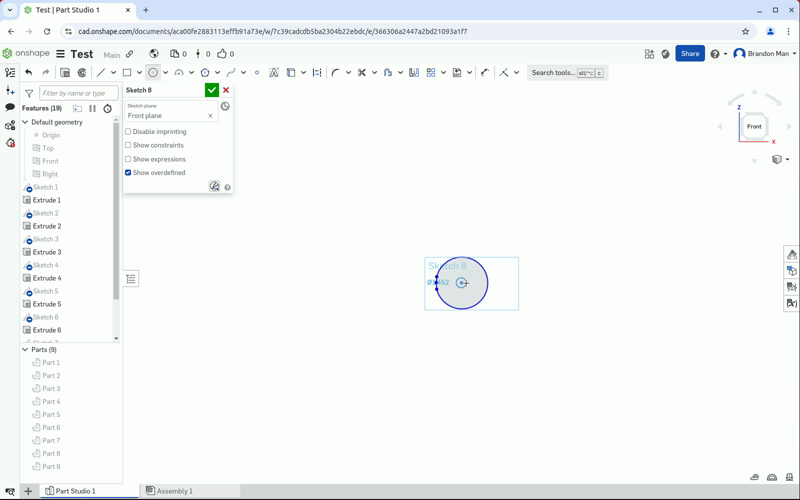
click(466, 282)
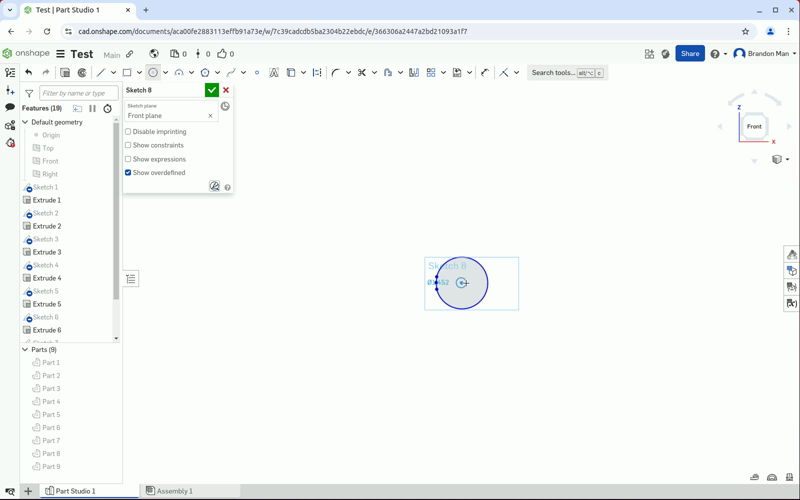
key(esc)
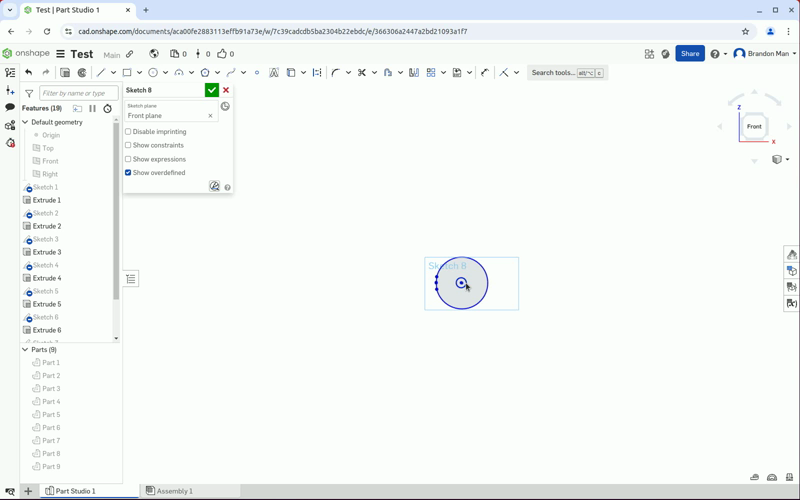
mouse_move(471, 296)
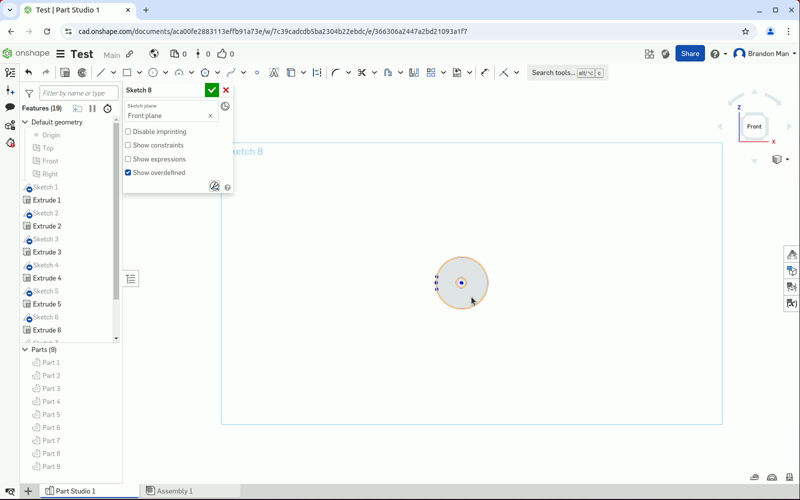
click(471, 296)
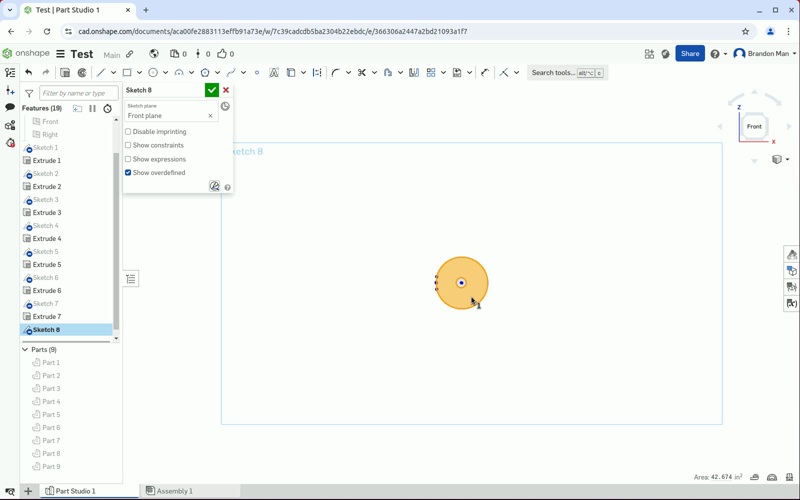
mouse_move(73, 352)
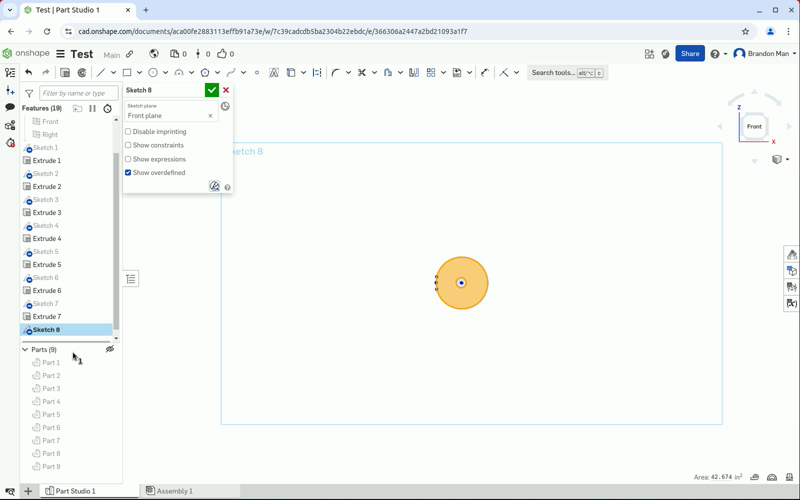
key(shift+y)
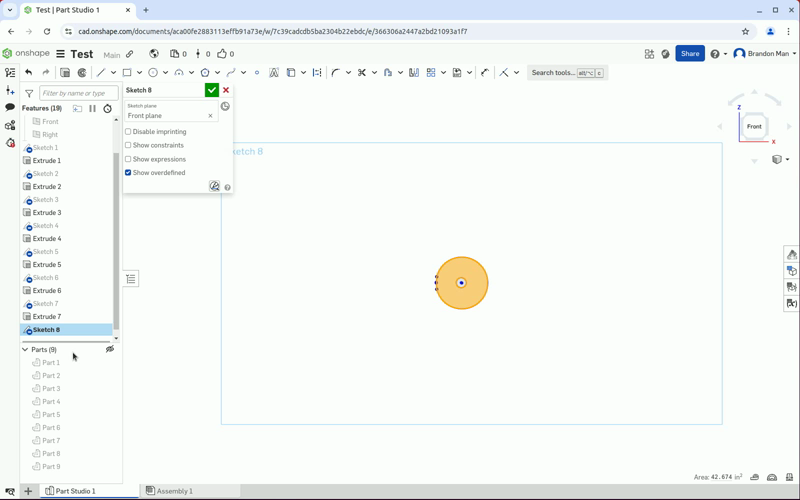
key(shift+e)
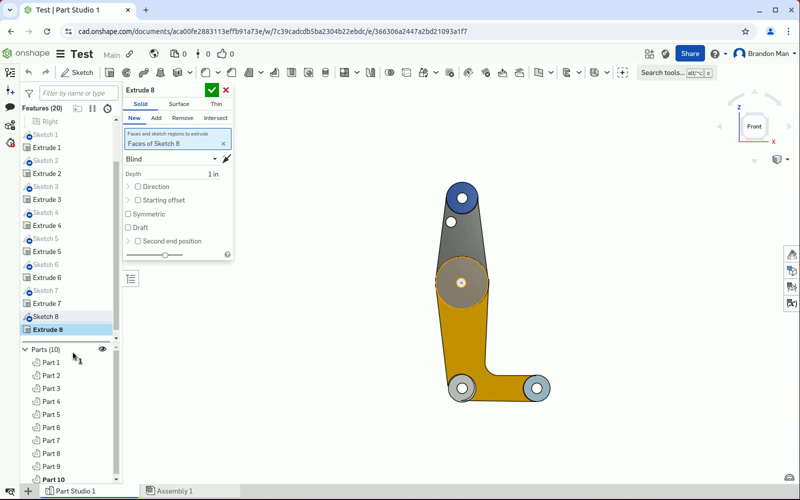
mouse_move(143, 106)
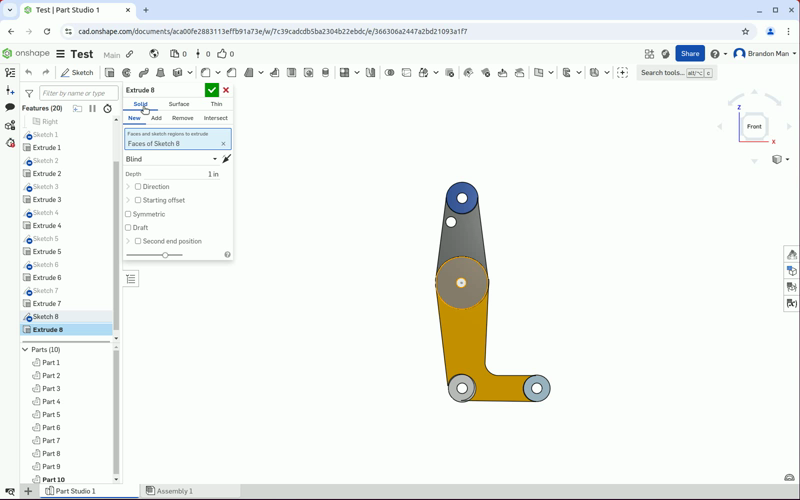
click(143, 106)
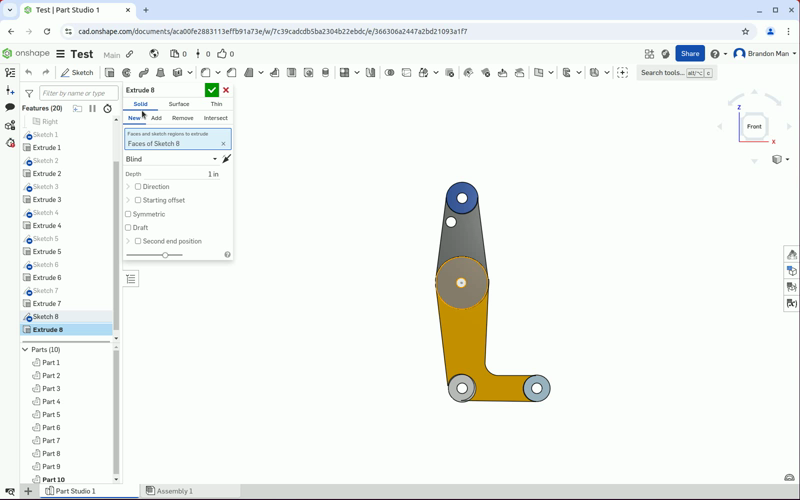
mouse_move(137, 120)
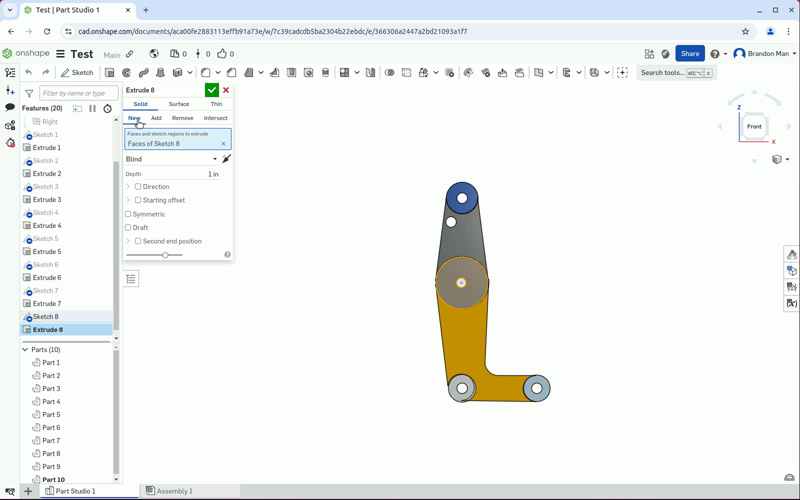
click(137, 120)
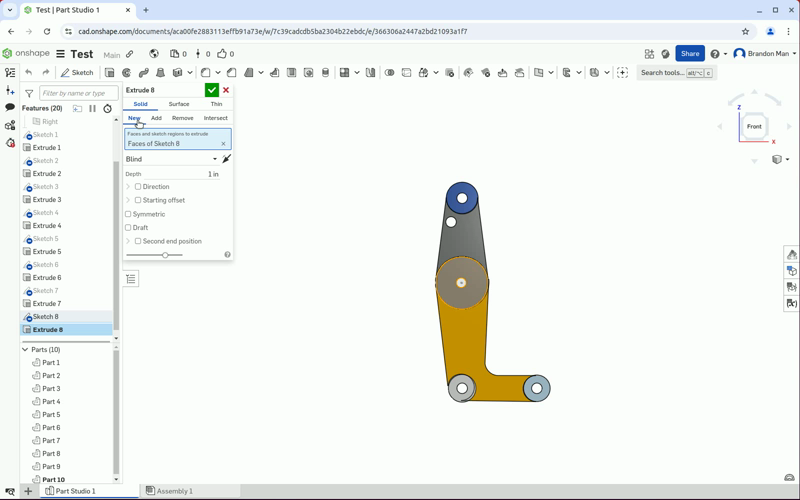
key(tab, 4)
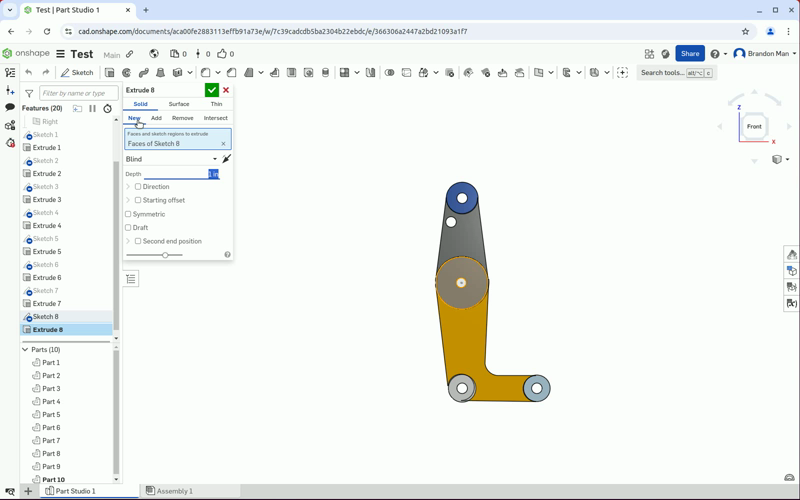
text(0.963)
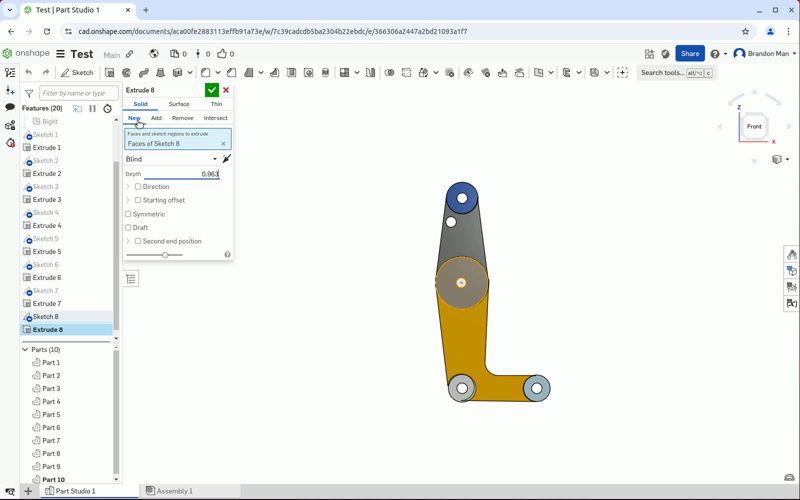
key(enter)
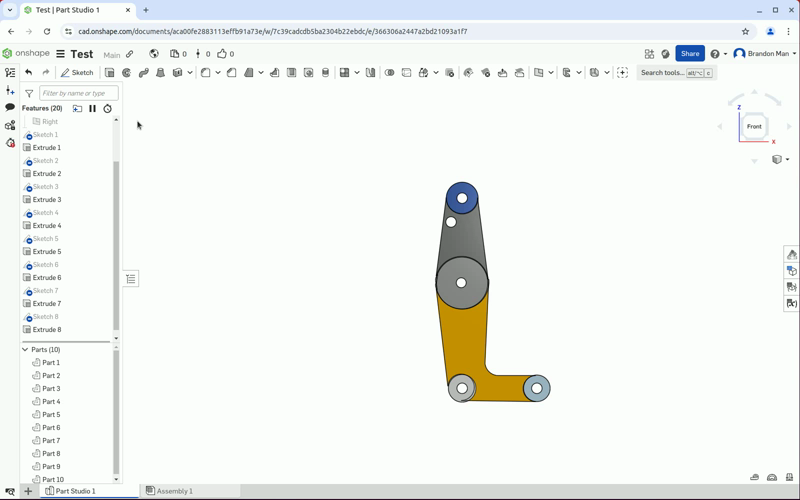
key(shift+h)
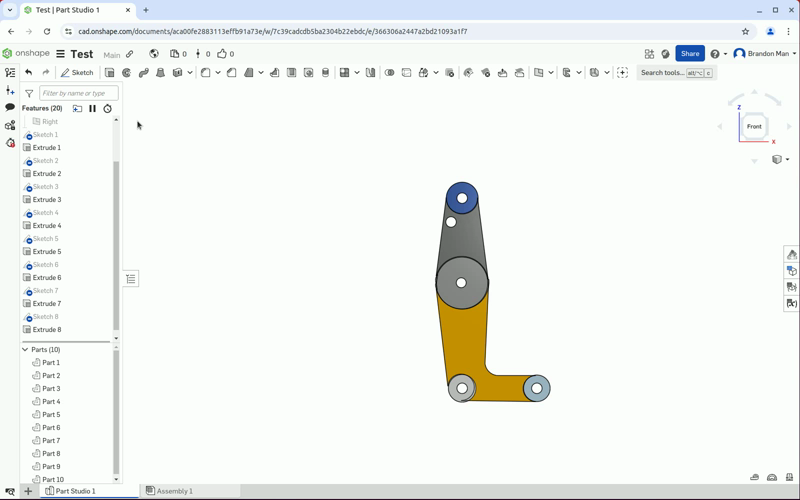
key(shift+h)
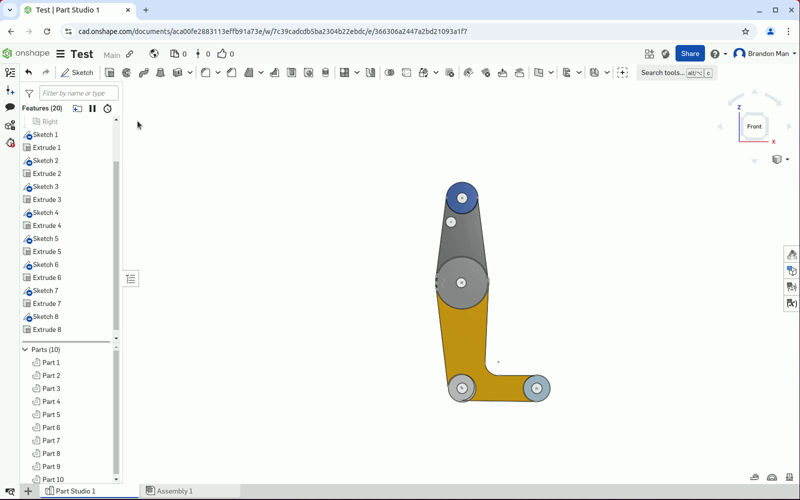
key(shift+7)
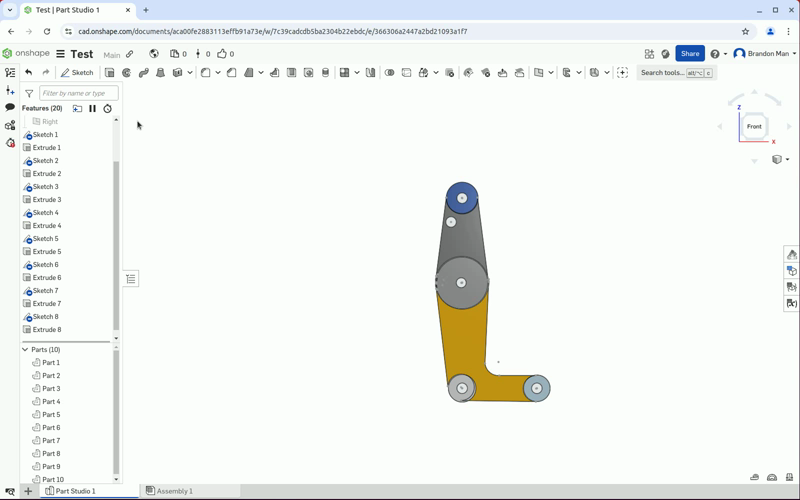
key(left, 2)
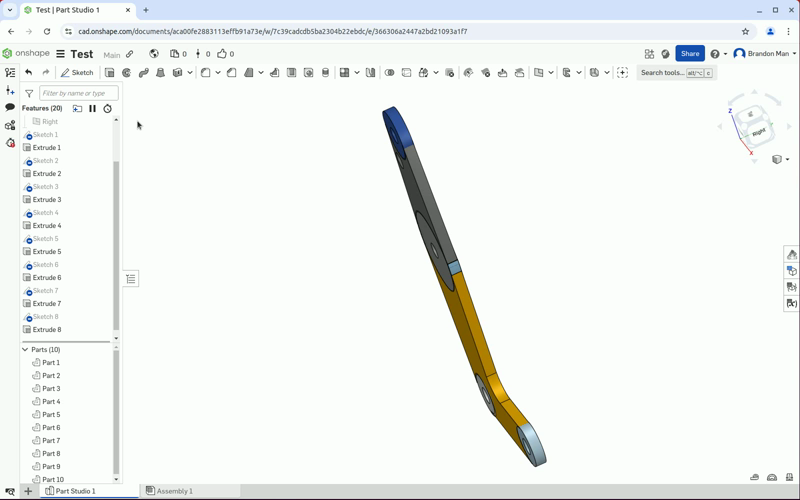
key(down, 2)
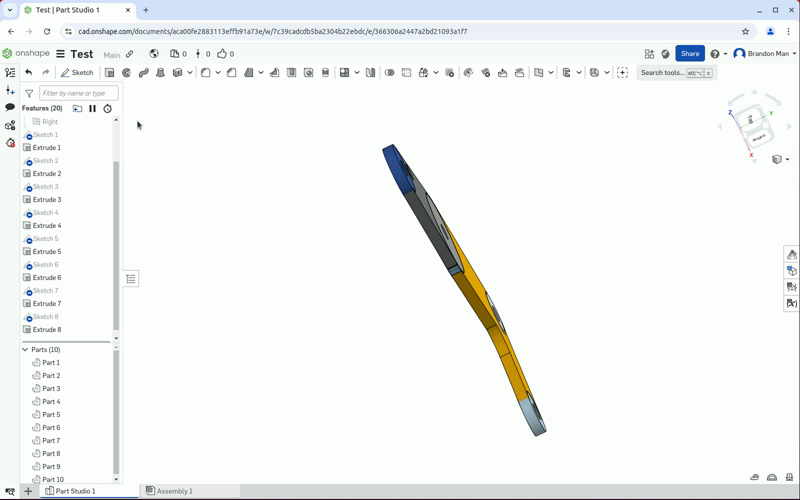
key(up, 2)
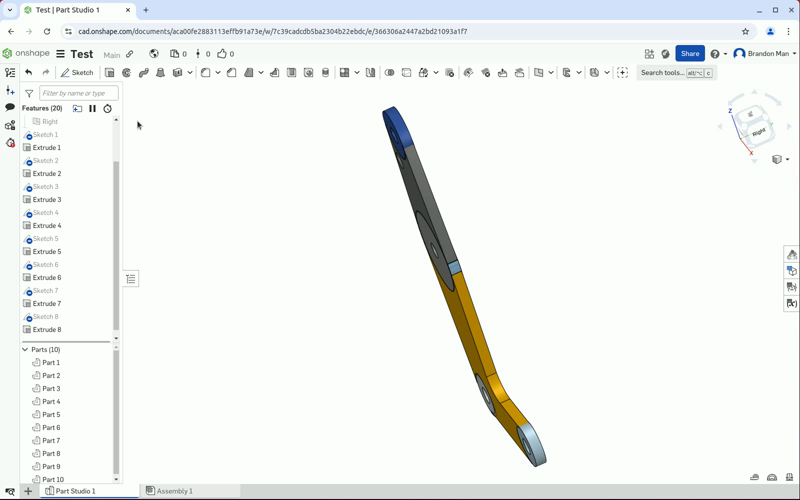
key(right, 2)
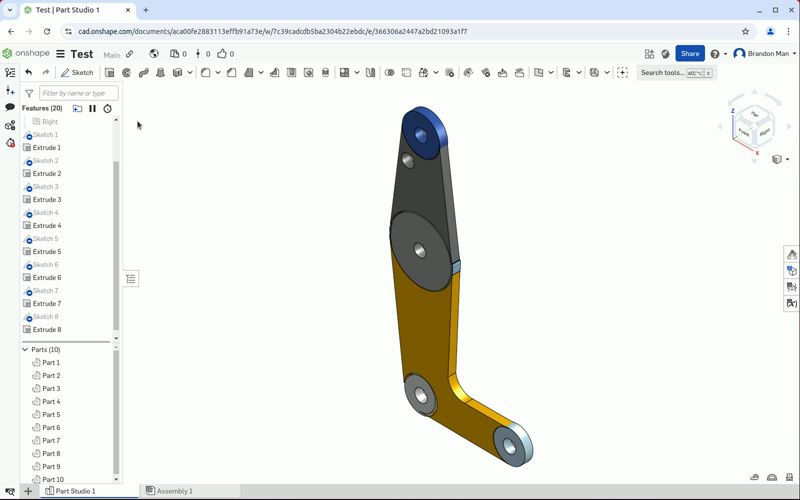
mouse_move(69, 137)
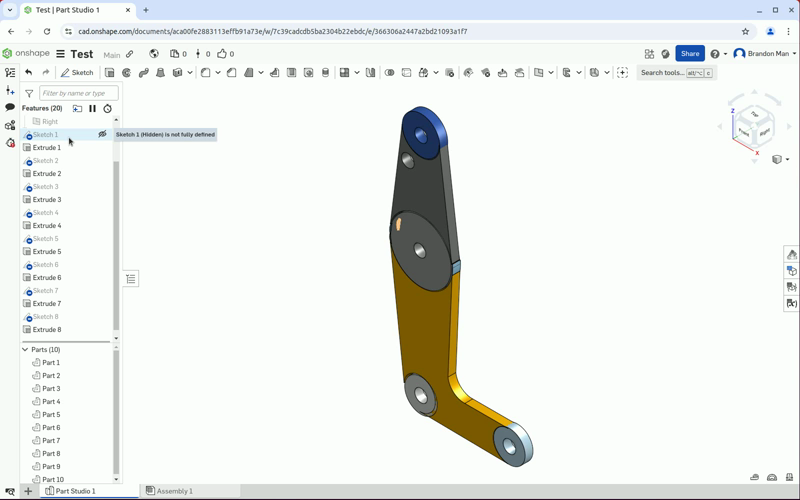
click(69, 137)